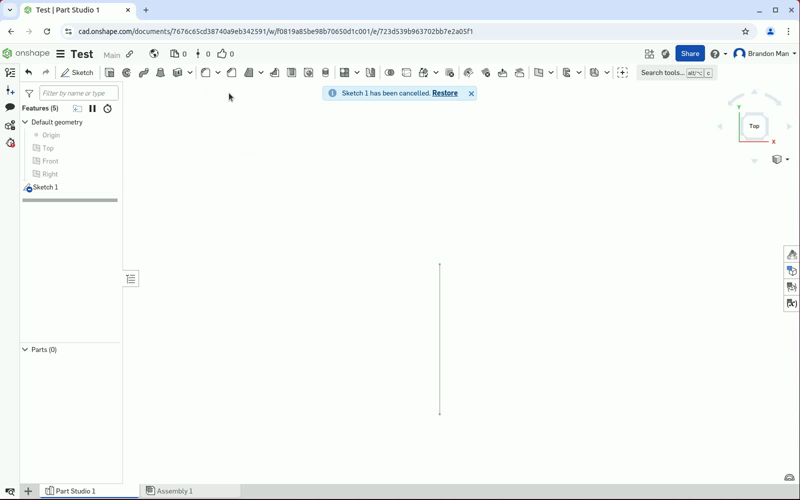
key(shift+h)
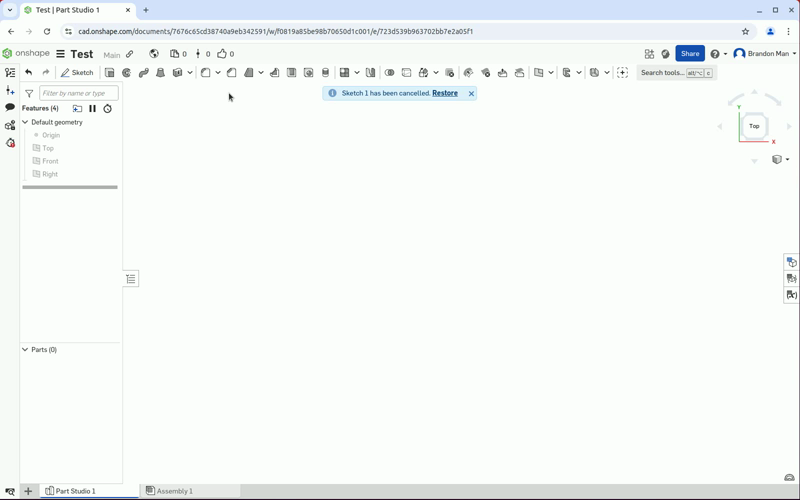
mouse_move(73, 352)
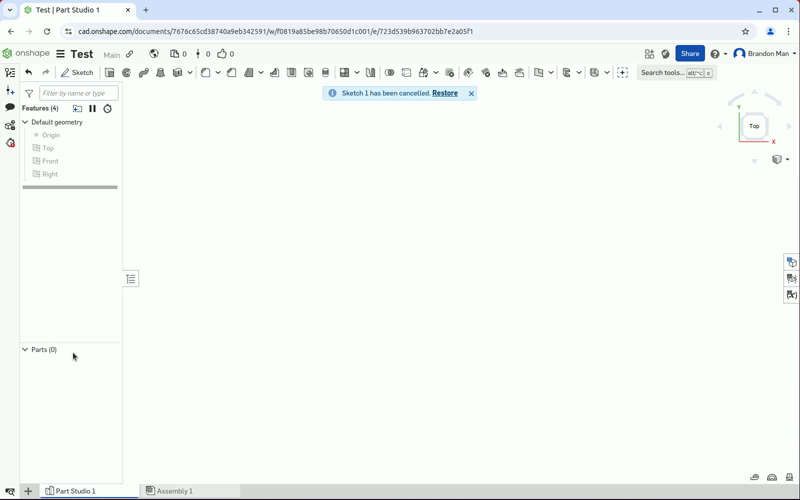
key(y)
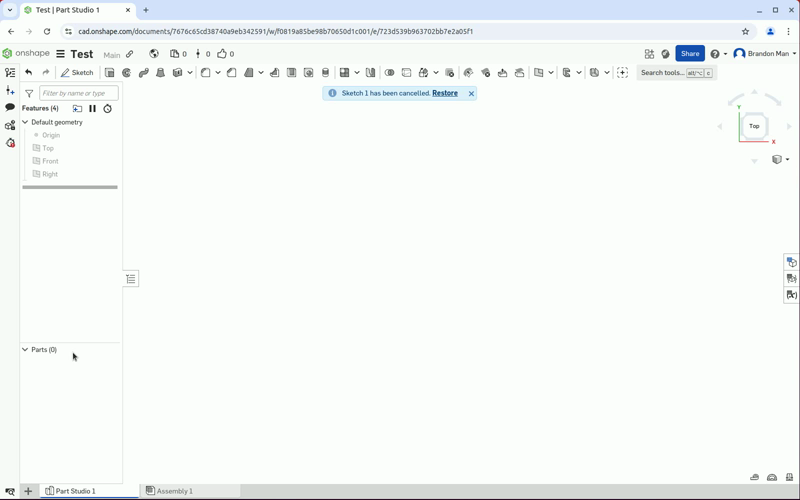
key(shift+p)
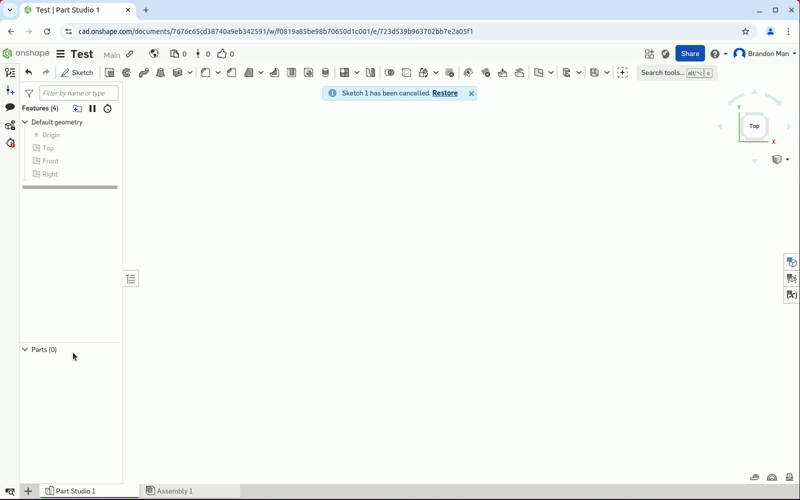
key(space)
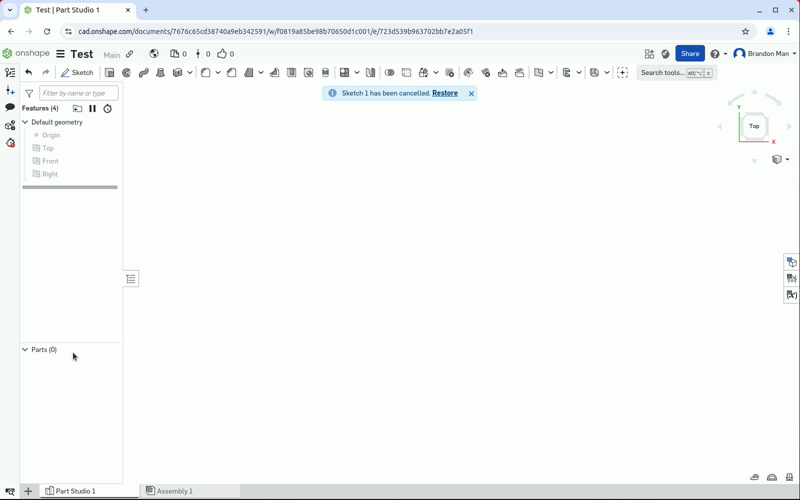
key_down(shift)
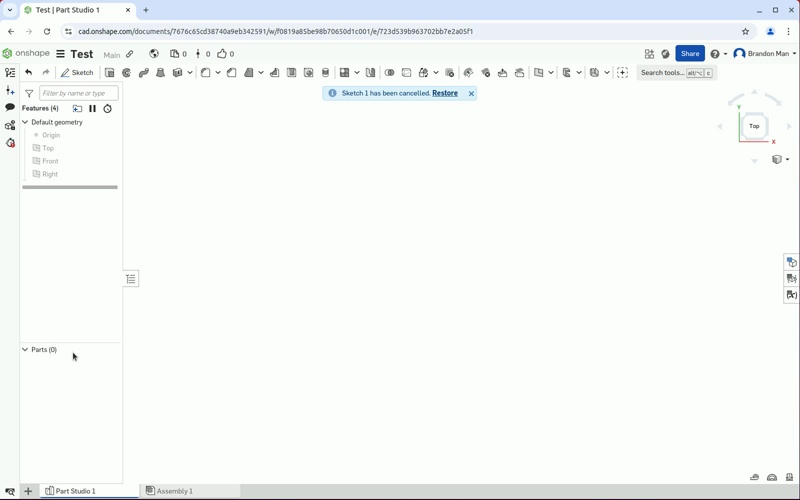
key(up)
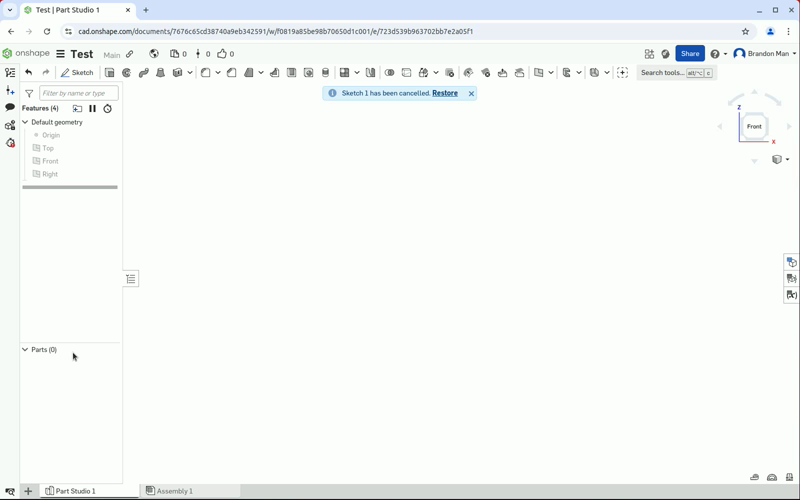
key_up(shift)
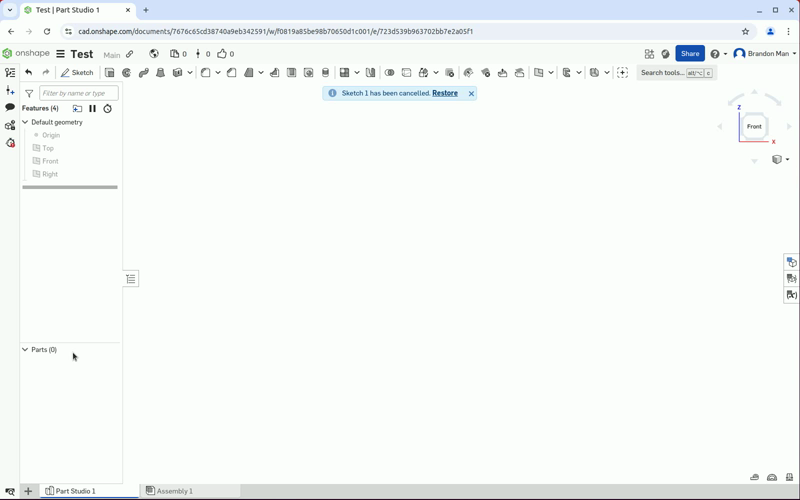
mouse_move(73, 352)
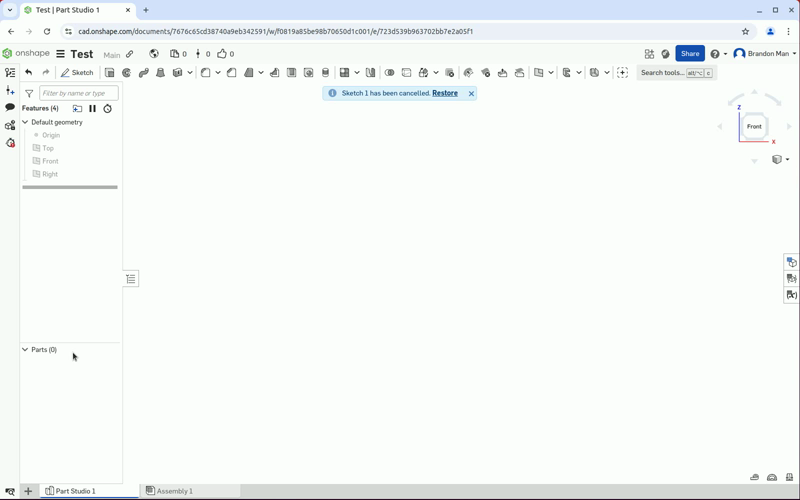
key(shift+y)
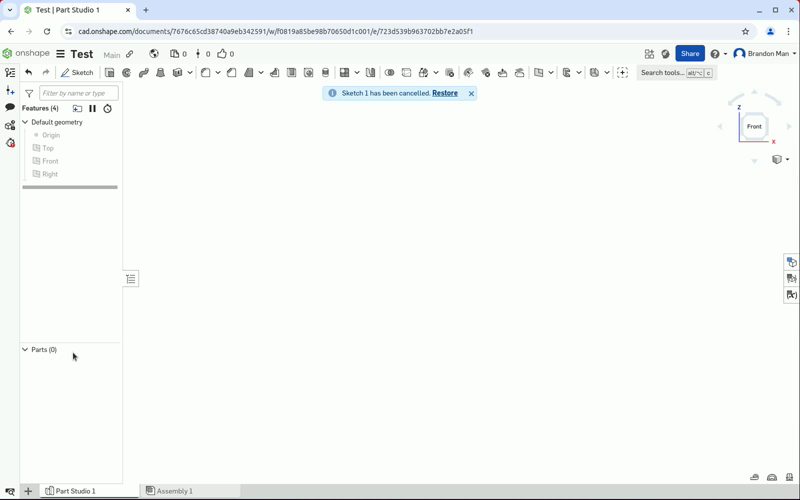
key(shift+s)
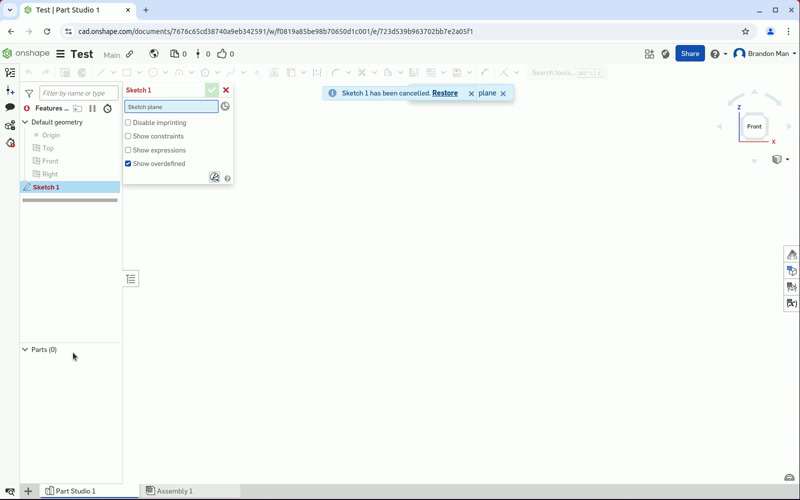
mouse_move(73, 163)
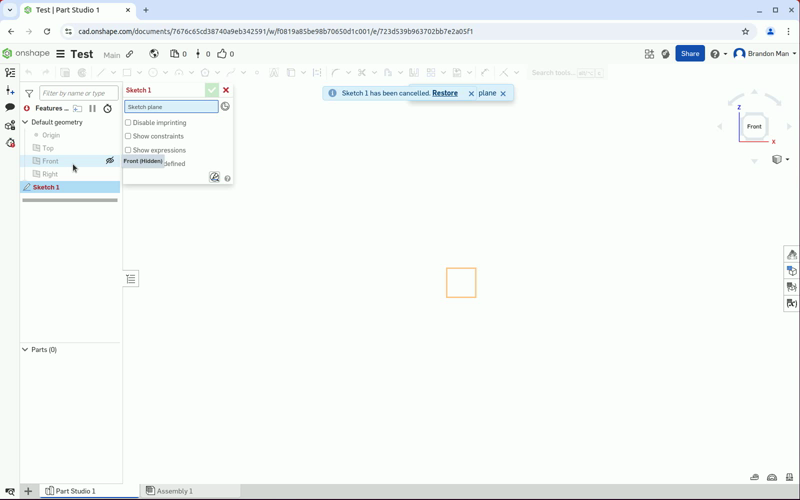
click(73, 163)
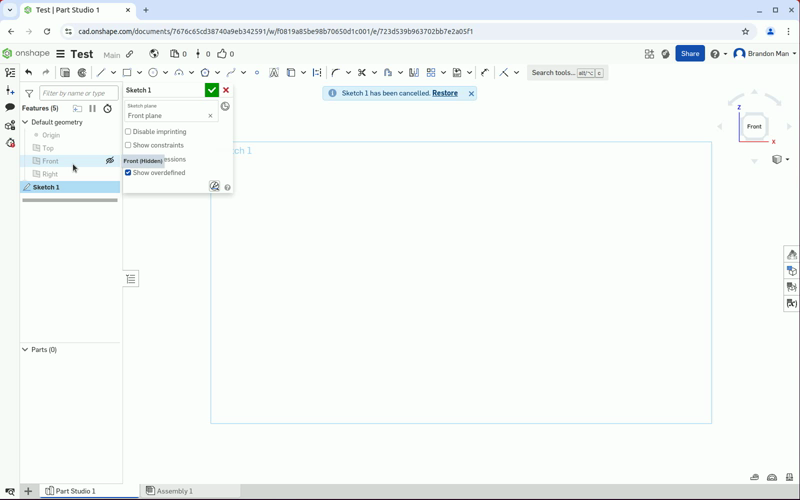
mouse_move(73, 352)
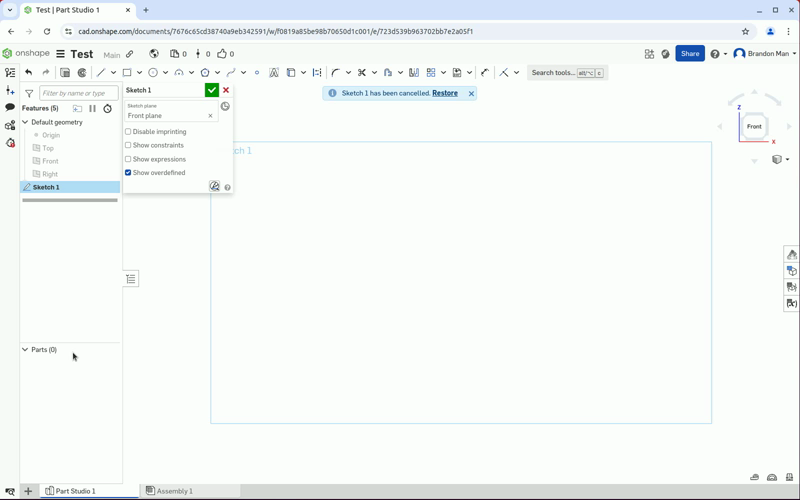
key(y)
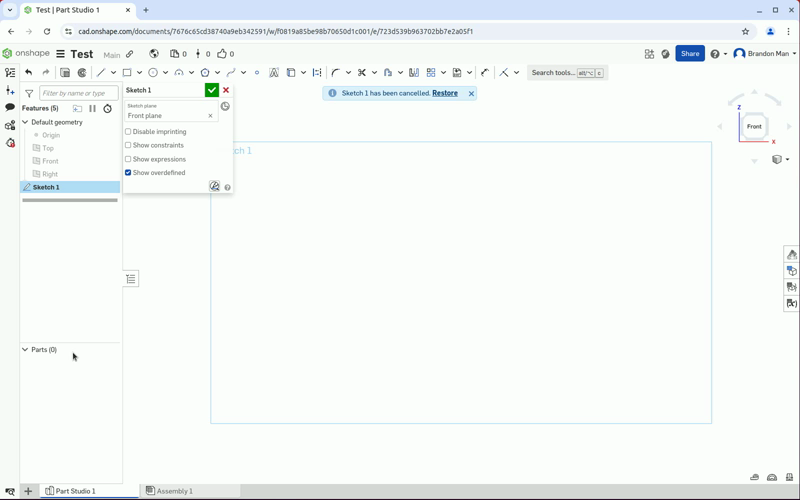
key(c)
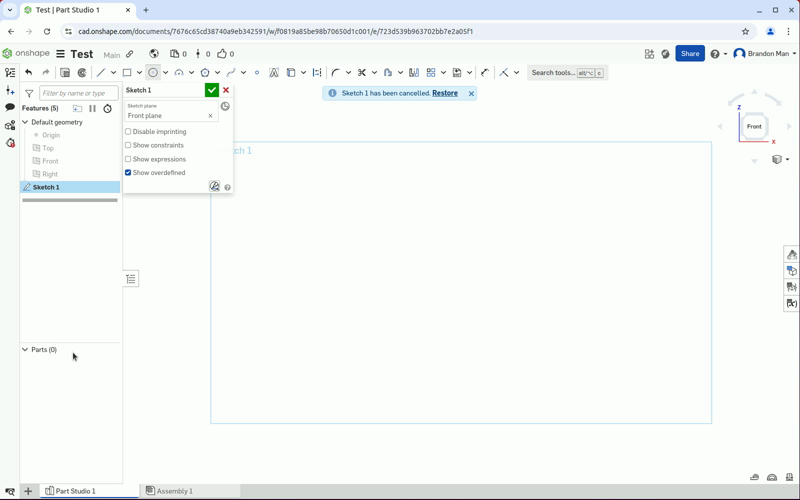
key_down(shift)
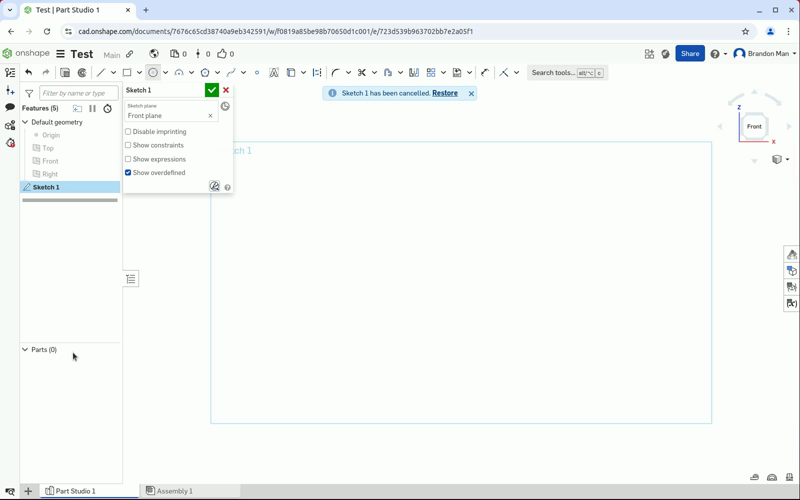
mouse_move(460, 282)
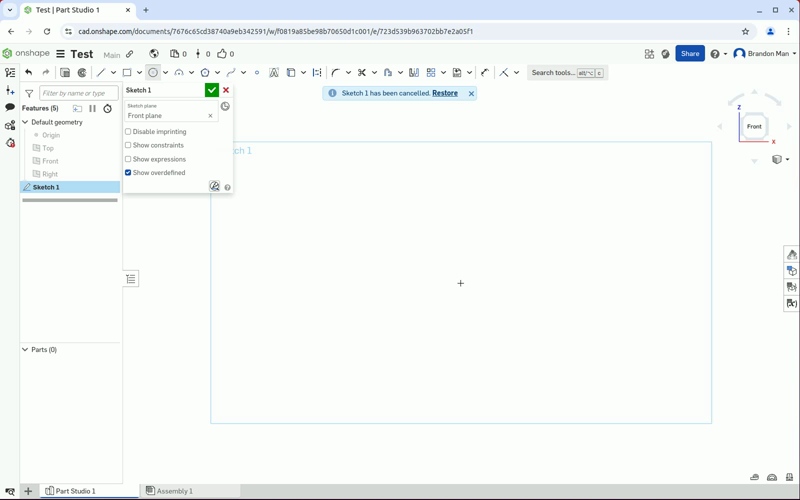
click(460, 282)
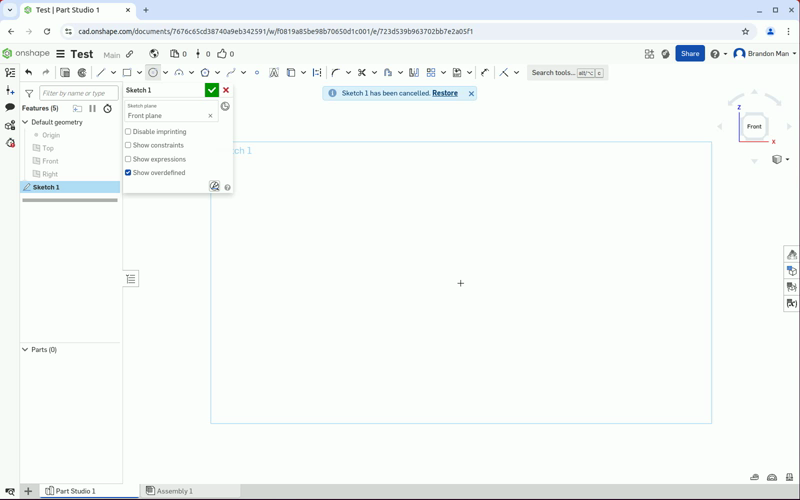
key_up(shift)
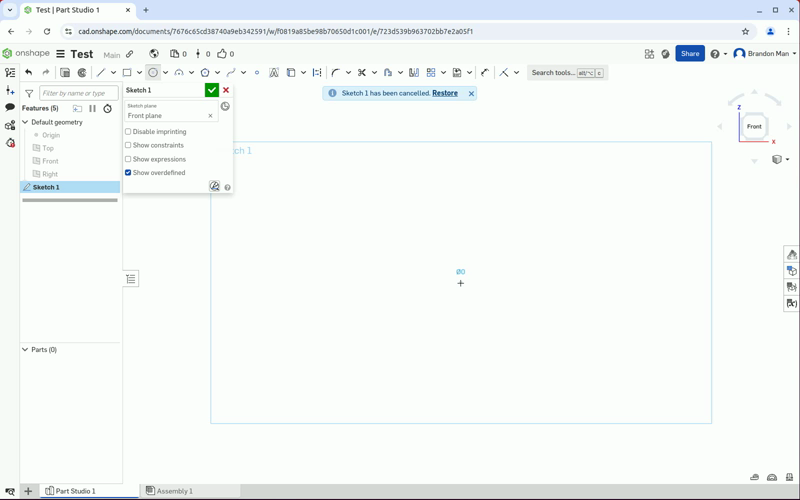
mouse_move(472, 282)
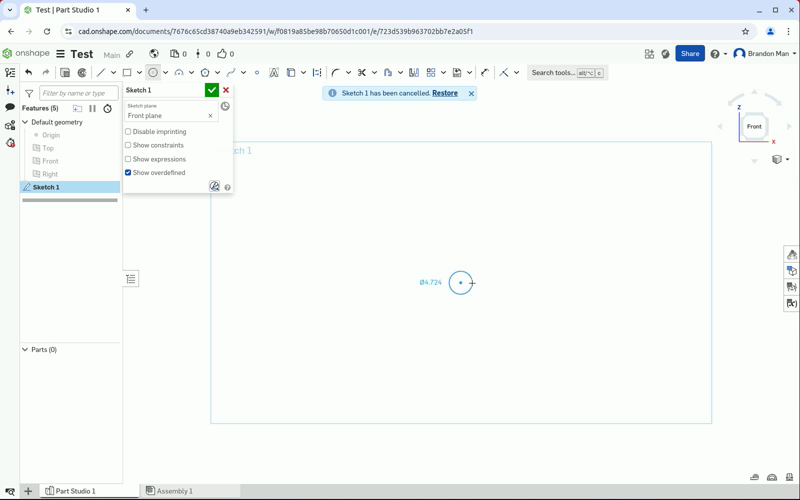
click(472, 282)
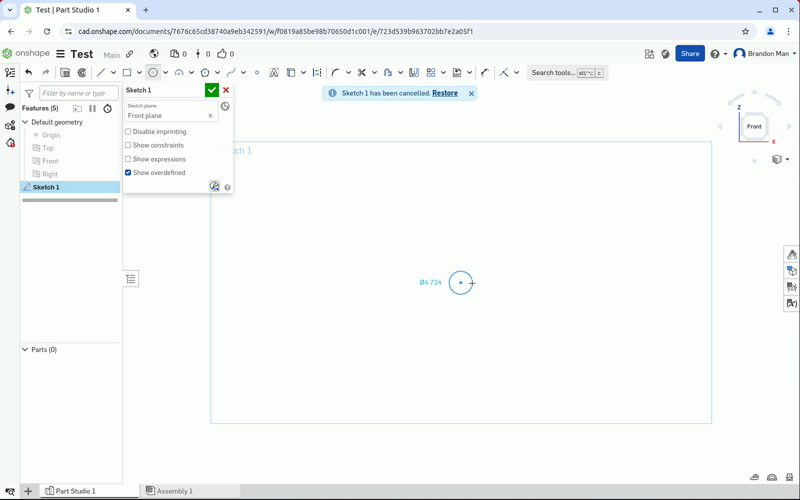
key(esc)
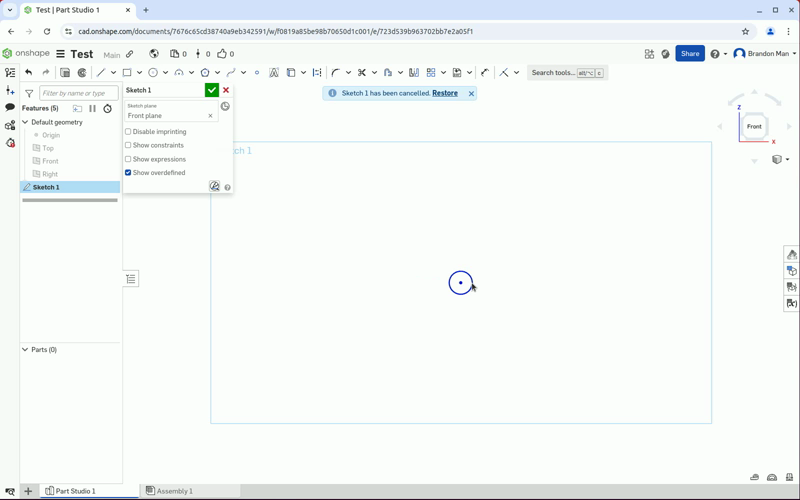
key(c)
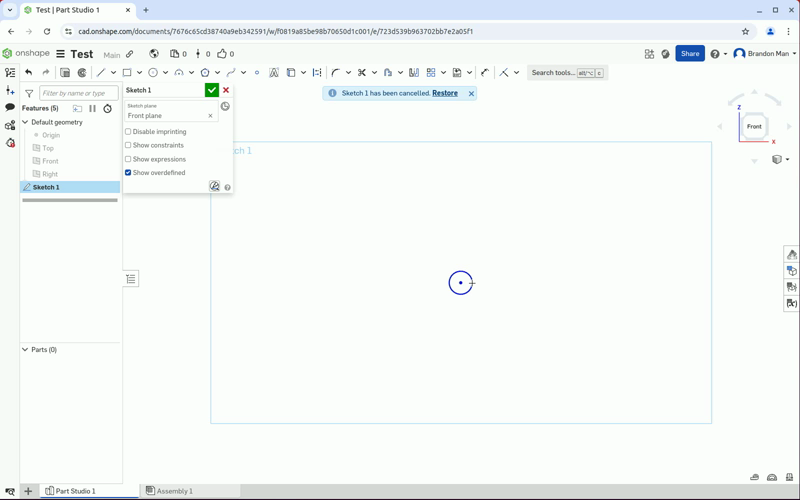
key_down(shift)
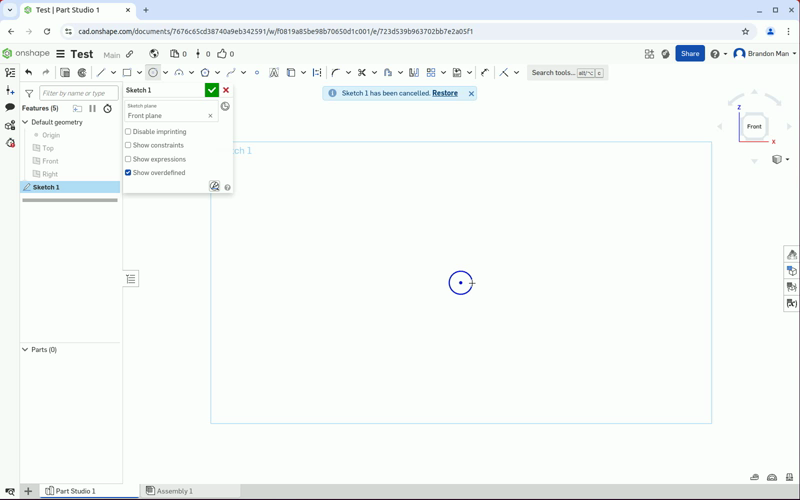
mouse_move(460, 282)
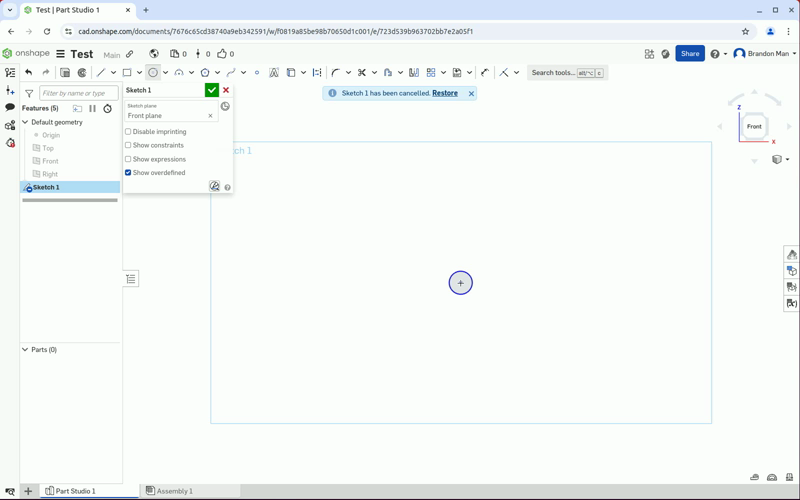
click(460, 282)
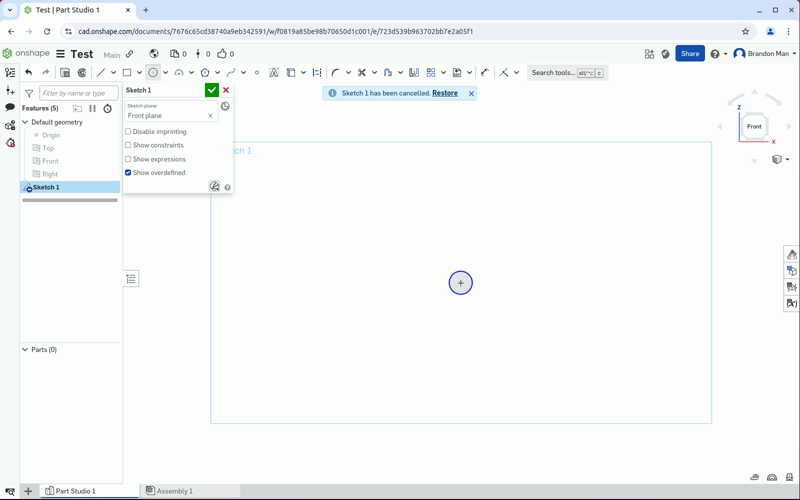
key_up(shift)
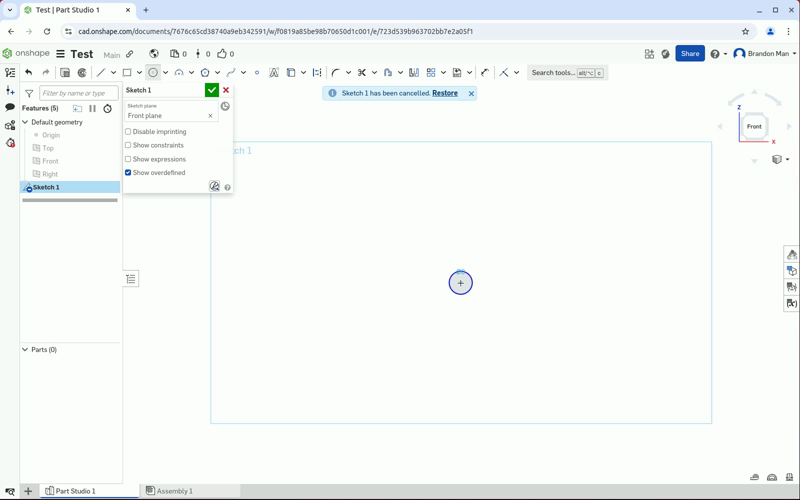
mouse_move(466, 282)
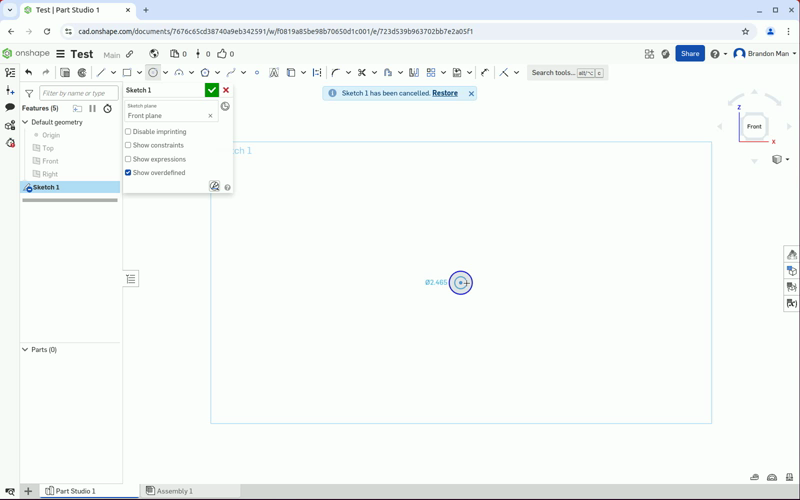
click(466, 282)
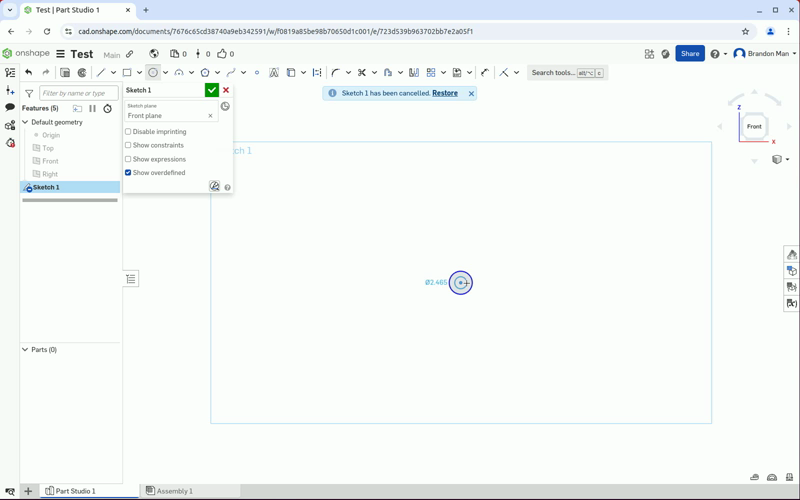
key(esc)
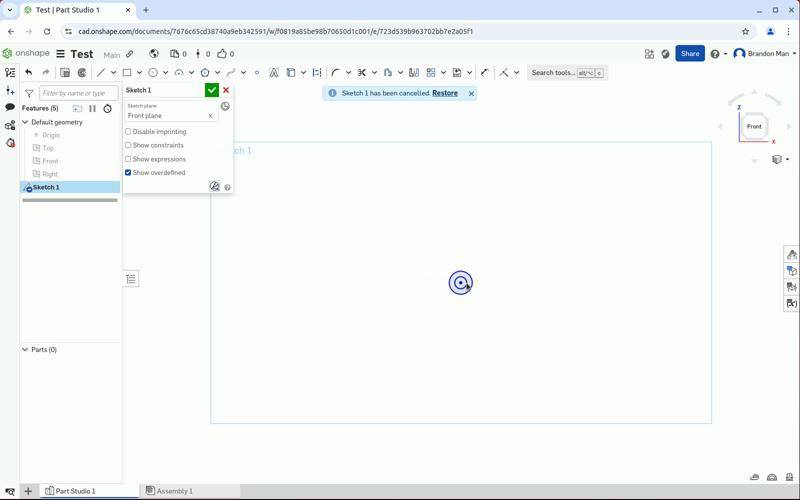
mouse_move(466, 288)
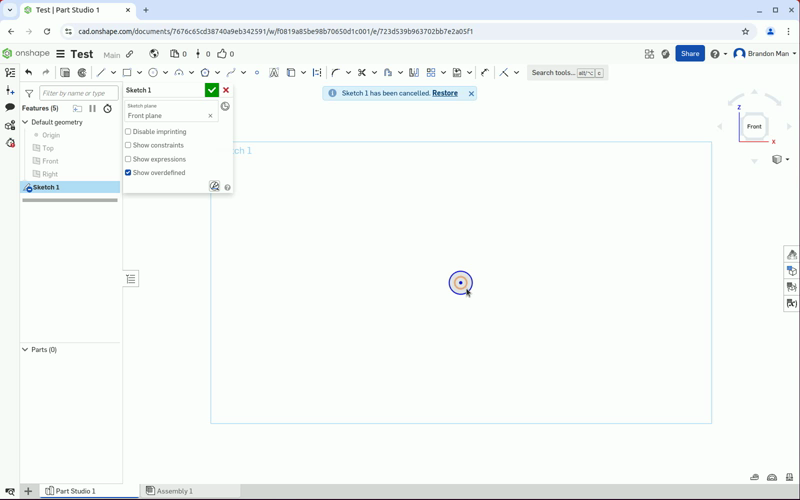
scroll(6)
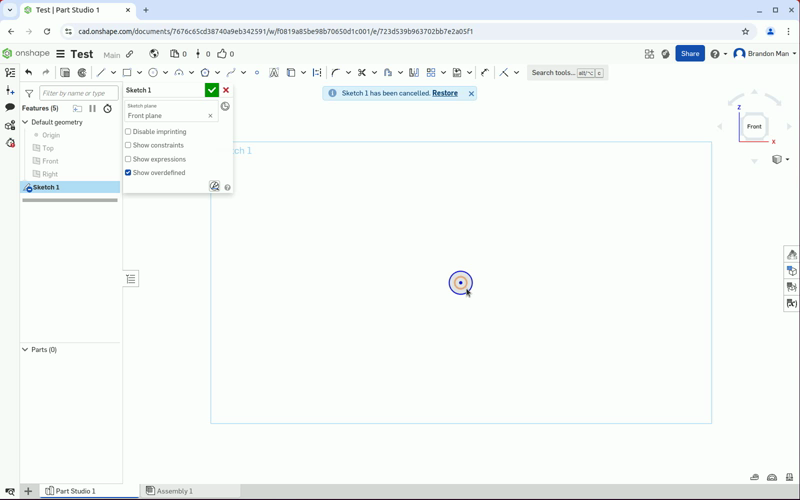
scroll(6)
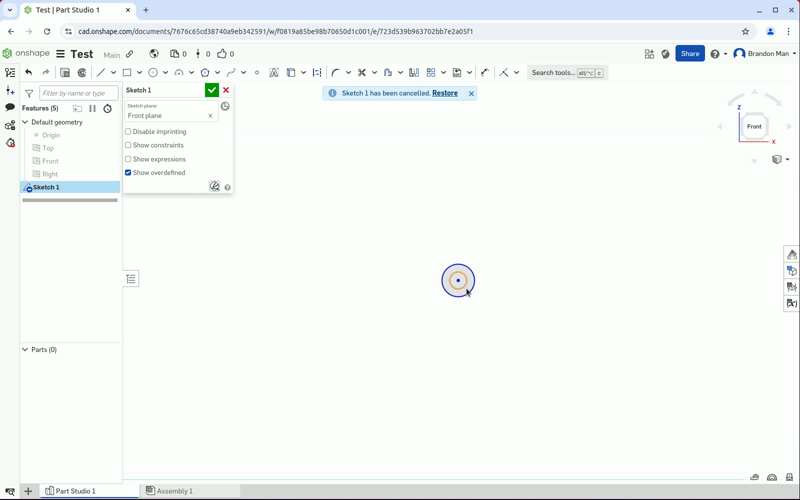
scroll(6)
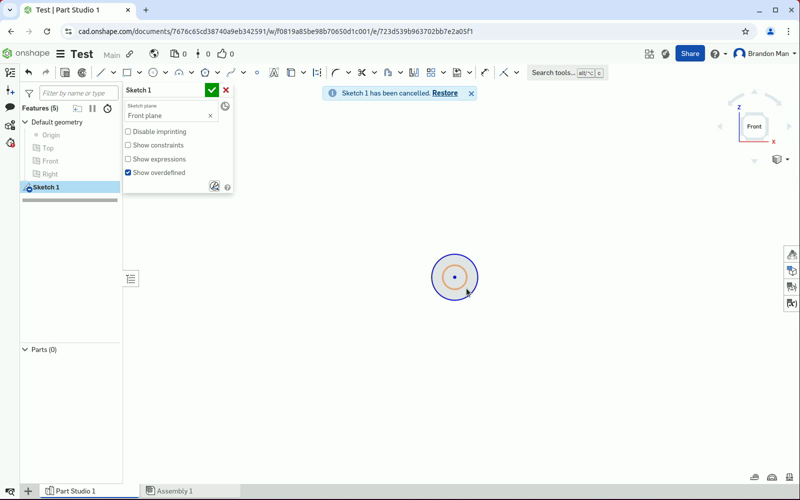
scroll(6)
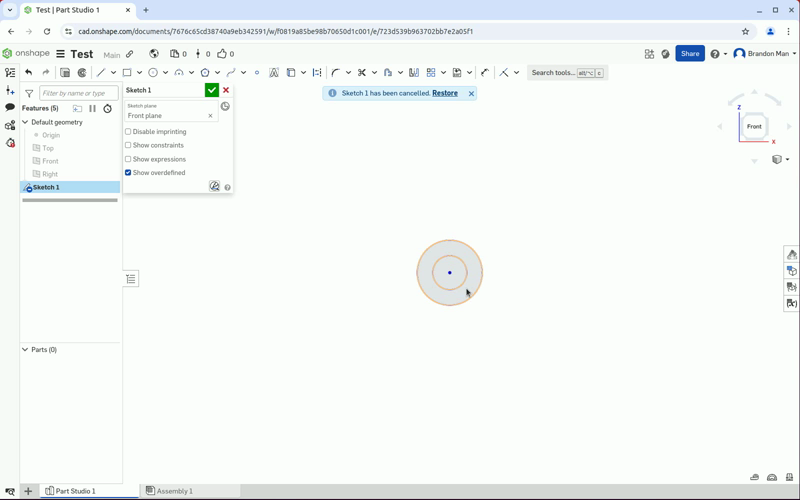
scroll(6)
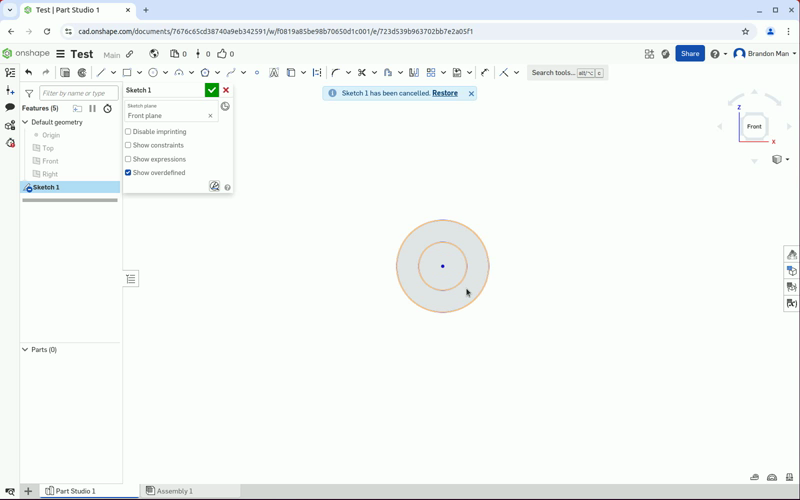
scroll(6)
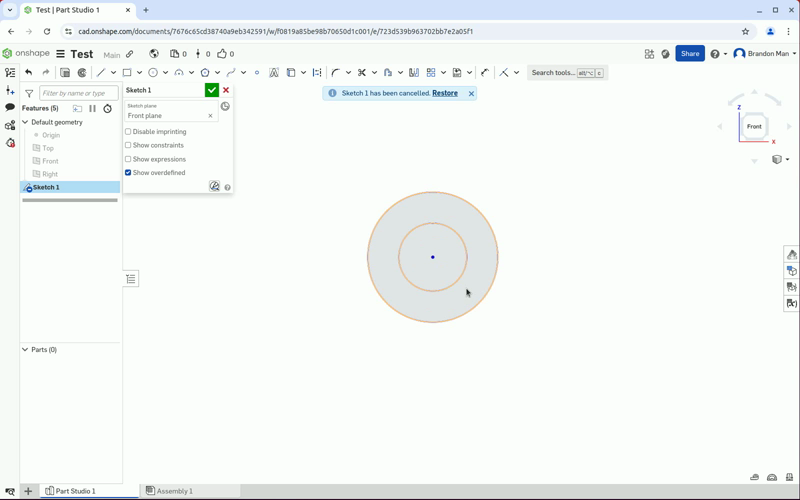
scroll(6)
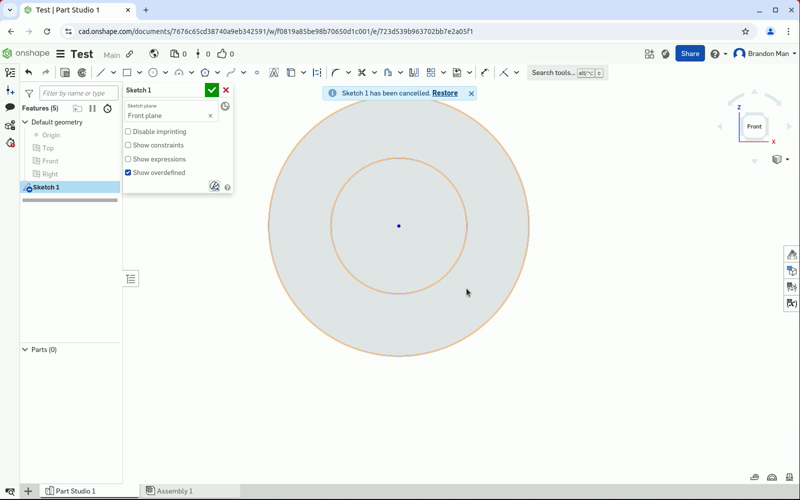
click(466, 288)
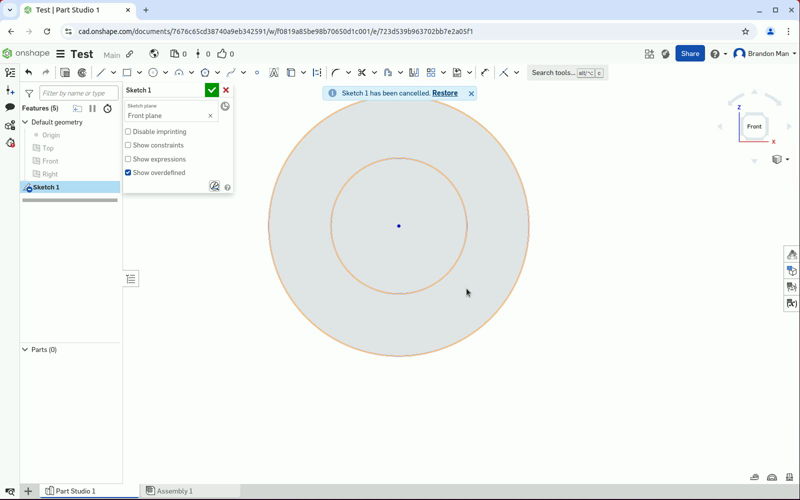
scroll(-6)
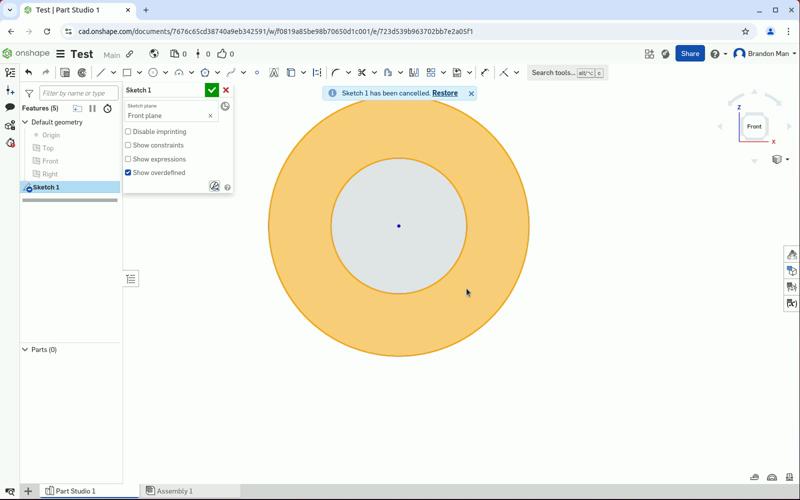
scroll(-6)
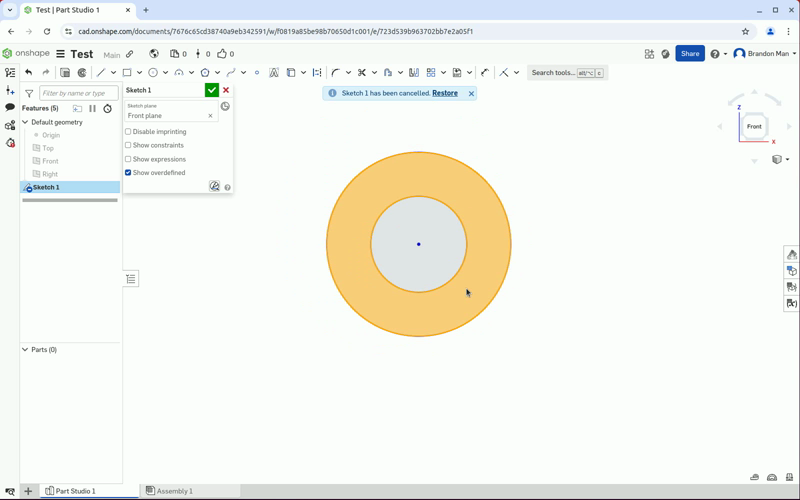
scroll(-6)
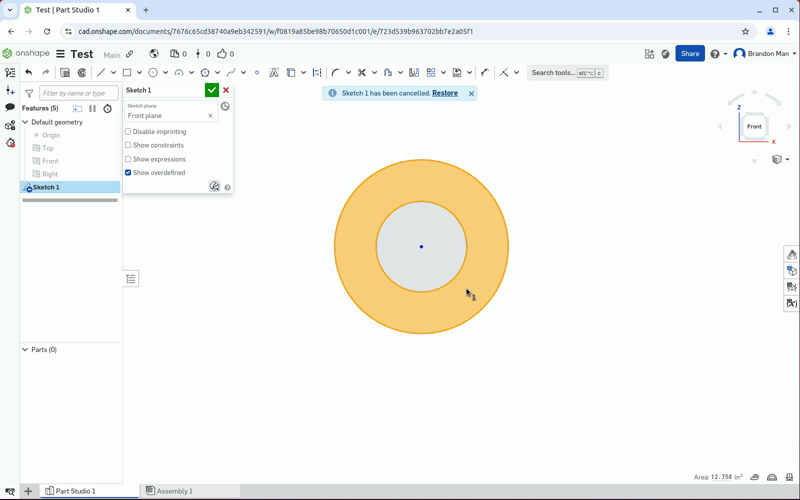
scroll(-6)
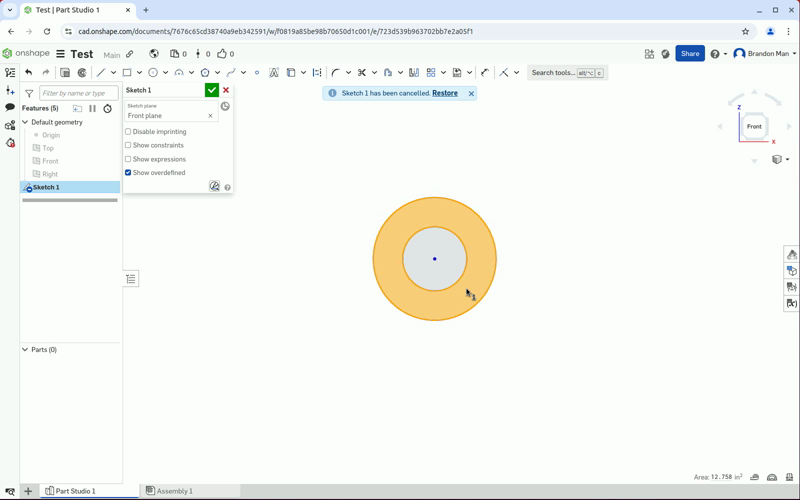
scroll(-6)
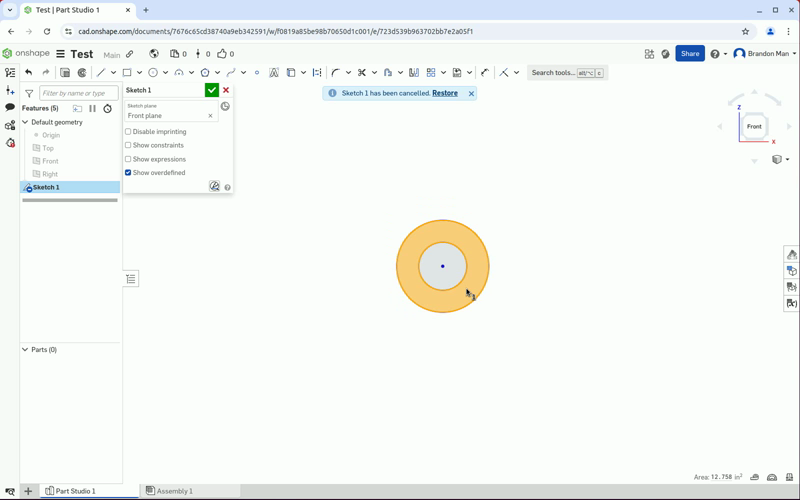
scroll(-6)
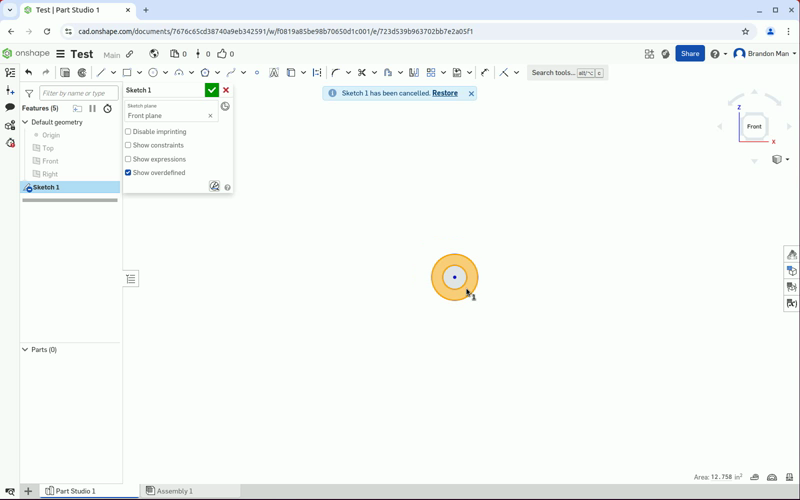
scroll(-6)
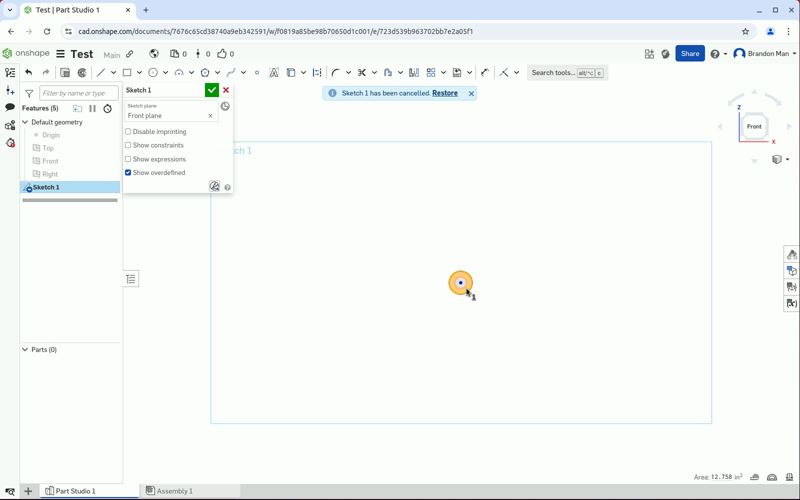
mouse_move(73, 352)
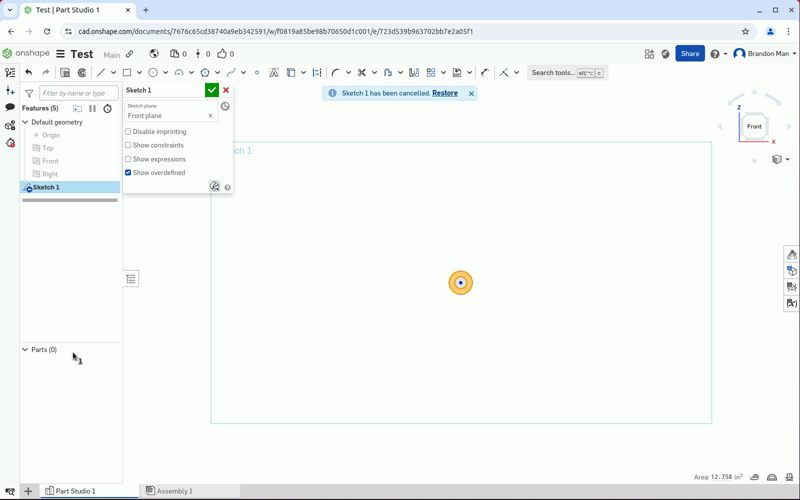
key(shift+y)
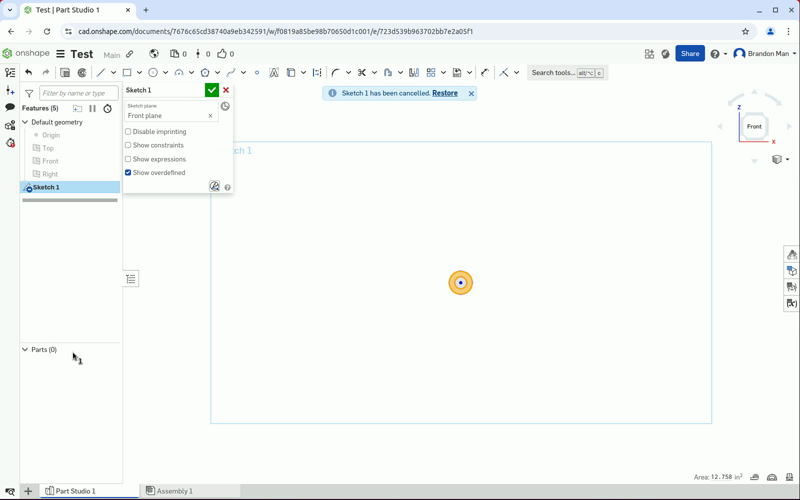
key(shift+e)
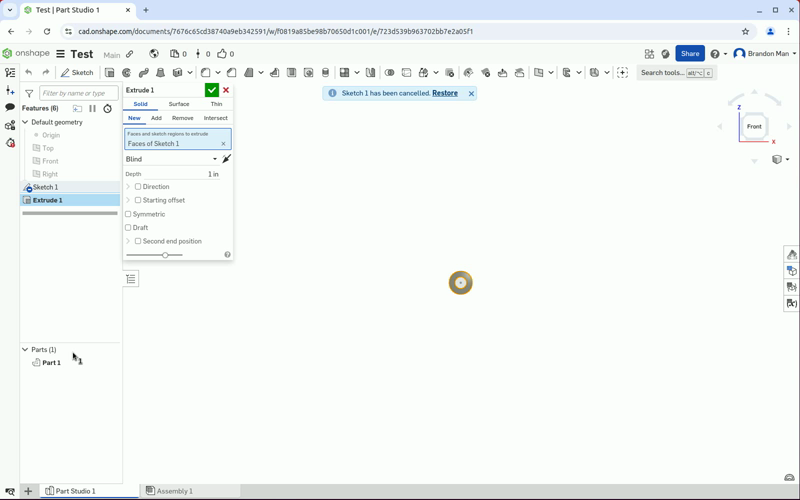
mouse_move(143, 106)
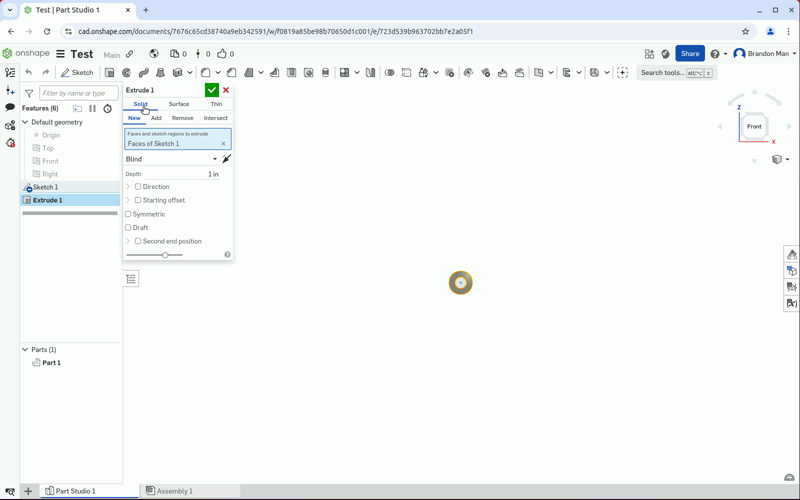
click(143, 106)
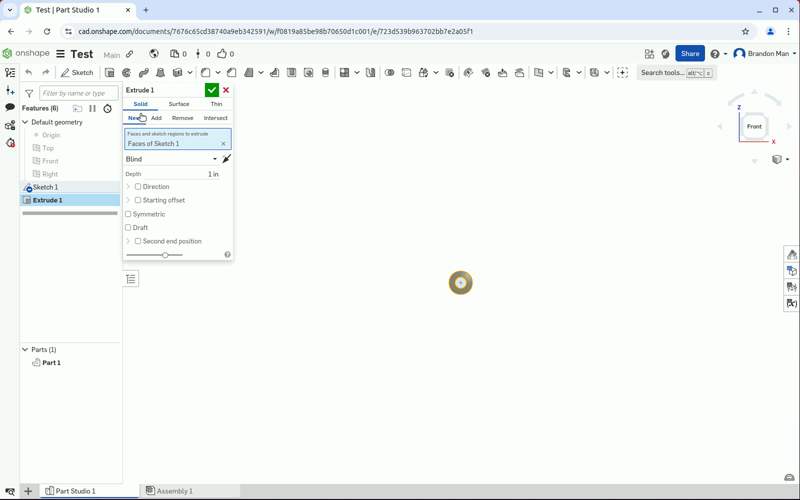
mouse_move(137, 120)
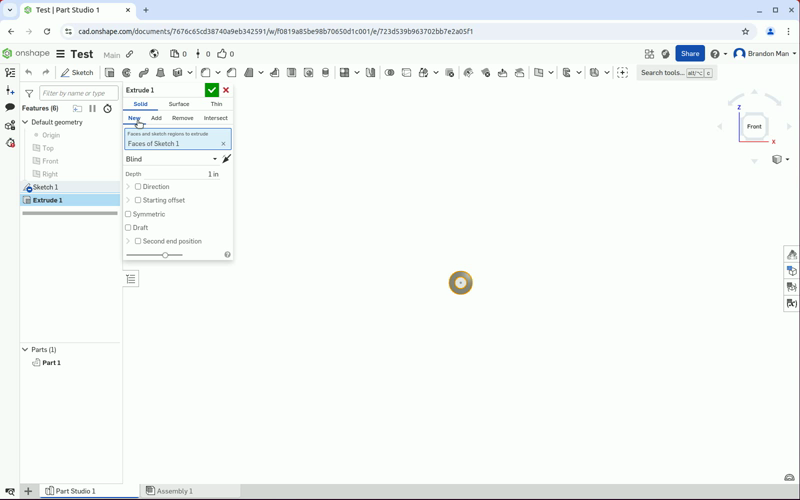
click(137, 120)
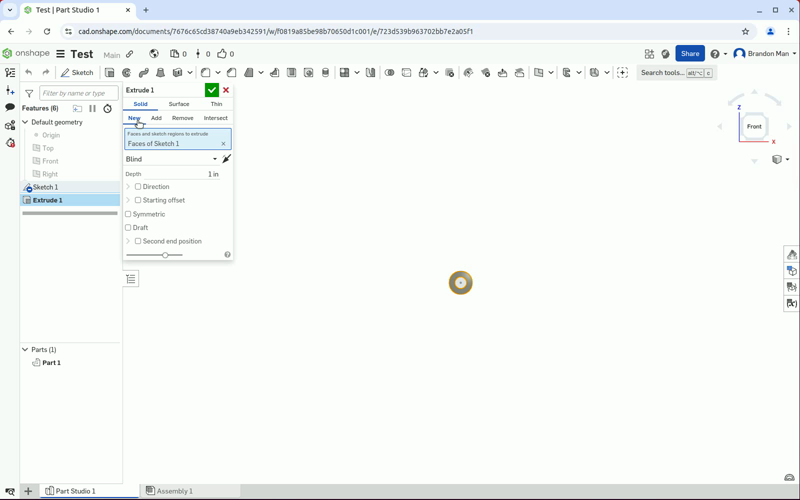
key(tab, 4)
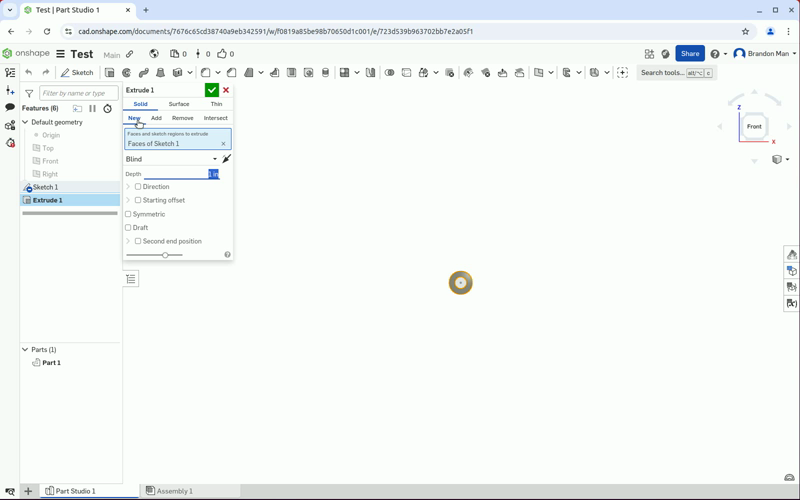
text(2.407)
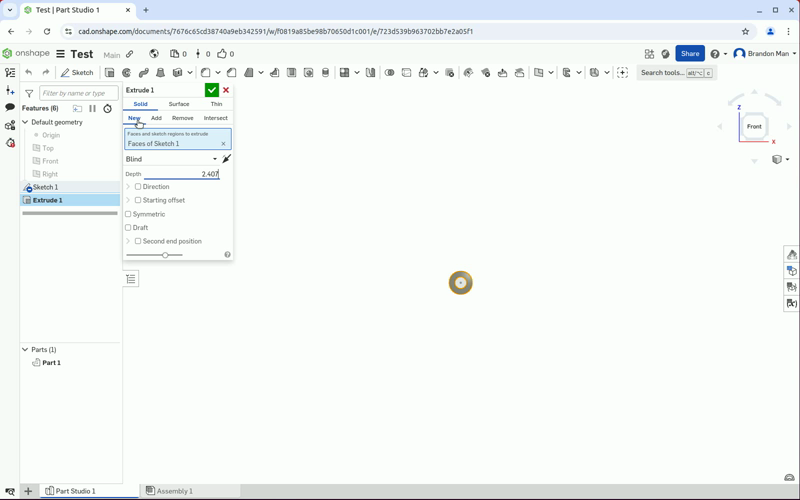
key(enter)
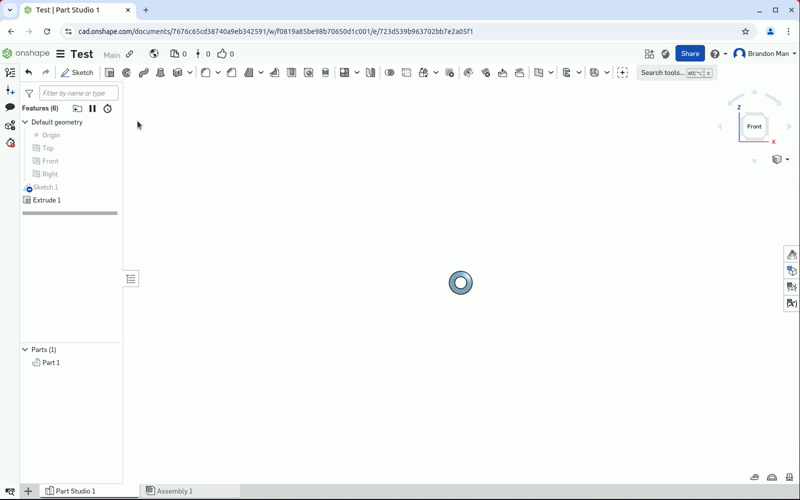
key(shift+h)
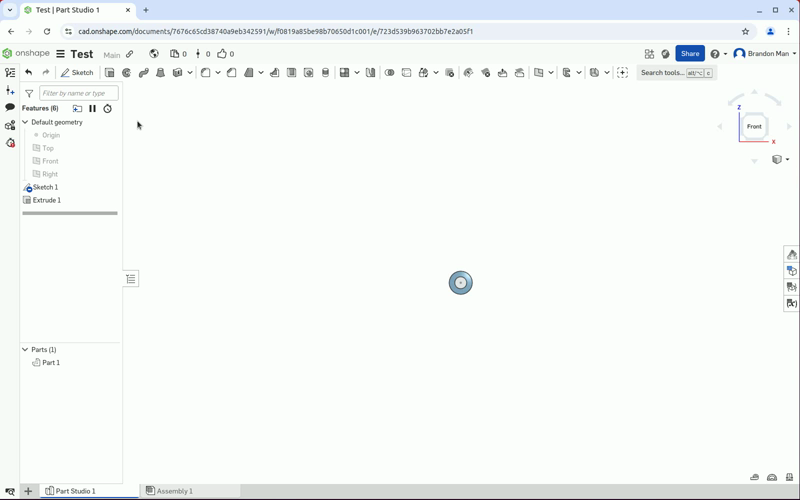
key(shift+h)
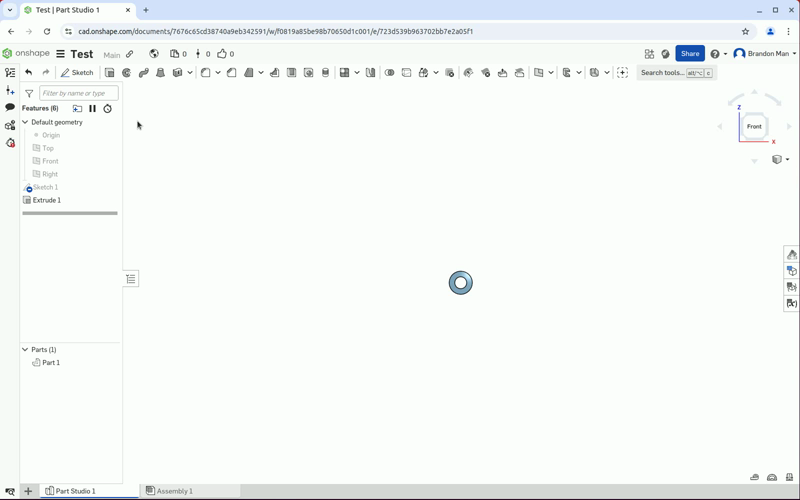
mouse_move(73, 189)
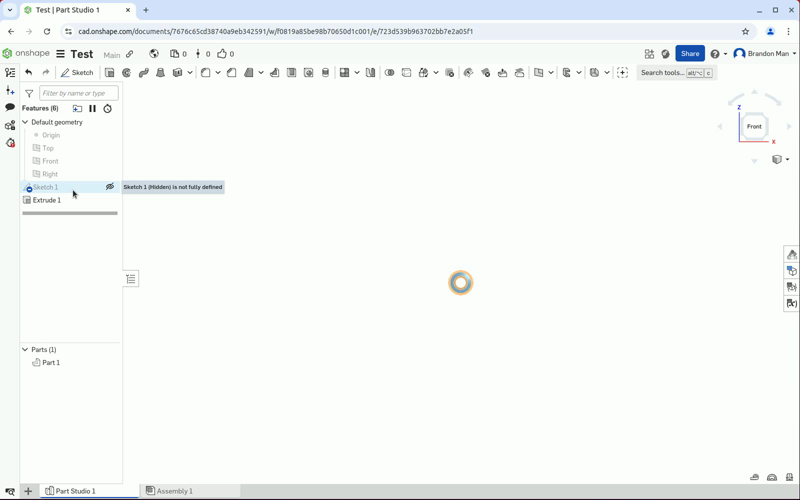
click(73, 189)
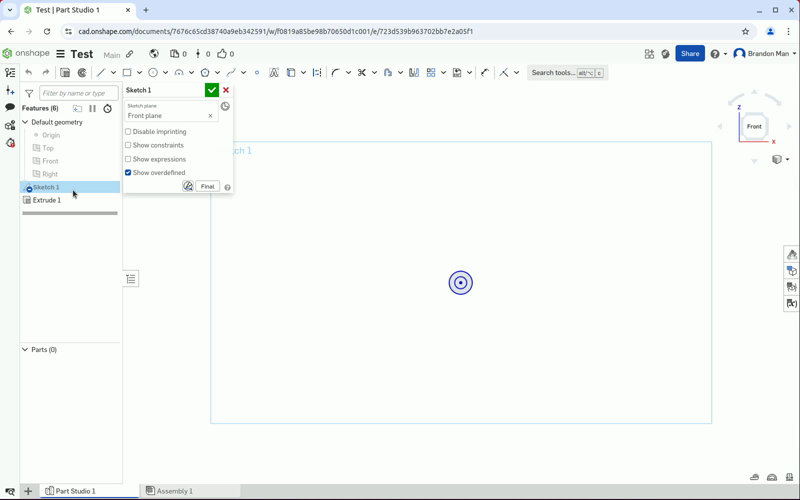
mouse_move(229, 92)
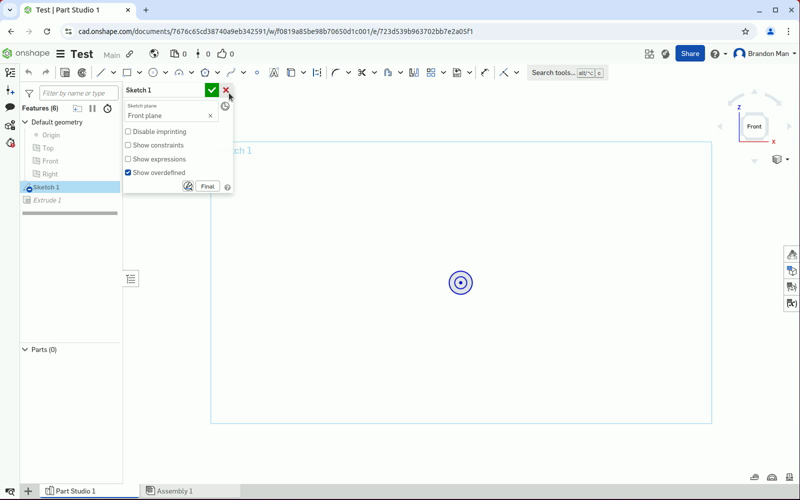
click(229, 92)
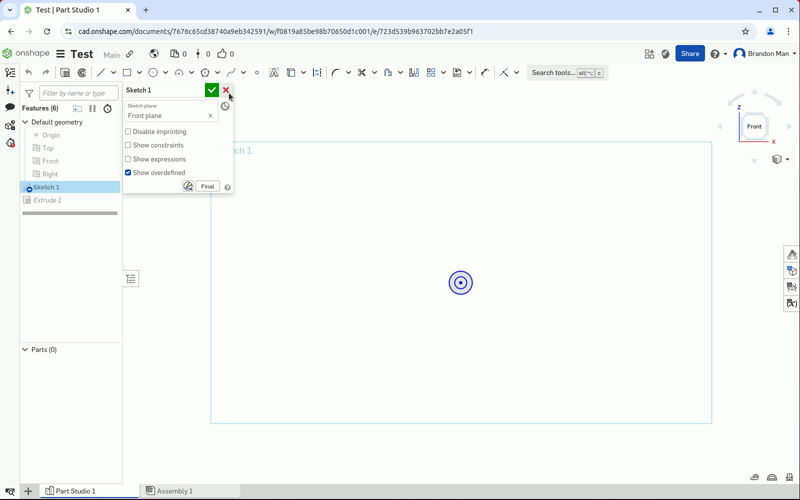
key(shift+s)
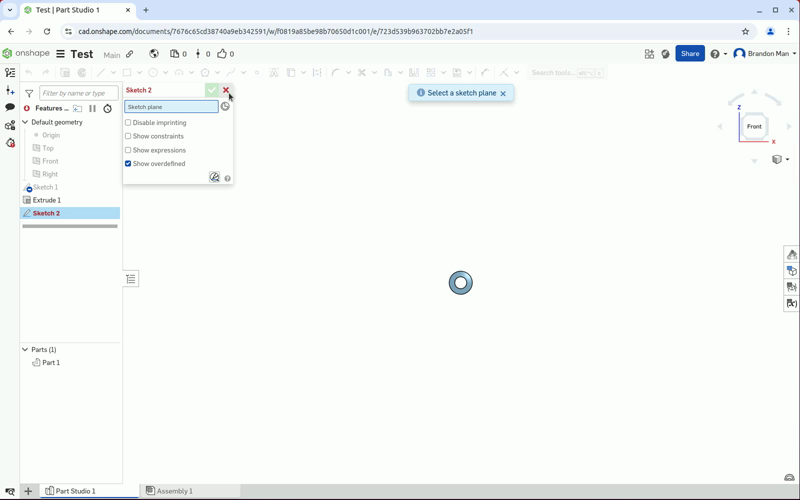
mouse_move(73, 163)
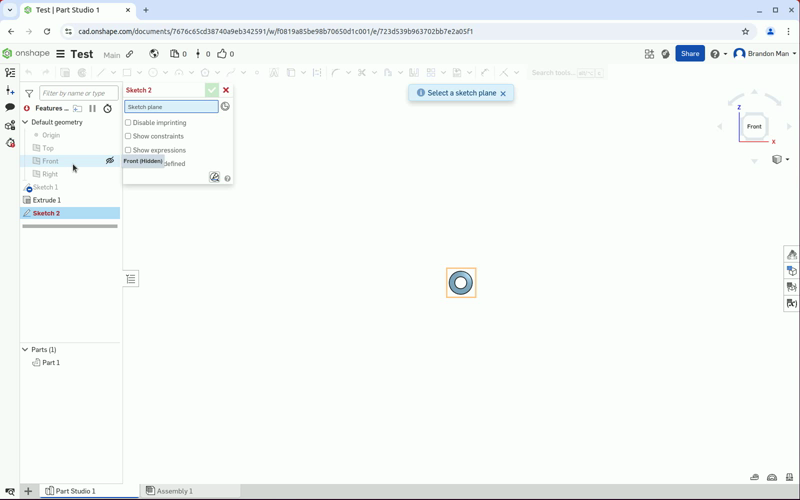
click(73, 163)
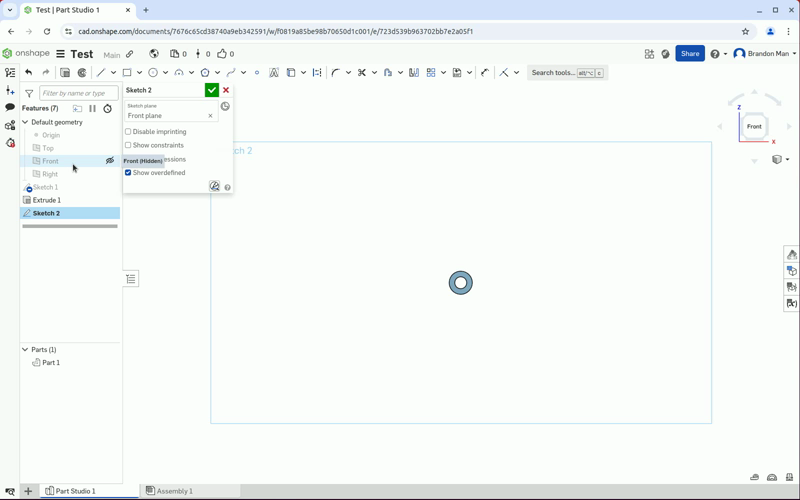
mouse_move(73, 352)
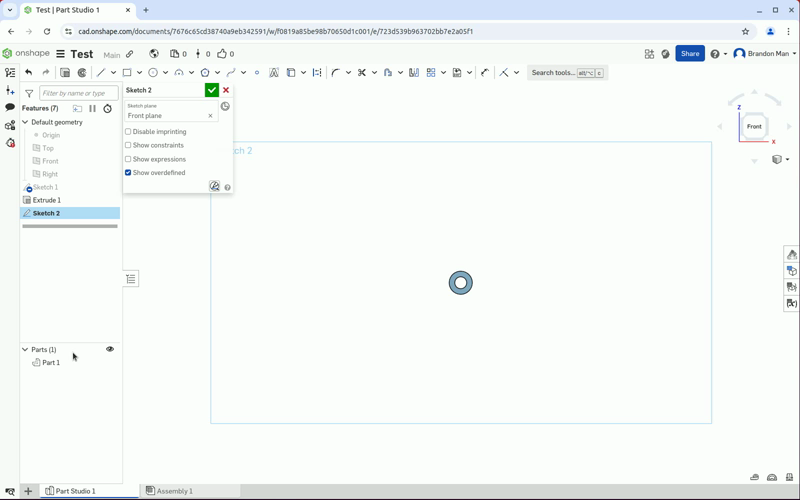
key(y)
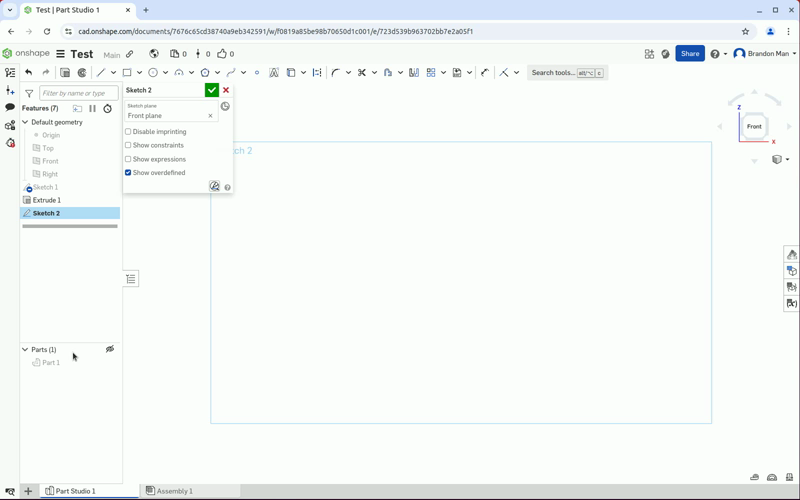
key(l)
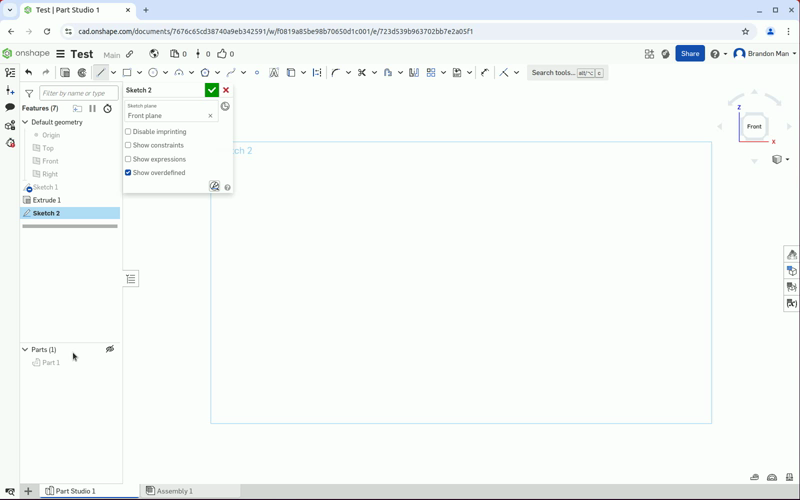
key_down(shift)
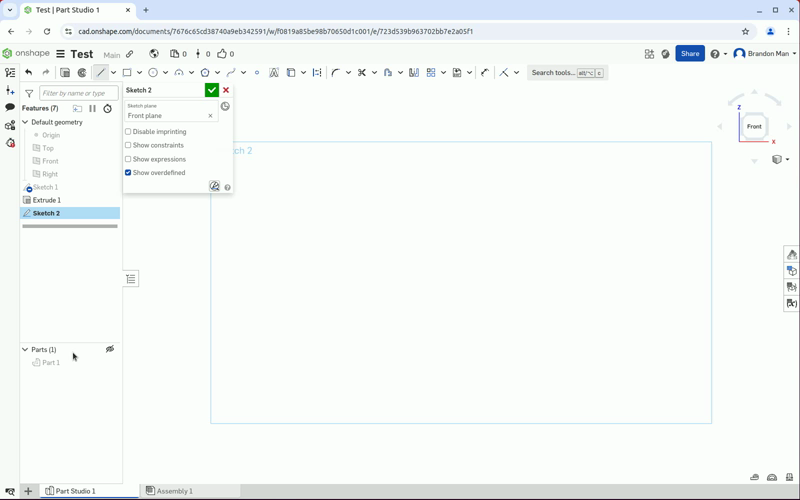
mouse_move(470, 395)
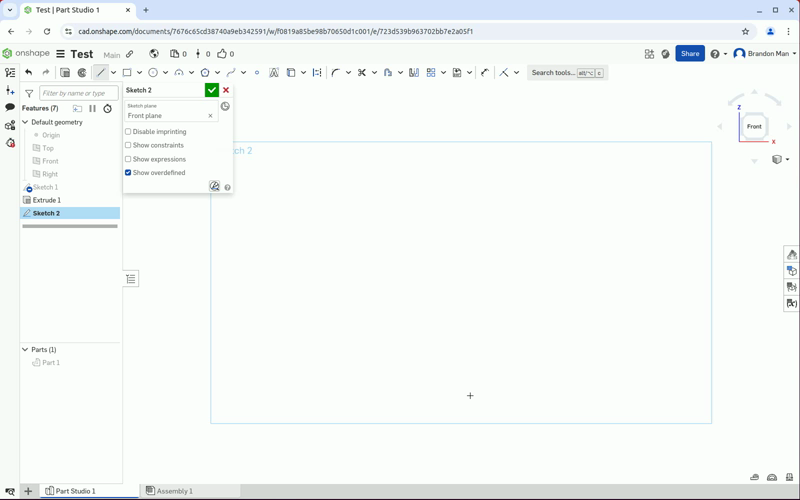
click(470, 395)
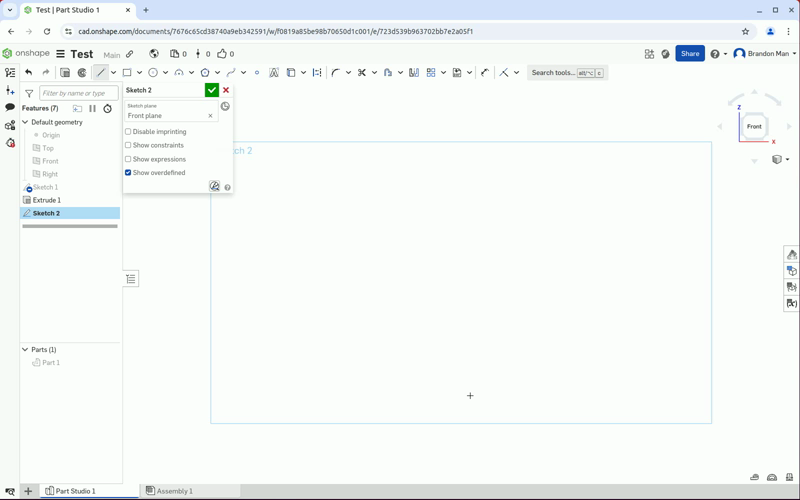
key_up(shift)
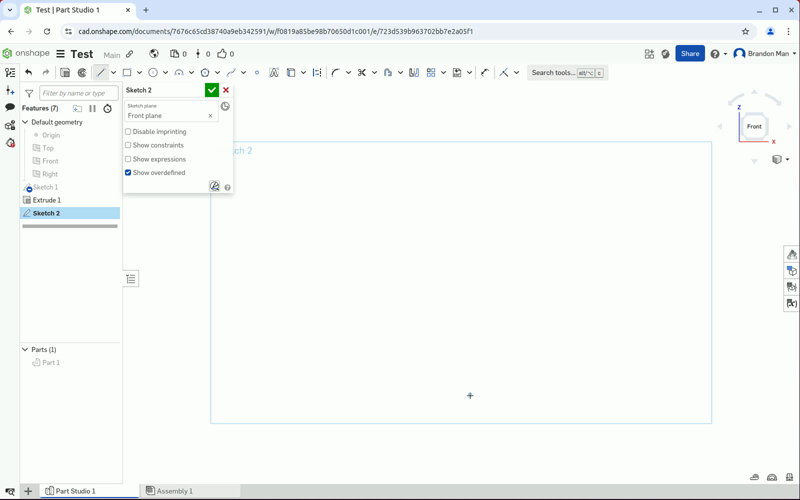
key_down(shift)
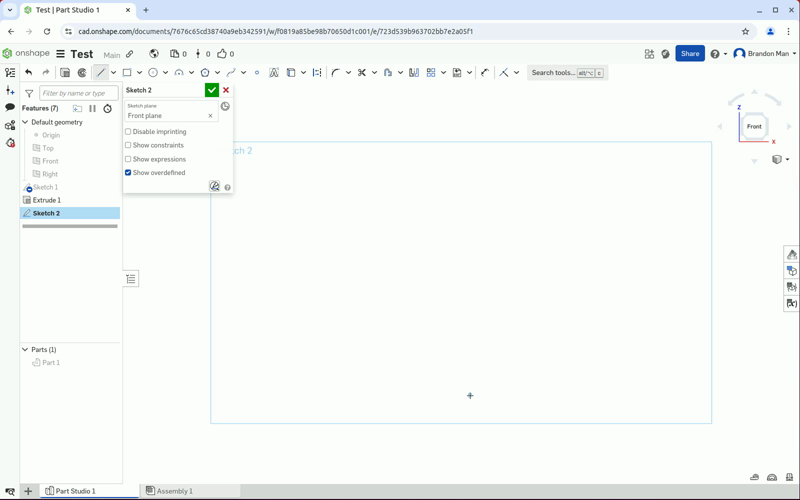
mouse_move(500, 395)
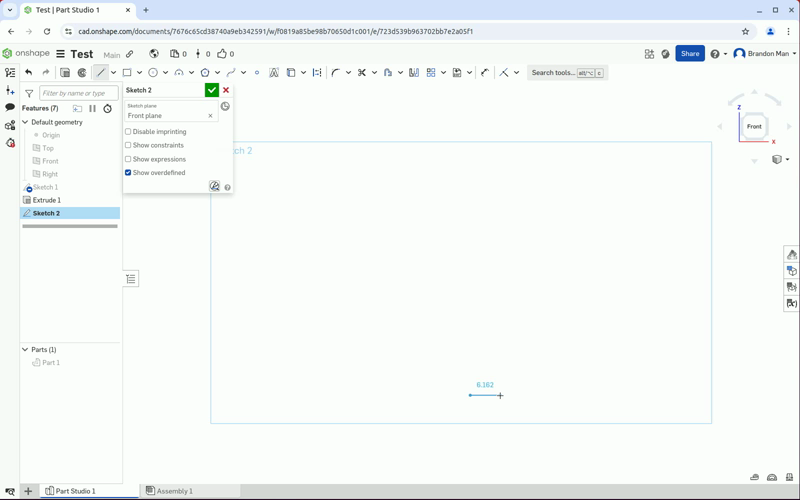
mouse_move(472, 395)
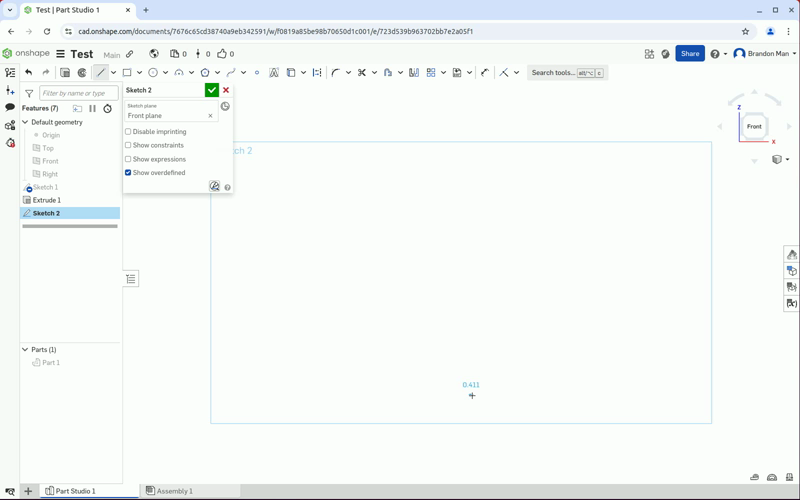
scroll(6)
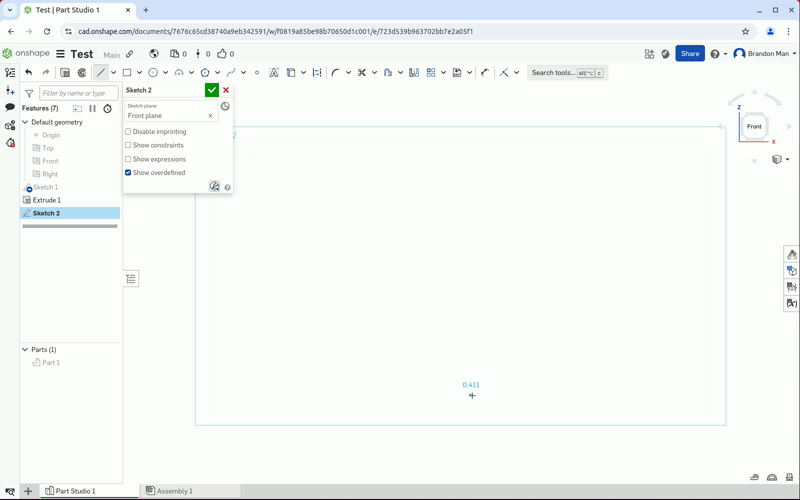
scroll(6)
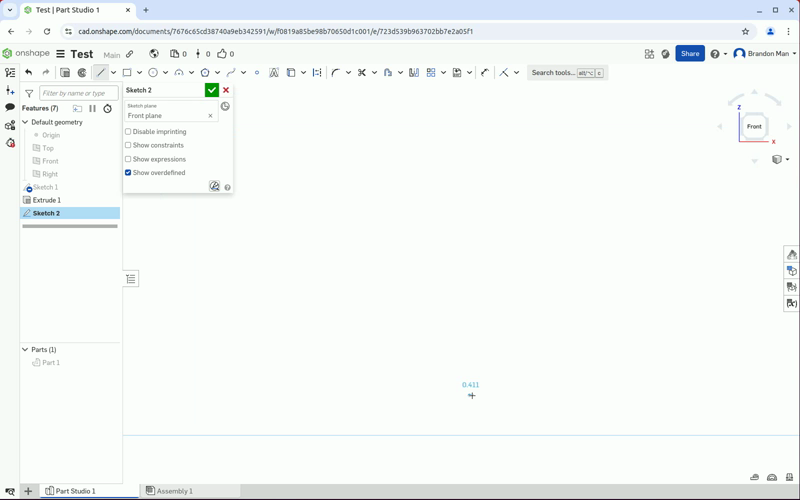
scroll(6)
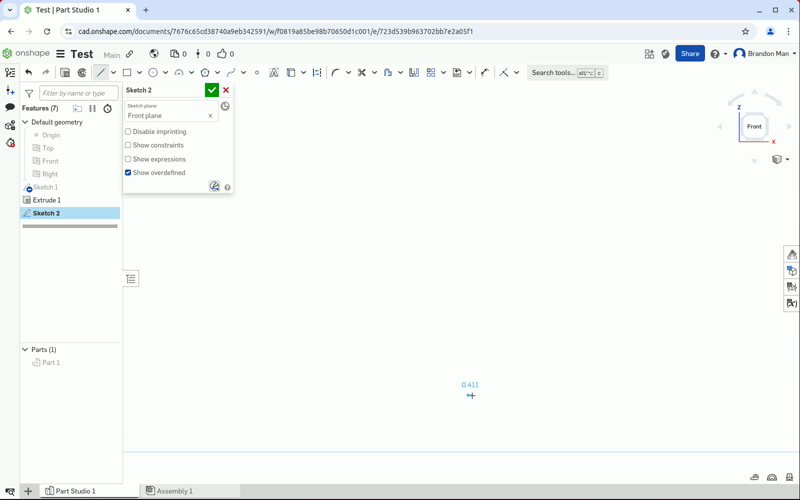
scroll(6)
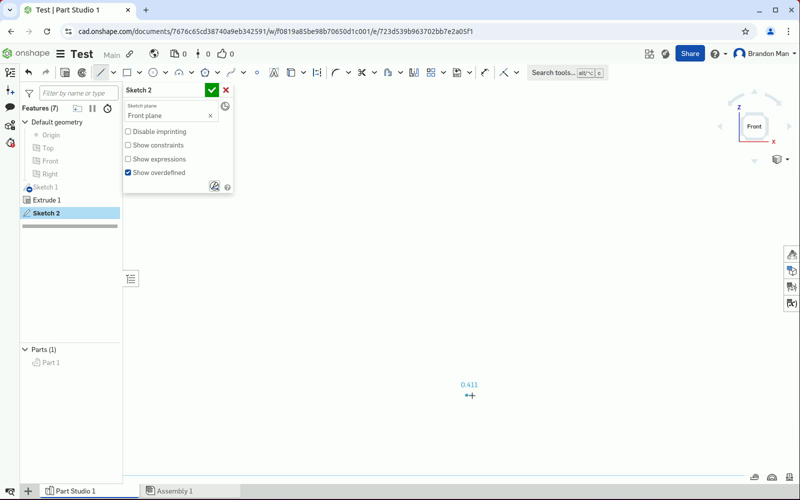
scroll(6)
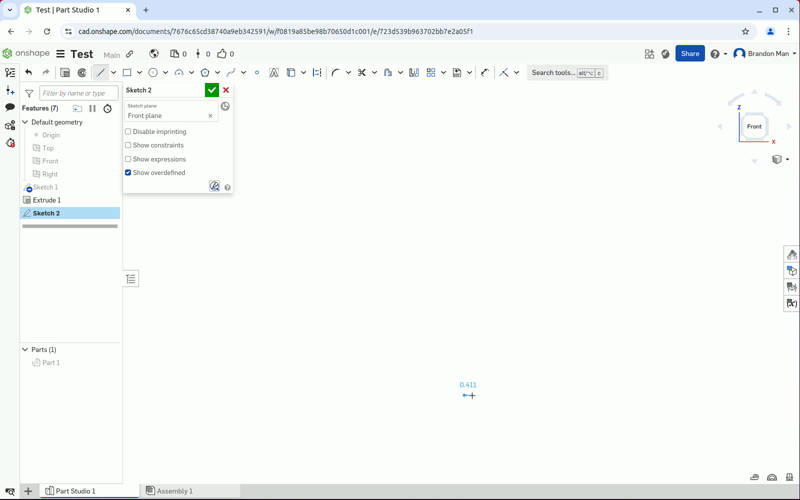
scroll(6)
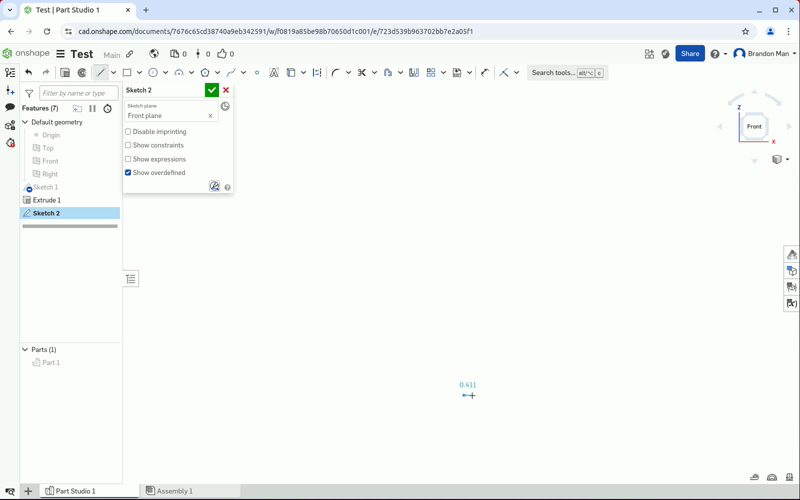
scroll(6)
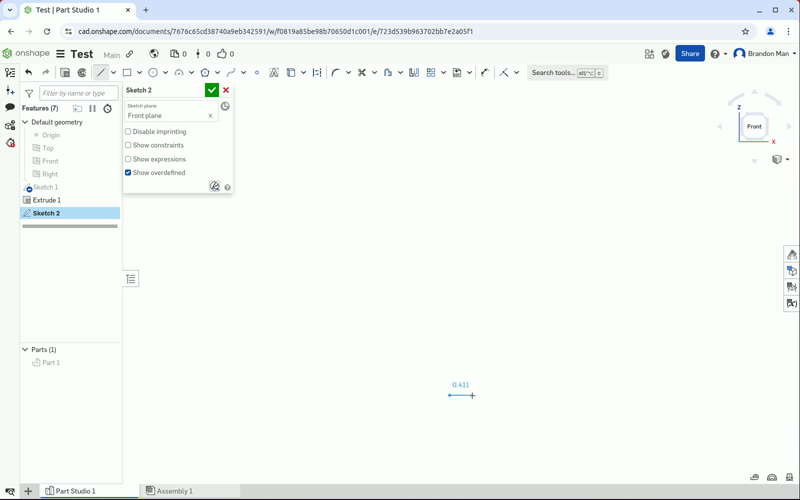
click(472, 395)
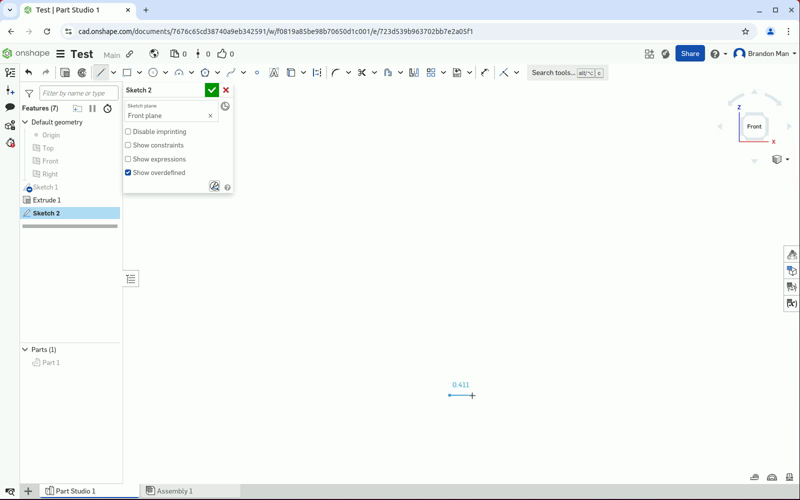
scroll(-6)
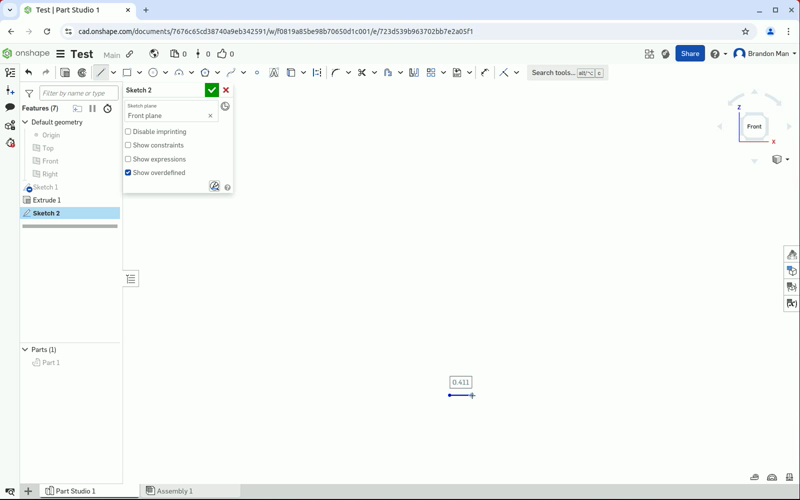
scroll(-6)
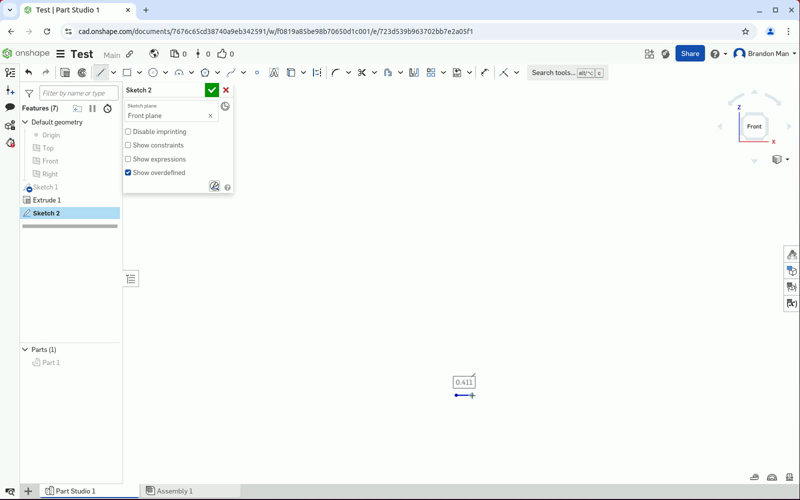
scroll(-6)
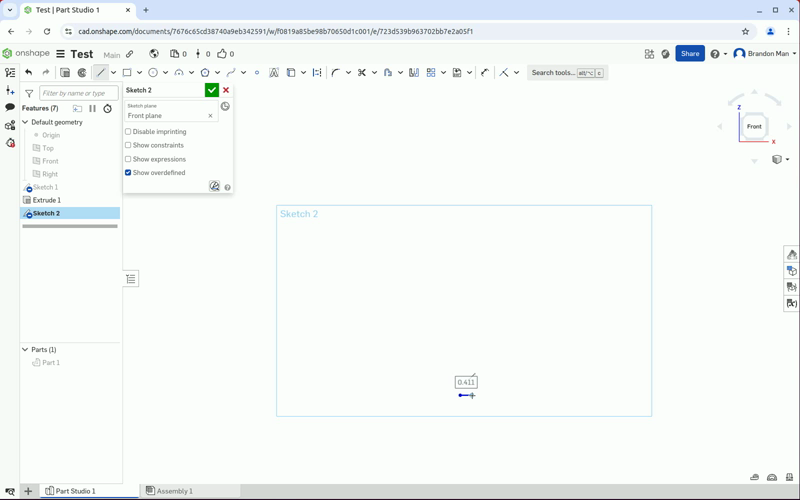
scroll(-6)
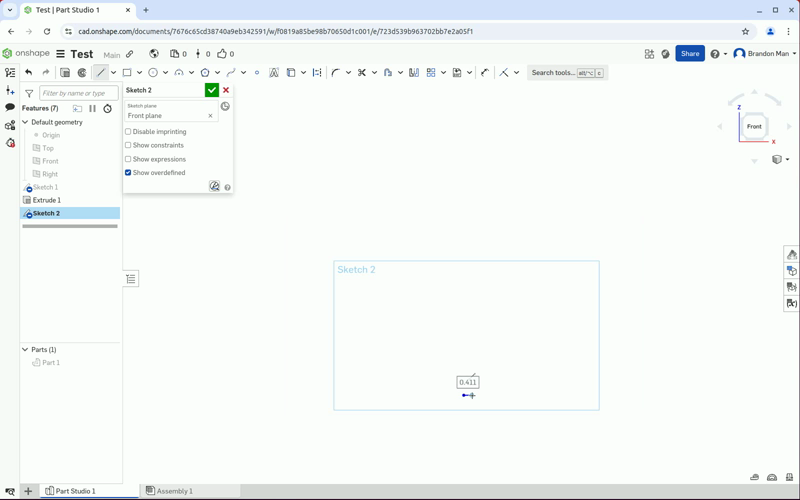
scroll(-6)
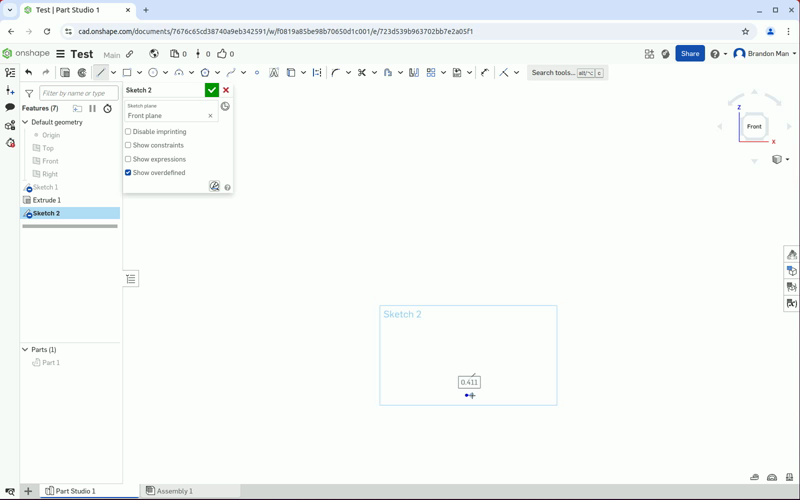
scroll(-6)
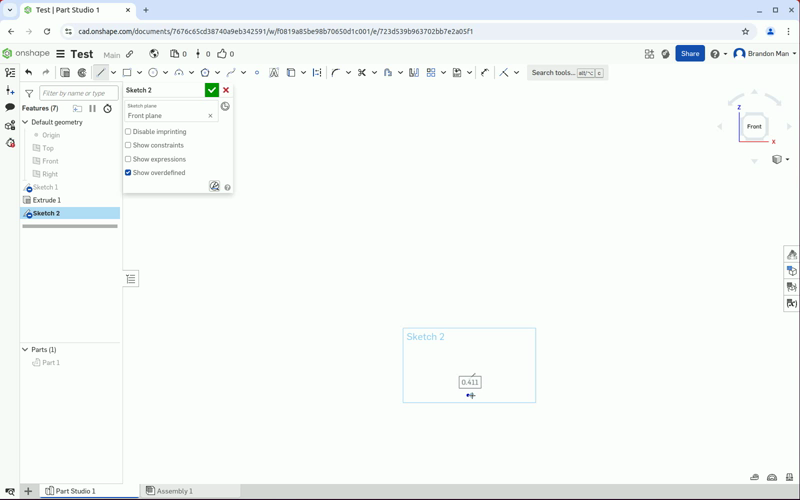
scroll(-6)
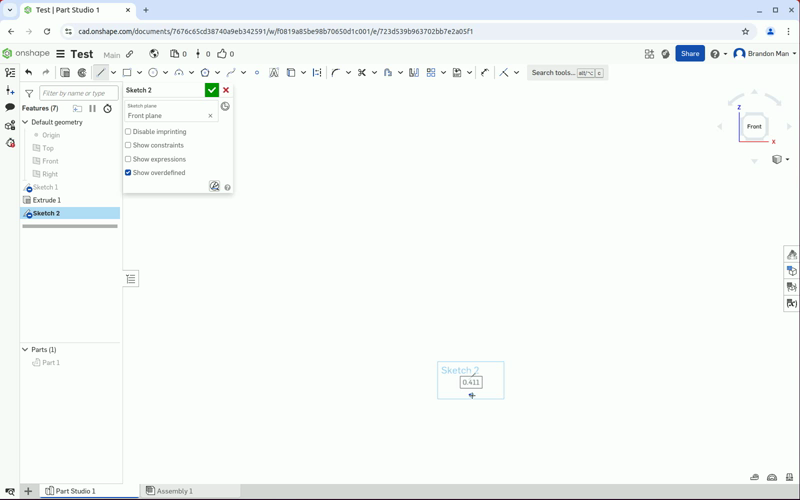
key_up(shift)
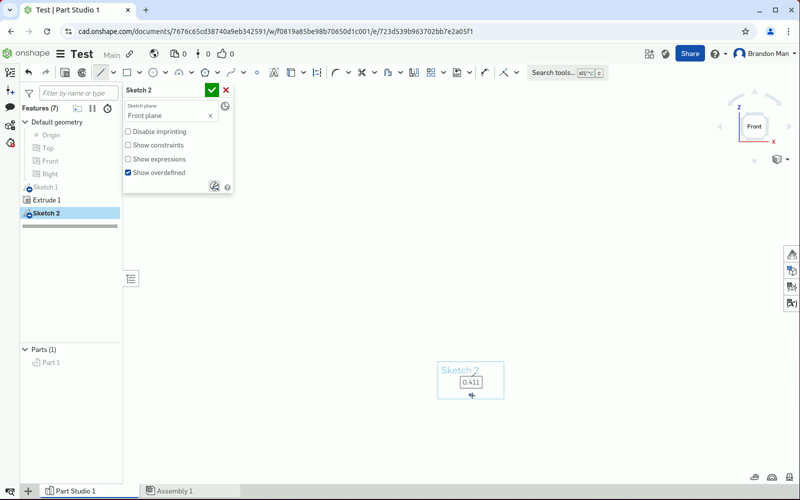
key_down(shift)
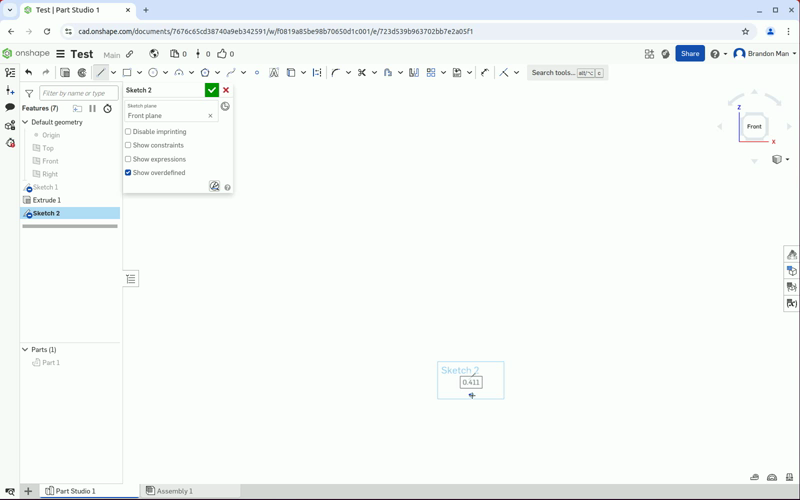
mouse_move(472, 282)
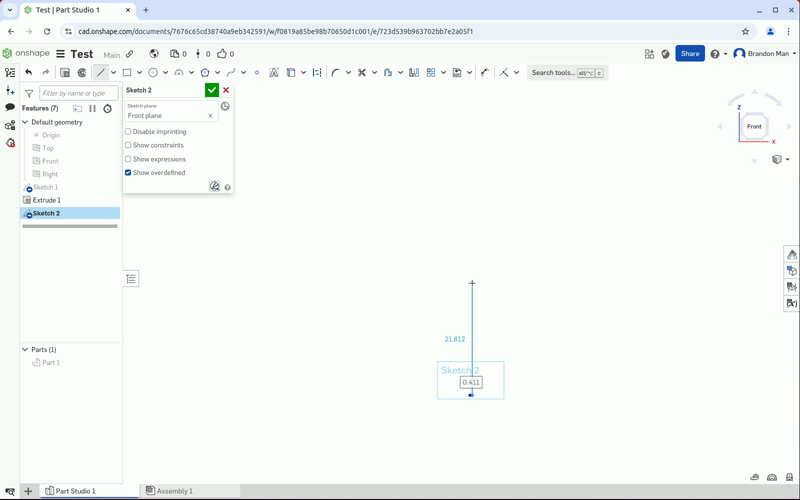
click(472, 282)
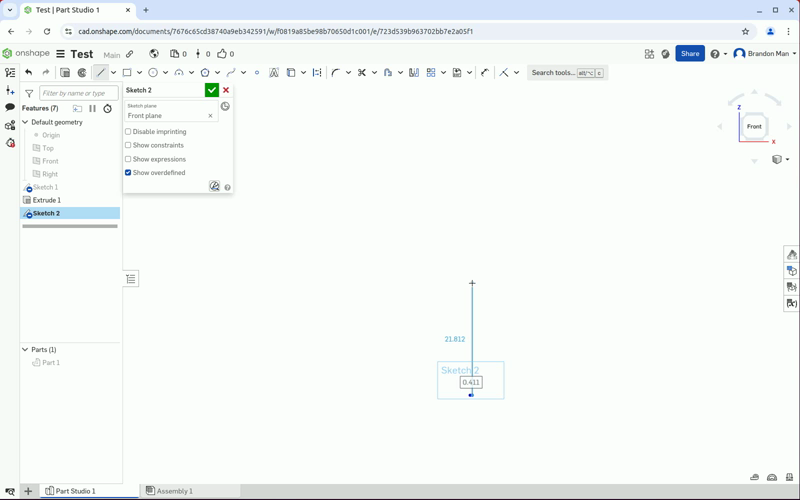
key_up(shift)
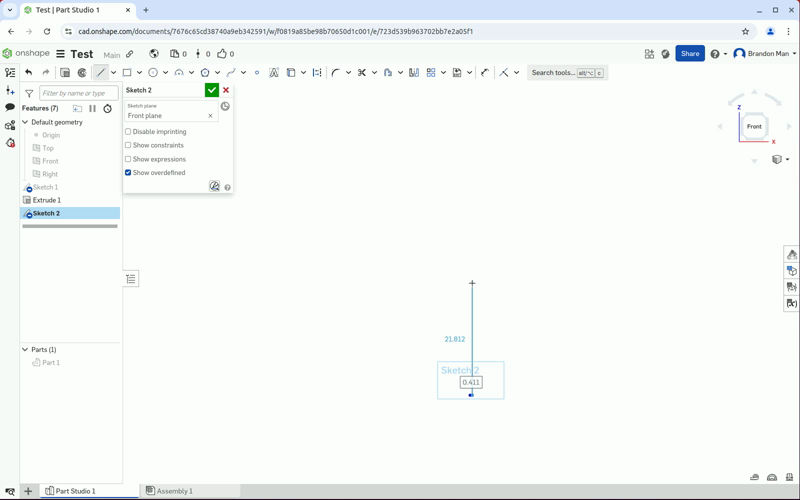
key(esc)
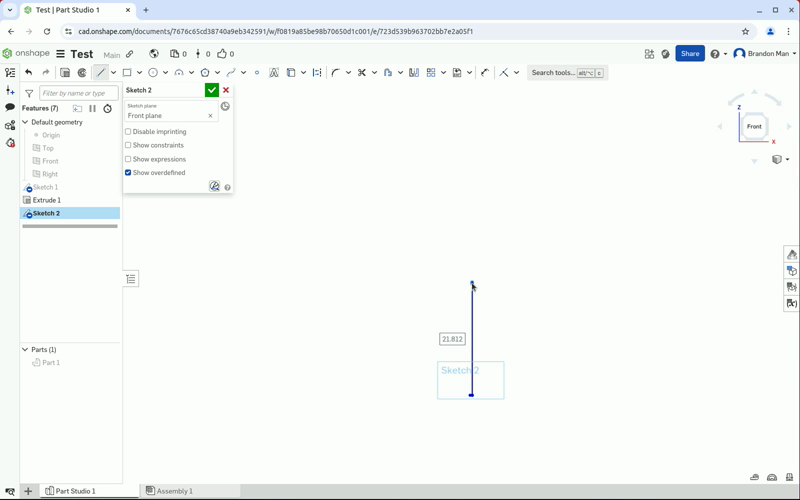
key(a)
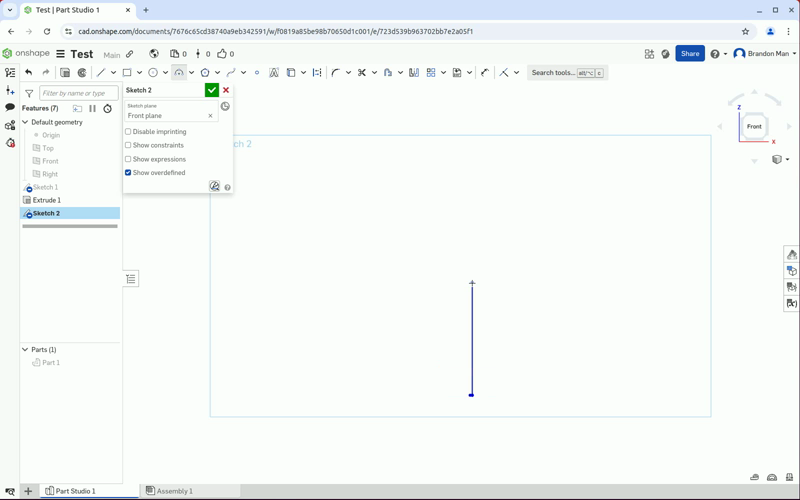
mouse_move(472, 282)
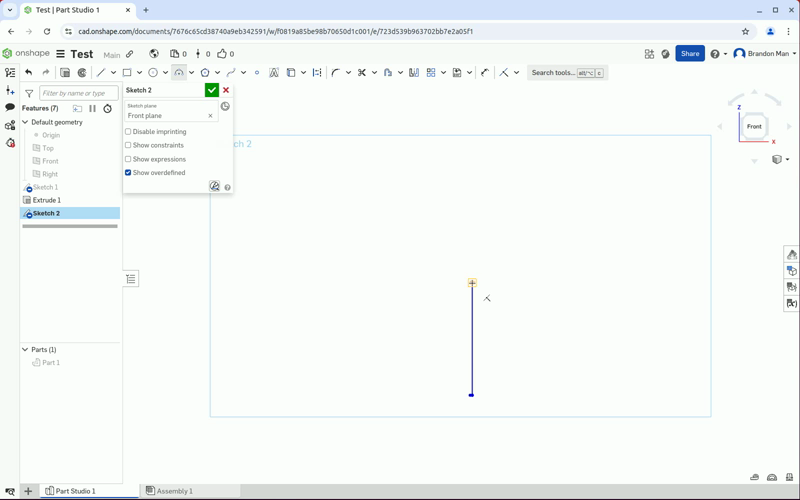
click(472, 282)
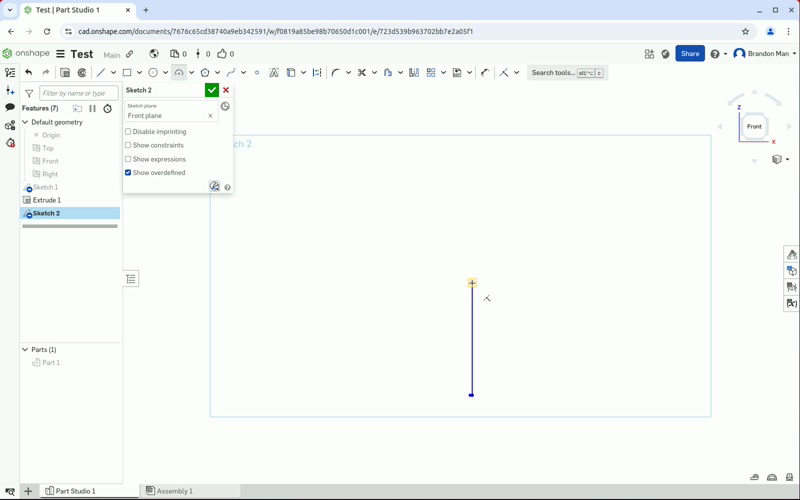
key_down(shift)
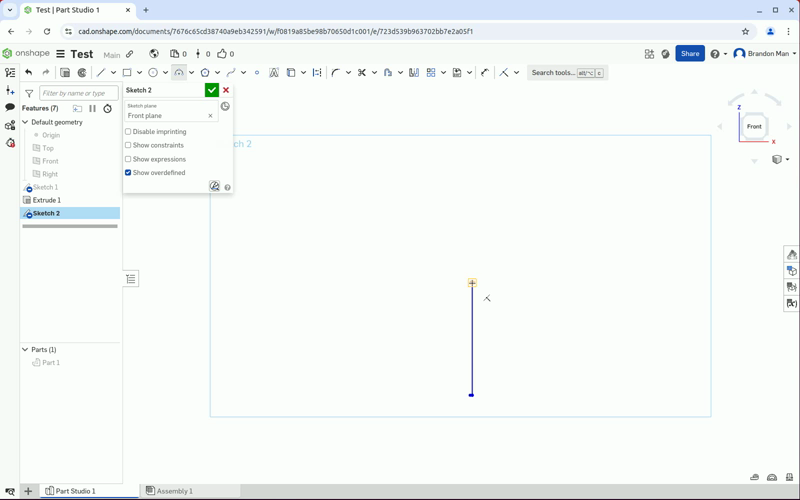
mouse_move(470, 290)
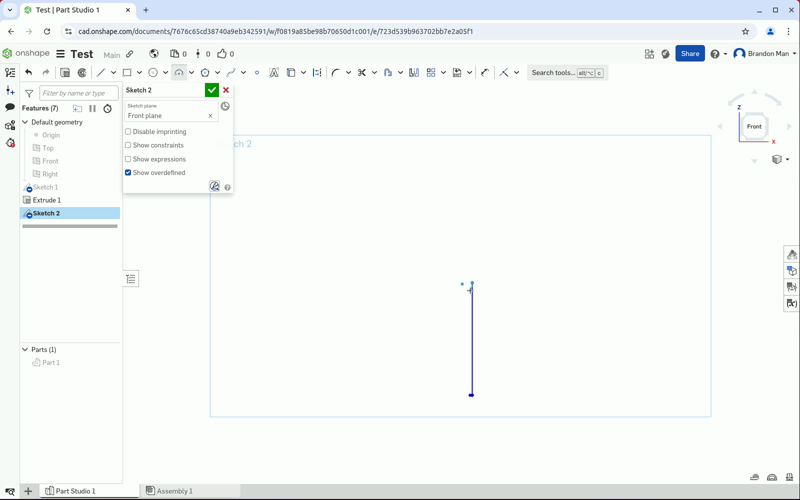
click(470, 290)
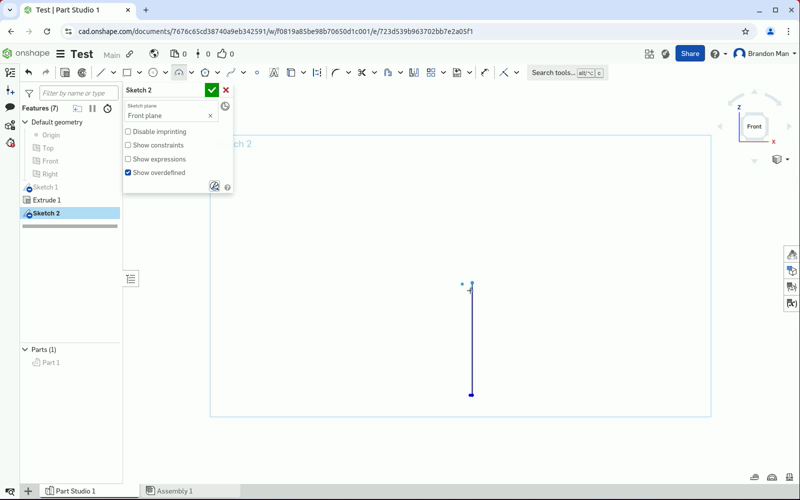
mouse_move(471, 286)
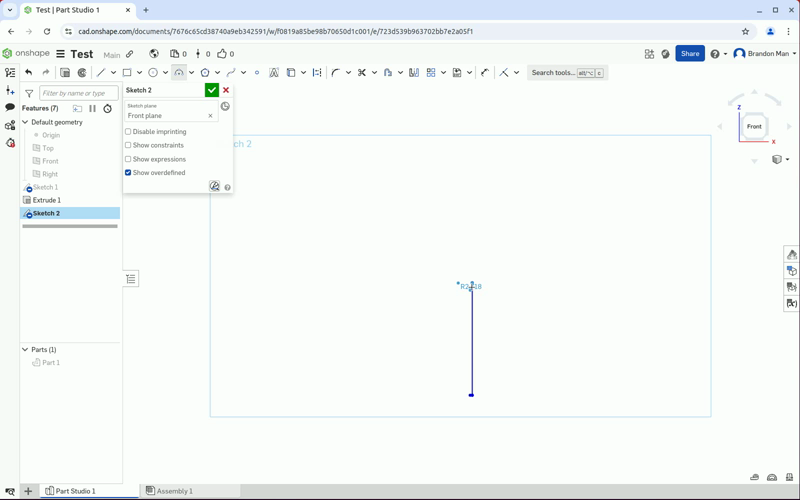
scroll(6)
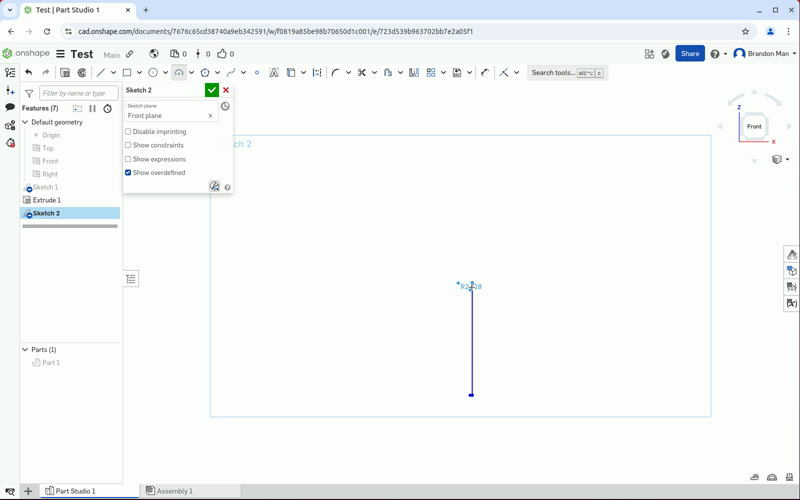
scroll(6)
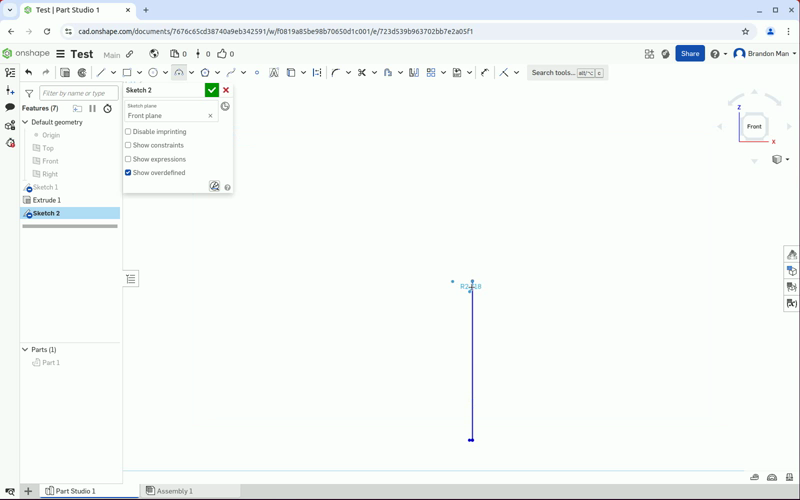
scroll(6)
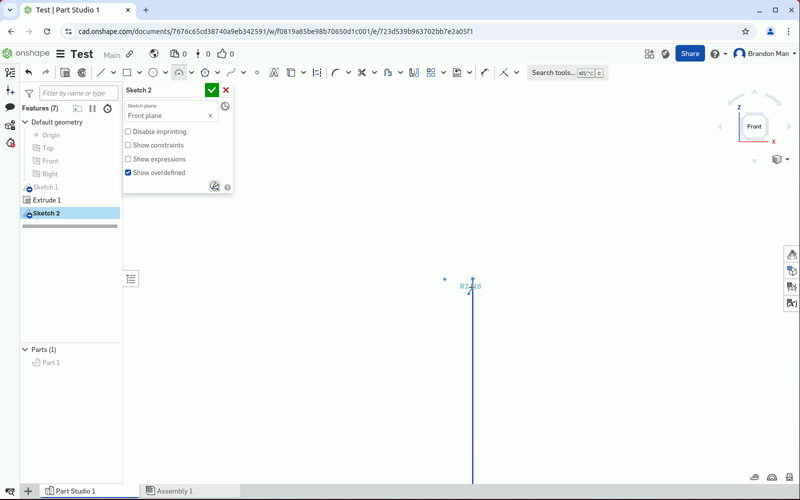
scroll(6)
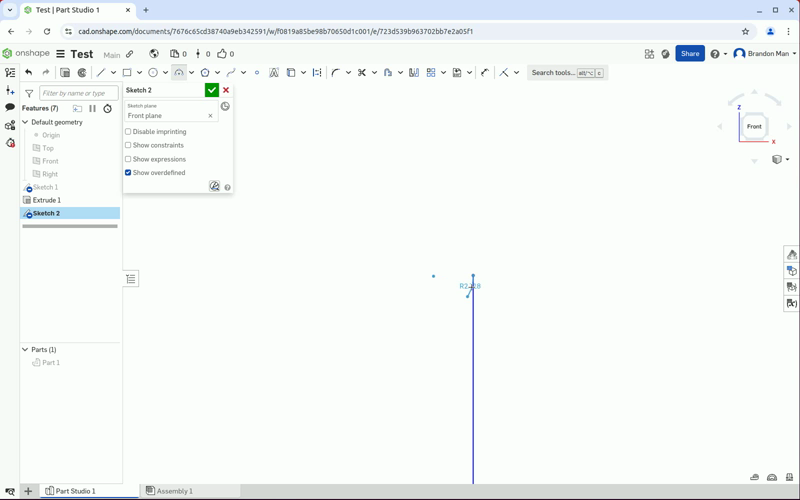
scroll(6)
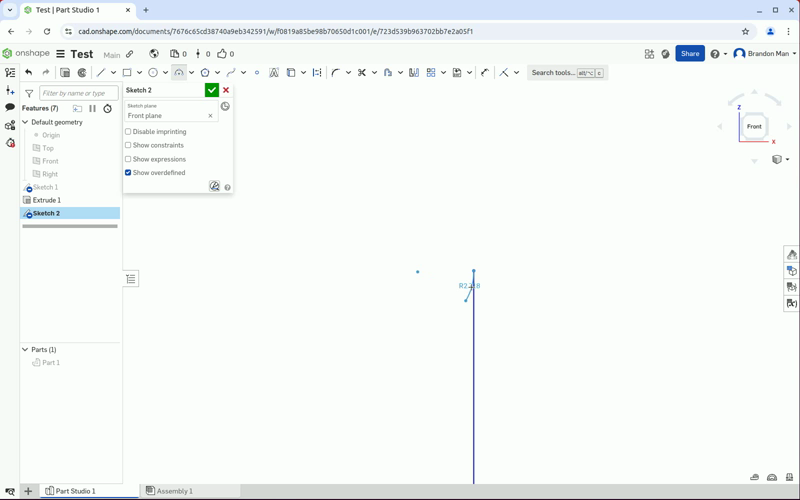
scroll(6)
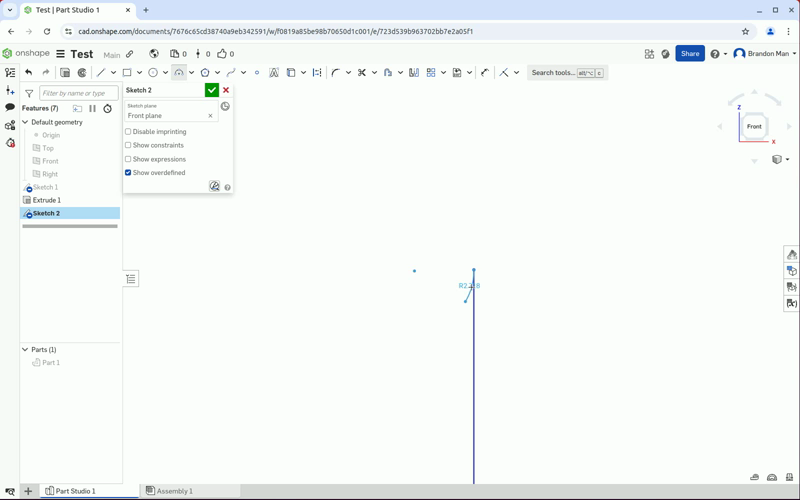
scroll(6)
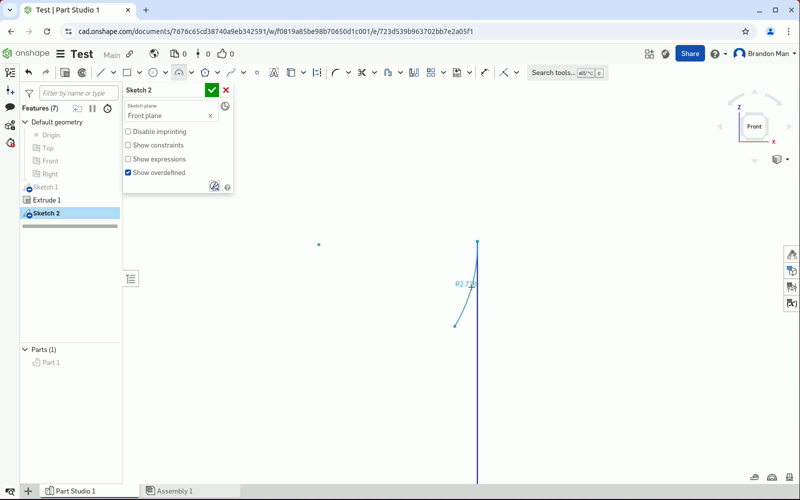
click(471, 286)
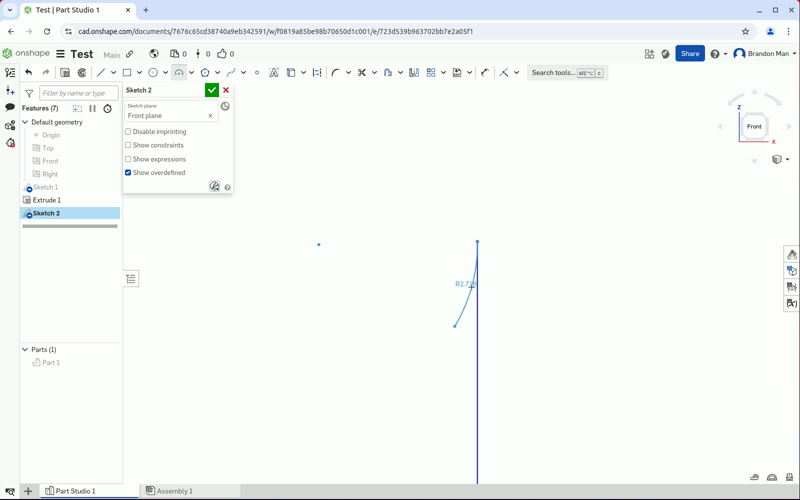
scroll(-6)
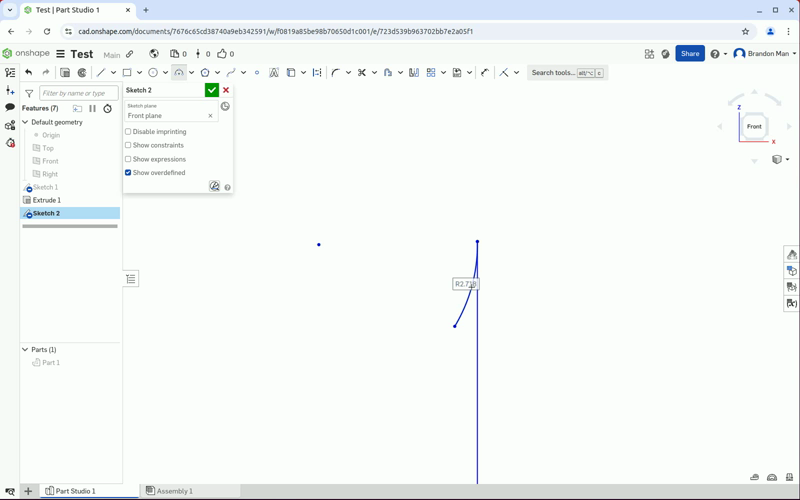
scroll(-6)
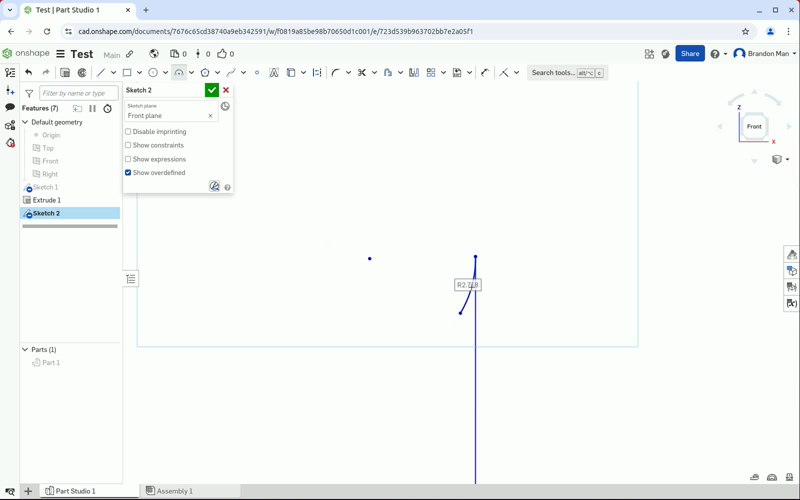
scroll(-6)
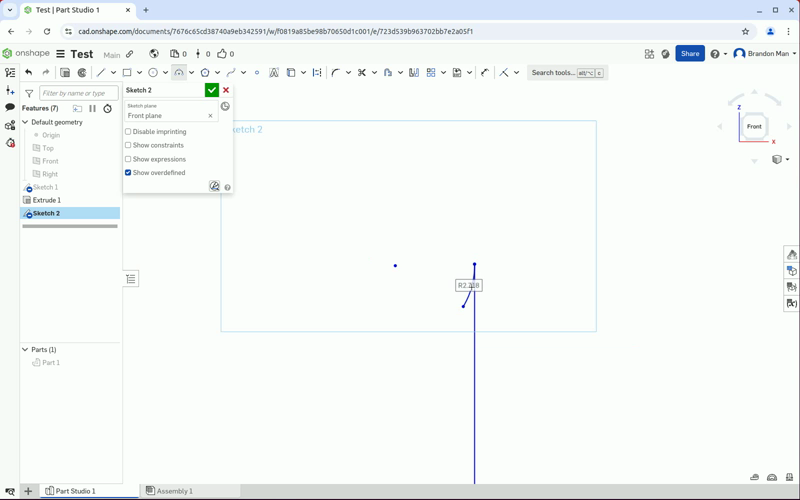
scroll(-6)
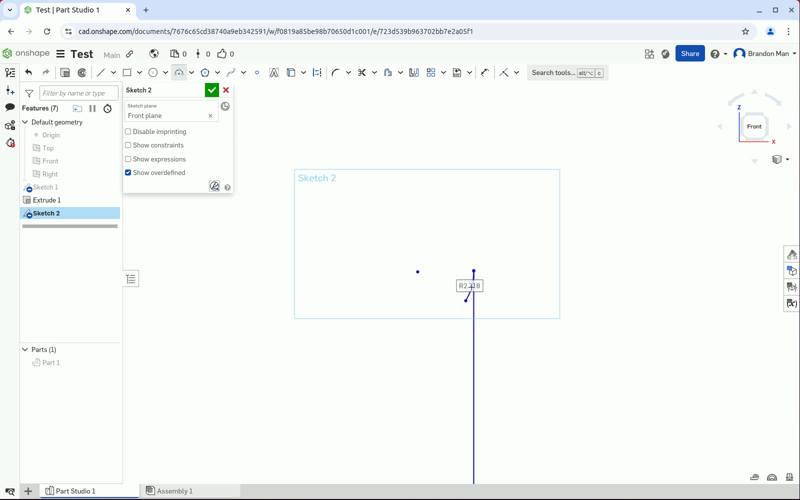
scroll(-6)
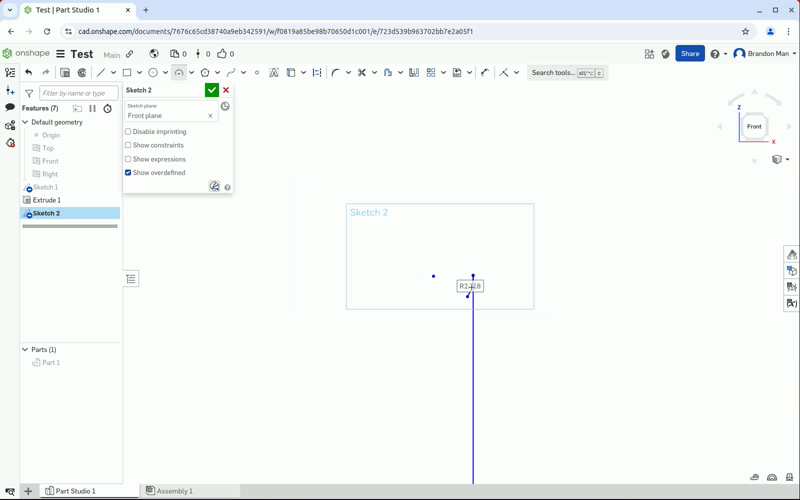
scroll(-6)
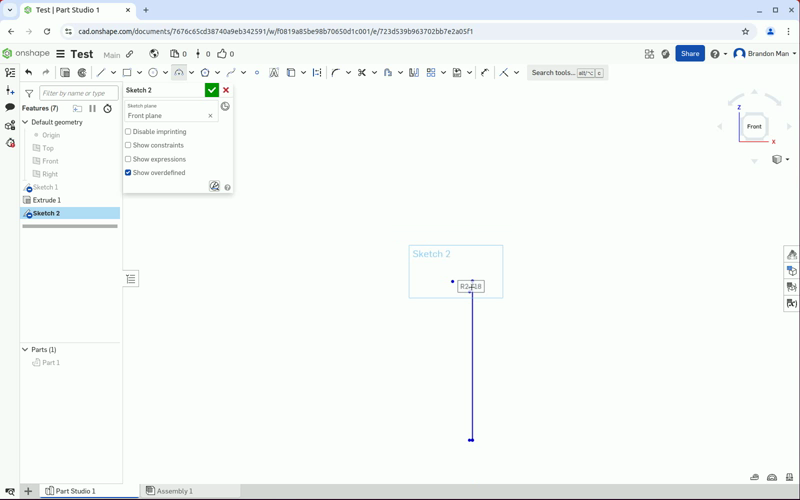
scroll(-6)
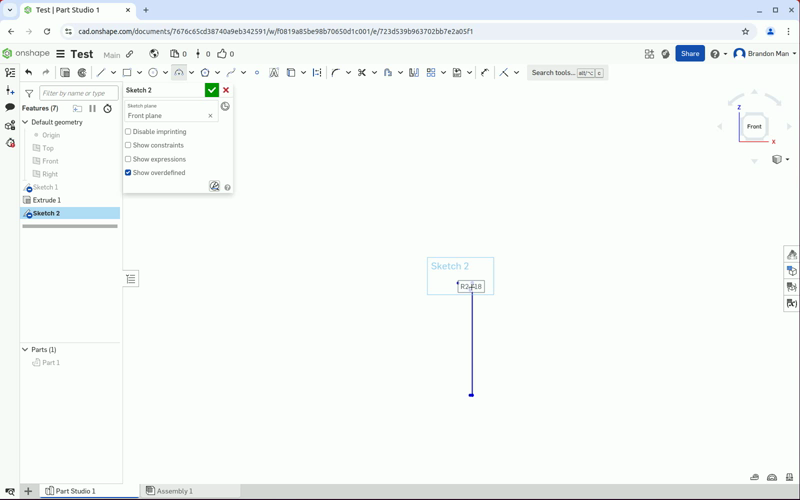
key_up(shift)
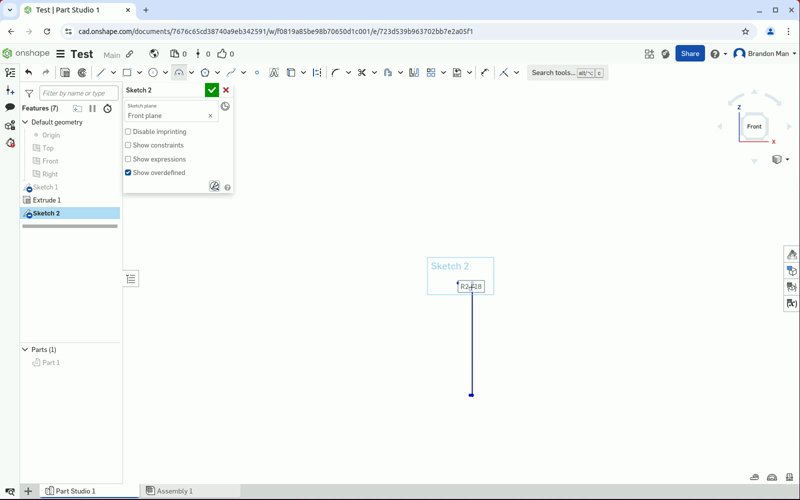
key(esc)
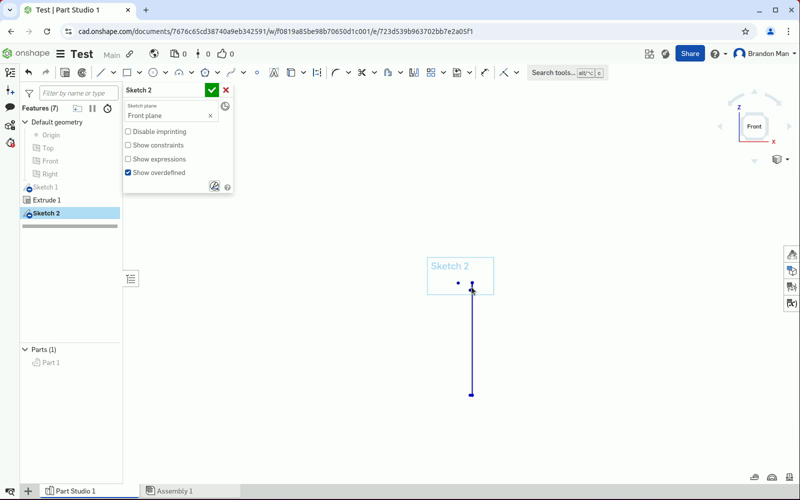
key(l)
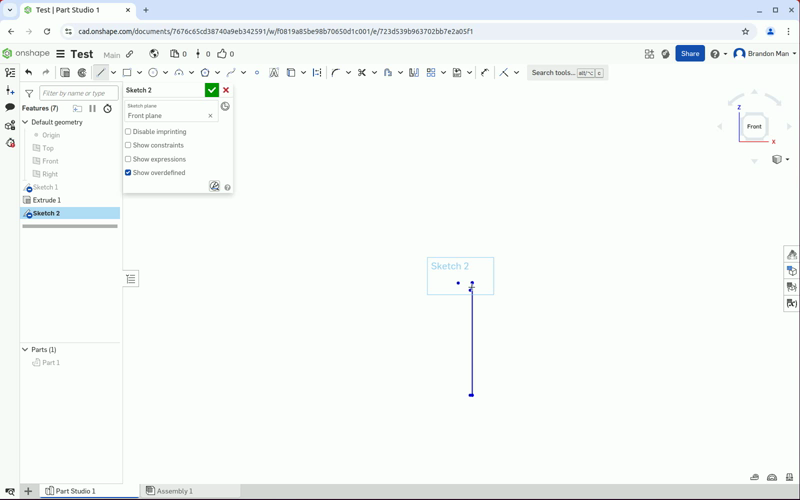
mouse_move(470, 290)
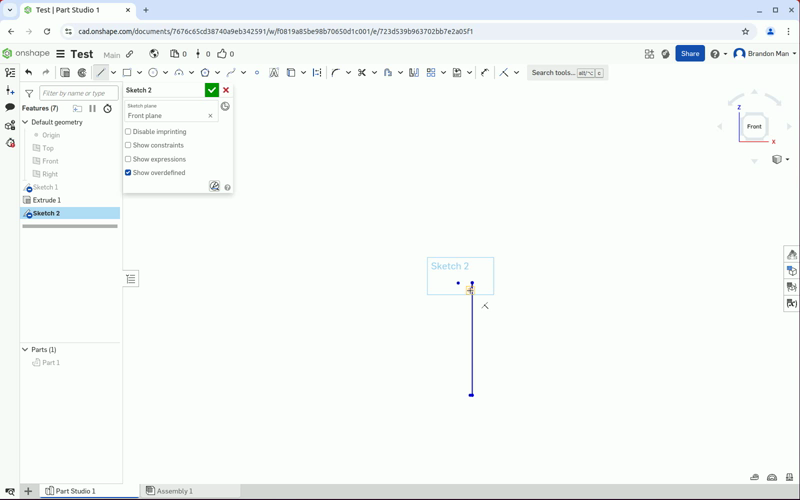
scroll(6)
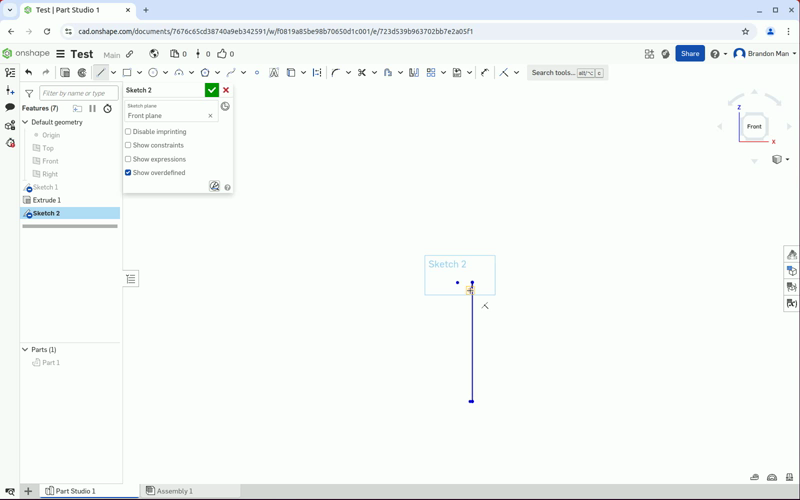
scroll(6)
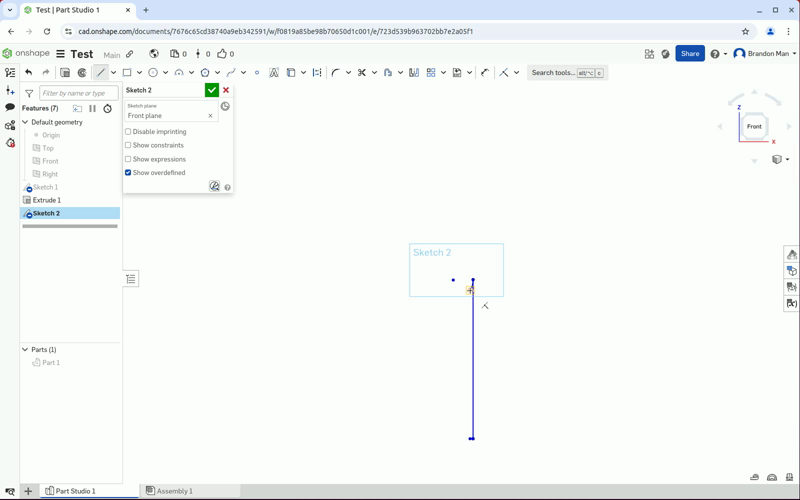
scroll(6)
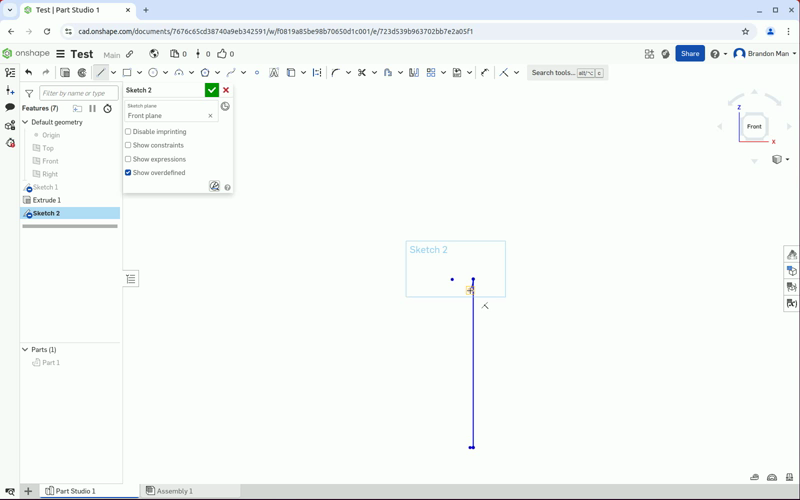
scroll(6)
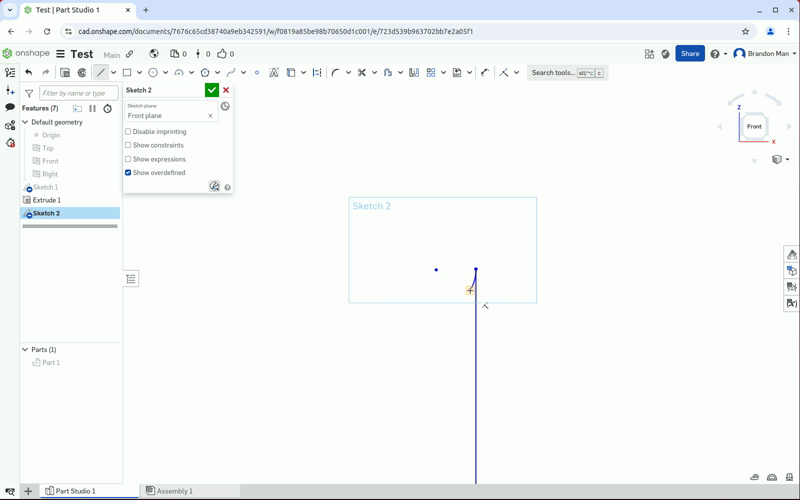
scroll(6)
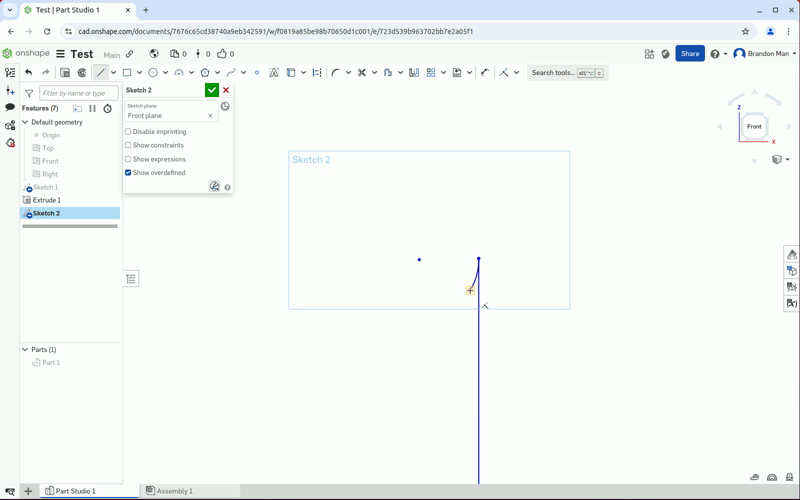
scroll(6)
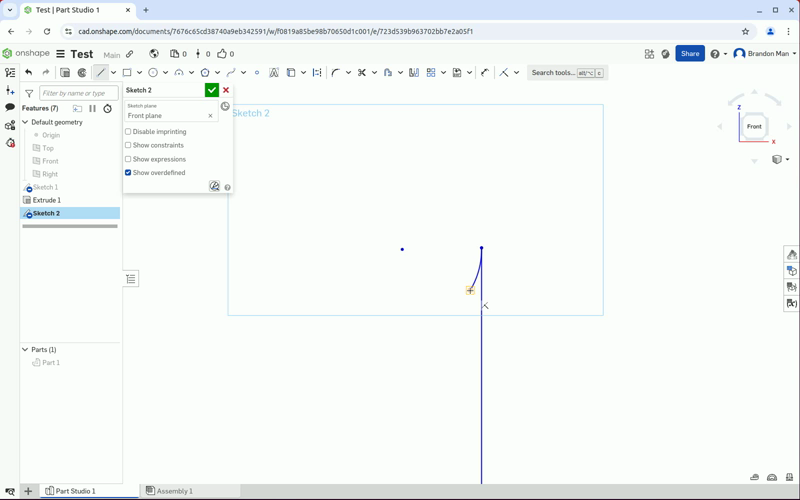
scroll(6)
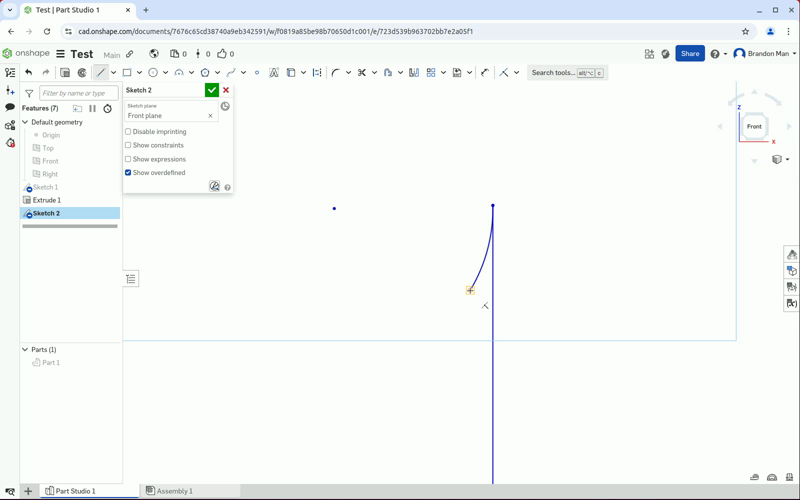
click(470, 290)
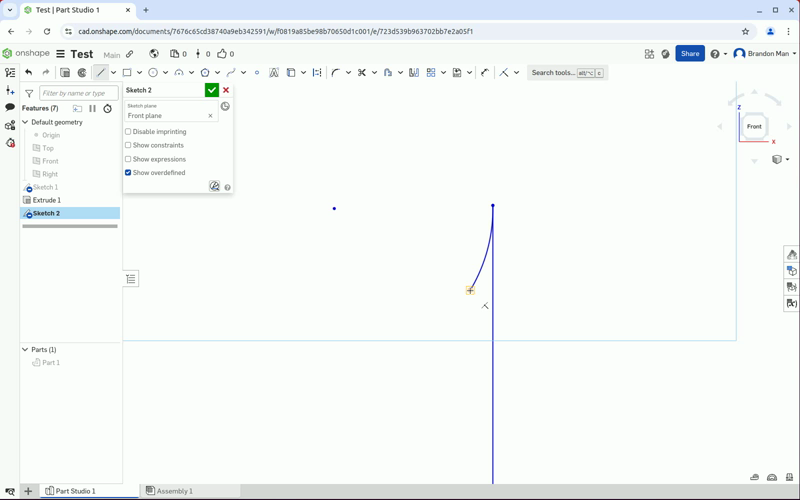
scroll(-6)
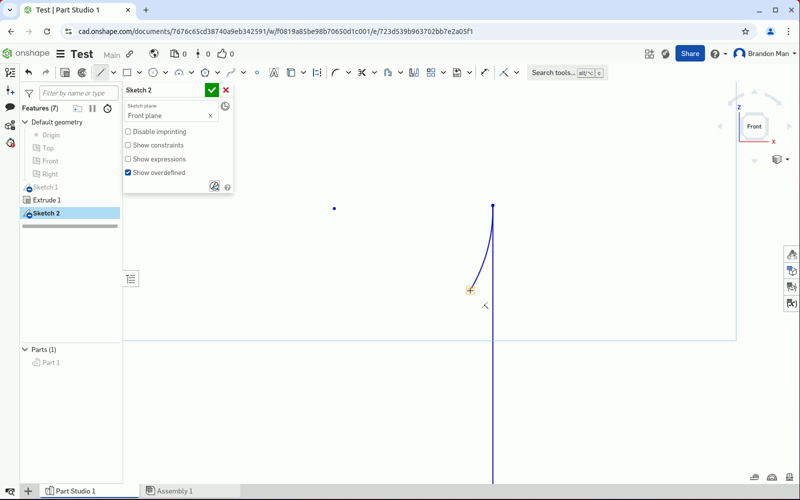
scroll(-6)
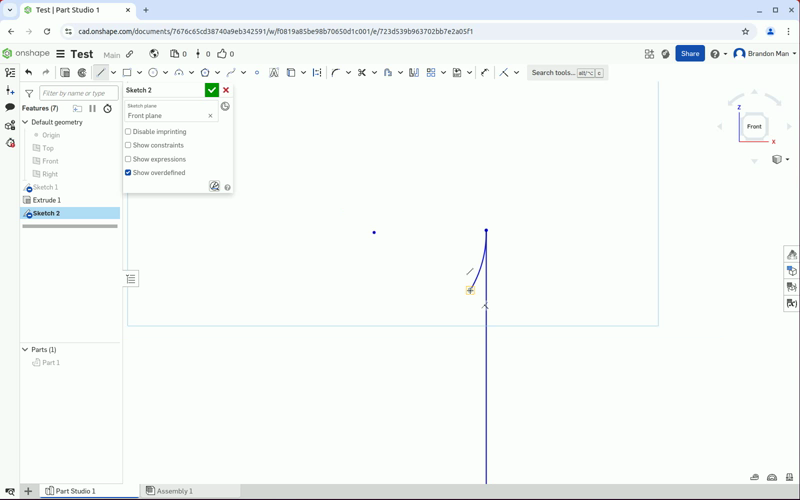
scroll(-6)
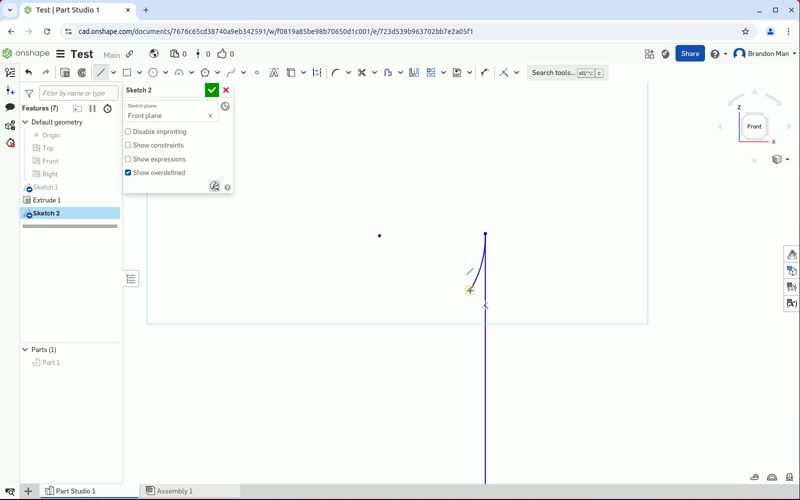
scroll(-6)
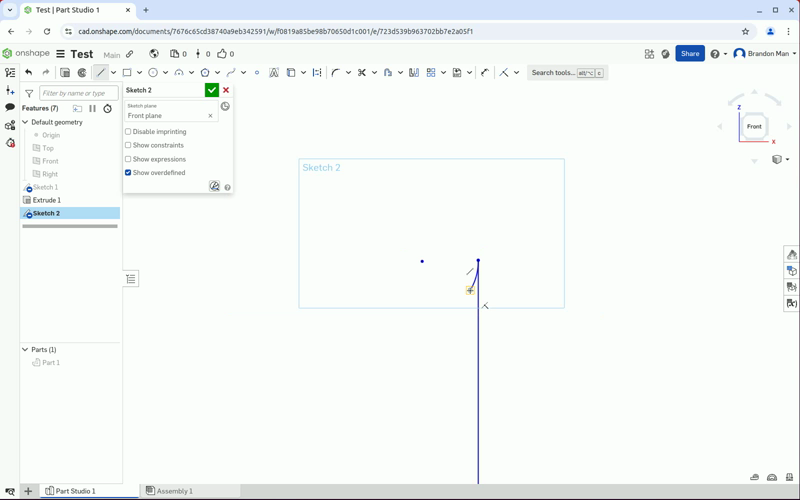
scroll(-6)
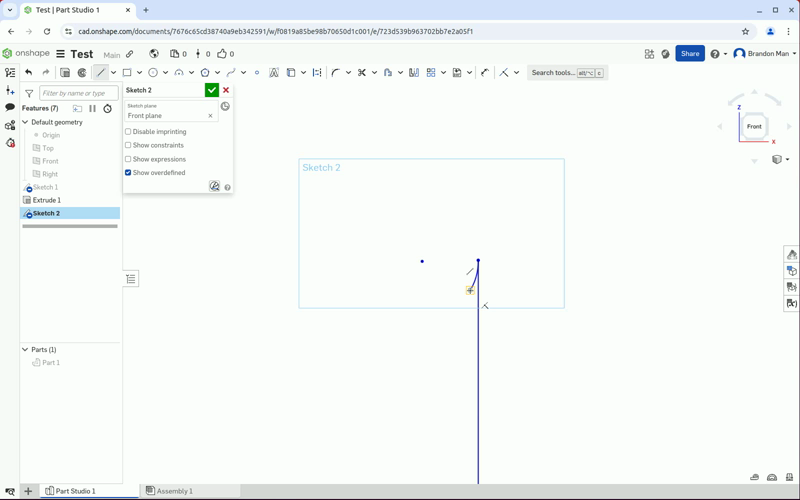
scroll(-6)
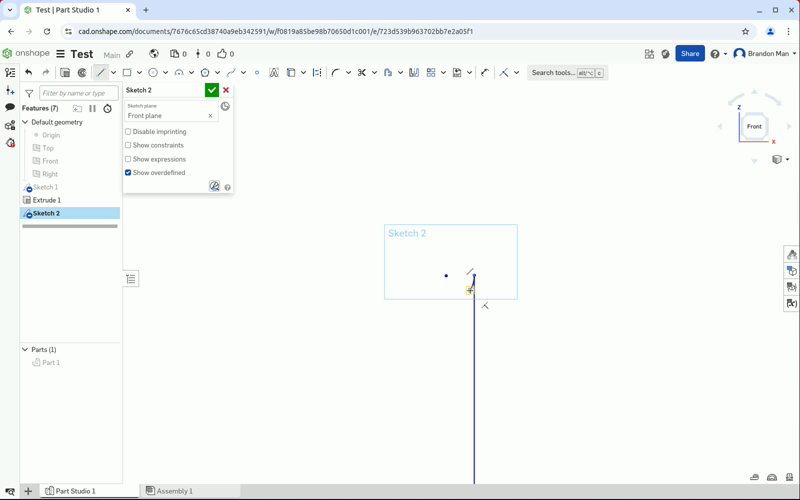
scroll(-6)
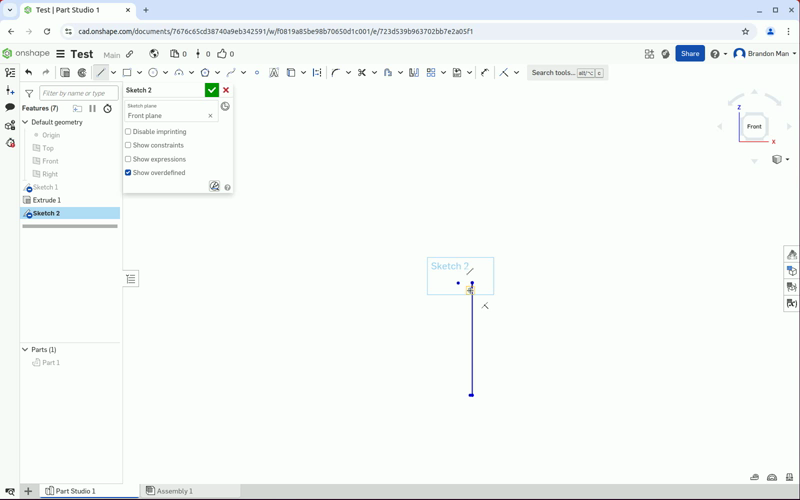
key_down(shift)
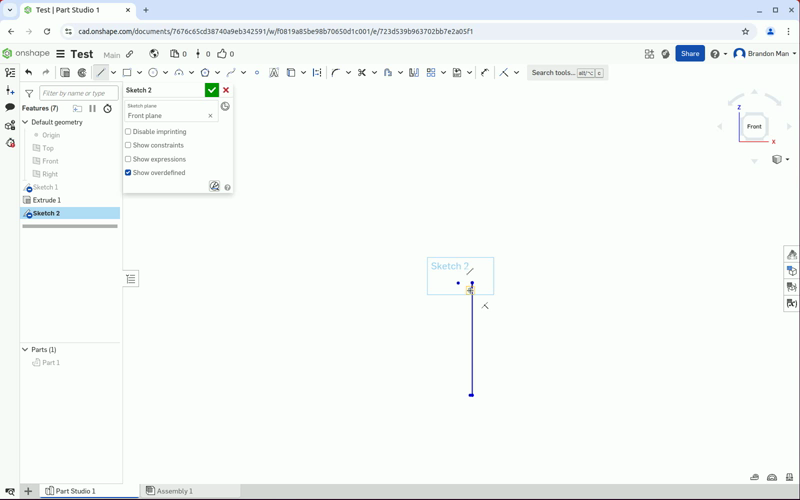
mouse_move(470, 395)
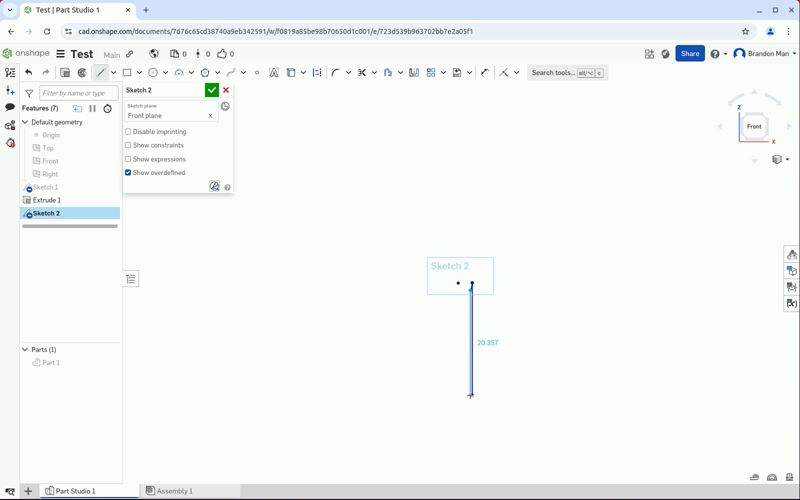
scroll(6)
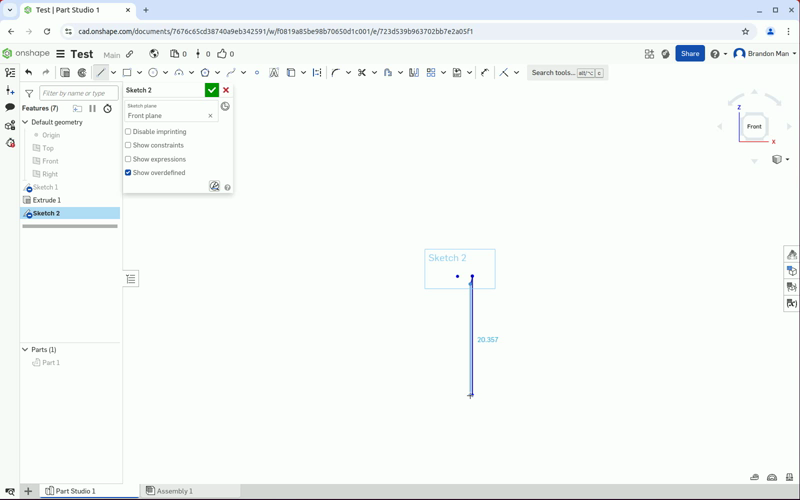
scroll(6)
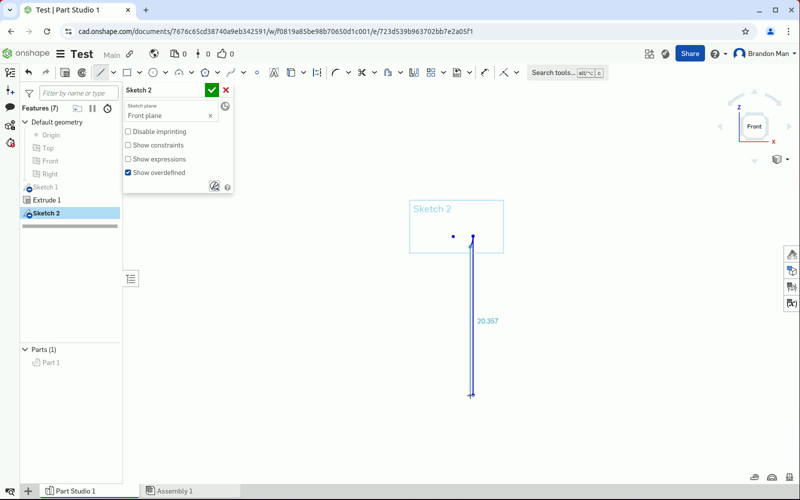
scroll(6)
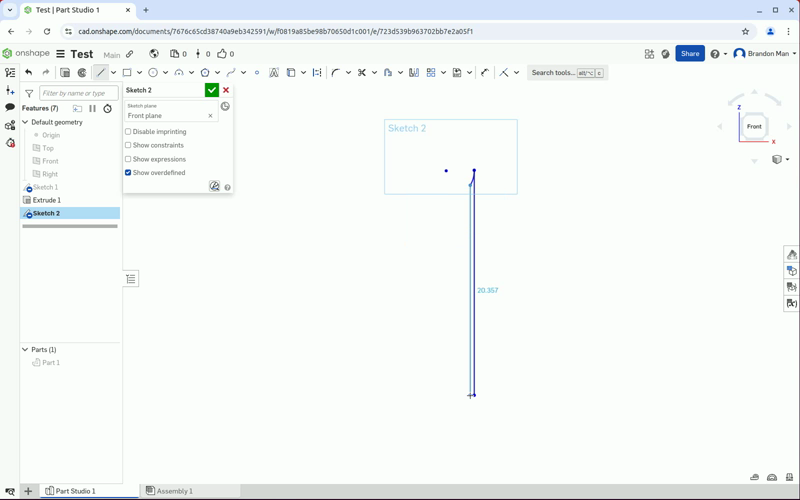
scroll(6)
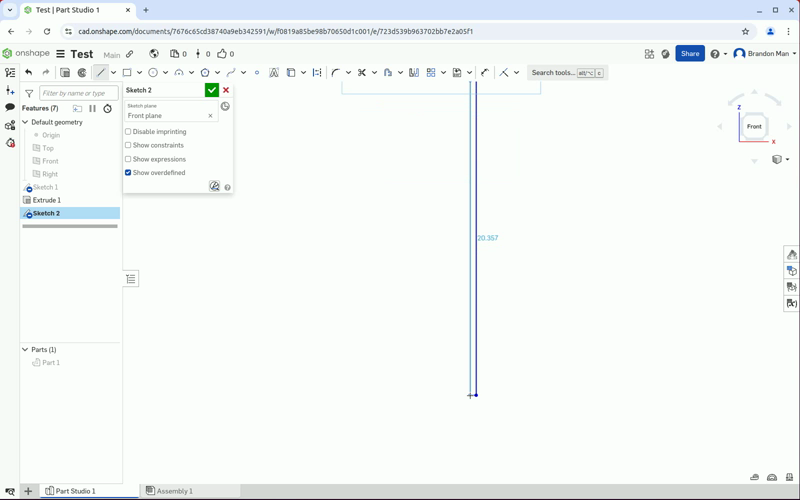
scroll(6)
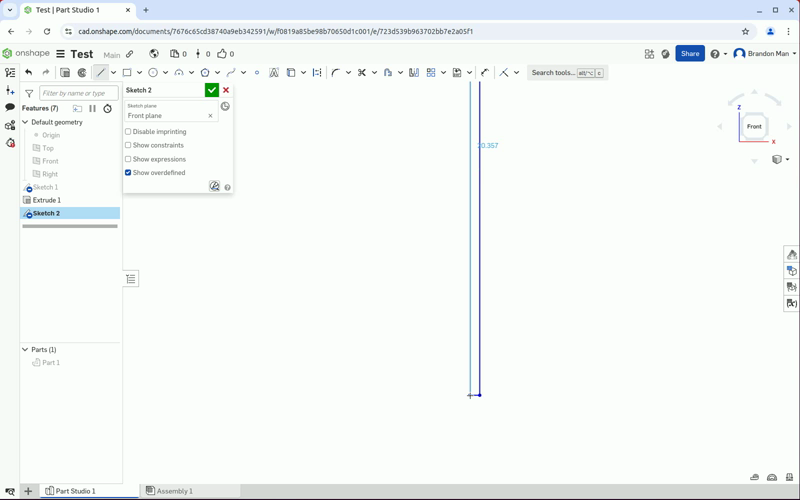
scroll(6)
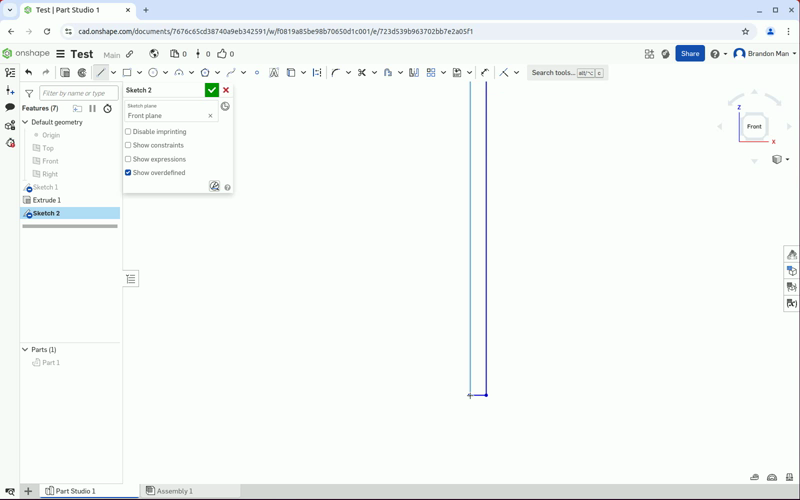
scroll(6)
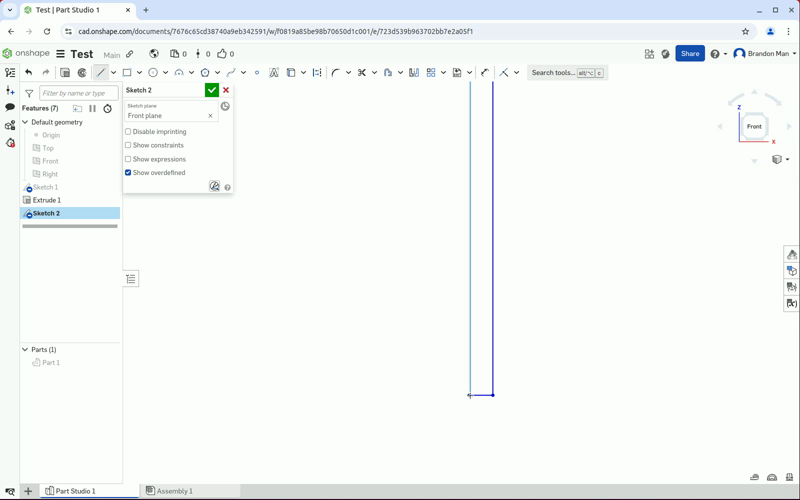
key_up(shift)
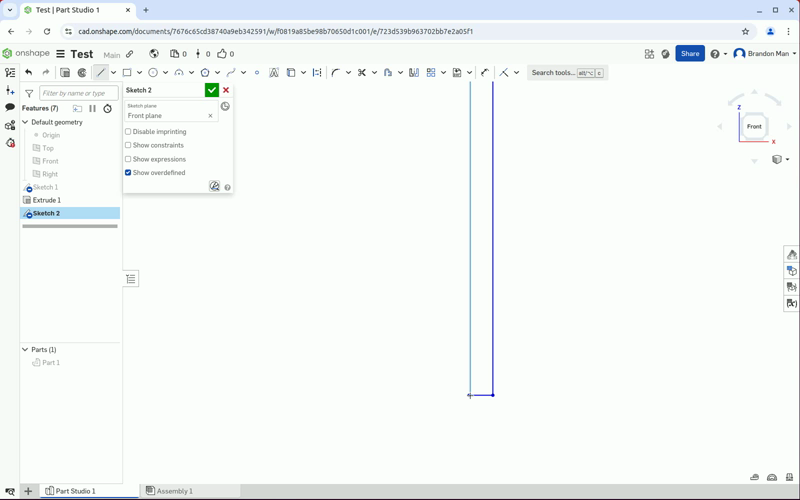
click(470, 395)
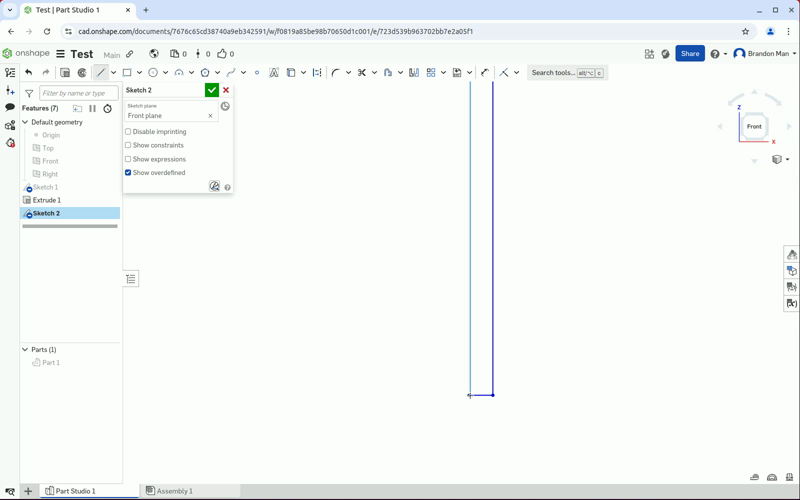
scroll(-6)
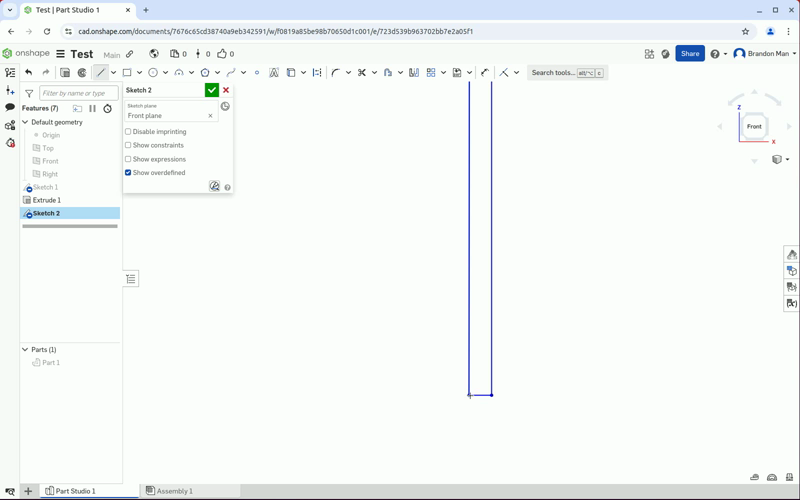
scroll(-6)
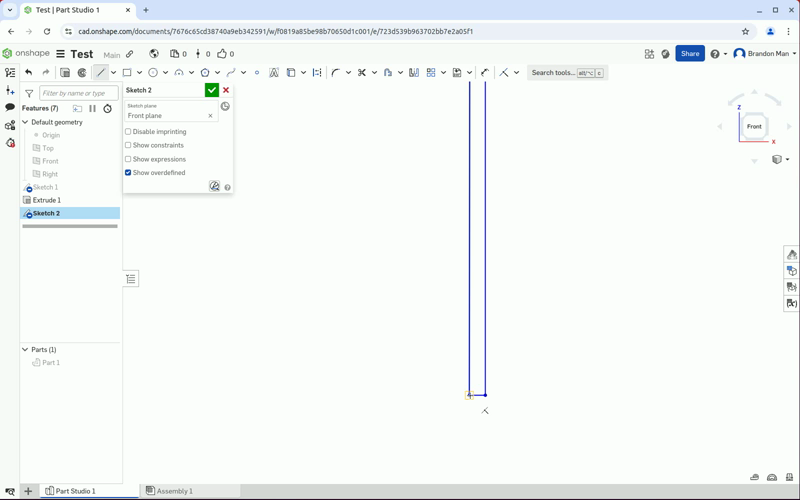
scroll(-6)
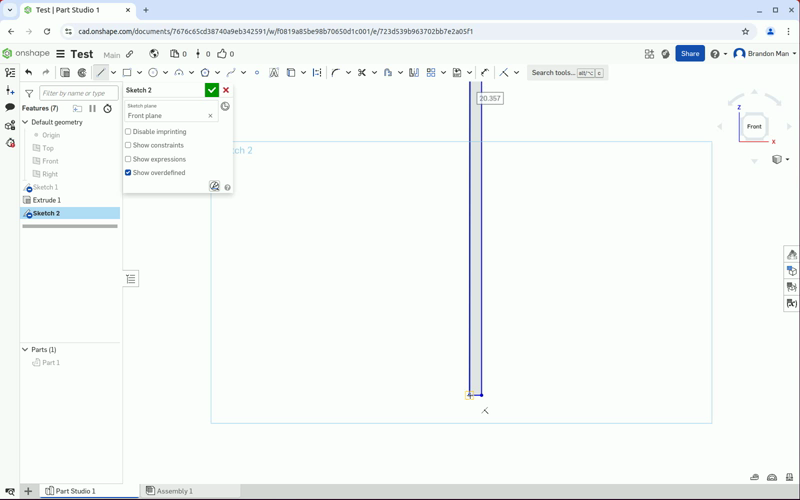
scroll(-6)
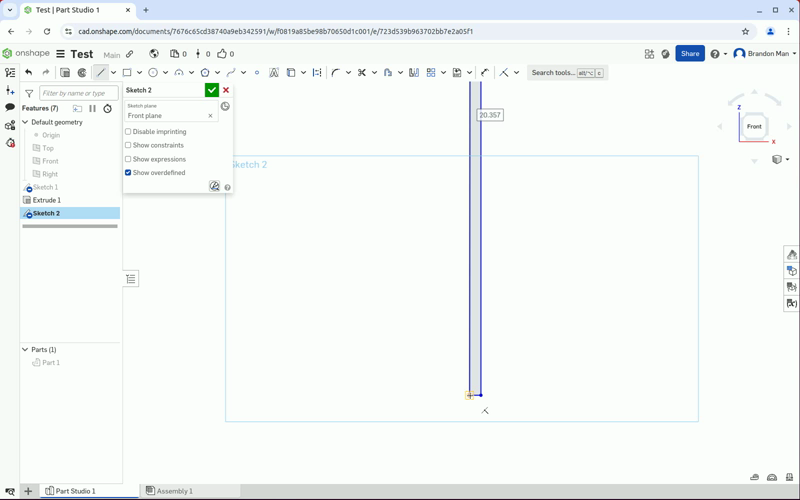
scroll(-6)
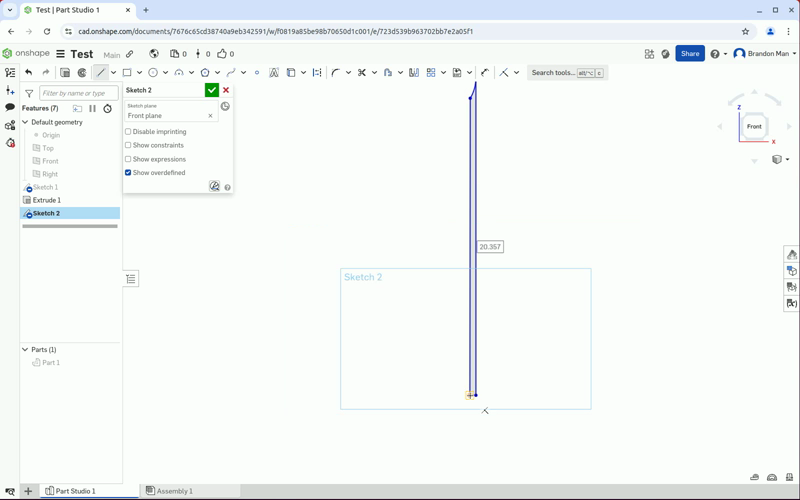
scroll(-6)
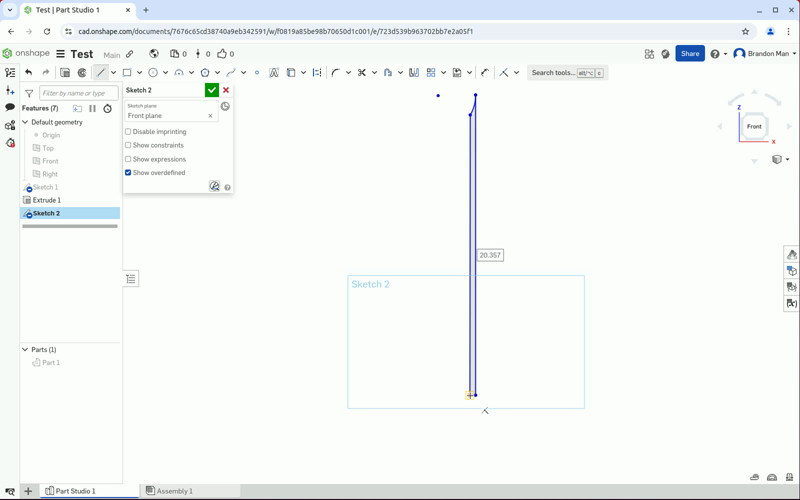
scroll(-6)
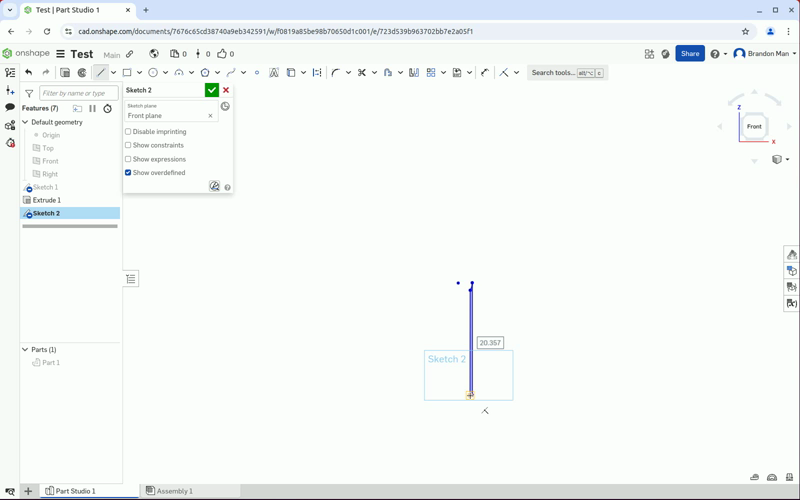
key(esc)
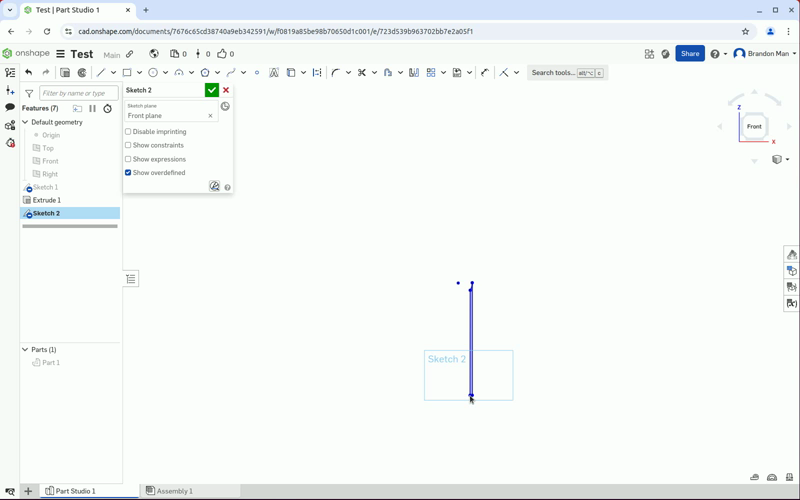
mouse_move(471, 373)
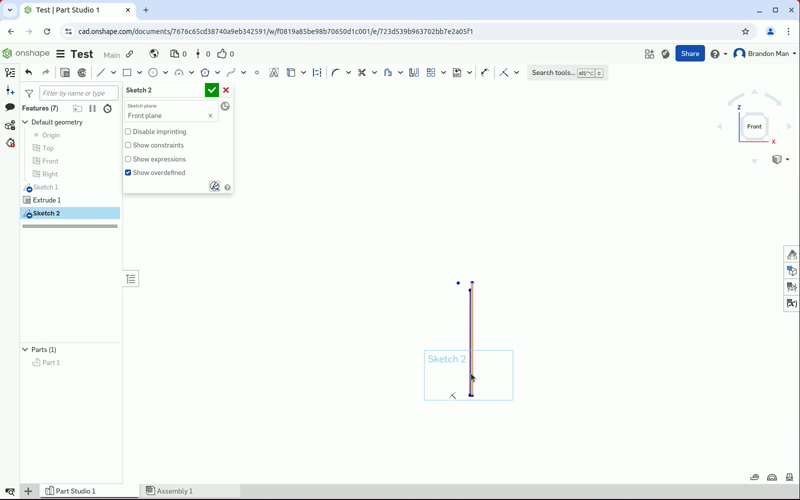
scroll(6)
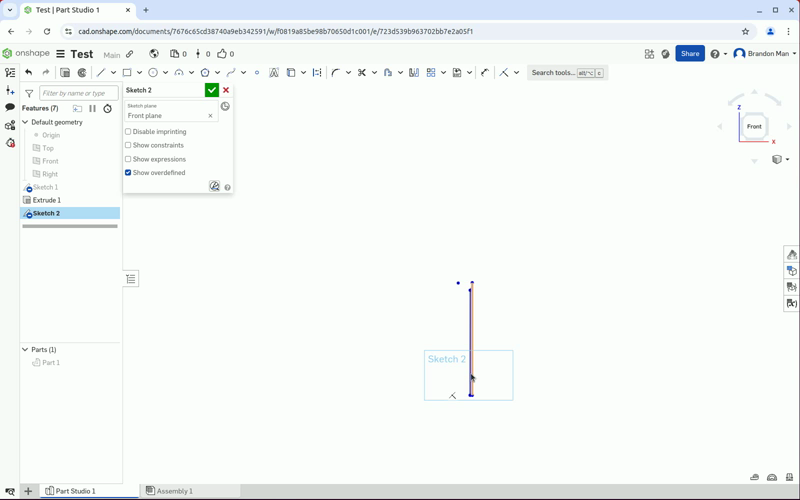
scroll(6)
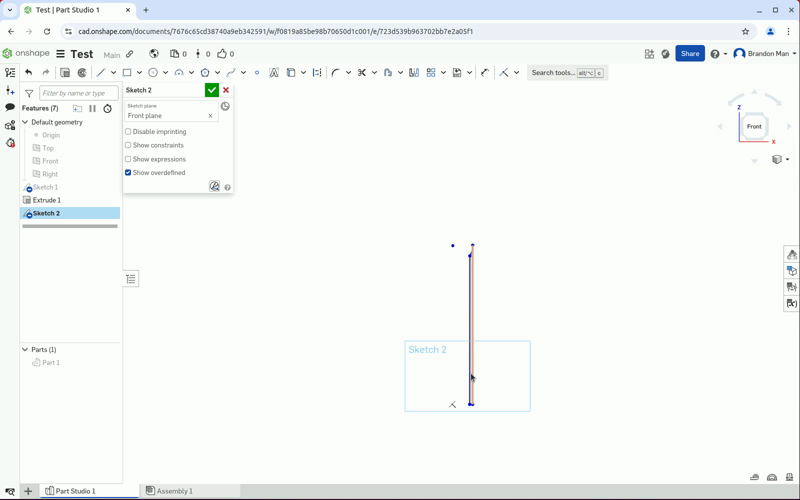
scroll(6)
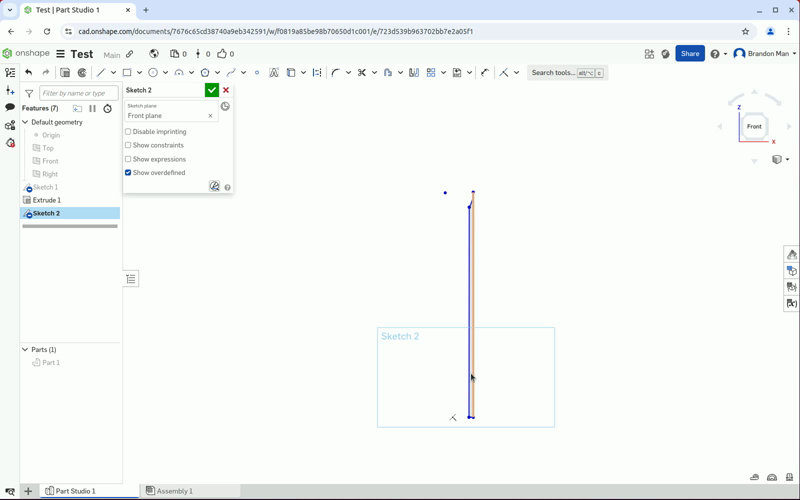
scroll(6)
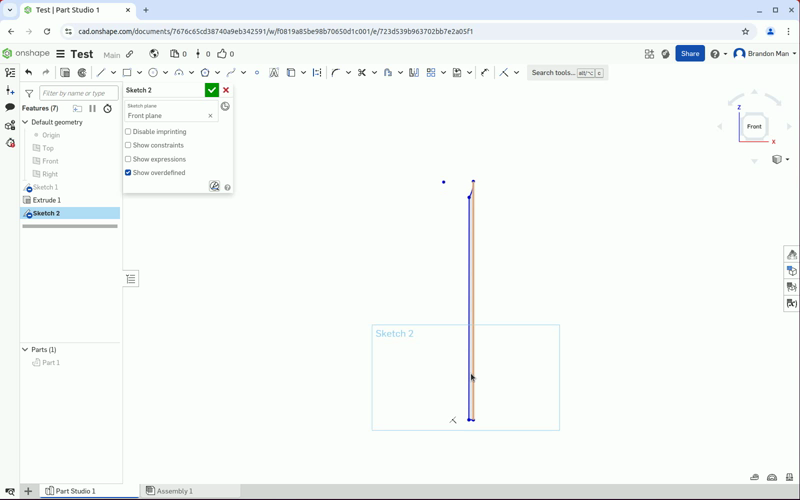
scroll(6)
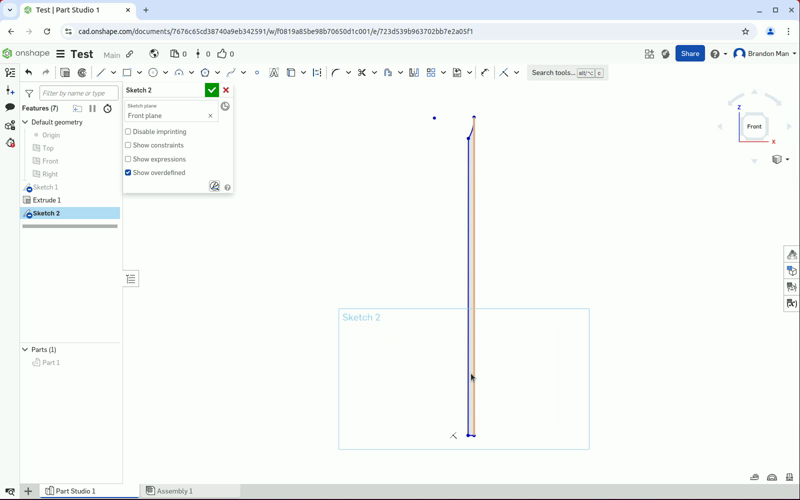
scroll(6)
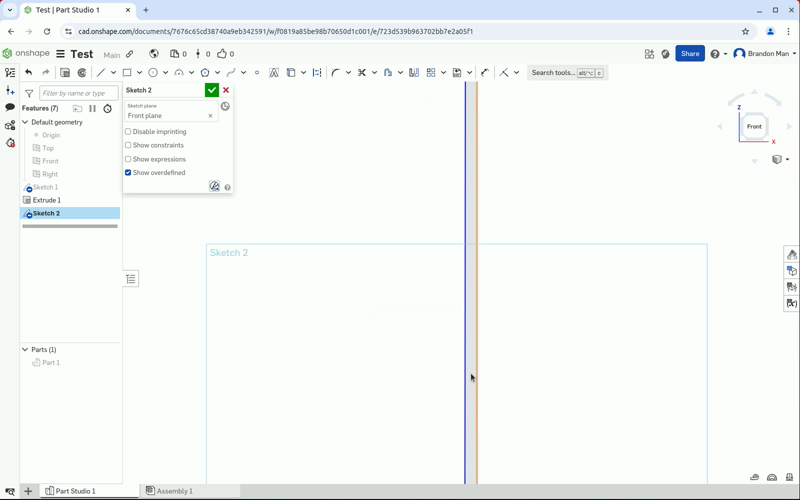
scroll(6)
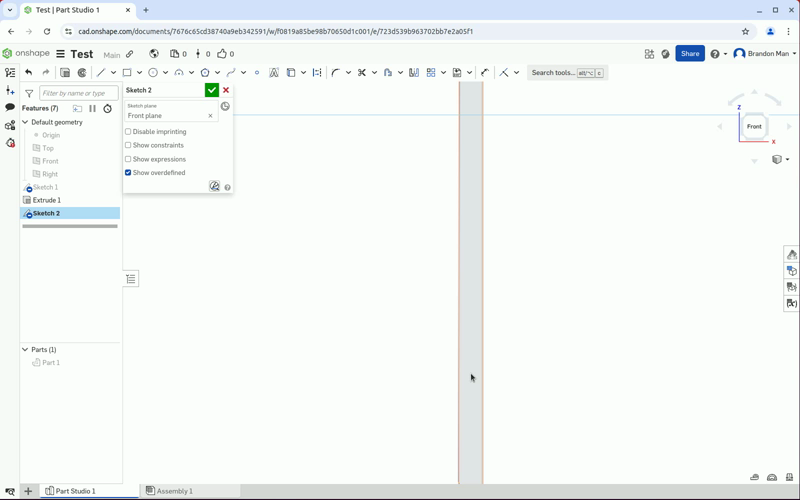
click(471, 373)
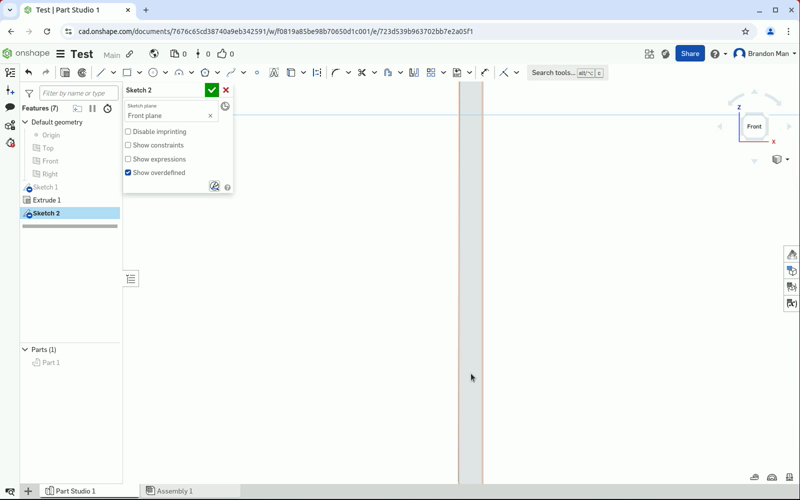
scroll(-6)
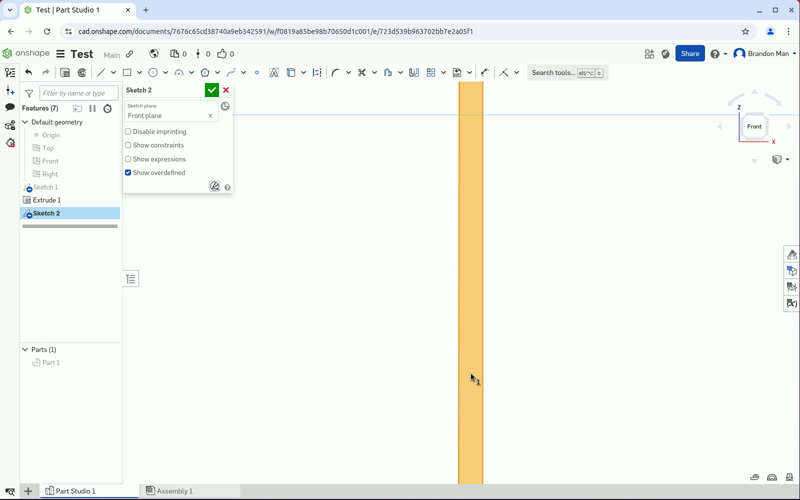
scroll(-6)
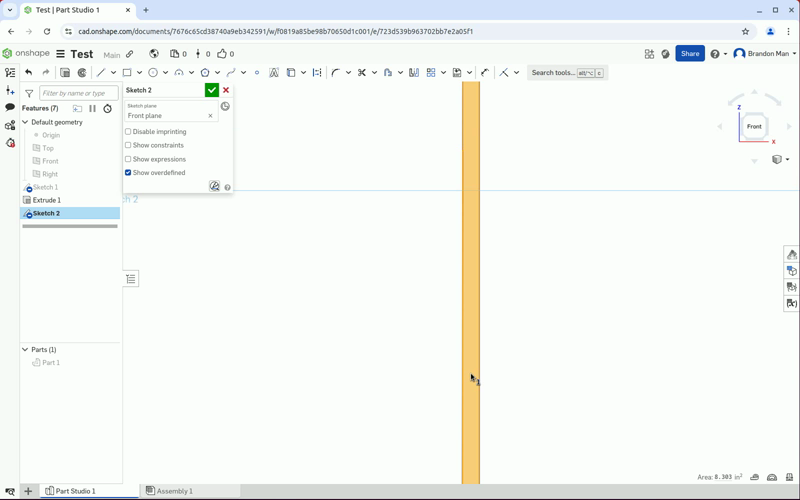
scroll(-6)
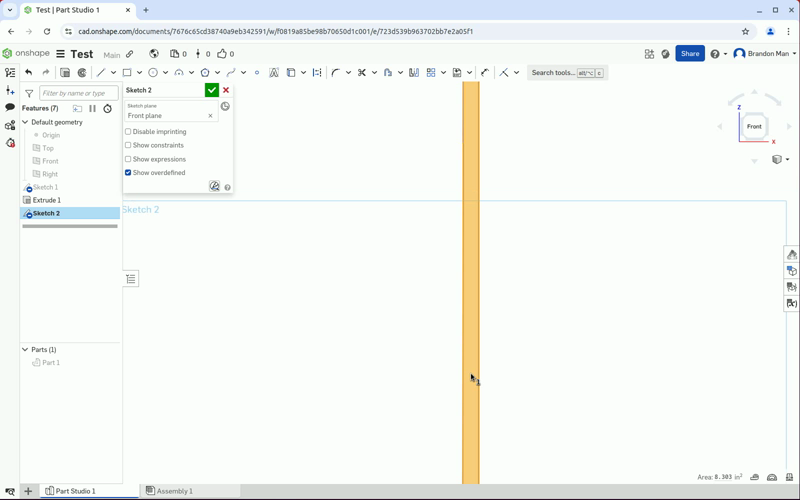
scroll(-6)
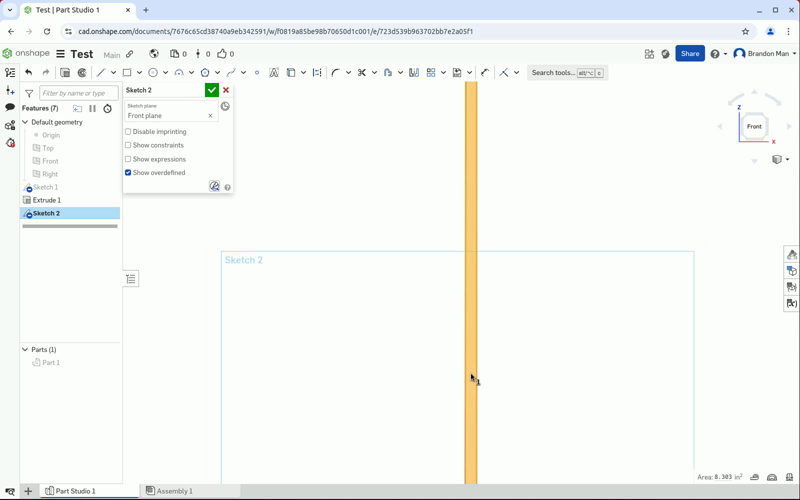
scroll(-6)
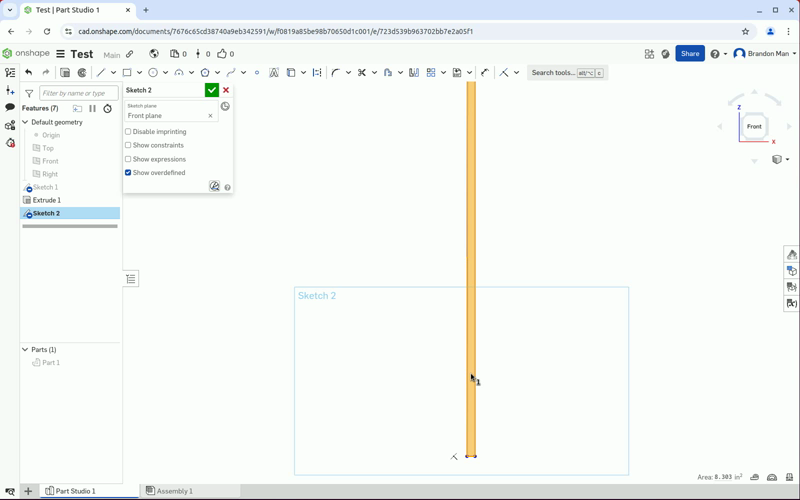
scroll(-6)
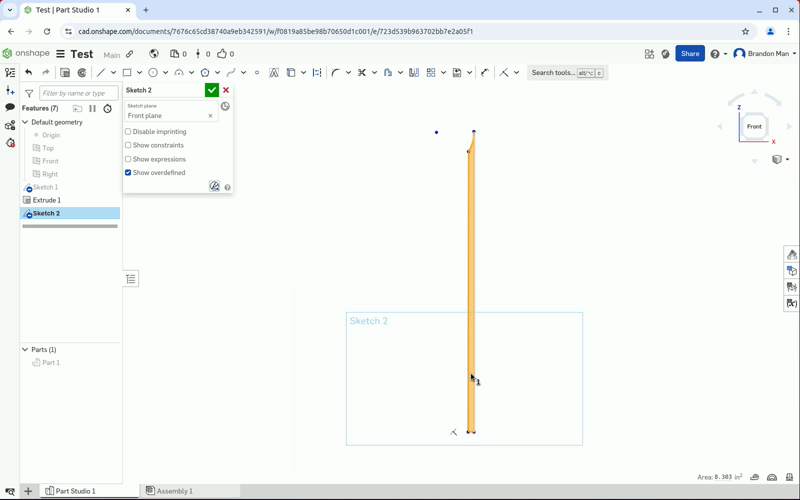
scroll(-6)
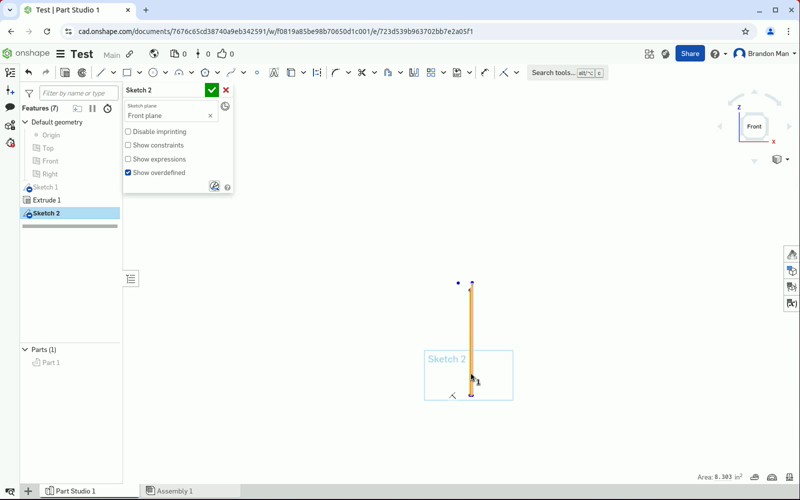
mouse_move(73, 352)
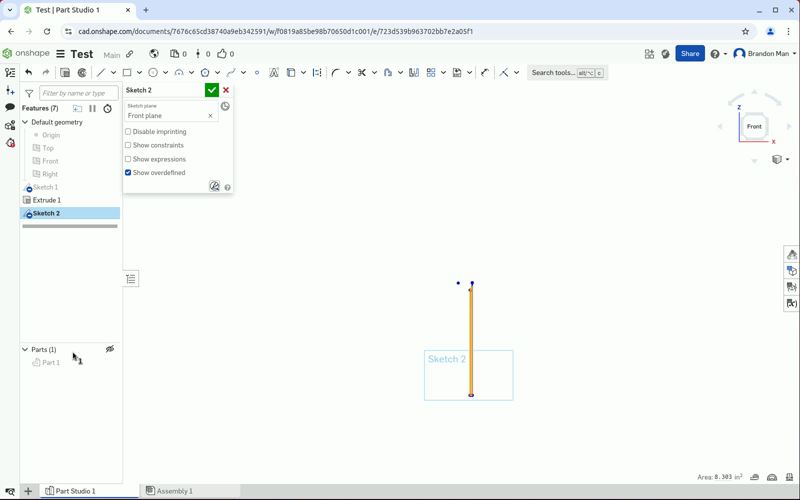
key(shift+y)
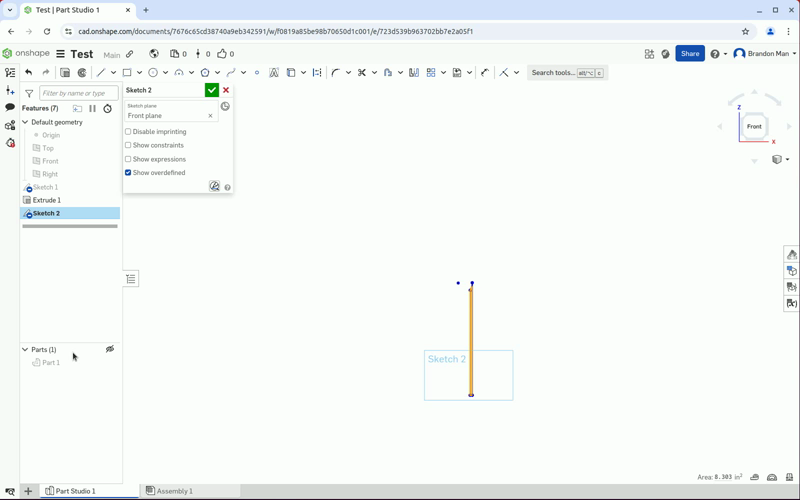
key(shift+e)
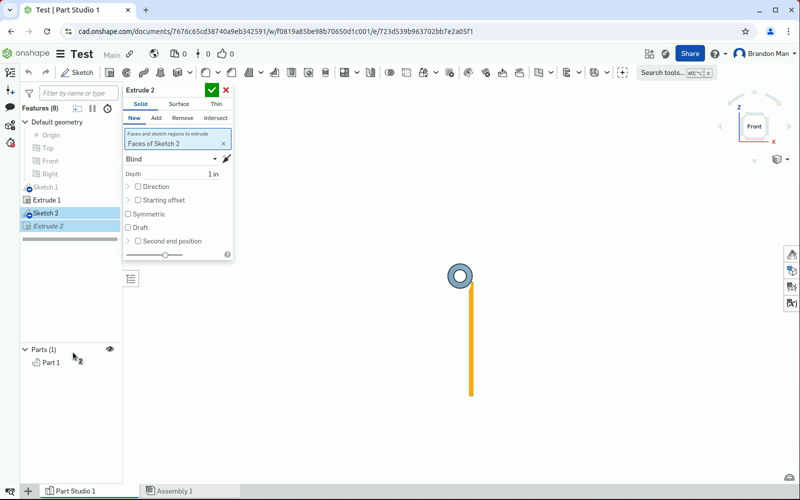
mouse_move(143, 106)
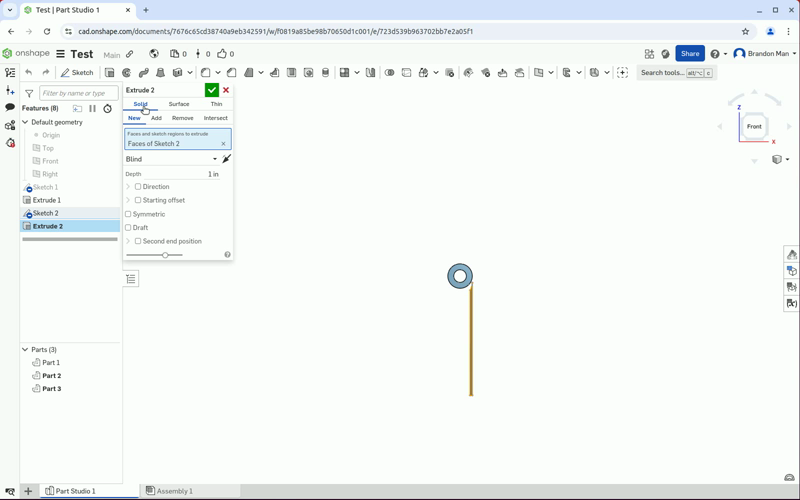
click(143, 106)
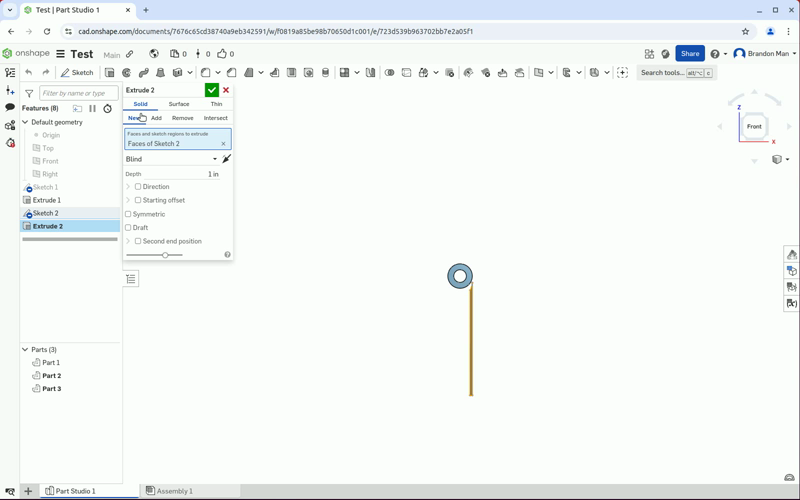
mouse_move(137, 120)
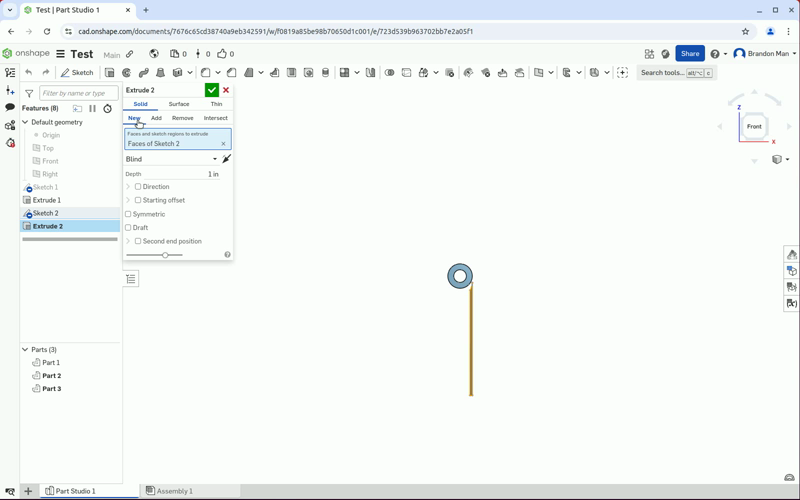
click(137, 120)
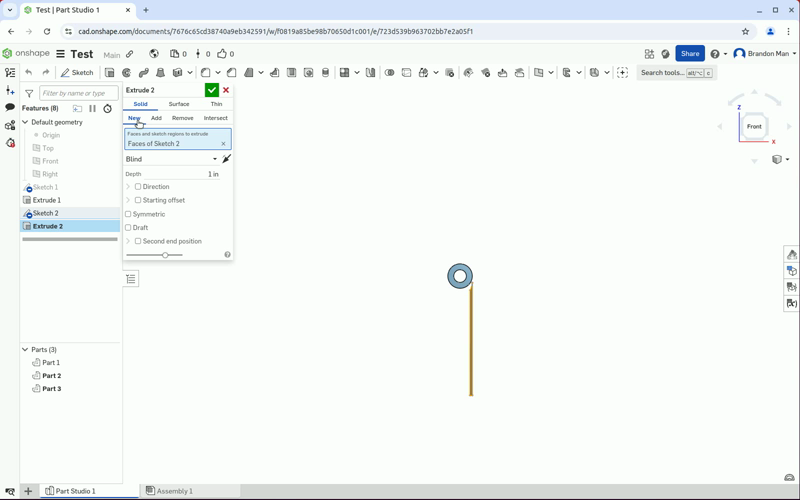
key(tab, 4)
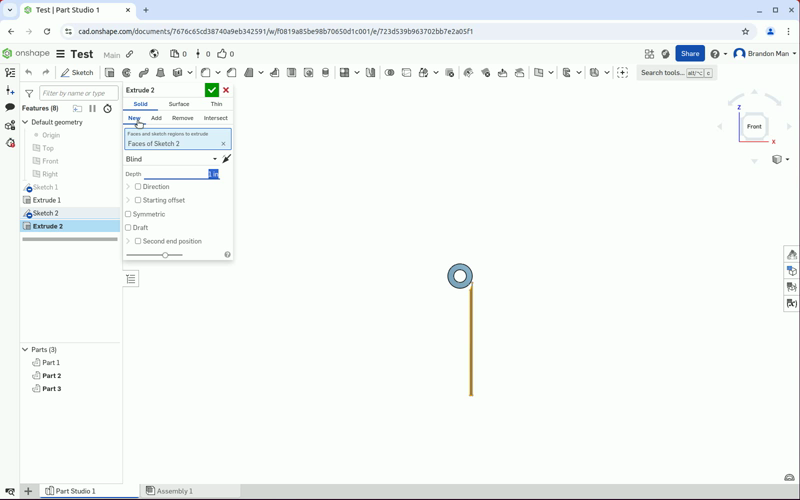
text(2.407)
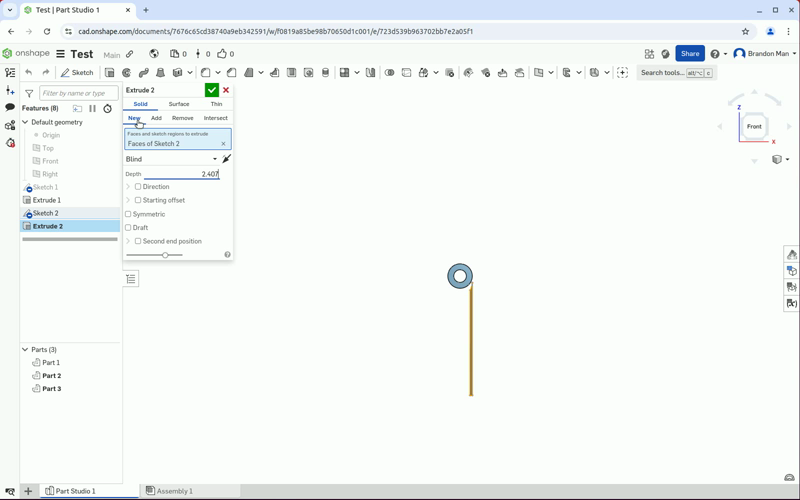
key(enter)
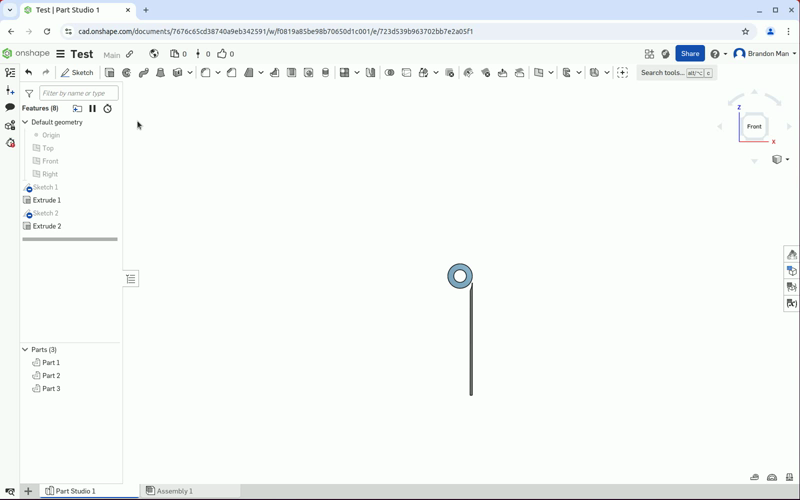
key(shift+h)
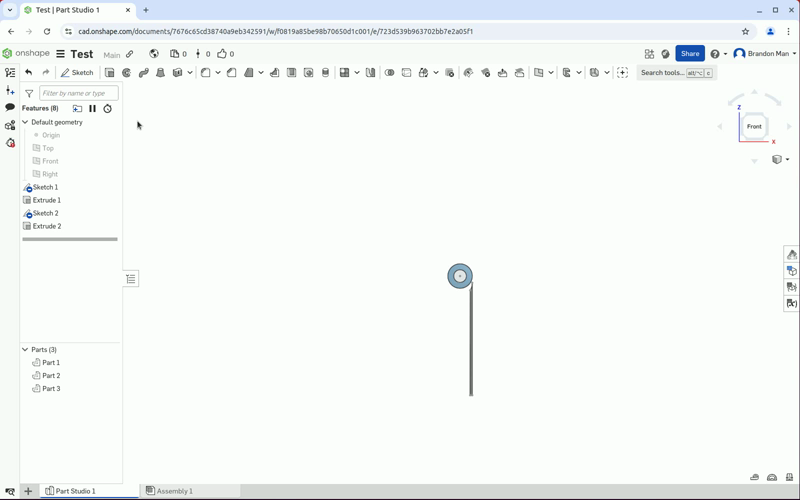
key(shift+h)
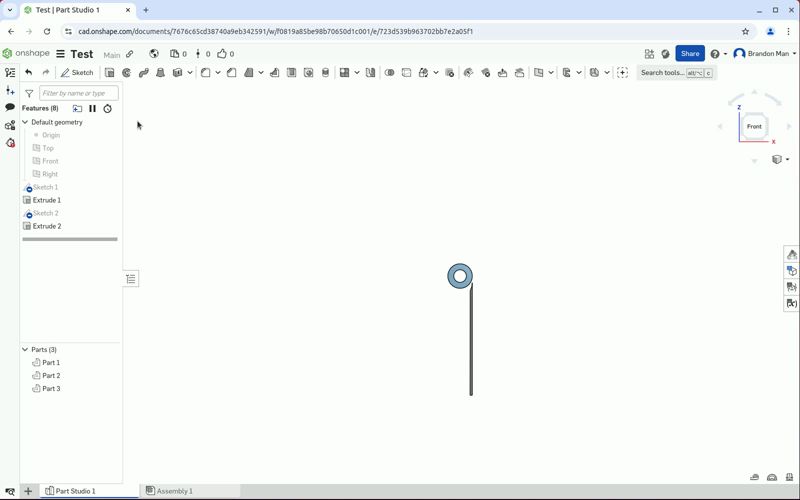
mouse_move(73, 189)
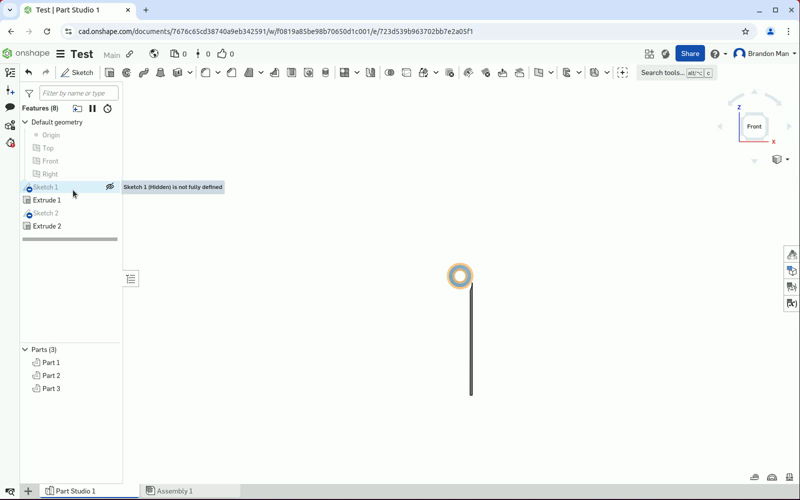
click(73, 189)
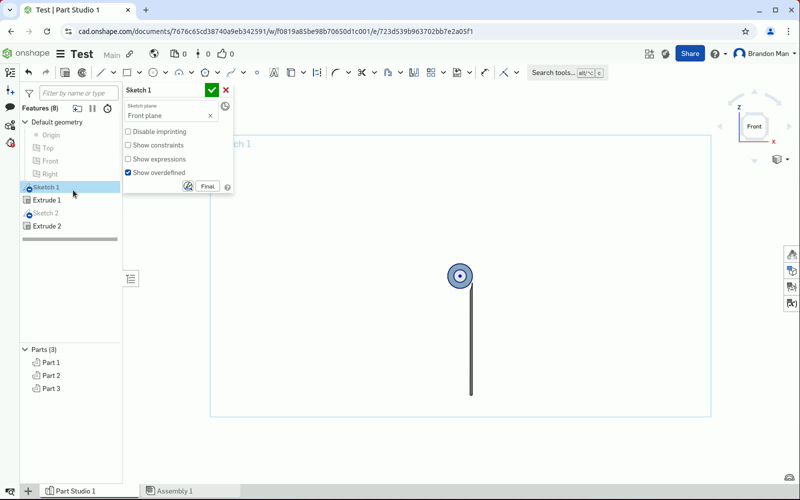
mouse_move(229, 92)
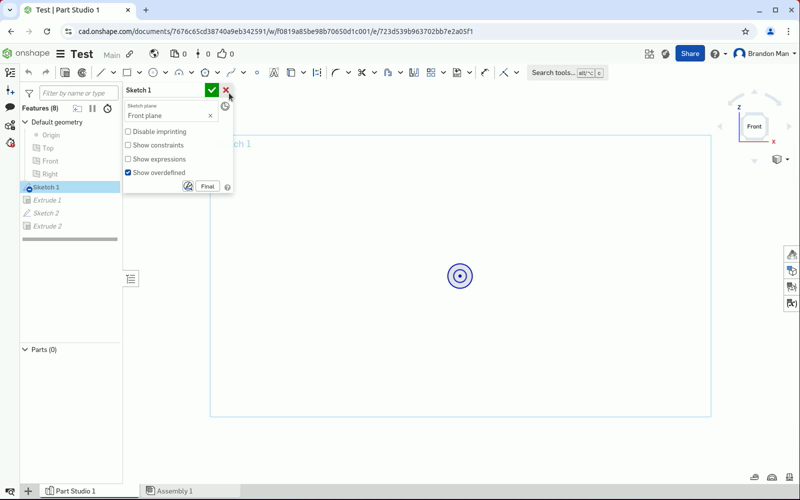
click(229, 92)
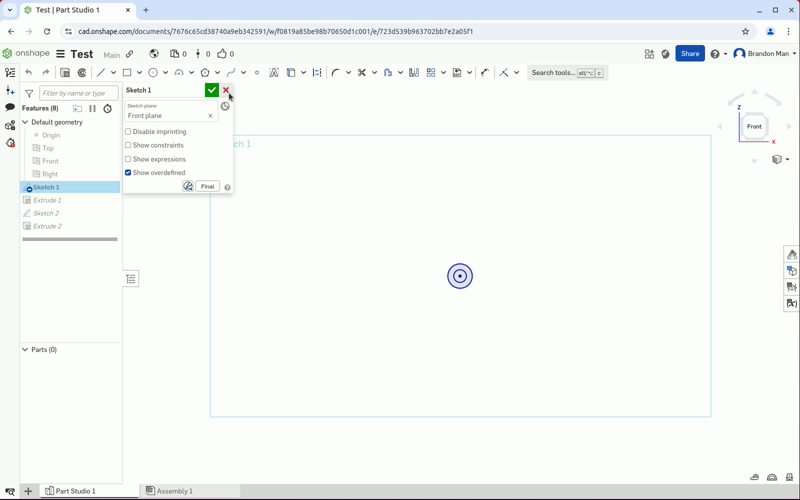
key(shift+s)
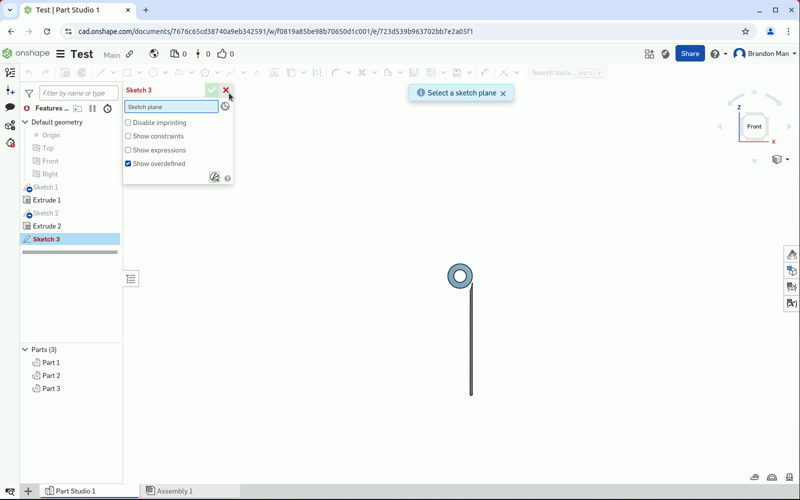
mouse_move(73, 163)
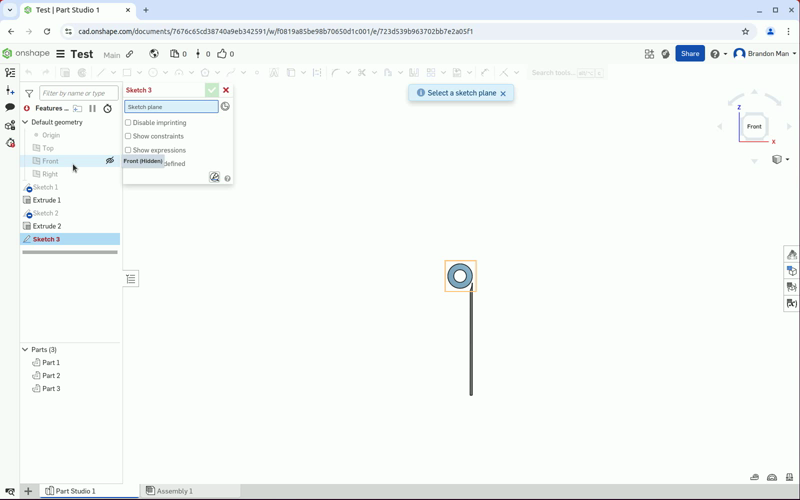
click(73, 163)
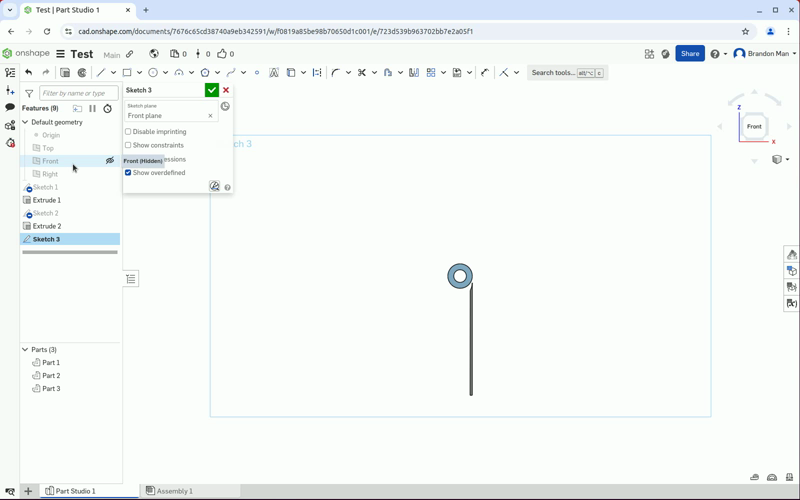
mouse_move(73, 352)
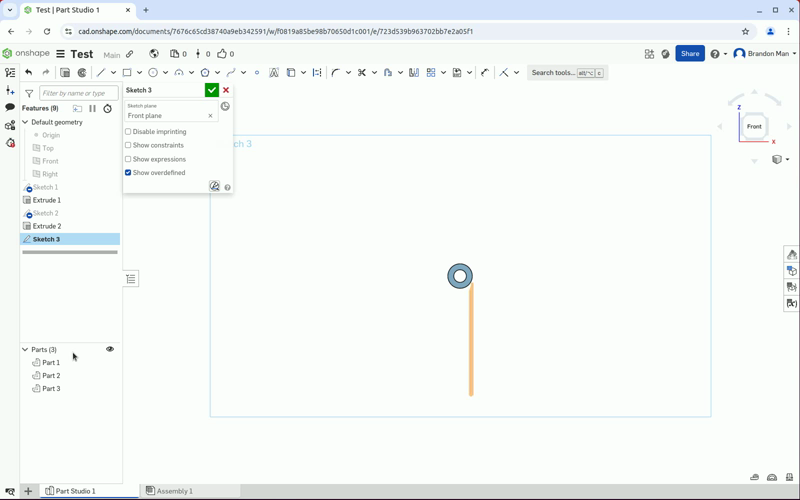
key(y)
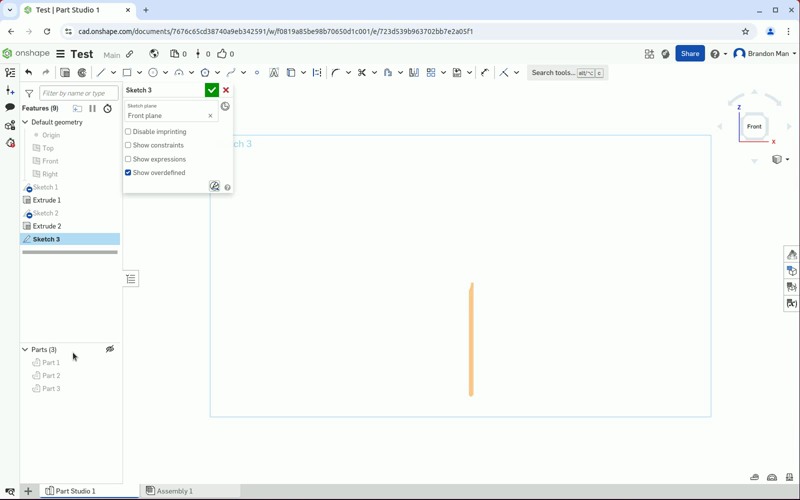
key(c)
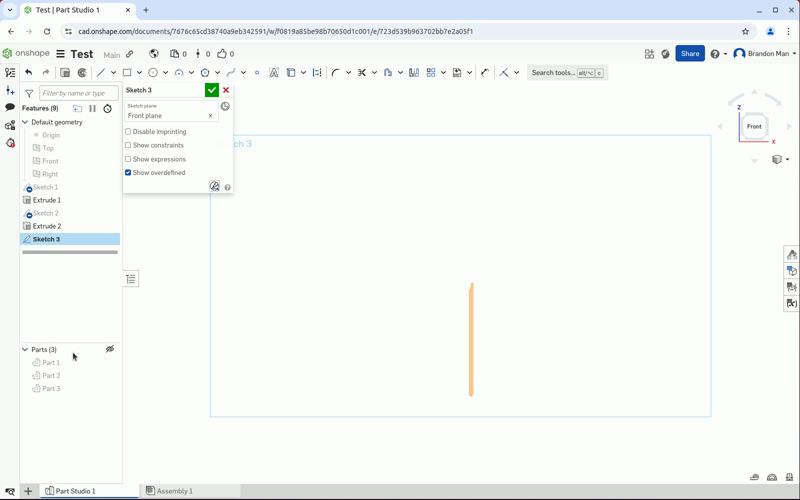
key_down(shift)
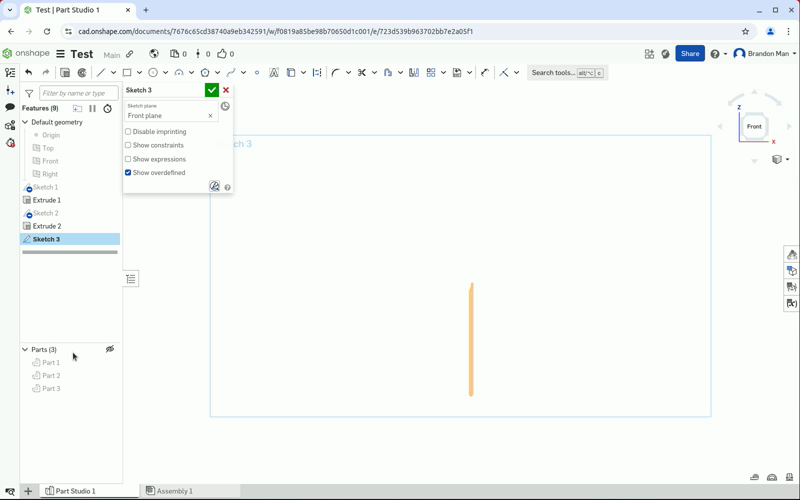
mouse_move(410, 253)
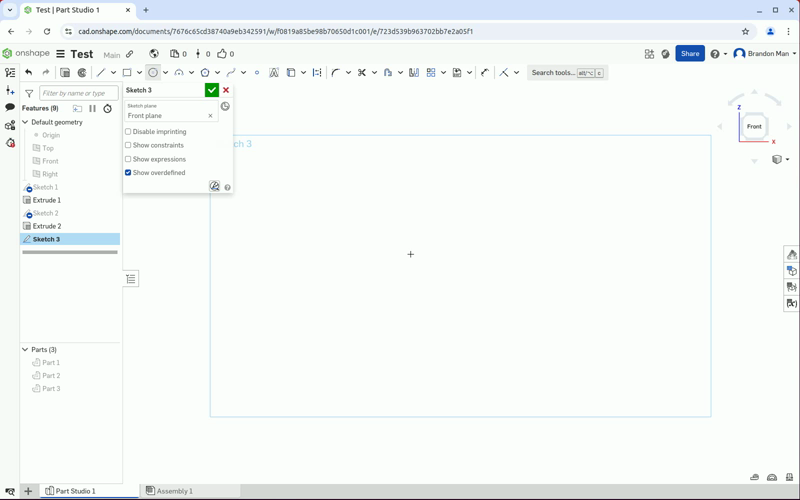
click(410, 253)
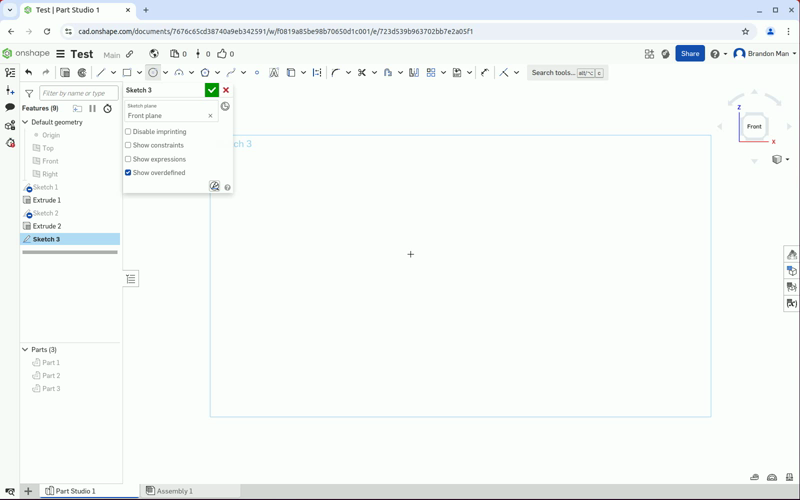
key_up(shift)
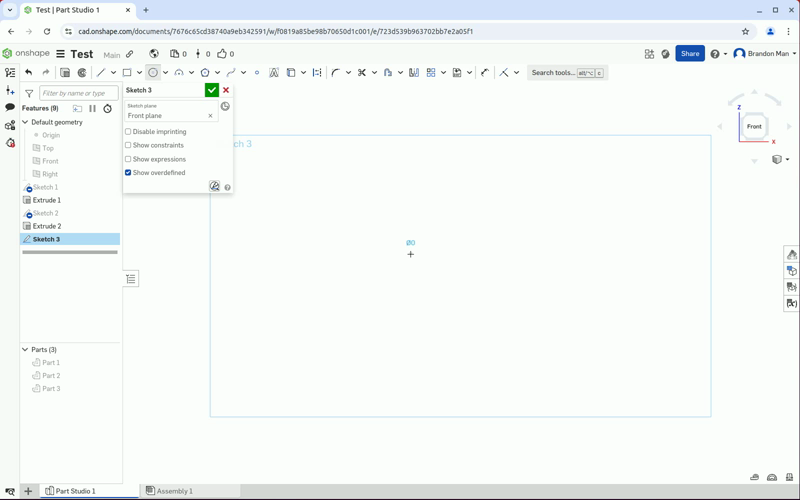
mouse_move(417, 253)
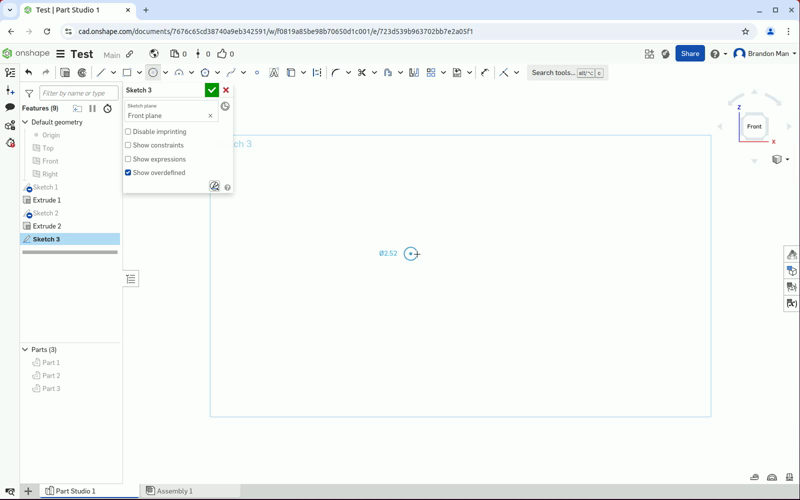
click(417, 253)
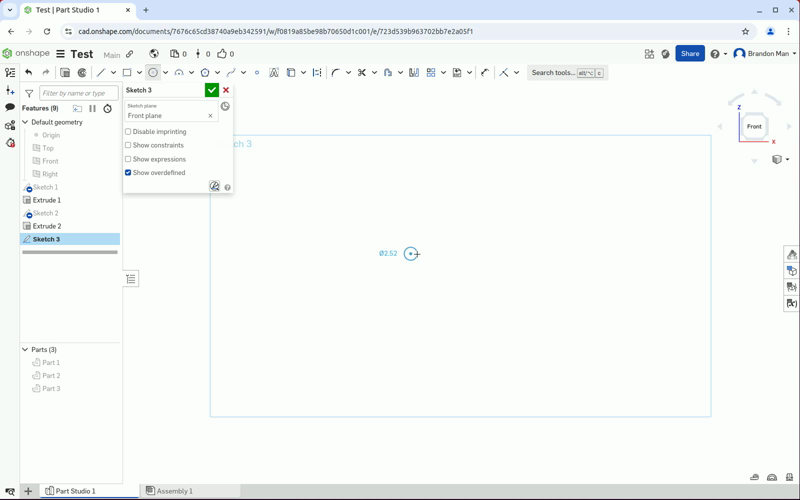
key(esc)
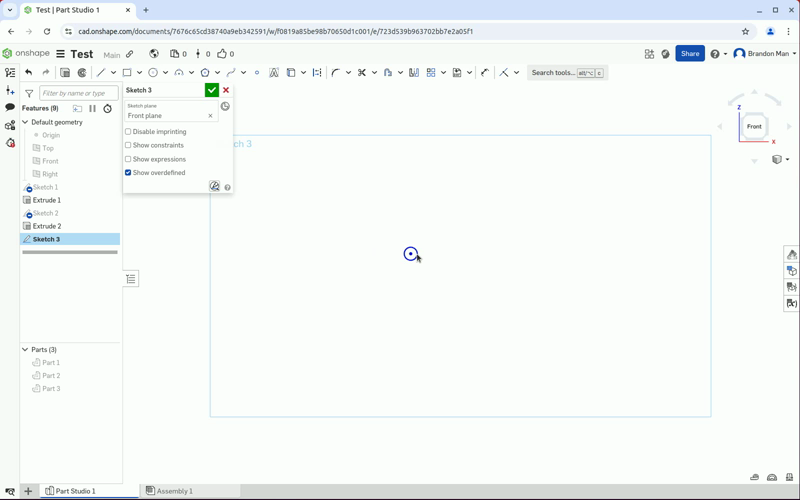
mouse_move(411, 259)
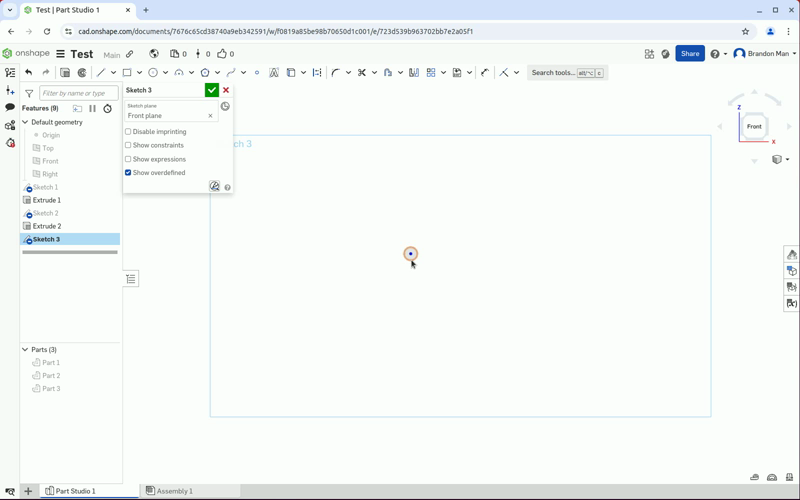
scroll(6)
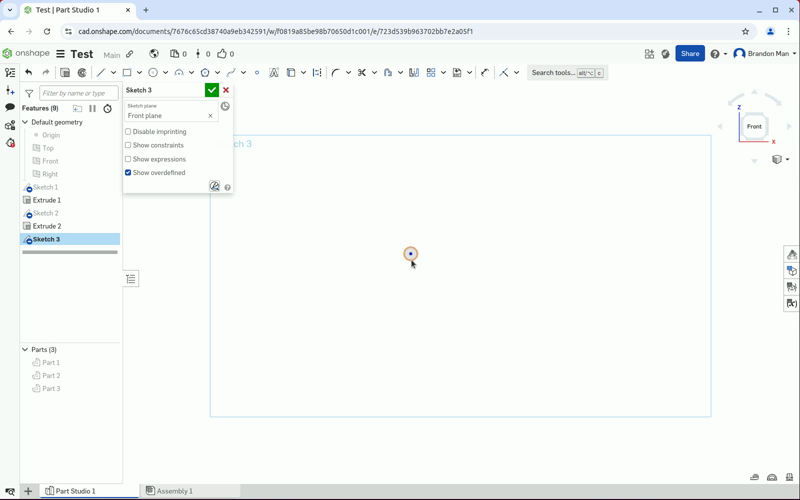
scroll(6)
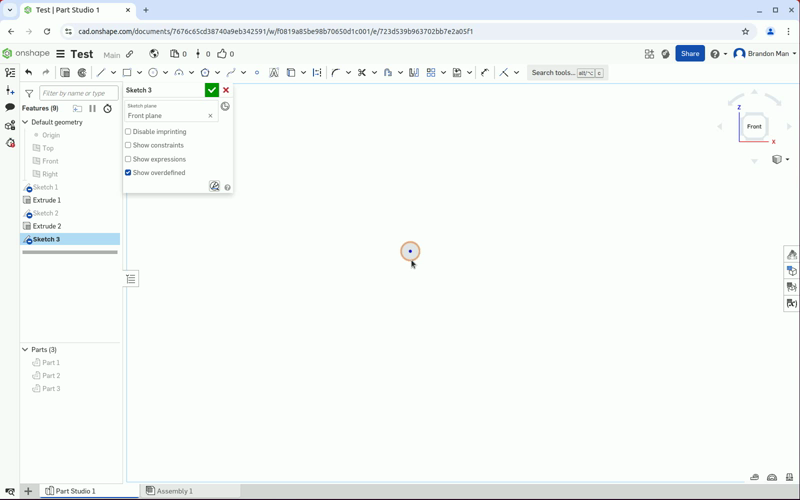
scroll(6)
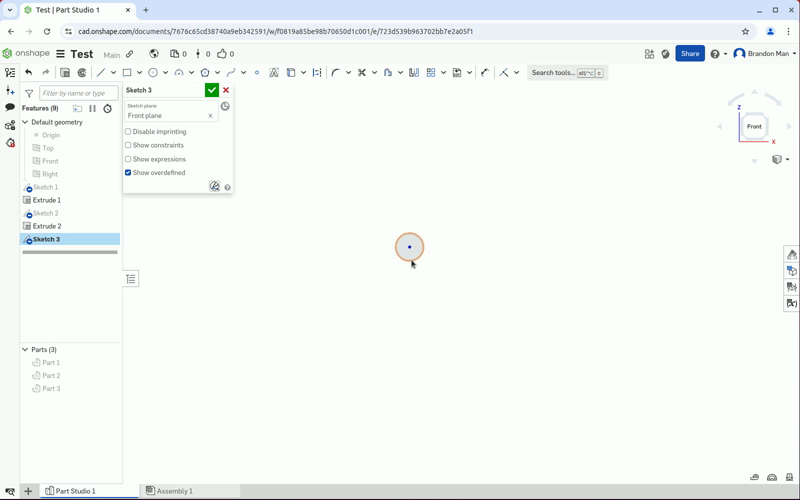
scroll(6)
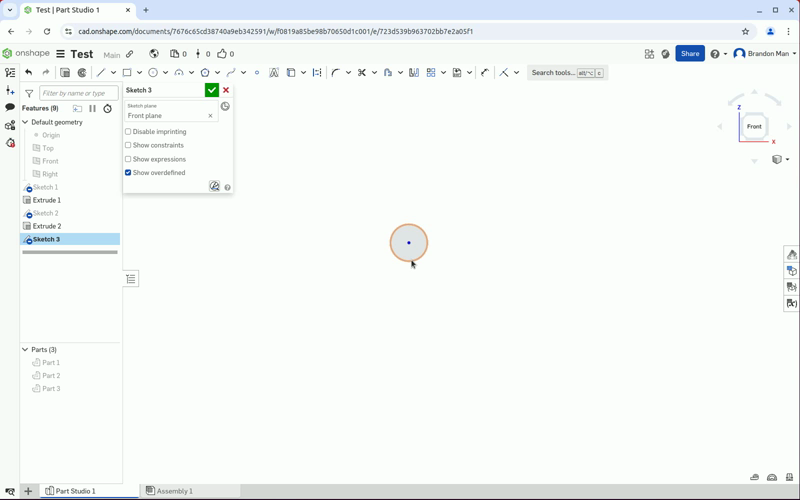
scroll(6)
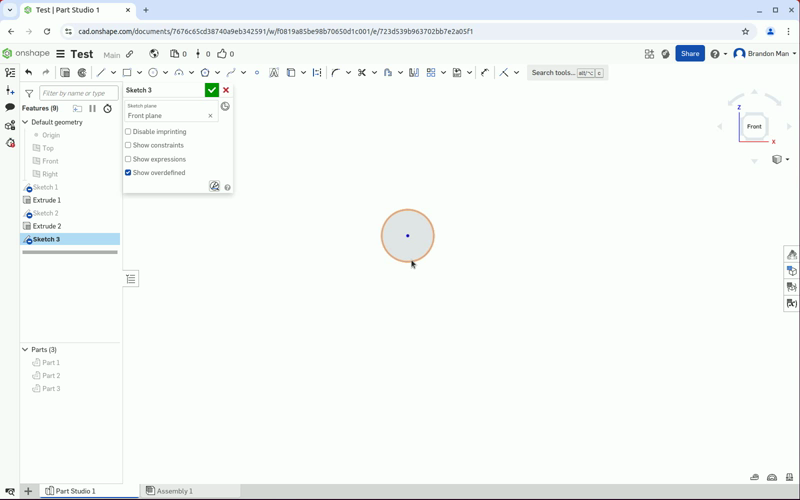
scroll(6)
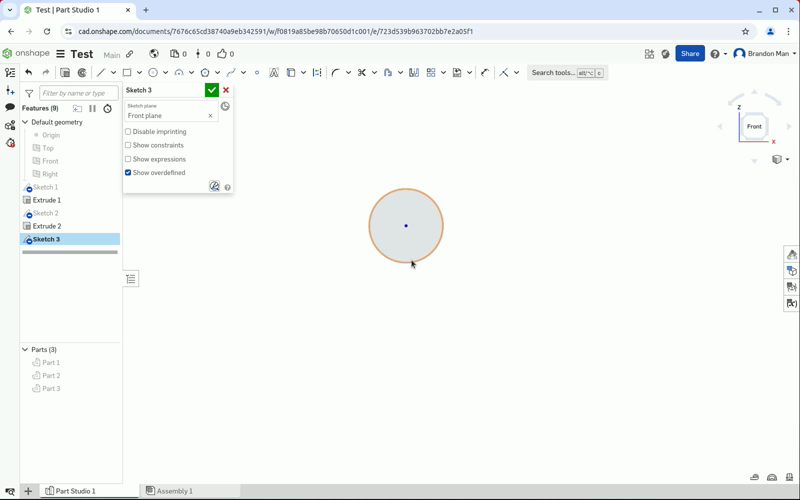
scroll(6)
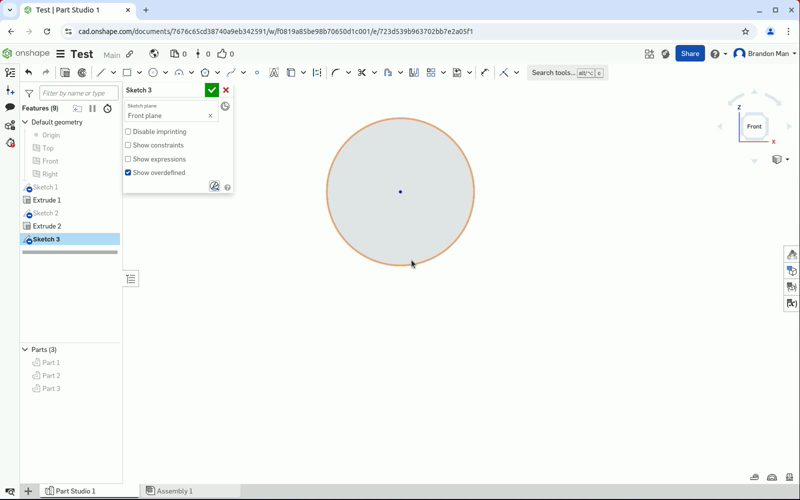
click(411, 259)
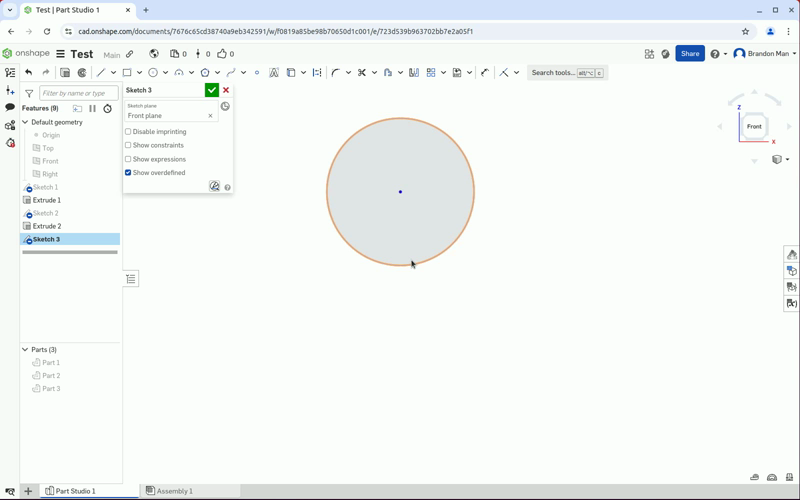
scroll(-6)
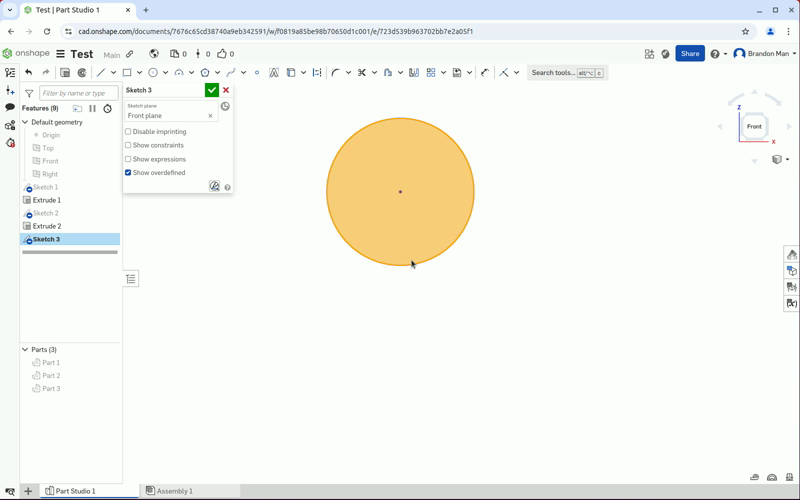
scroll(-6)
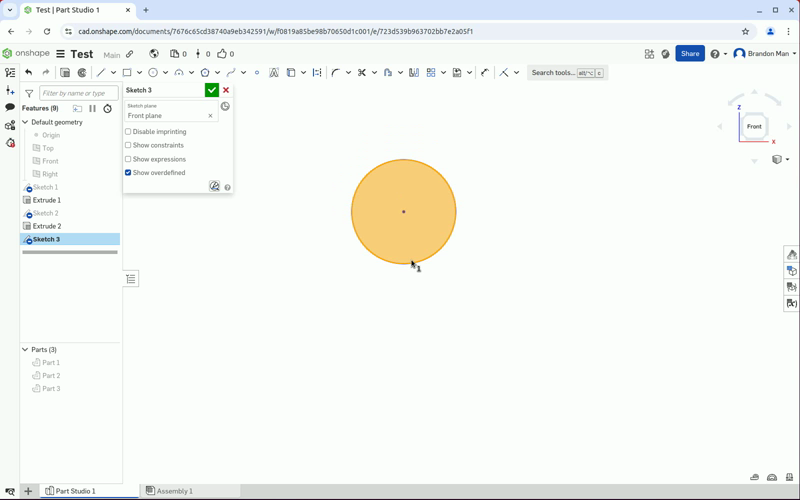
scroll(-6)
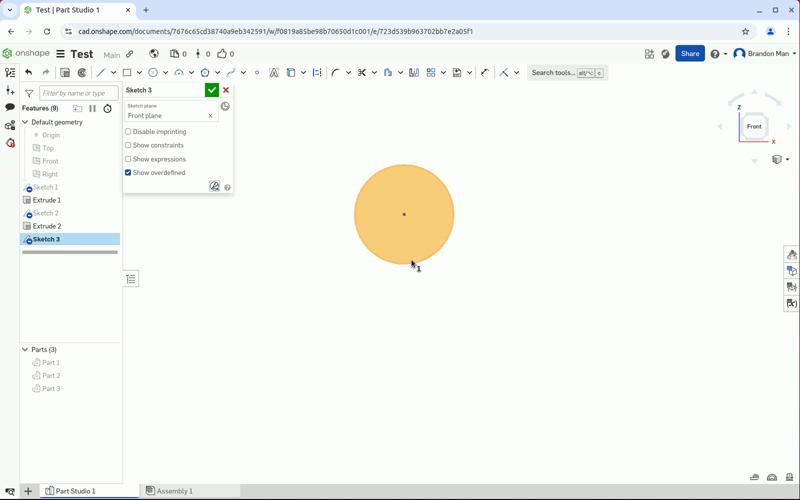
scroll(-6)
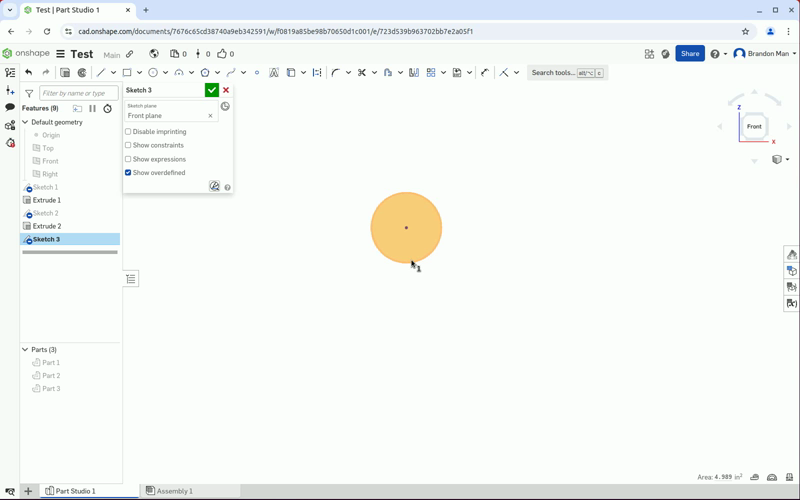
scroll(-6)
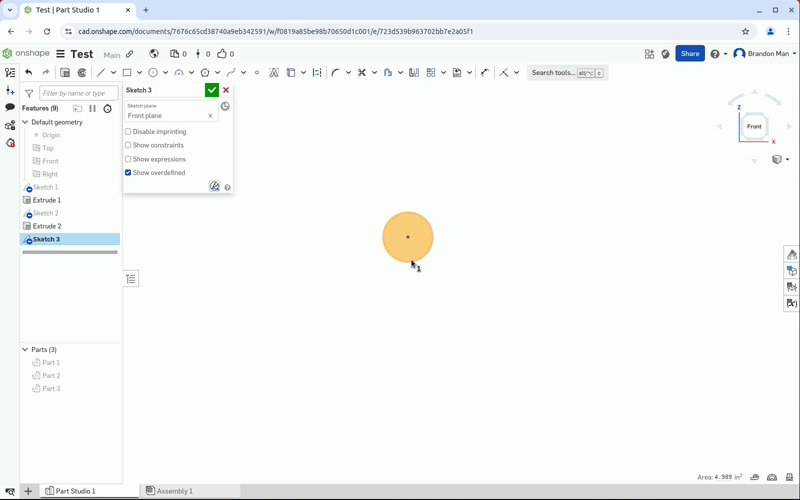
scroll(-6)
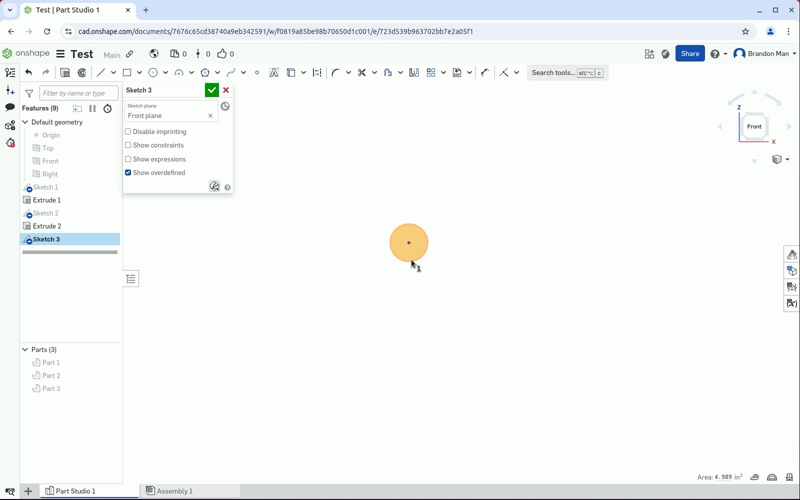
scroll(-6)
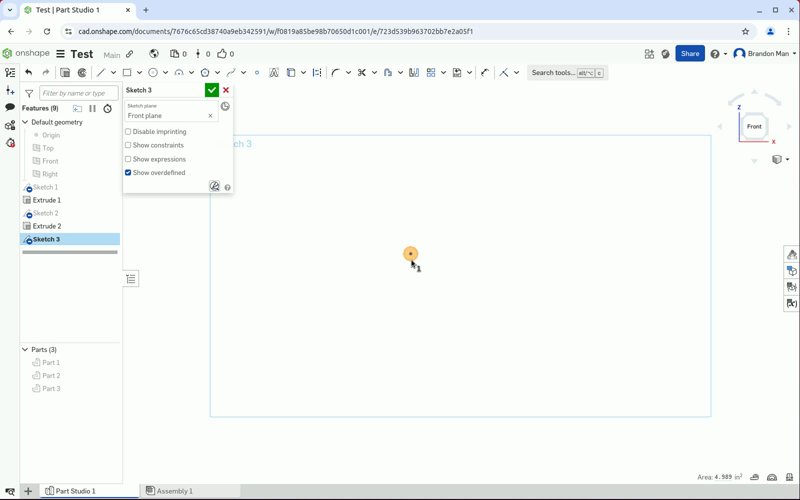
mouse_move(73, 352)
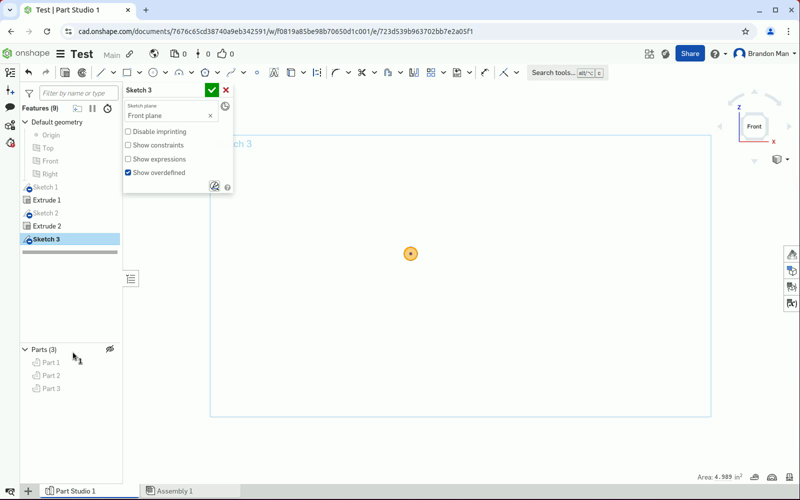
key(shift+y)
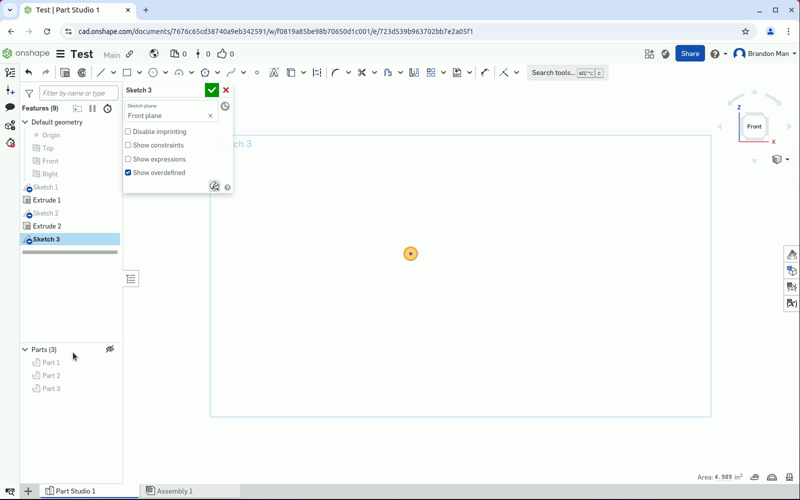
key(shift+e)
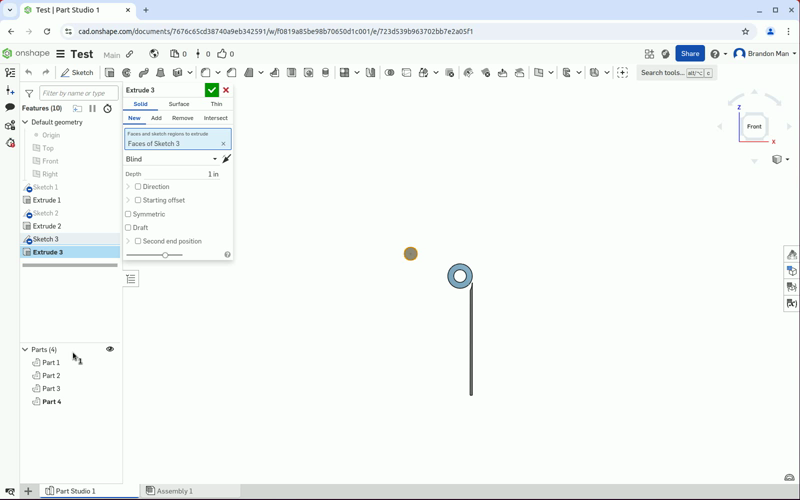
mouse_move(143, 106)
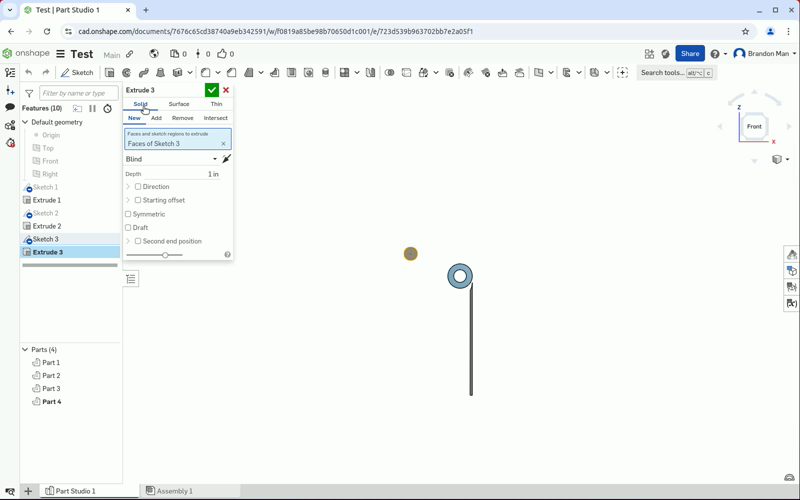
click(143, 106)
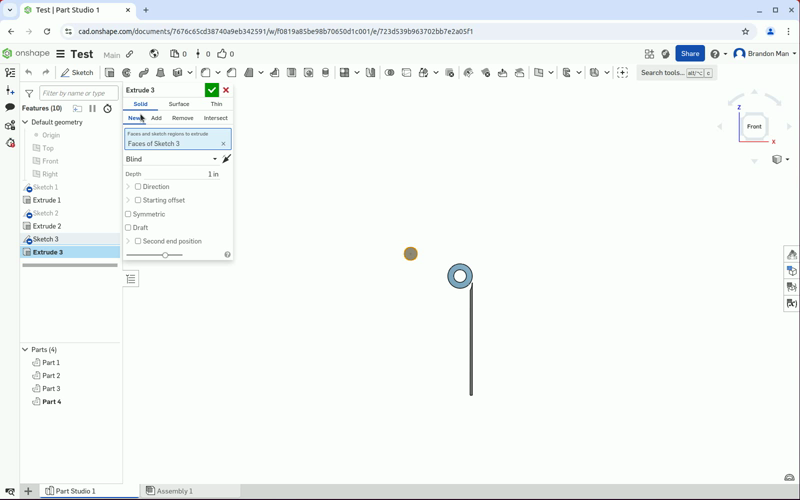
mouse_move(137, 120)
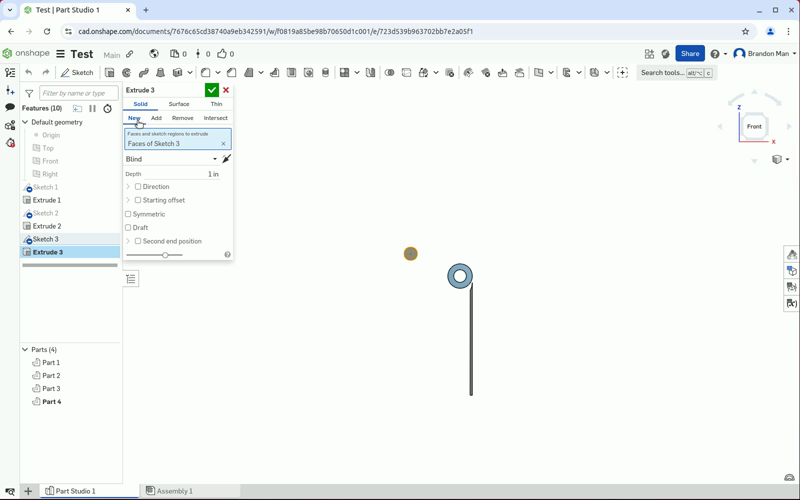
click(137, 120)
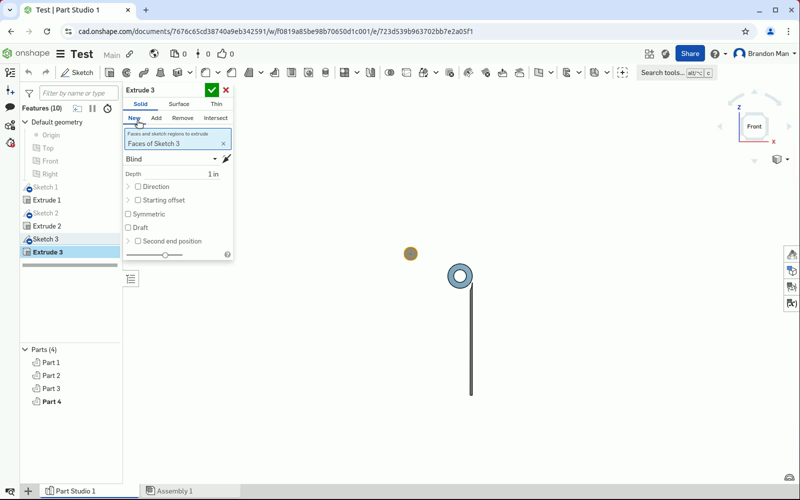
key(tab, 4)
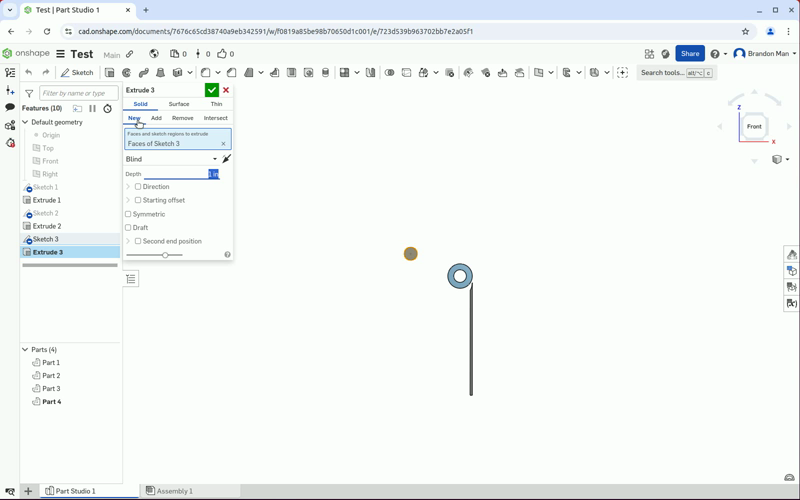
text(4.574)
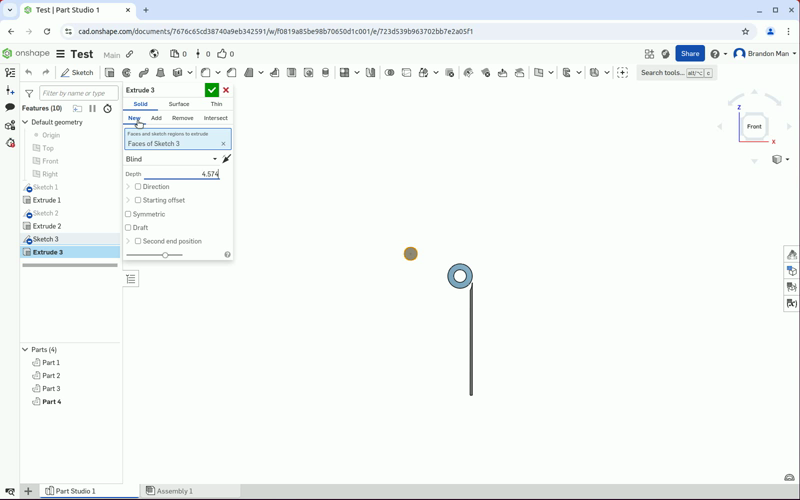
key(enter)
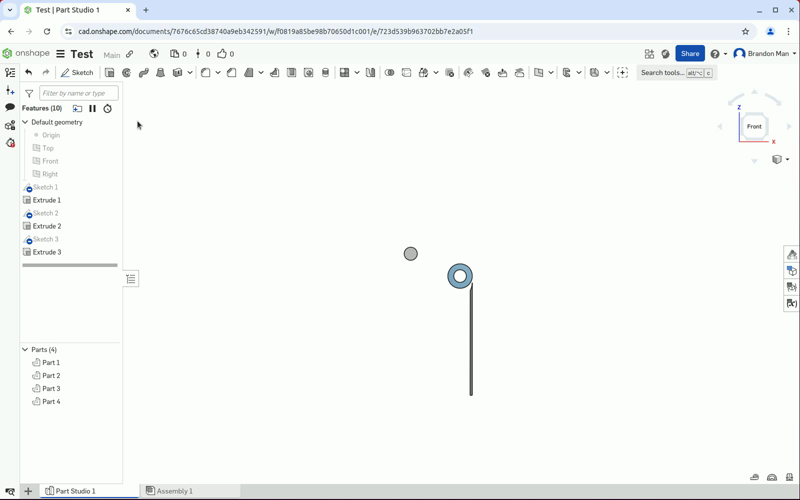
key(shift+h)
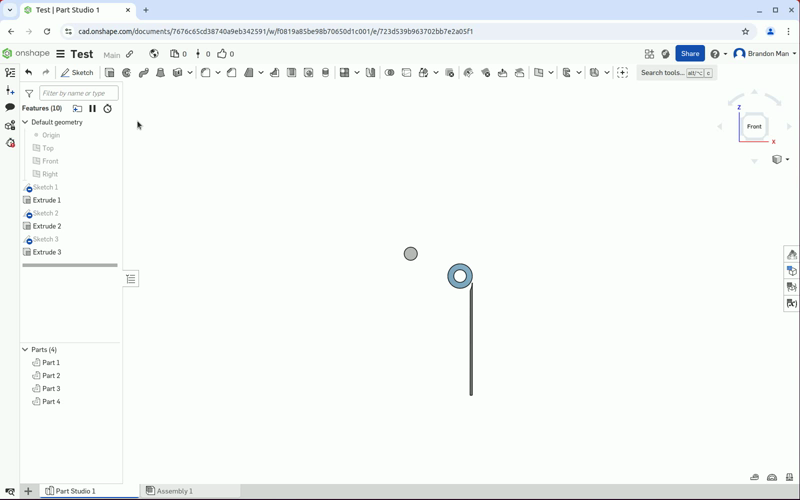
key(shift+h)
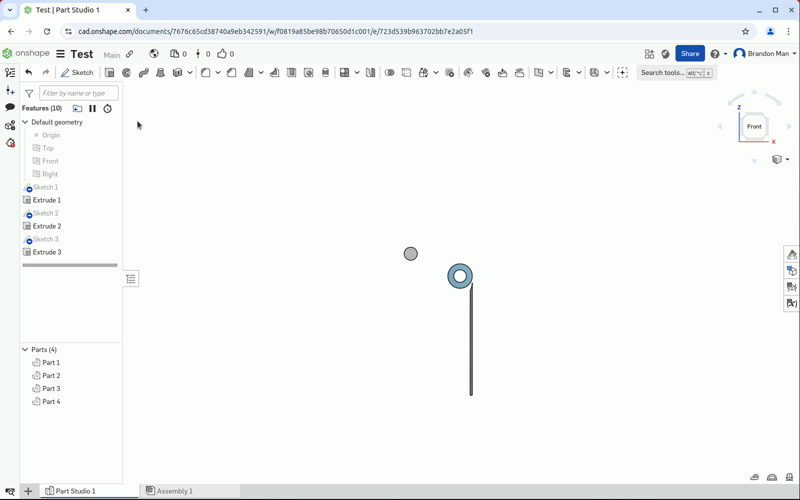
mouse_move(73, 189)
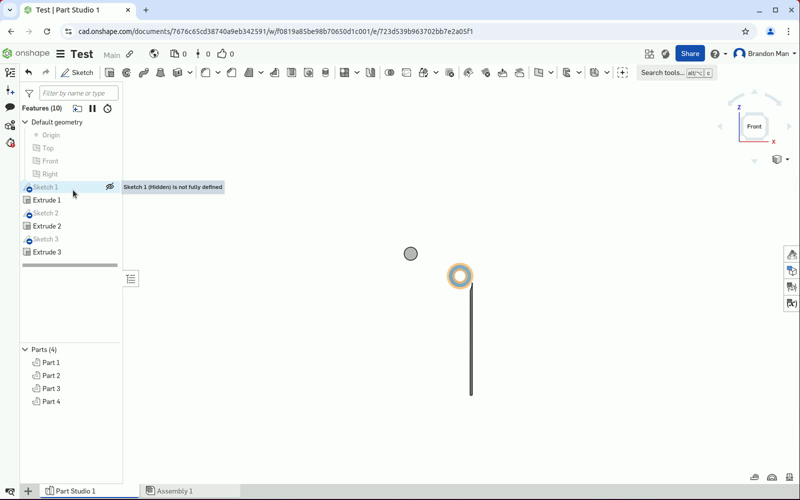
click(73, 189)
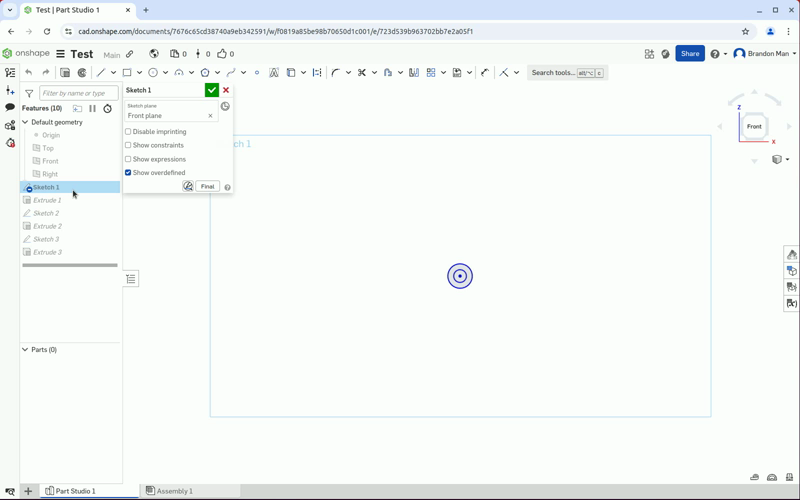
mouse_move(229, 92)
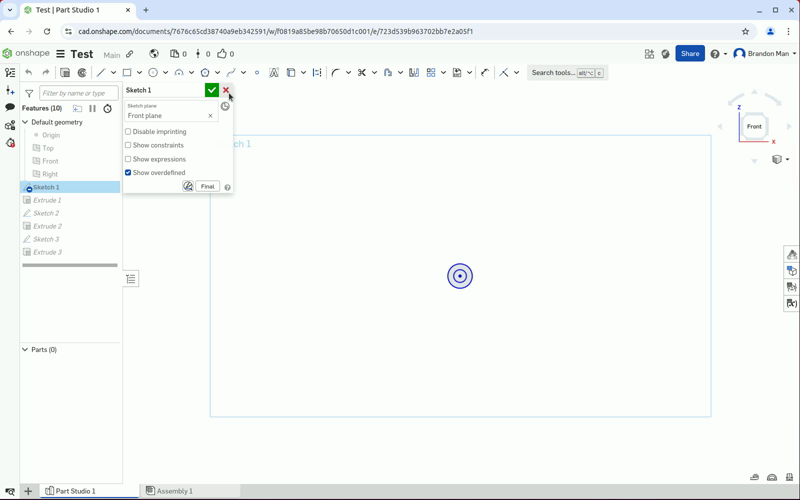
click(229, 92)
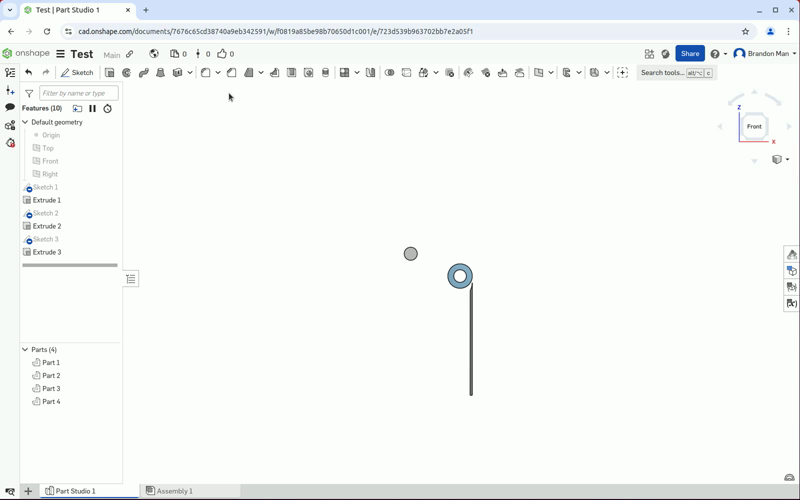
mouse_move(73, 352)
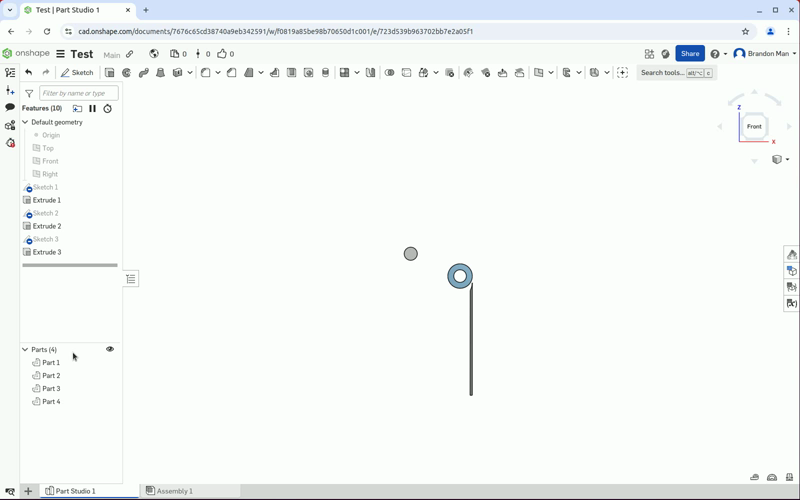
key(y)
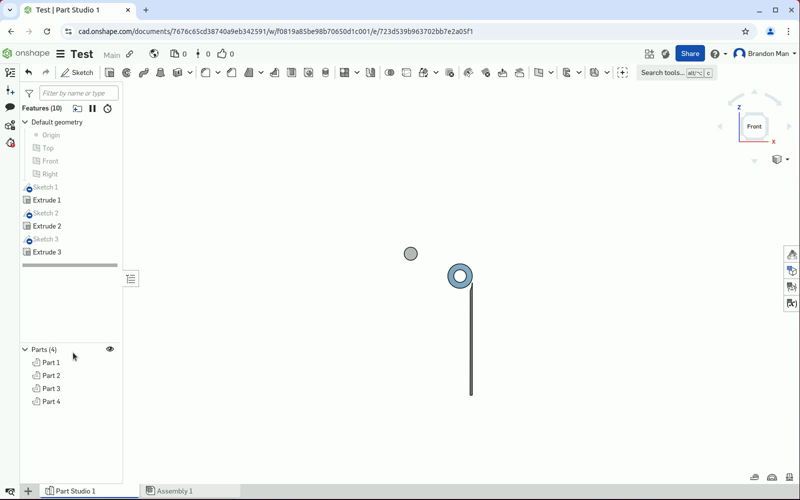
key(shift+p)
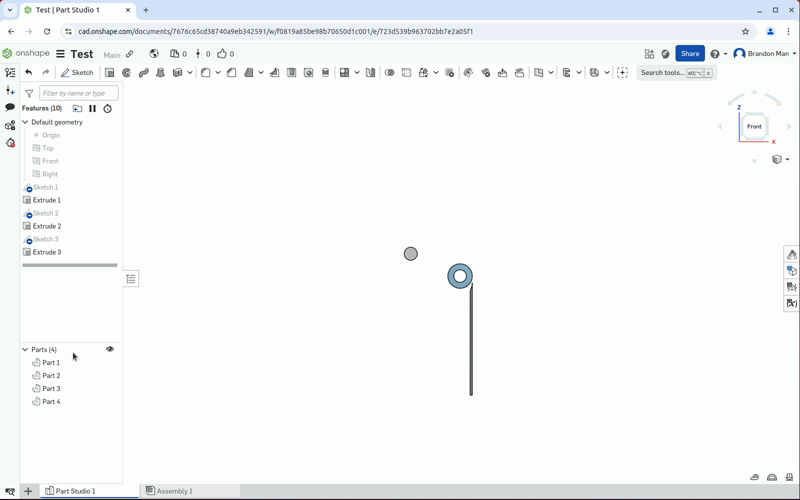
key(space)
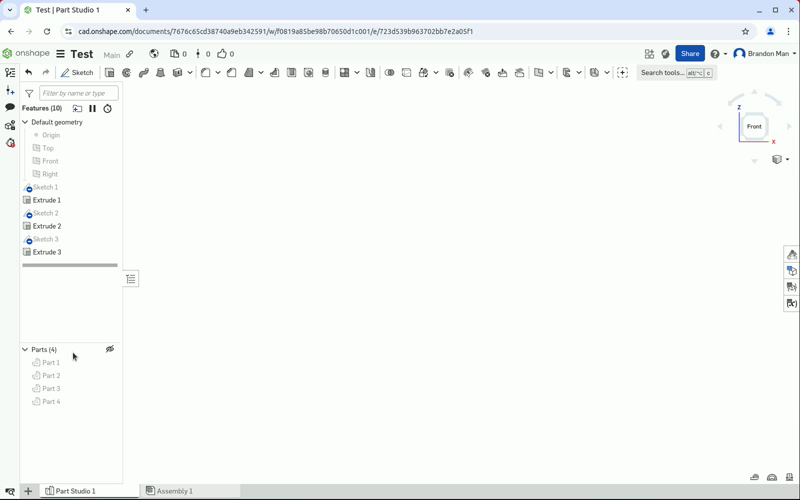
key_down(shift)
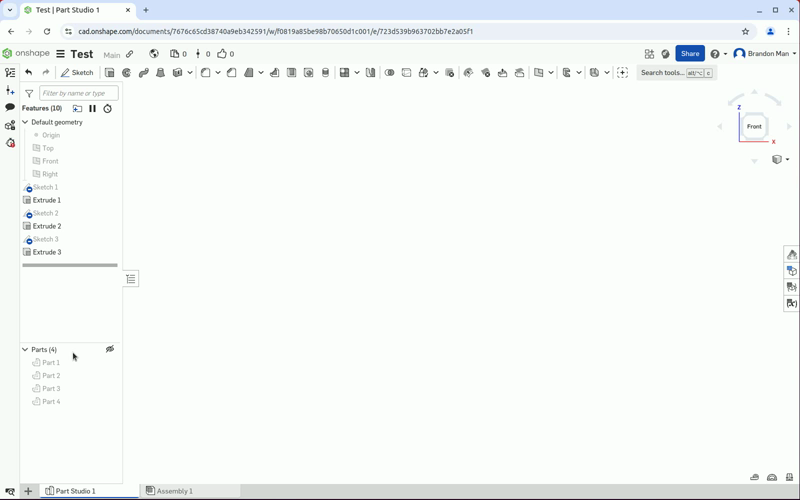
key(left)
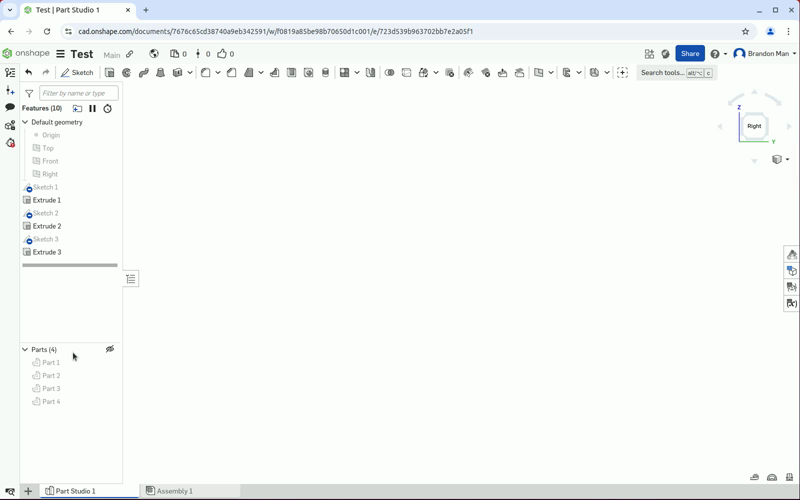
key_up(shift)
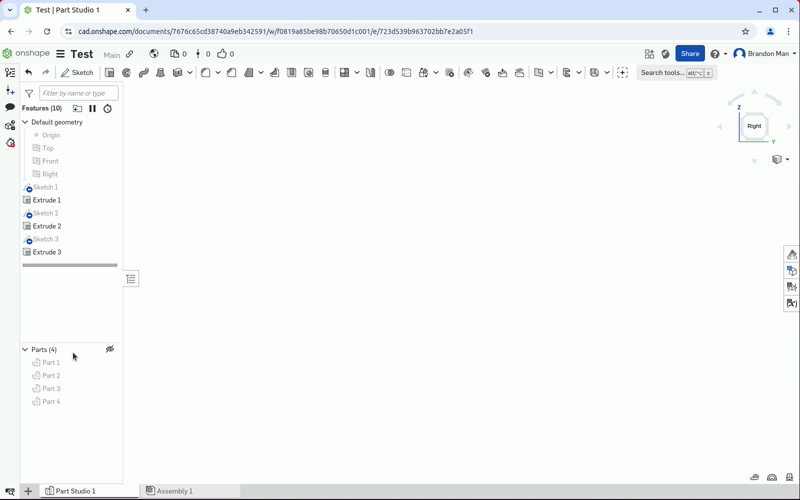
mouse_move(73, 352)
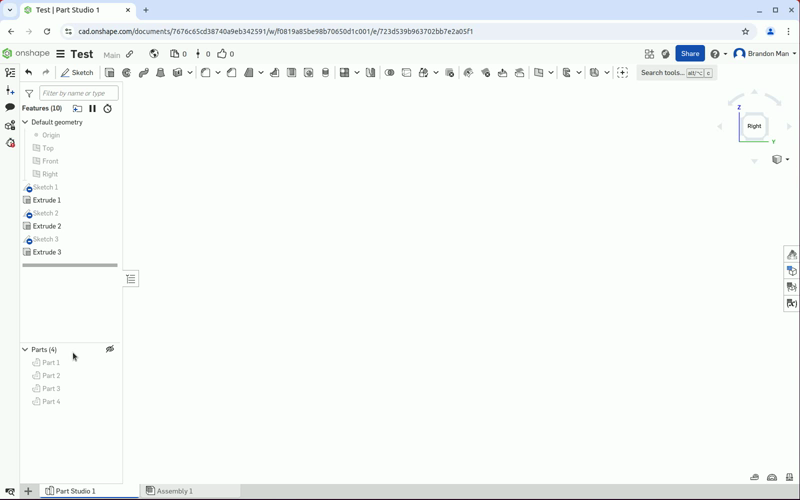
key(shift+y)
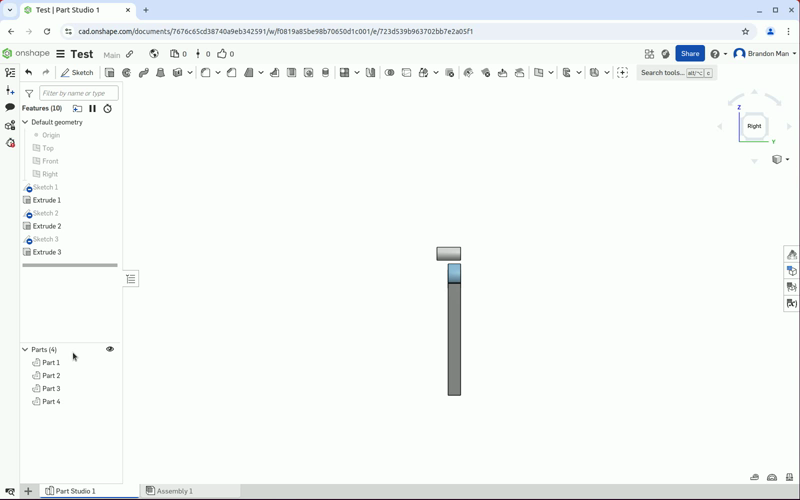
mouse_move(541, 75)
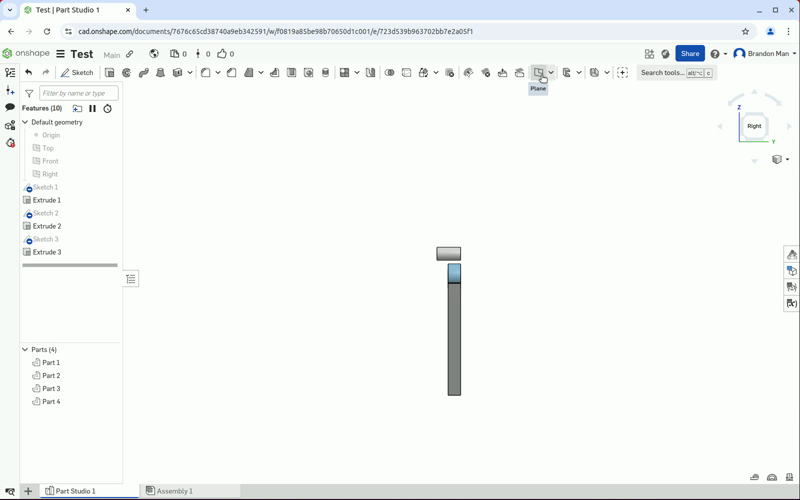
click(541, 75)
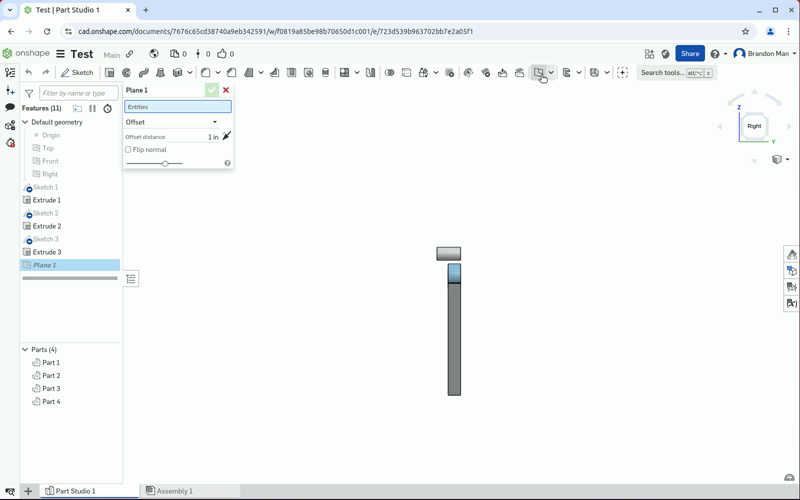
mouse_move(73, 176)
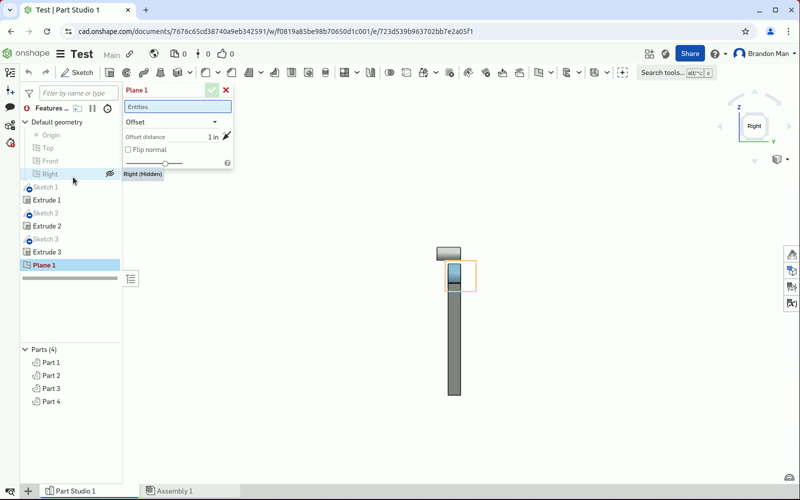
click(73, 176)
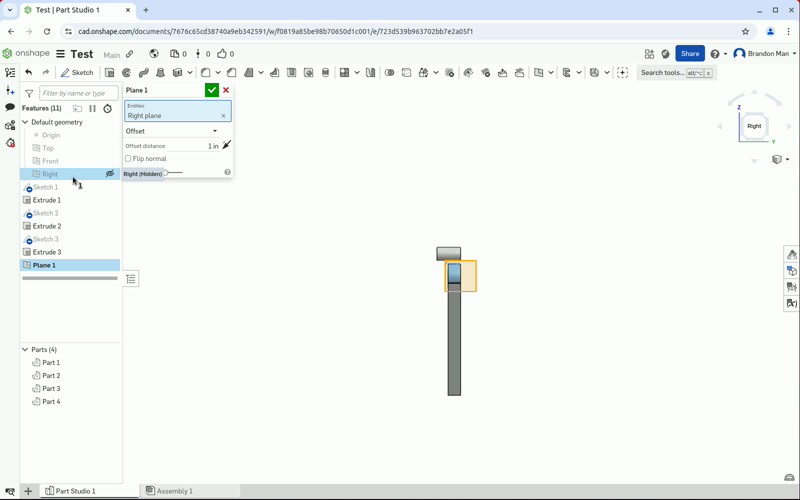
key(tab, 2)
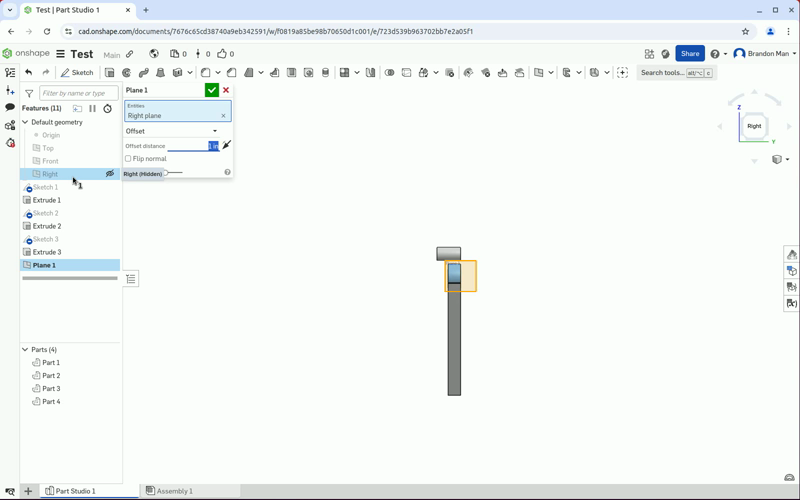
text(2.403)
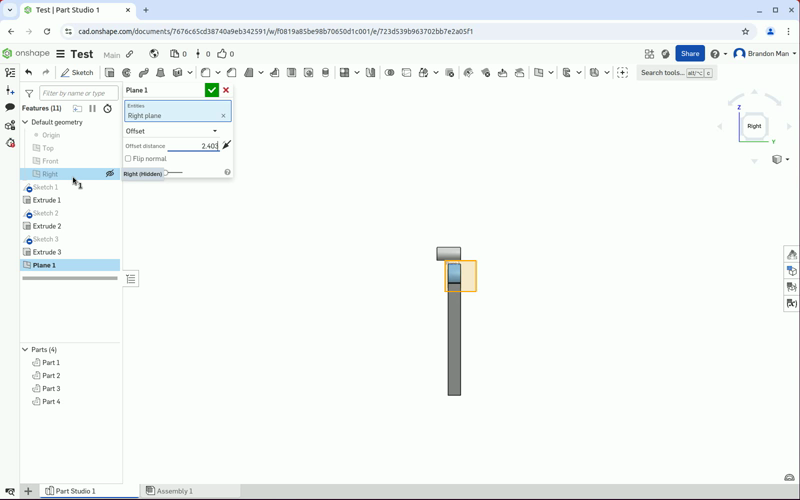
key(enter, 2)
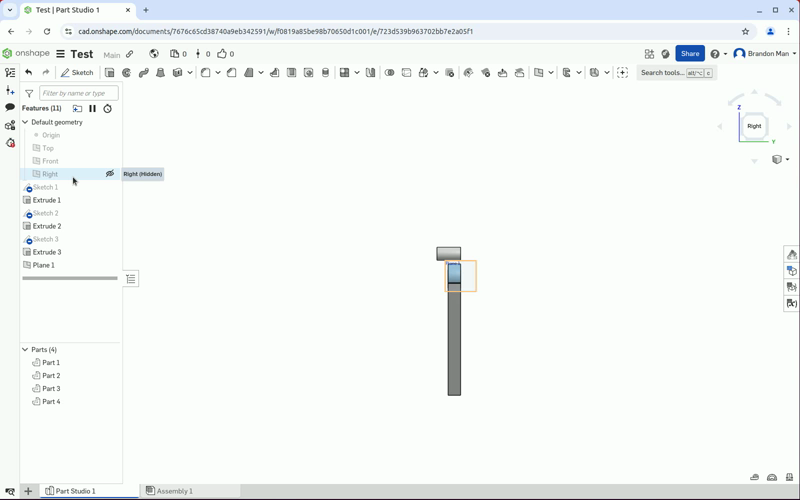
key(shift+s)
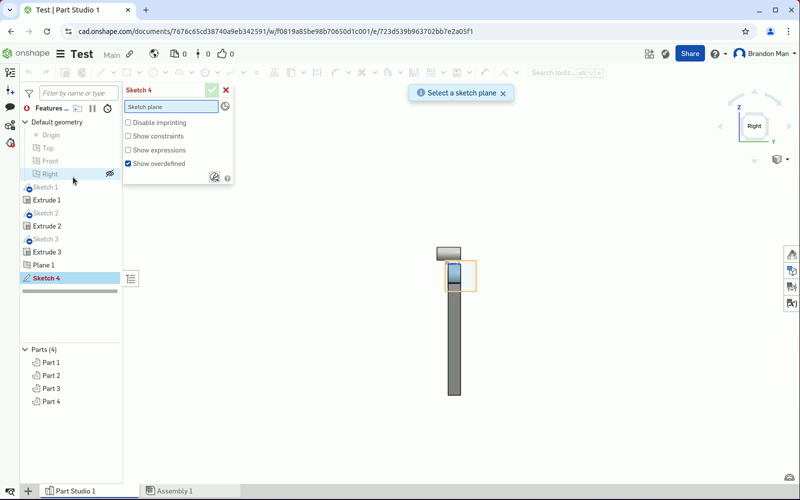
mouse_move(73, 267)
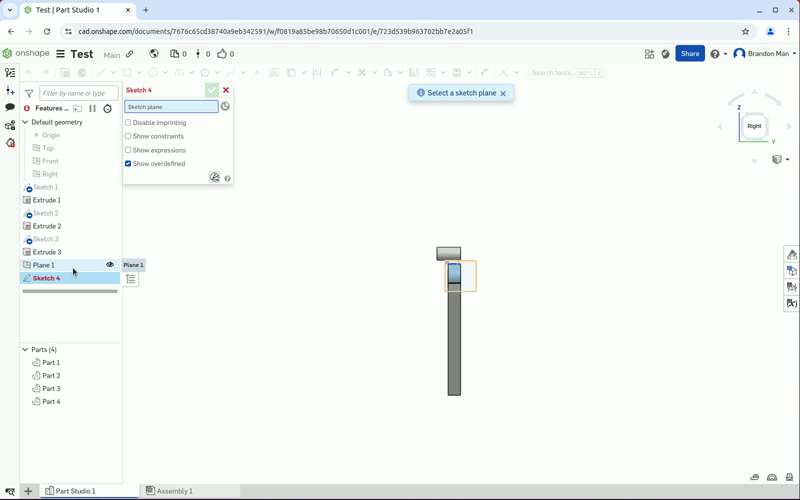
click(73, 267)
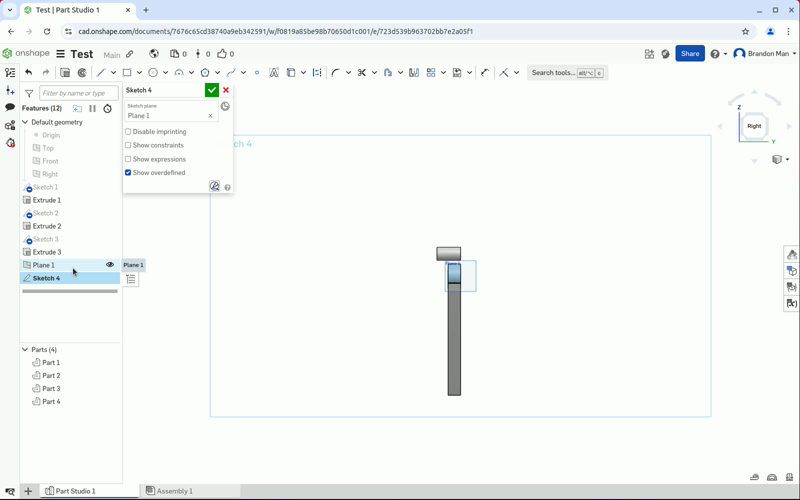
mouse_move(73, 352)
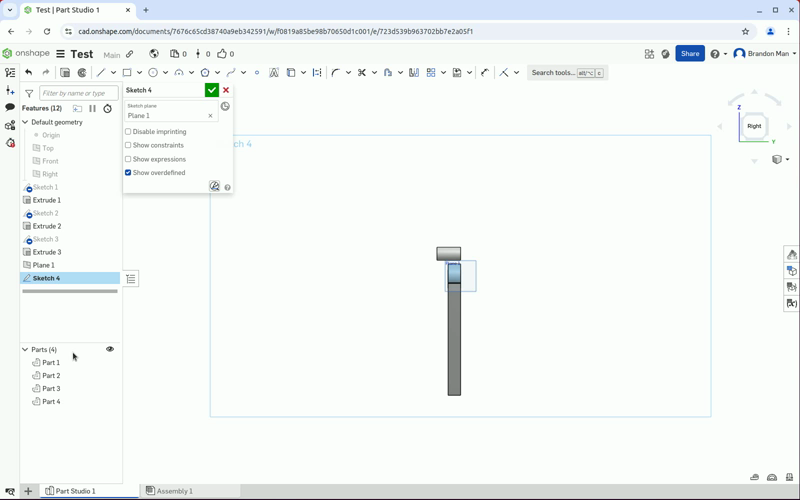
key(y)
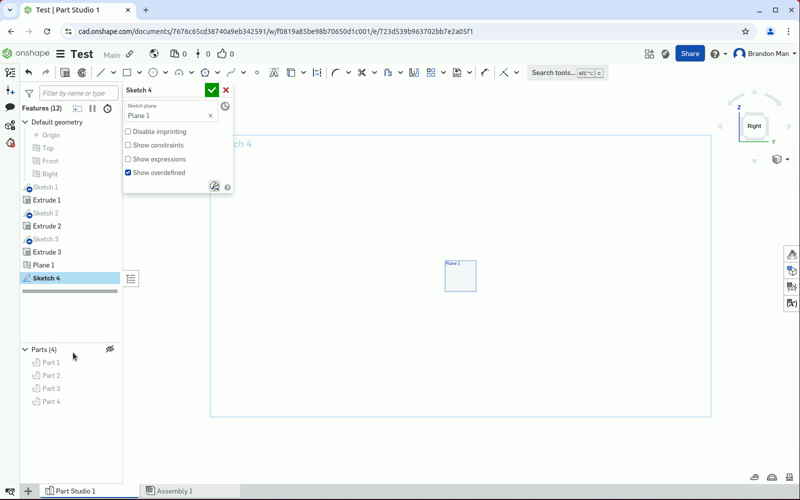
key(c)
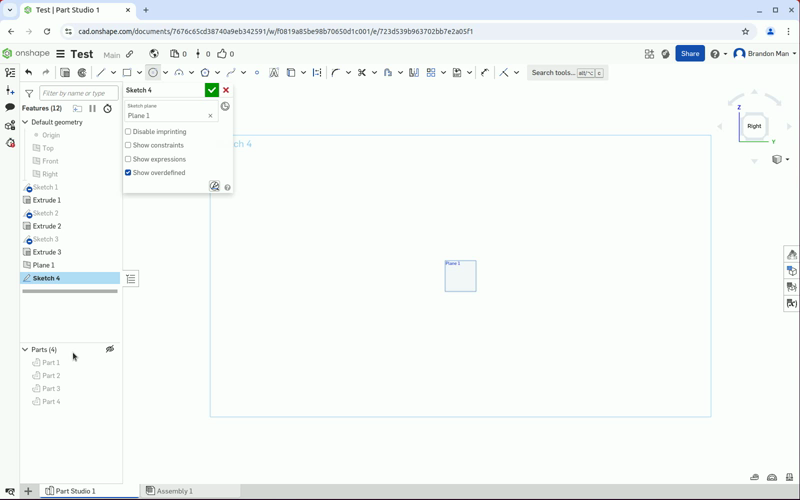
key_down(shift)
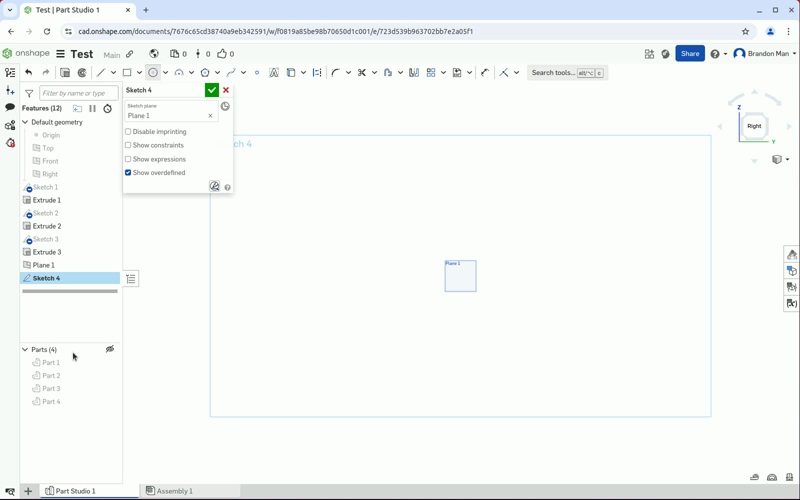
mouse_move(456, 299)
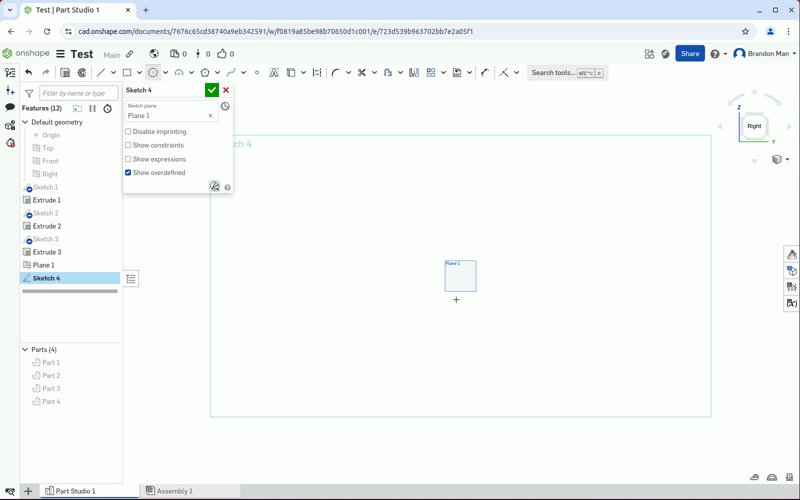
click(456, 299)
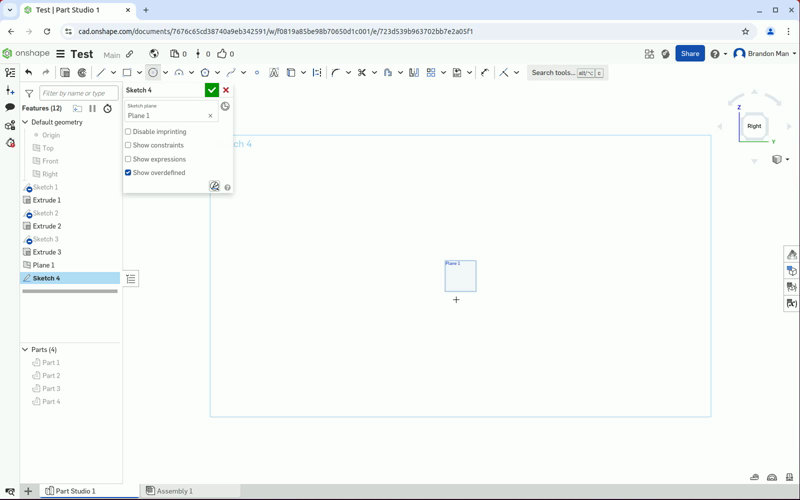
key_up(shift)
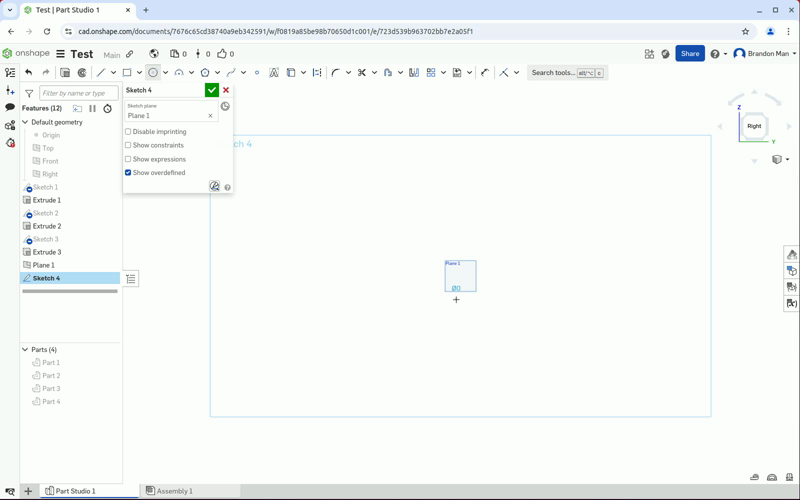
mouse_move(459, 299)
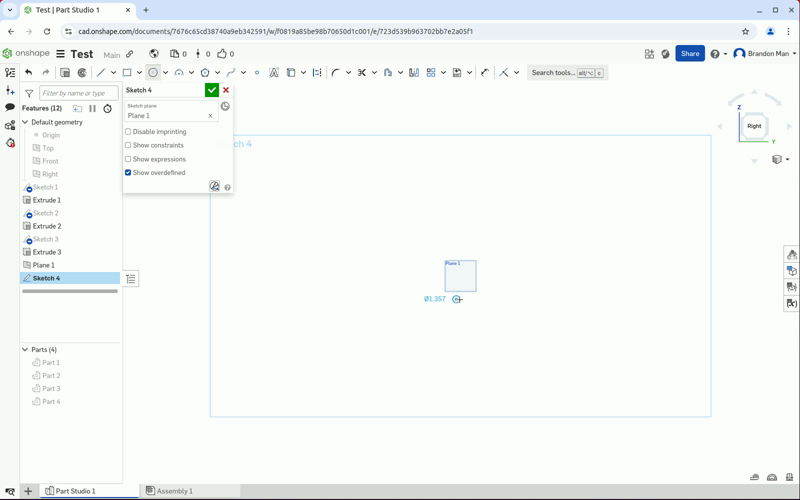
click(459, 299)
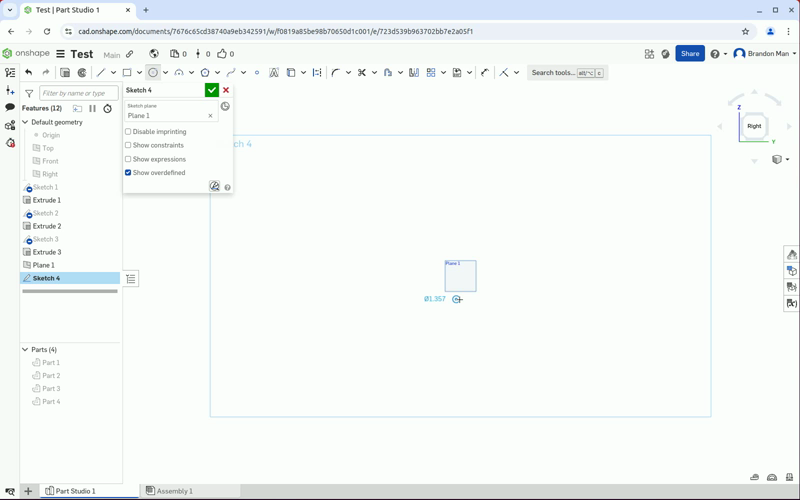
key(esc)
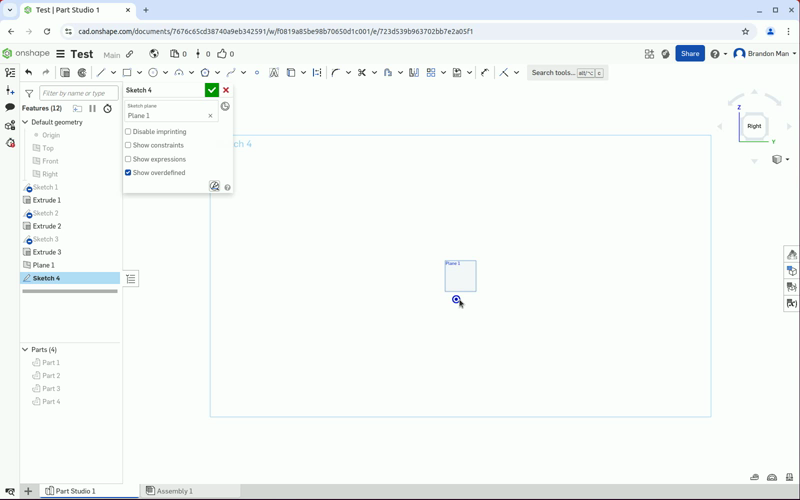
mouse_move(452, 300)
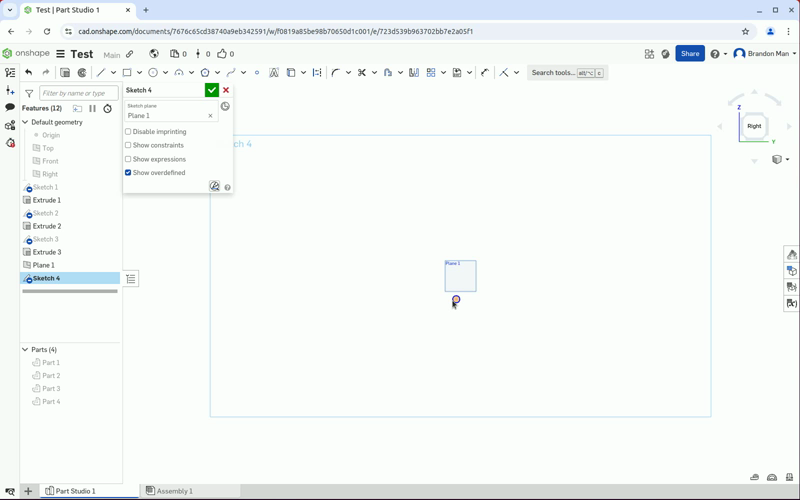
scroll(6)
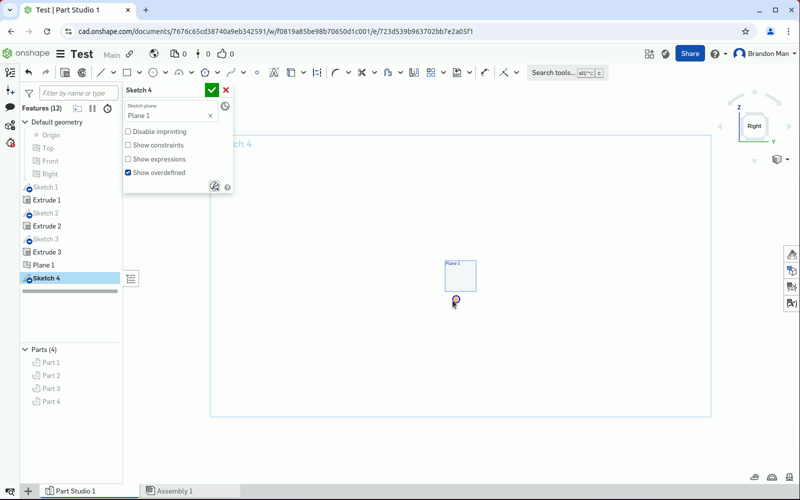
scroll(6)
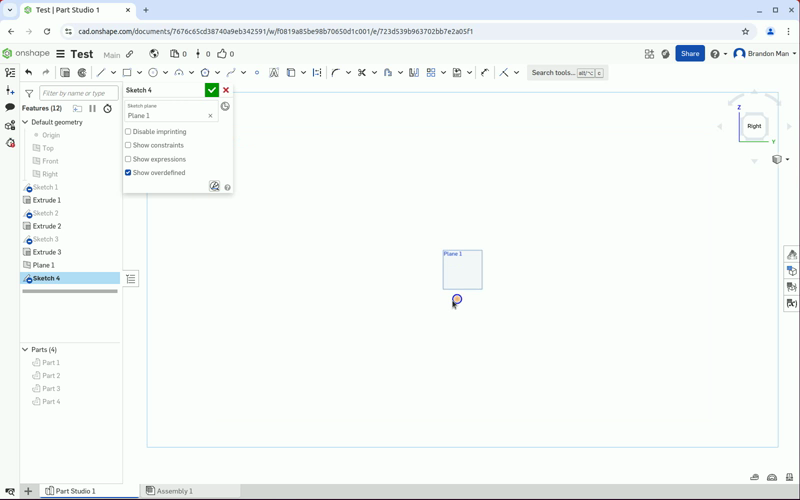
scroll(6)
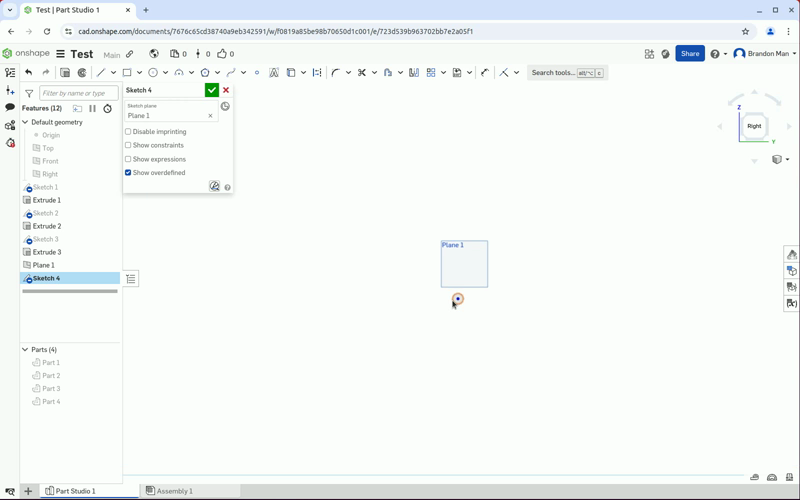
scroll(6)
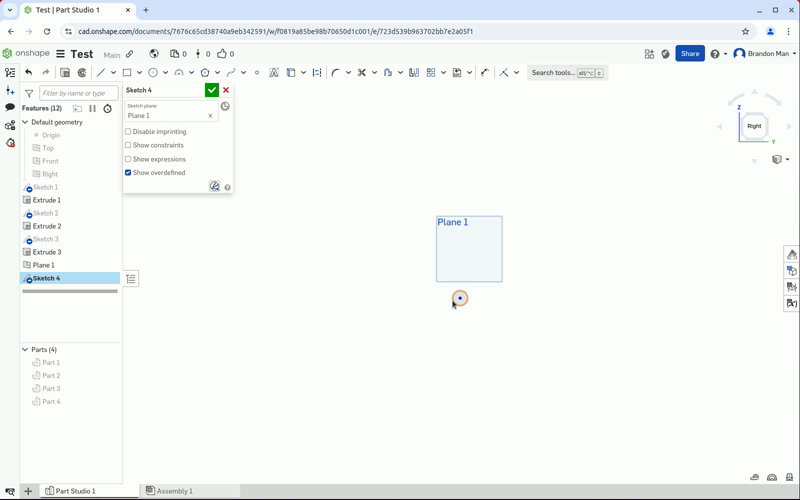
scroll(6)
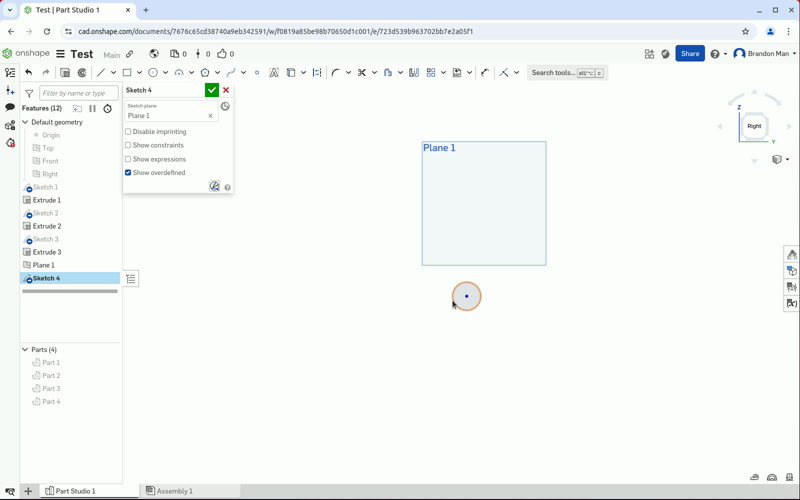
scroll(6)
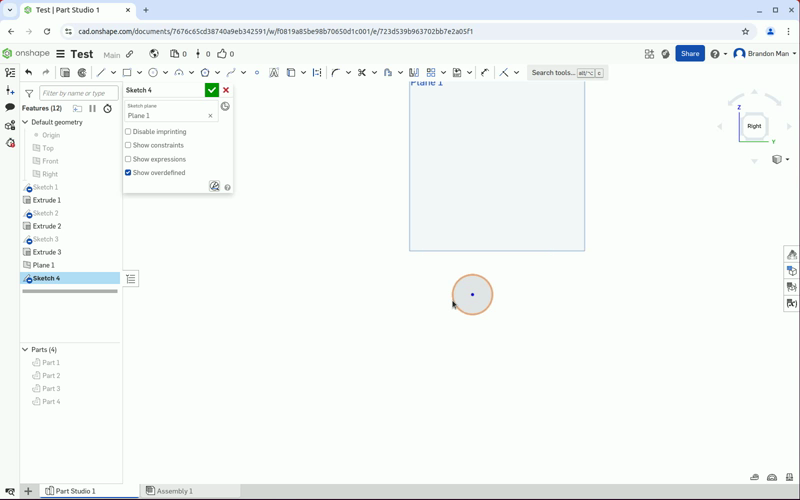
scroll(6)
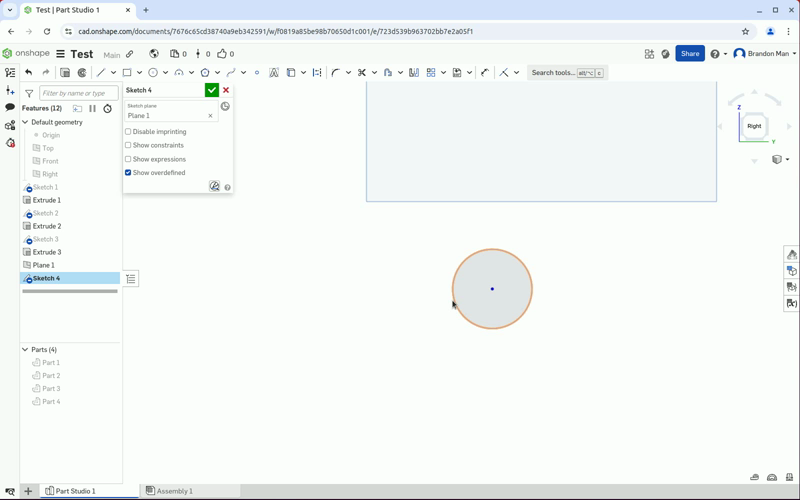
click(452, 300)
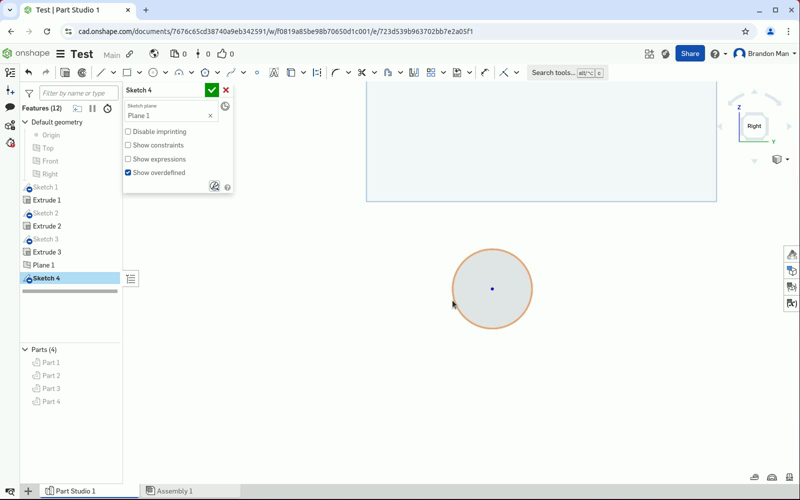
scroll(-6)
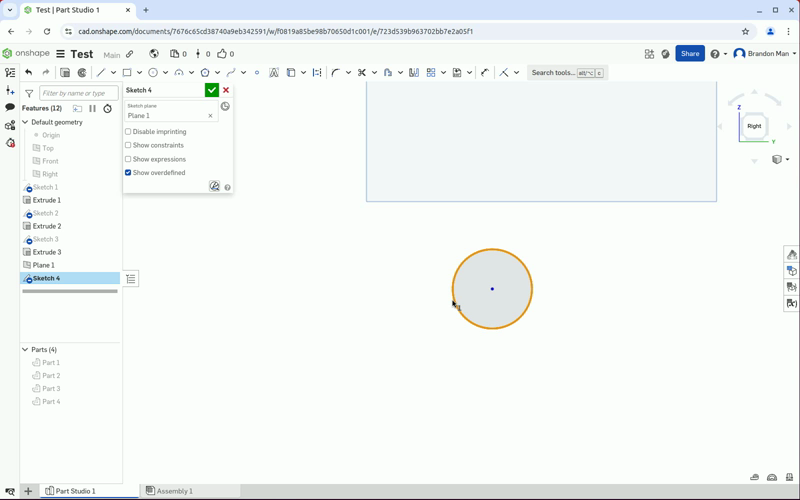
scroll(-6)
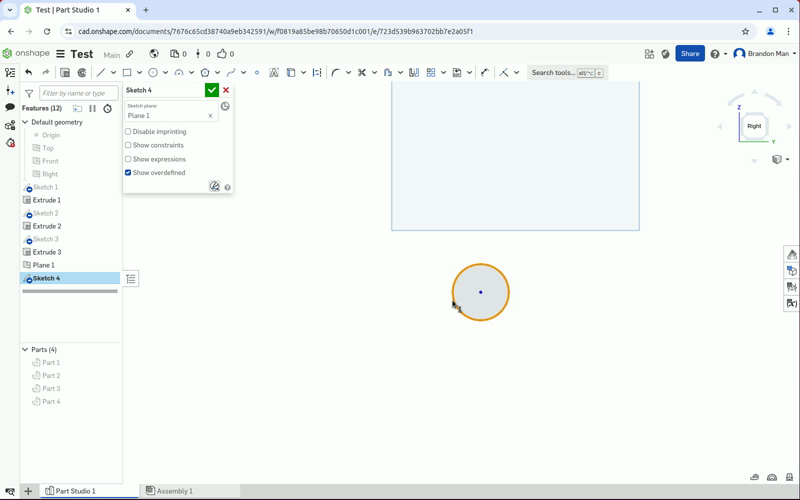
scroll(-6)
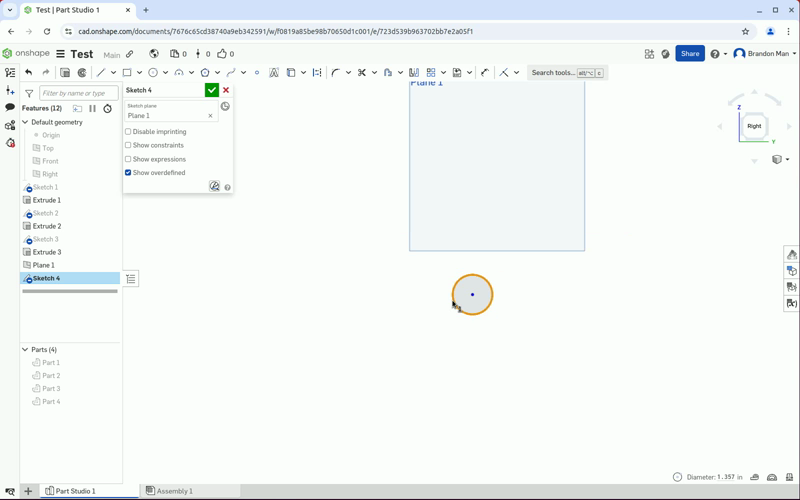
scroll(-6)
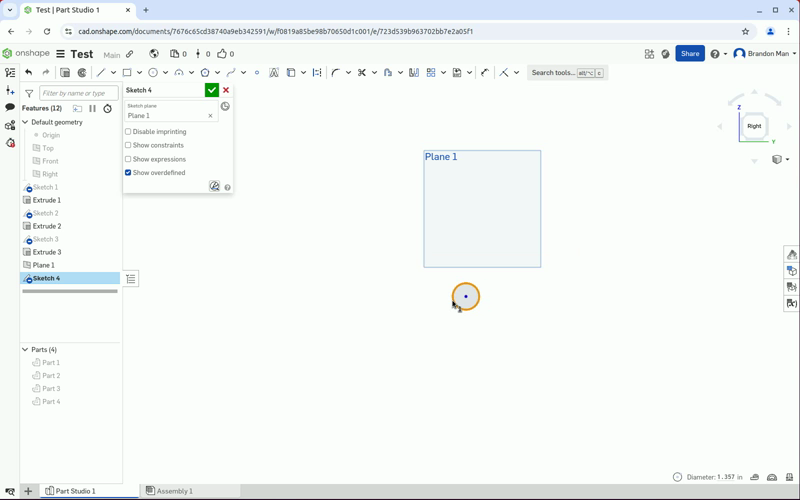
scroll(-6)
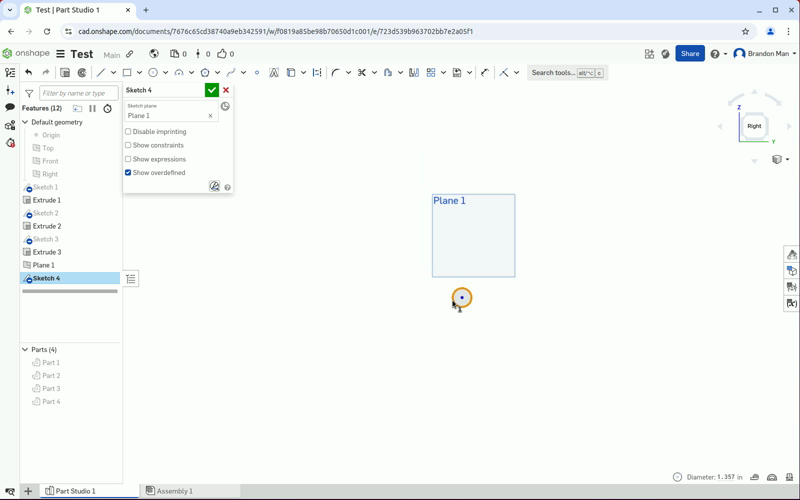
scroll(-6)
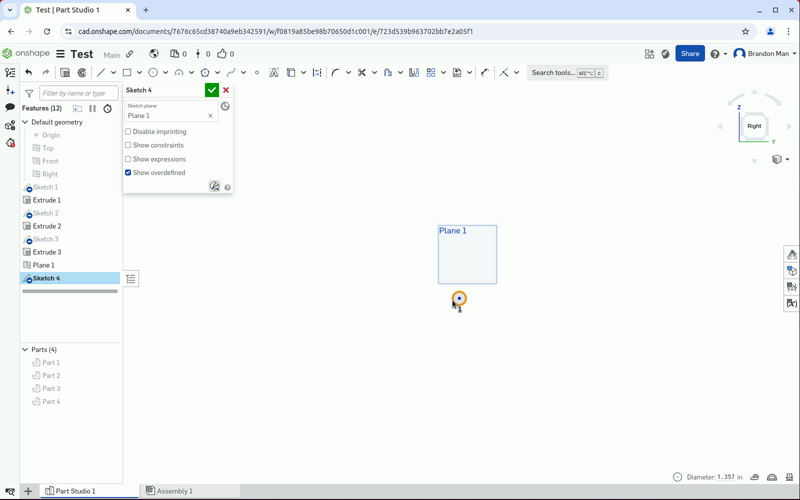
scroll(-6)
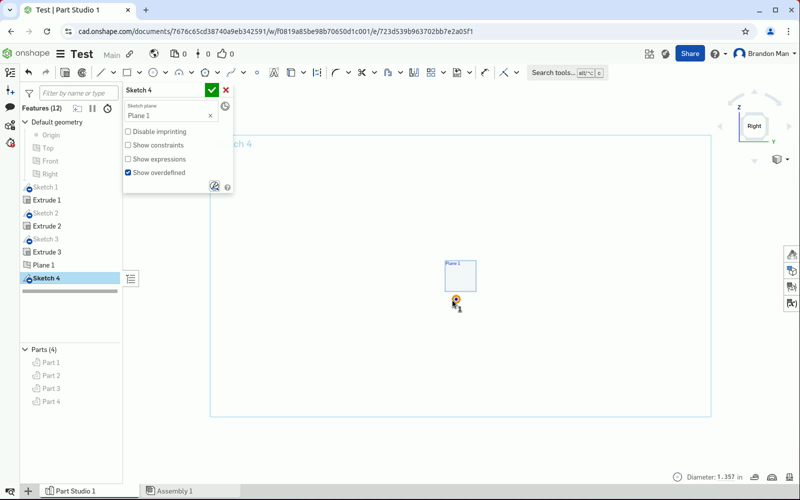
mouse_move(73, 352)
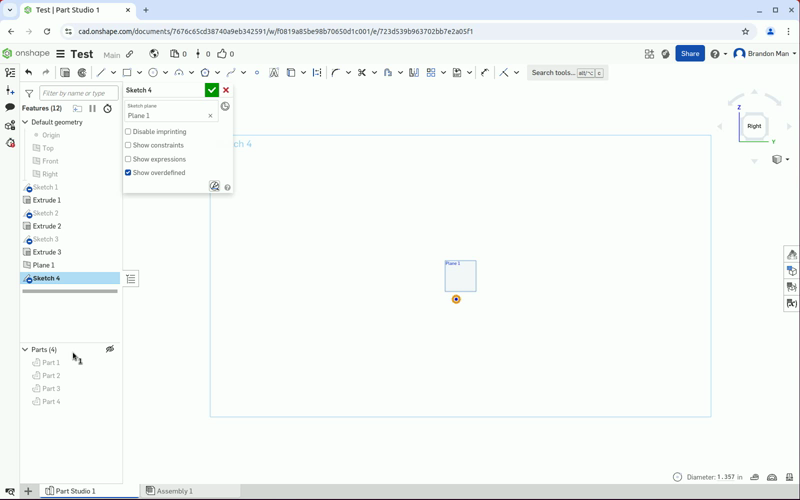
key(shift+y)
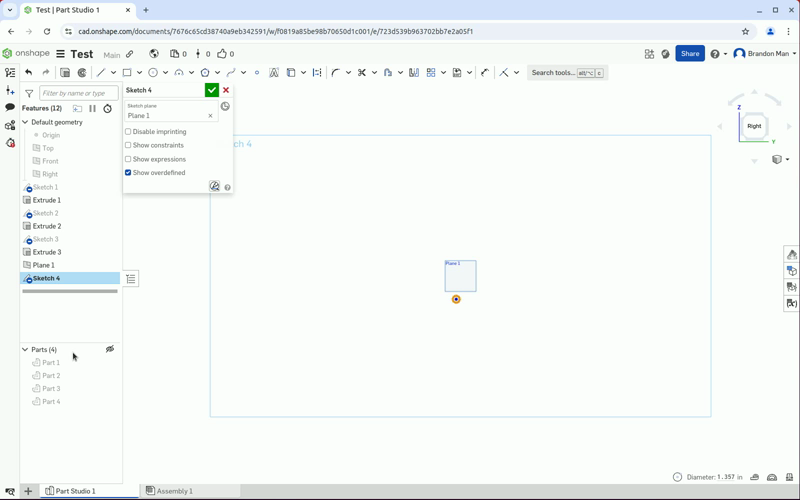
key(shift+e)
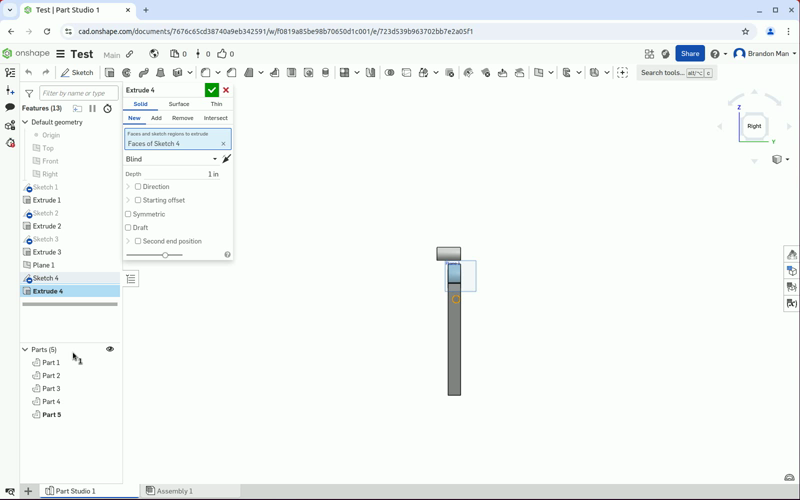
mouse_move(143, 106)
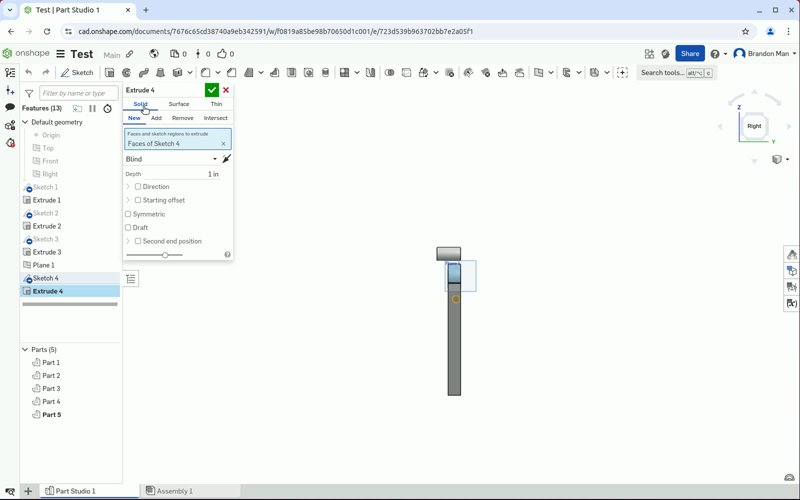
click(143, 106)
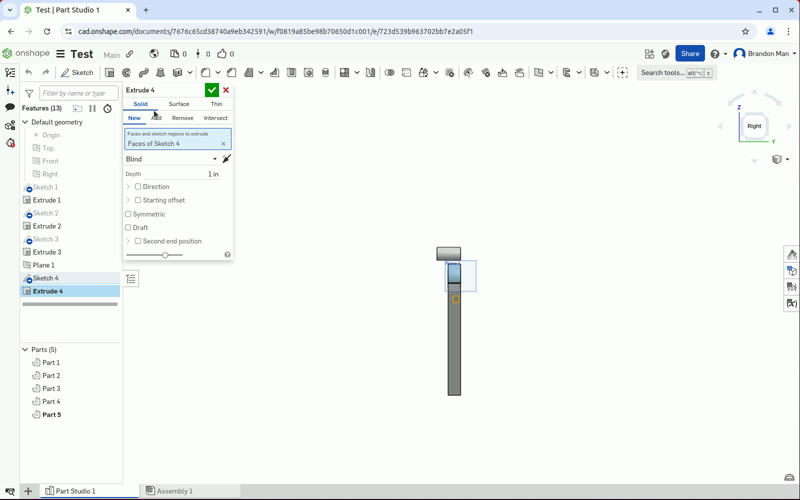
mouse_move(186, 120)
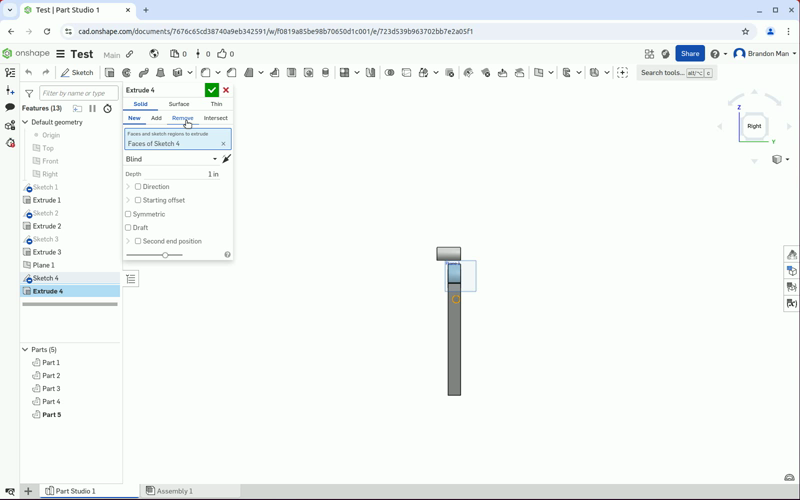
click(186, 120)
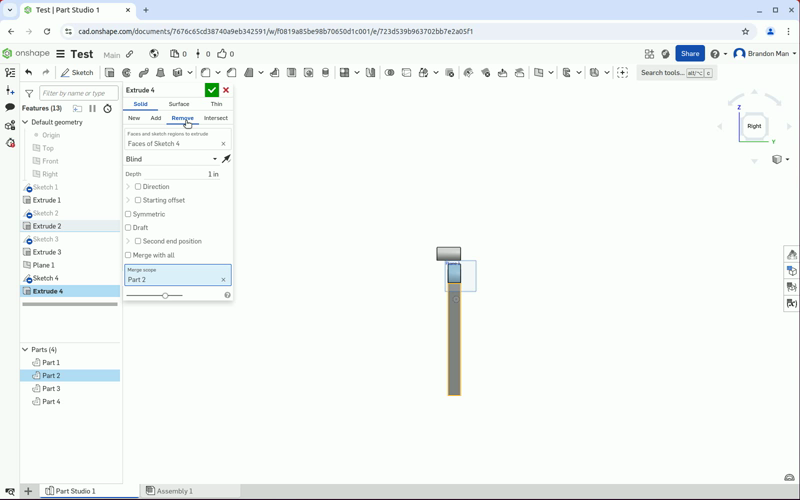
key(tab, 4)
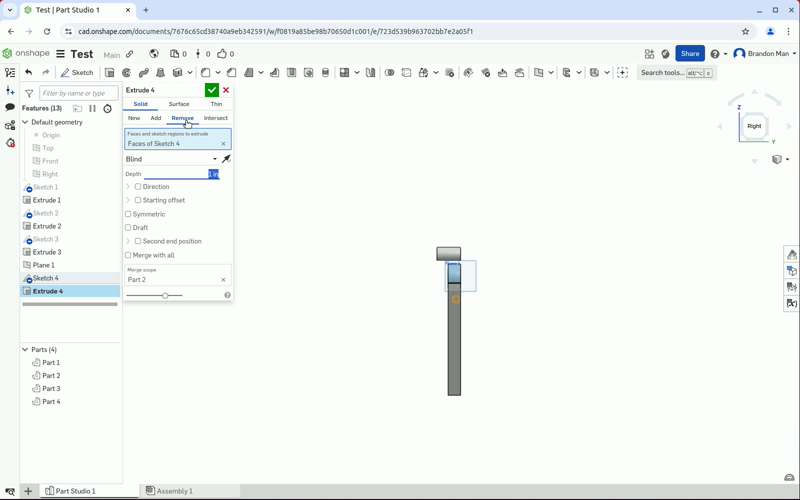
text(0.241)
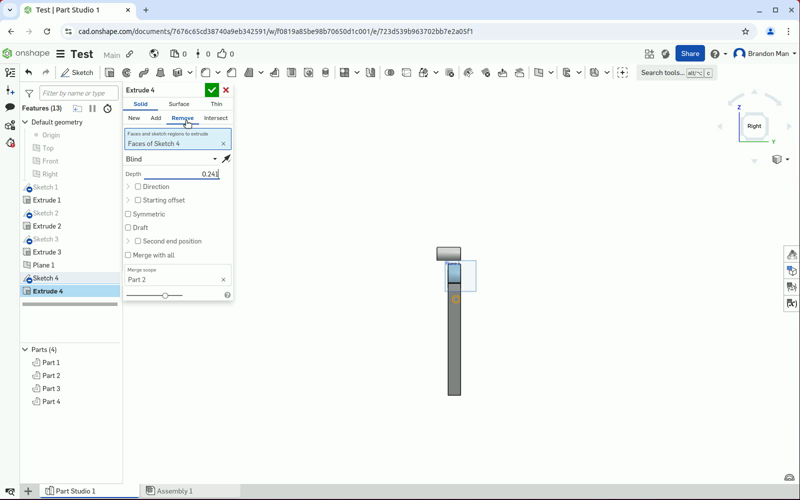
key(tab, 6)
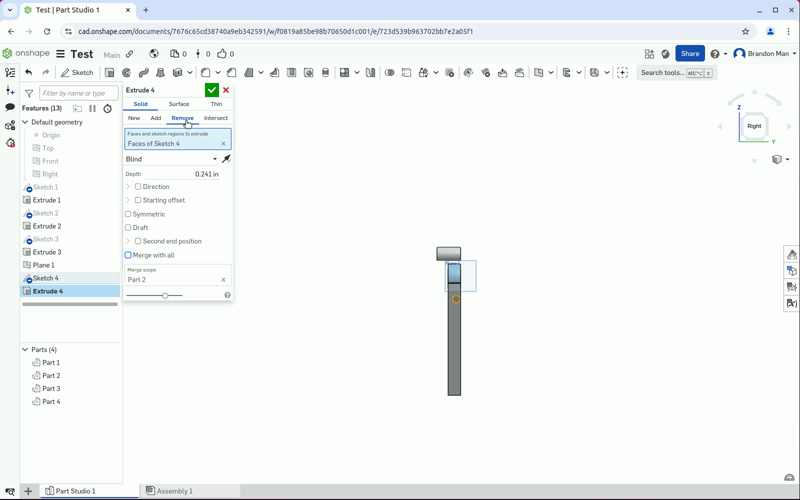
key(space)
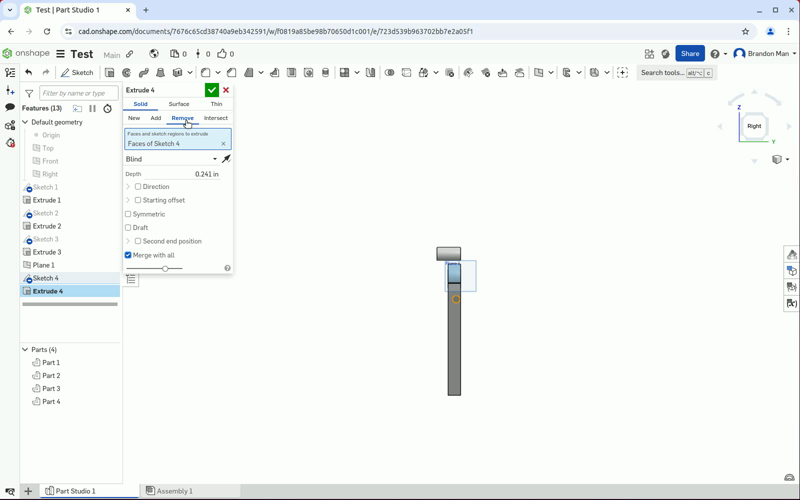
key(enter)
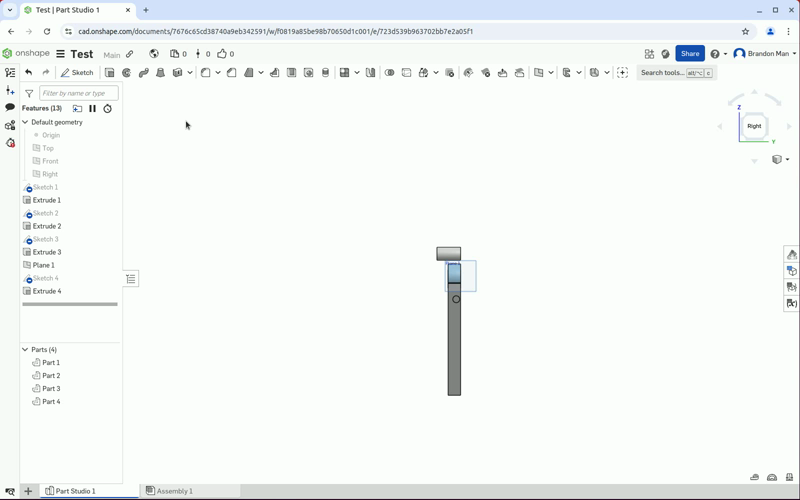
key(shift+h)
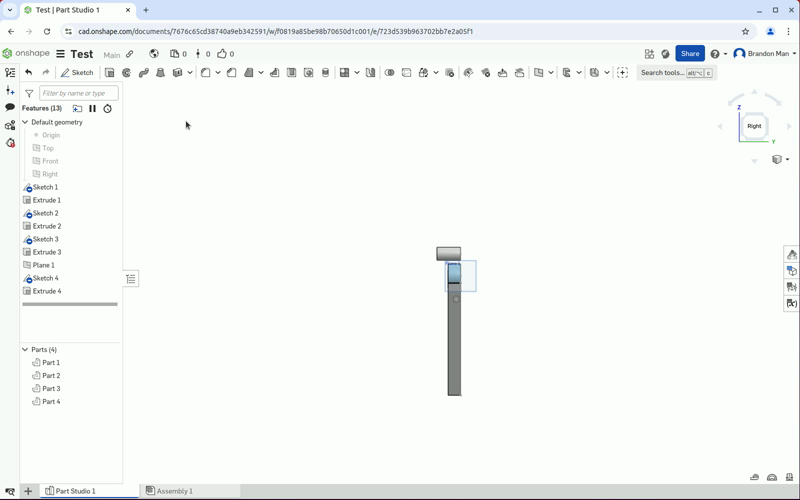
key(shift+h)
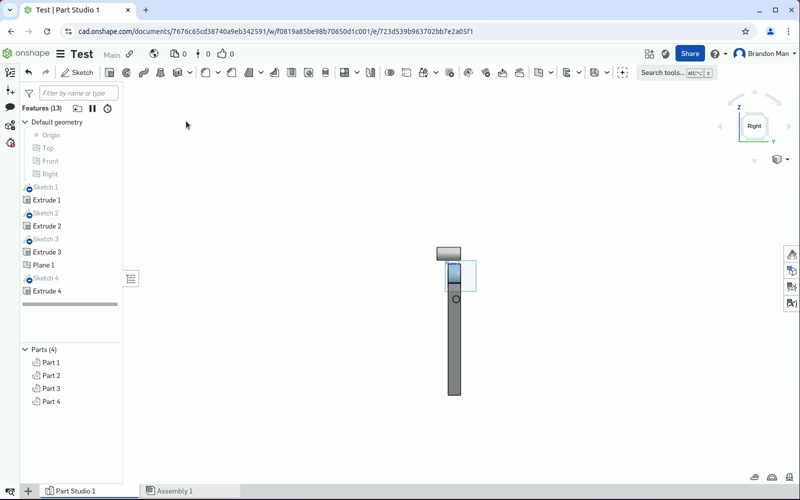
mouse_move(73, 189)
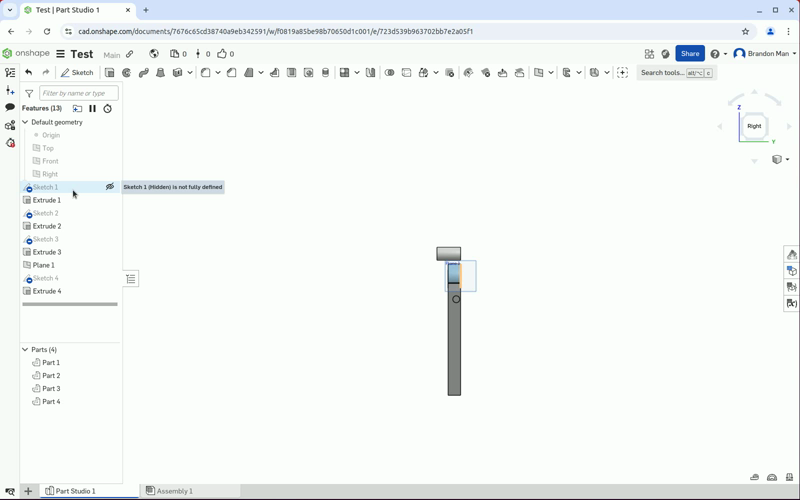
click(73, 189)
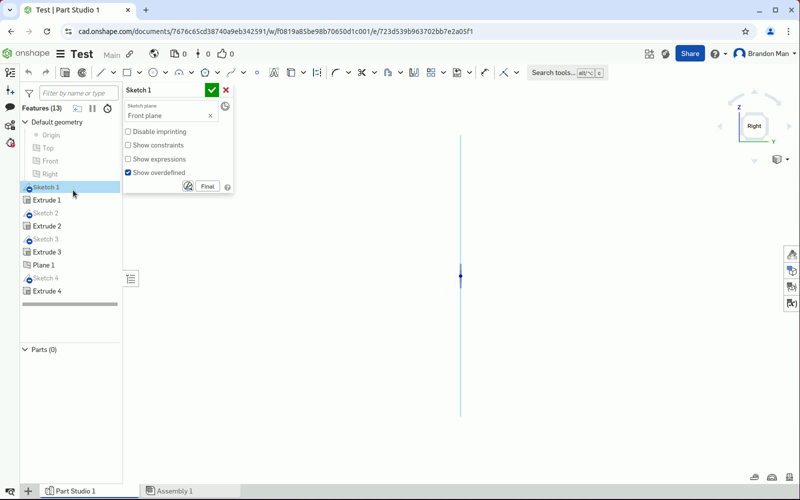
mouse_move(229, 92)
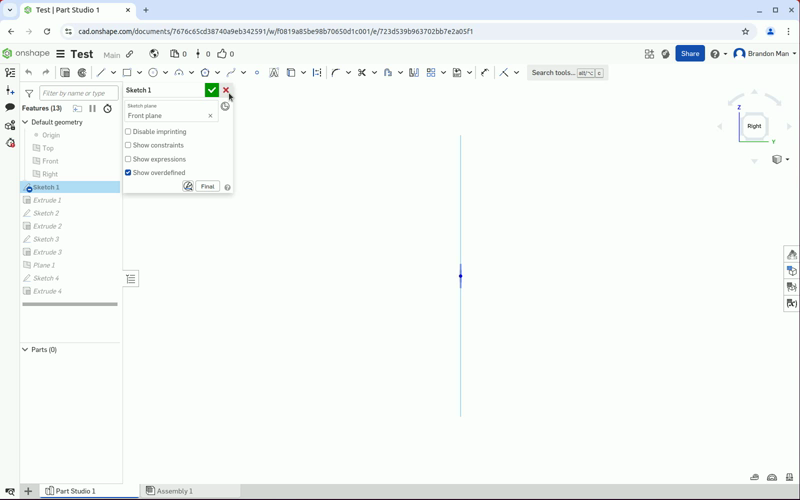
click(229, 92)
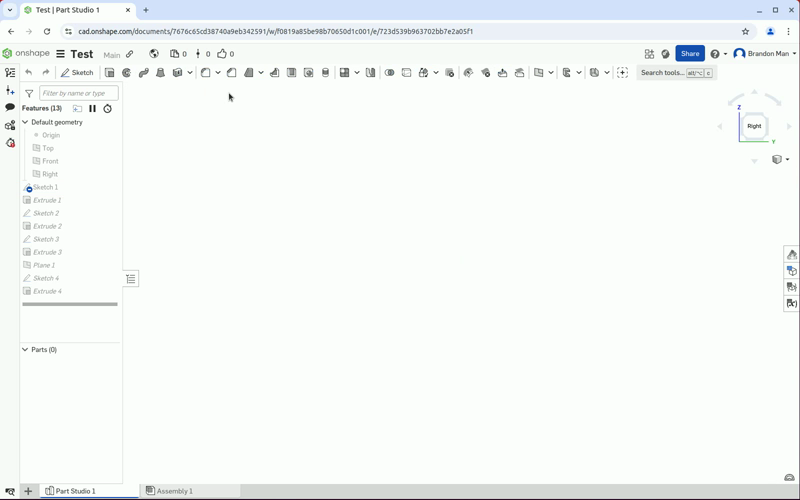
key(shift+s)
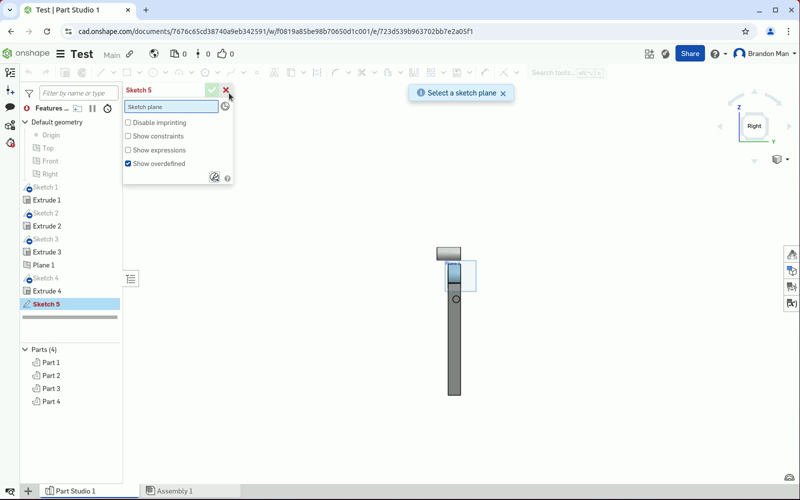
mouse_move(73, 267)
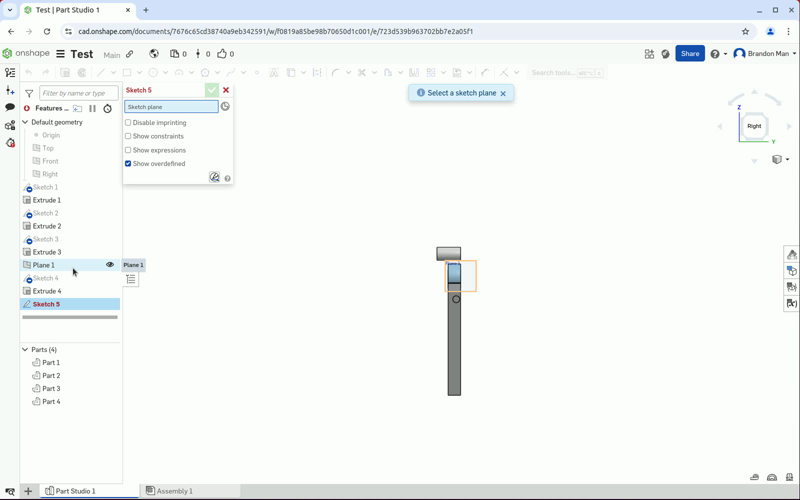
click(73, 267)
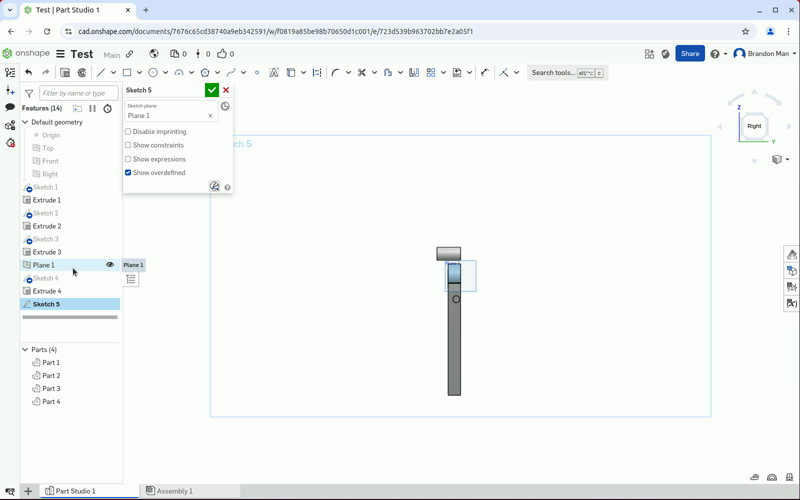
mouse_move(73, 352)
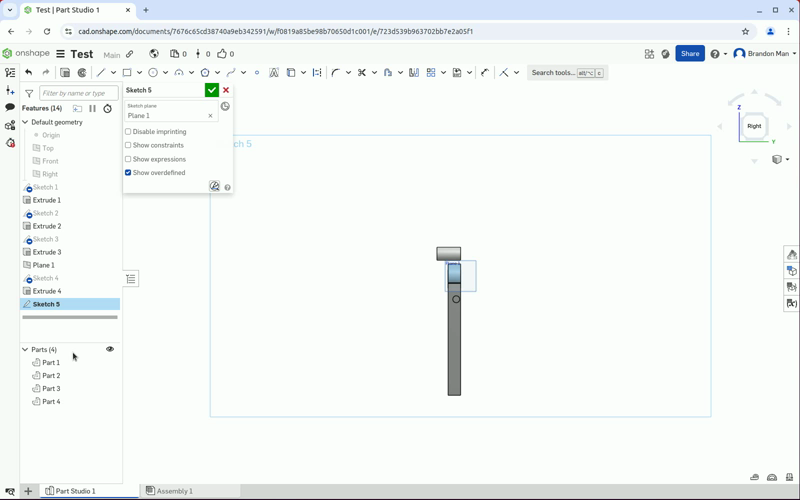
key(y)
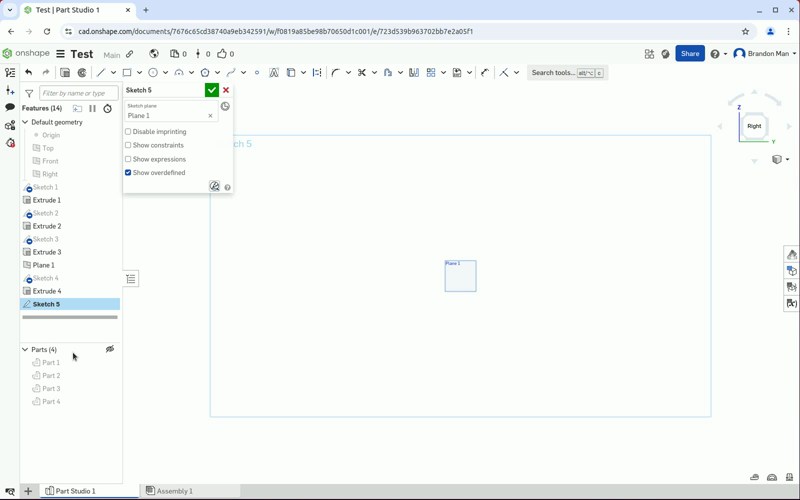
key(a)
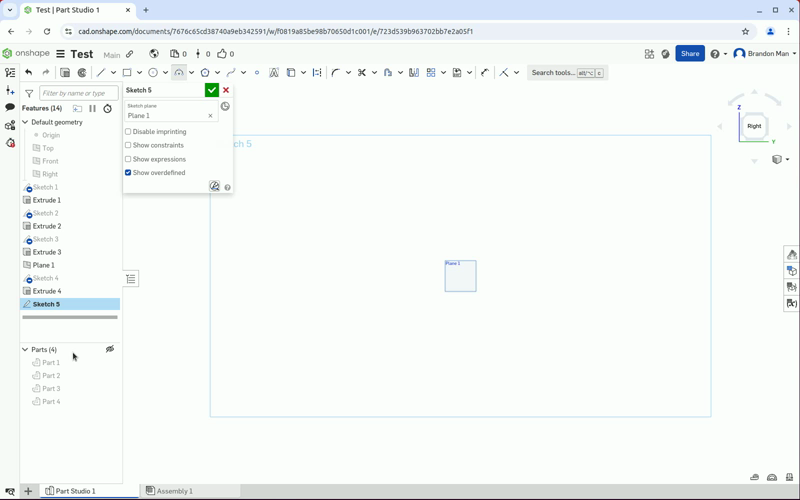
key_down(shift)
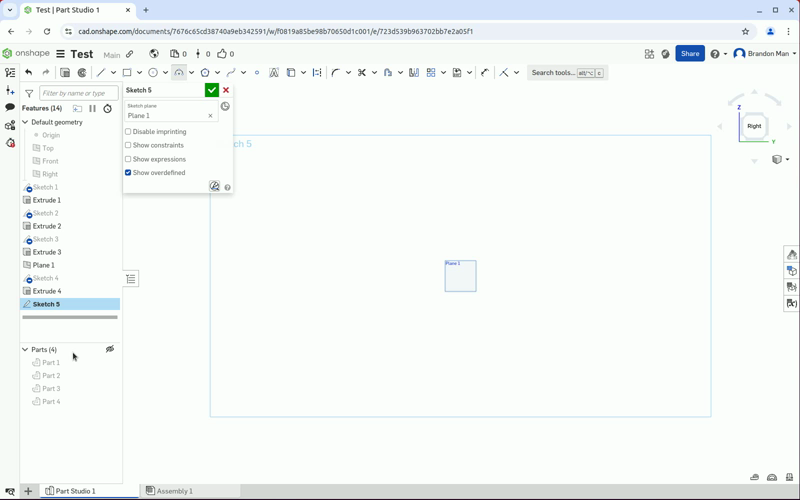
mouse_move(452, 389)
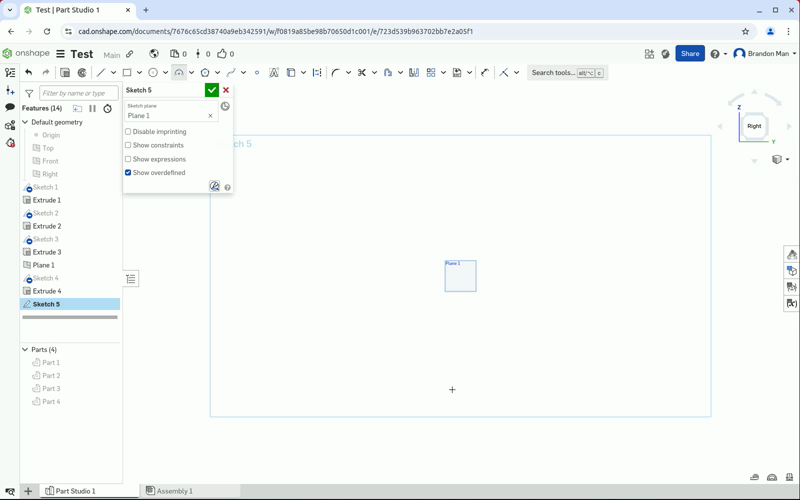
click(452, 389)
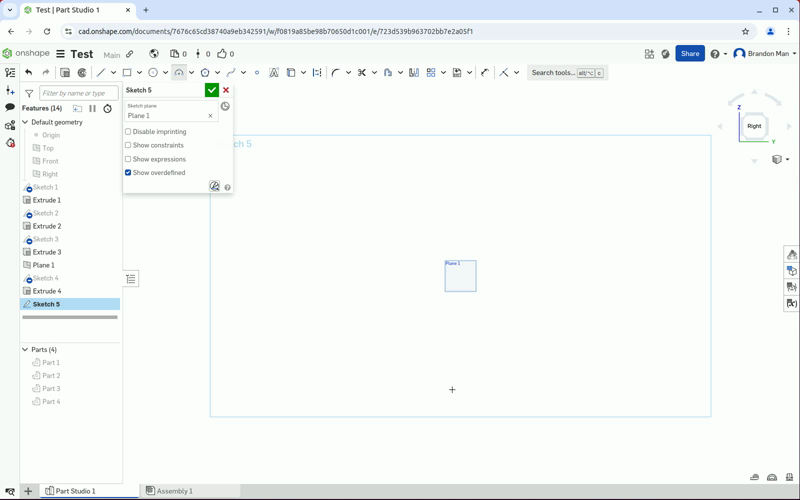
key_up(shift)
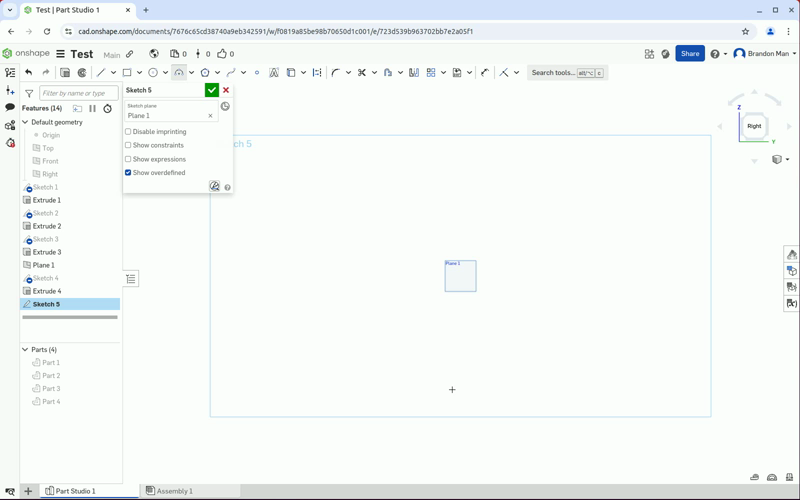
key_down(shift)
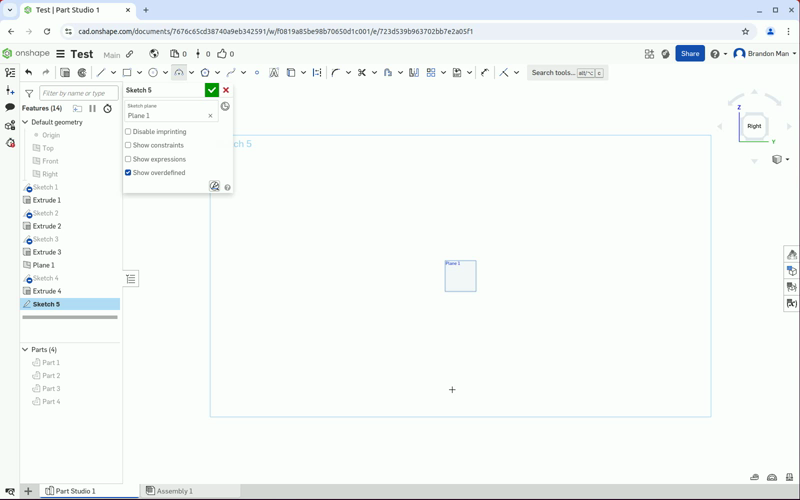
mouse_move(458, 389)
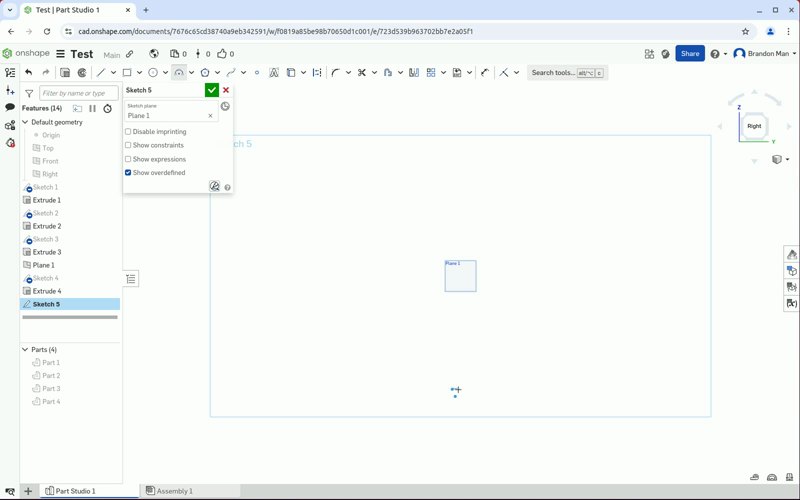
scroll(6)
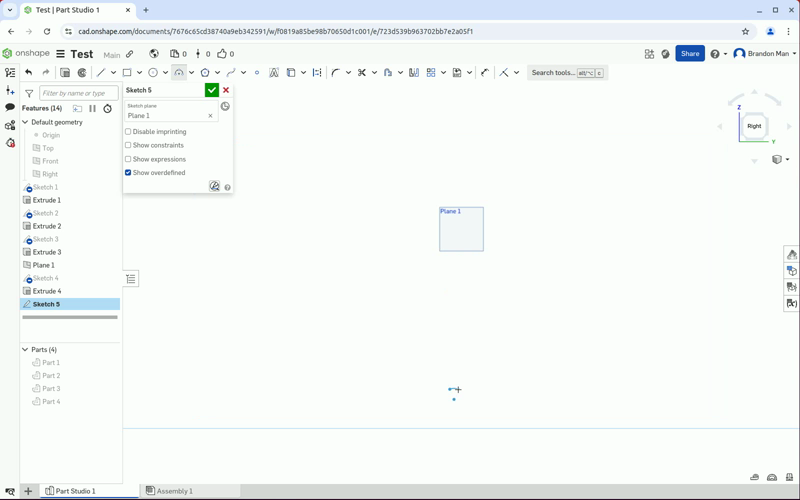
scroll(6)
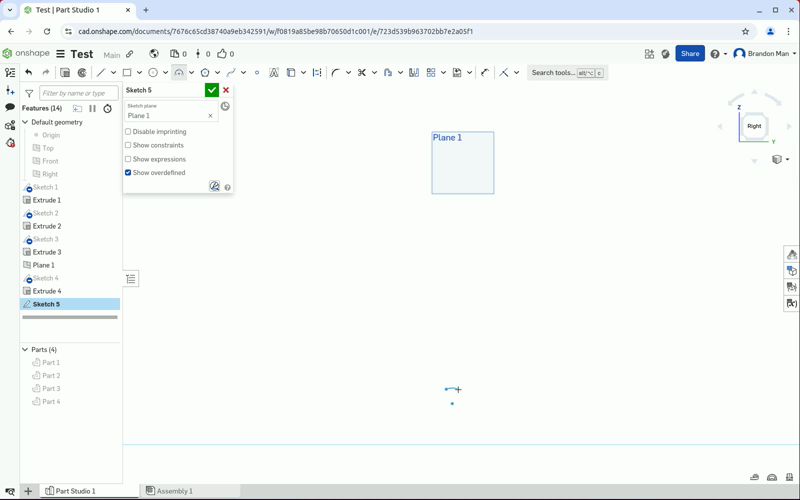
scroll(6)
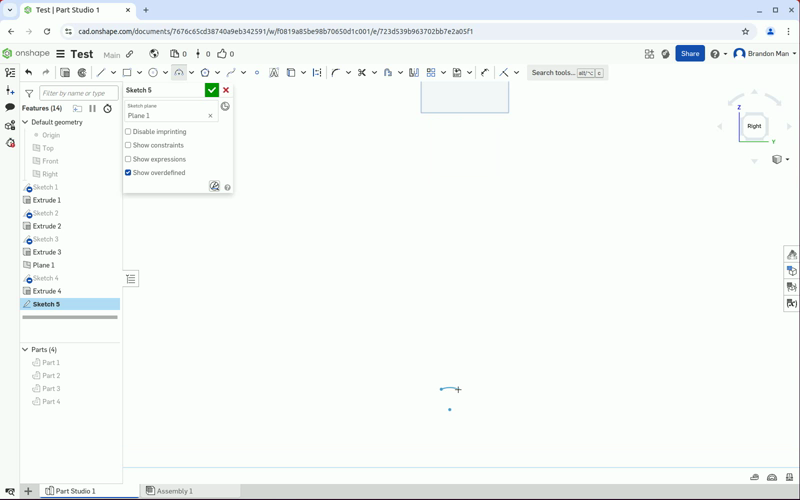
scroll(6)
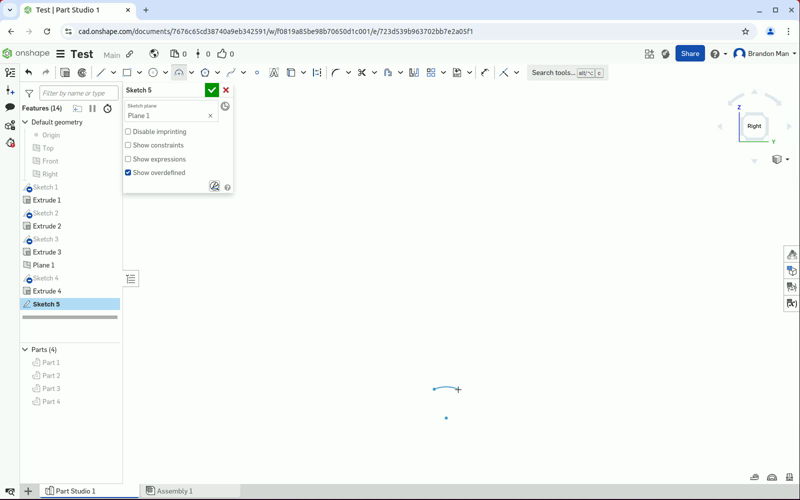
scroll(6)
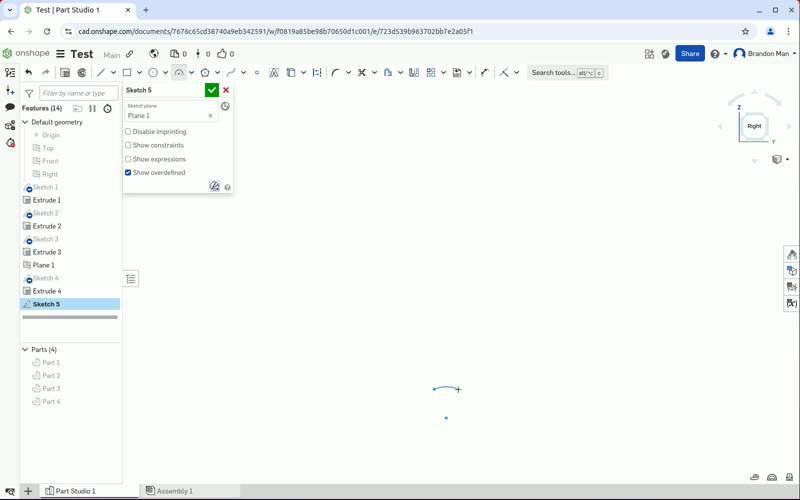
scroll(6)
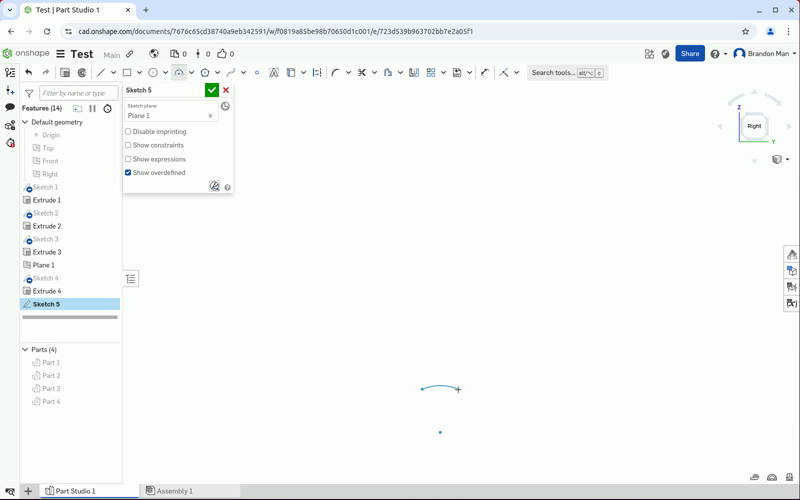
scroll(6)
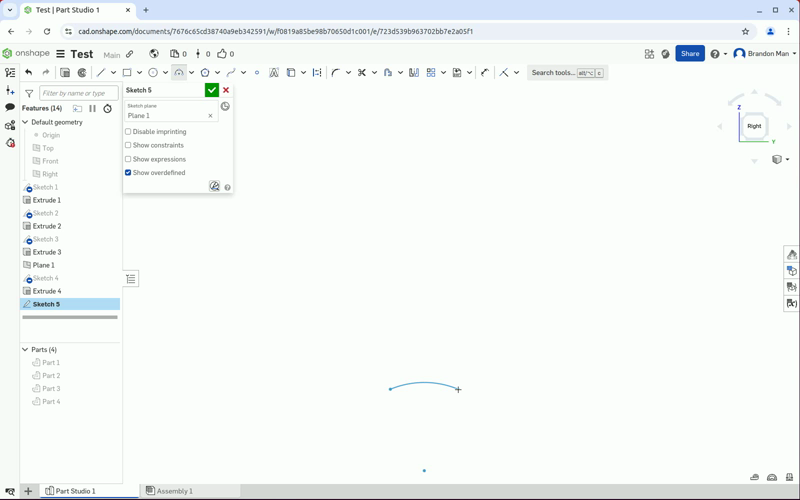
click(458, 389)
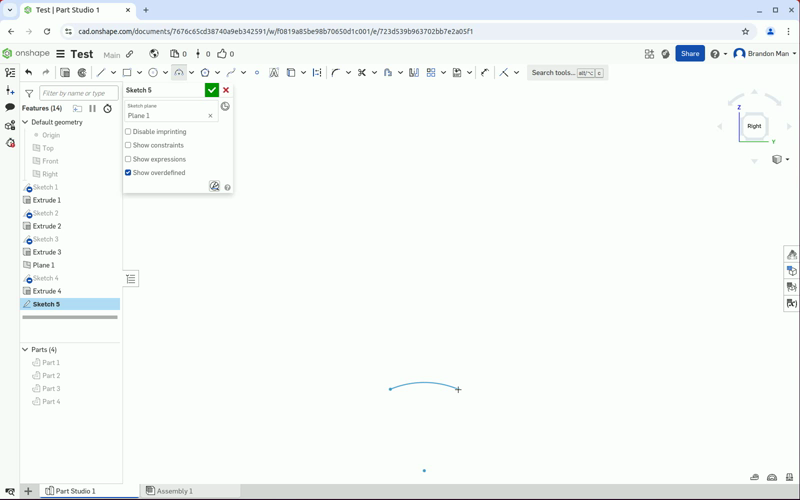
scroll(-6)
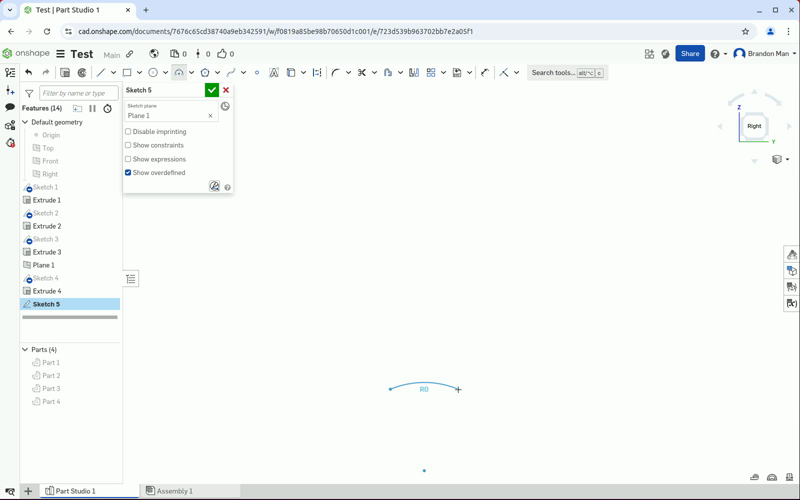
scroll(-6)
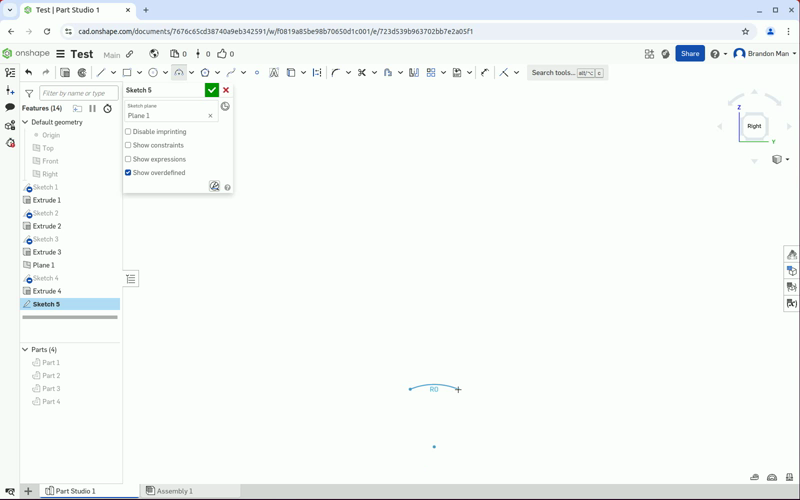
scroll(-6)
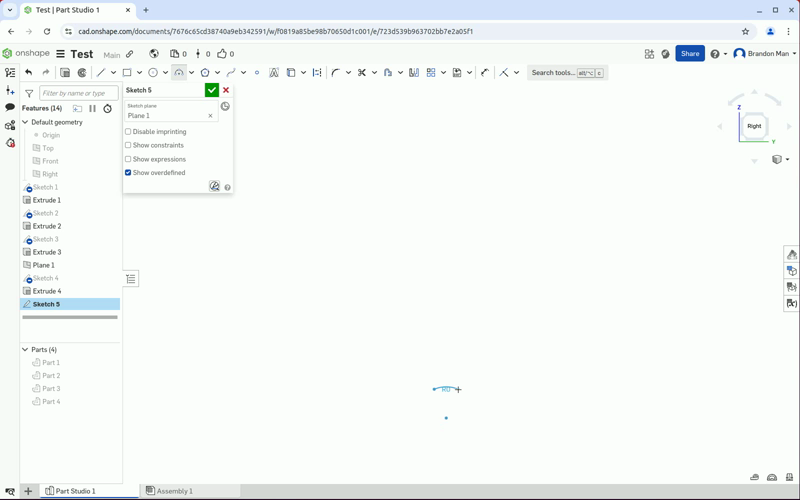
scroll(-6)
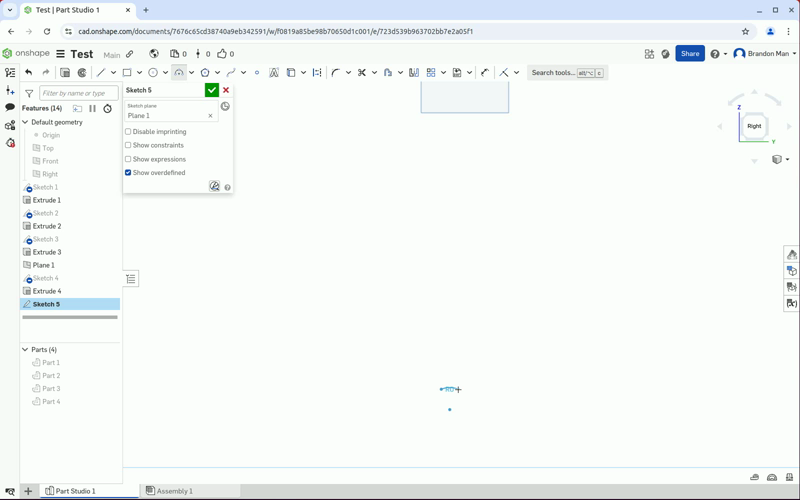
scroll(-6)
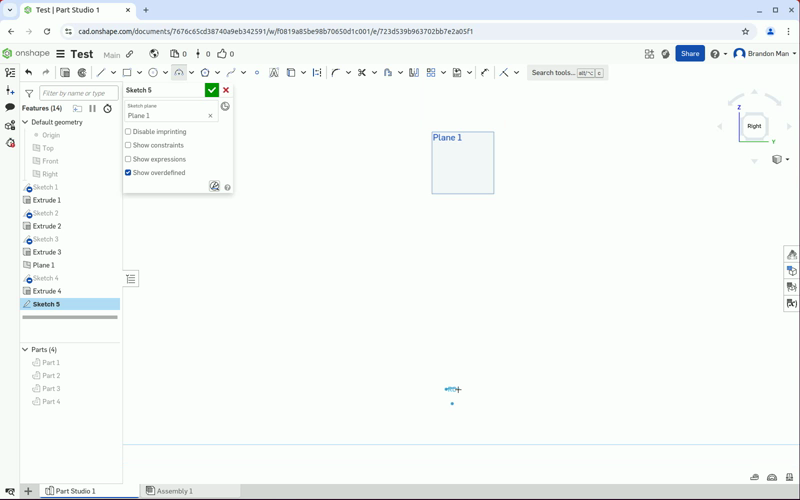
scroll(-6)
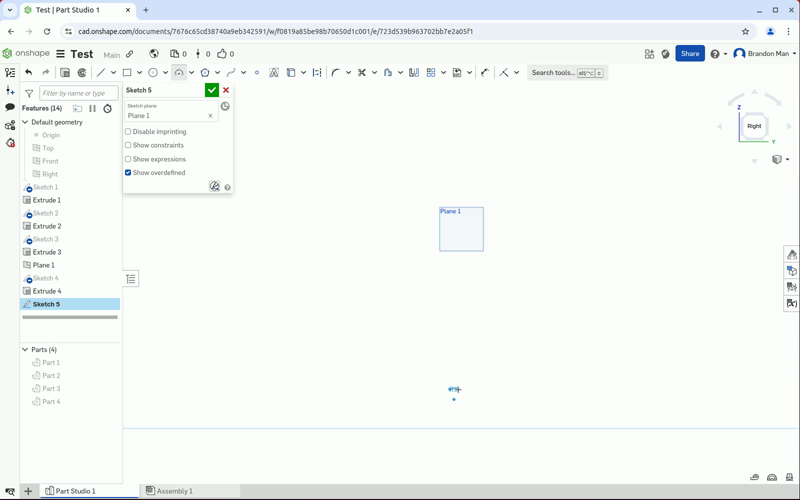
scroll(-6)
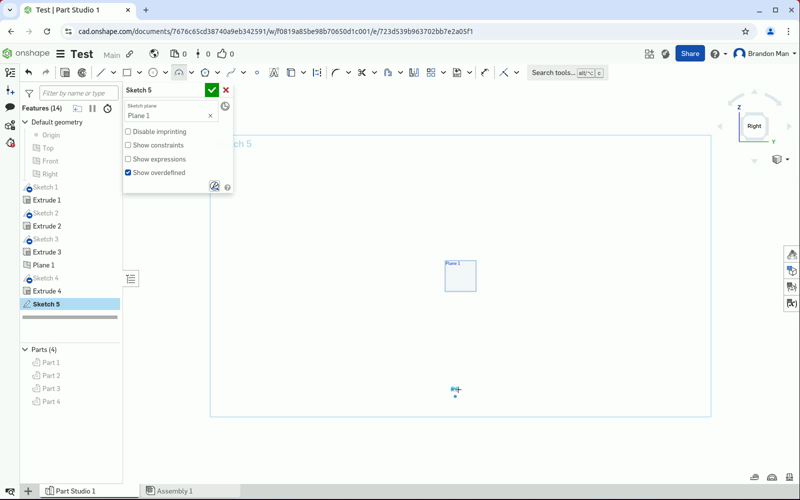
mouse_move(455, 392)
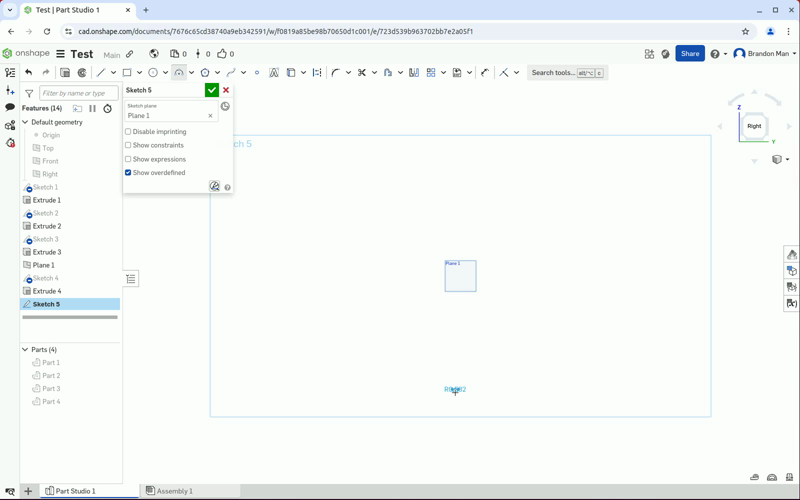
scroll(6)
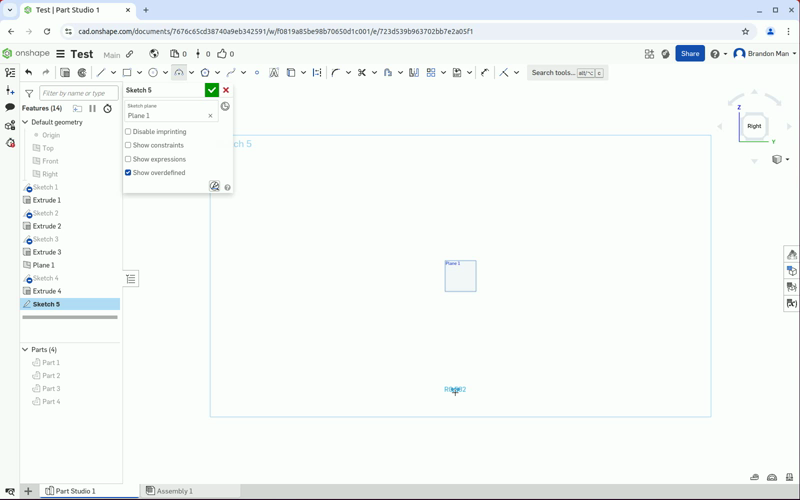
scroll(6)
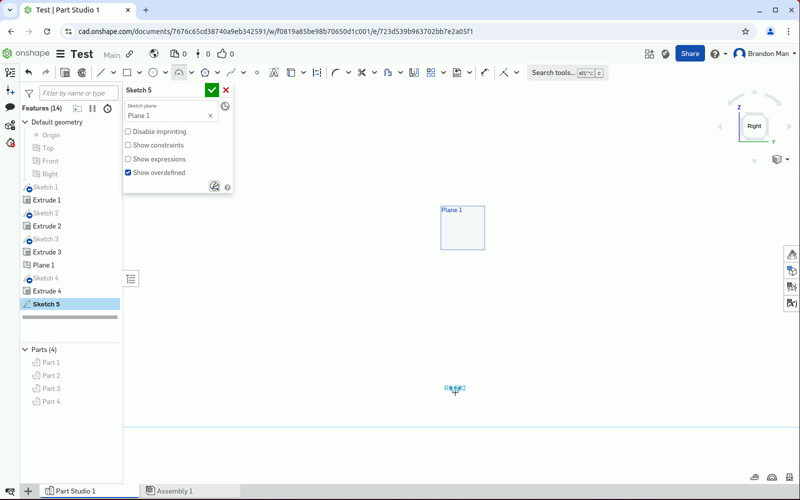
scroll(6)
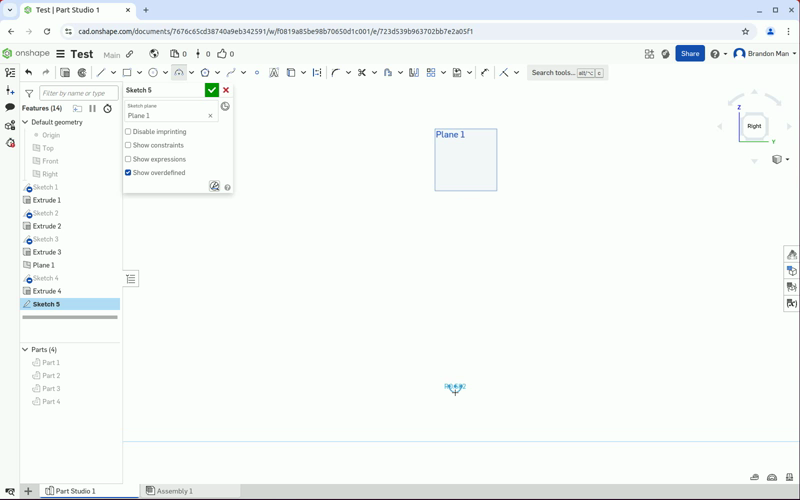
scroll(6)
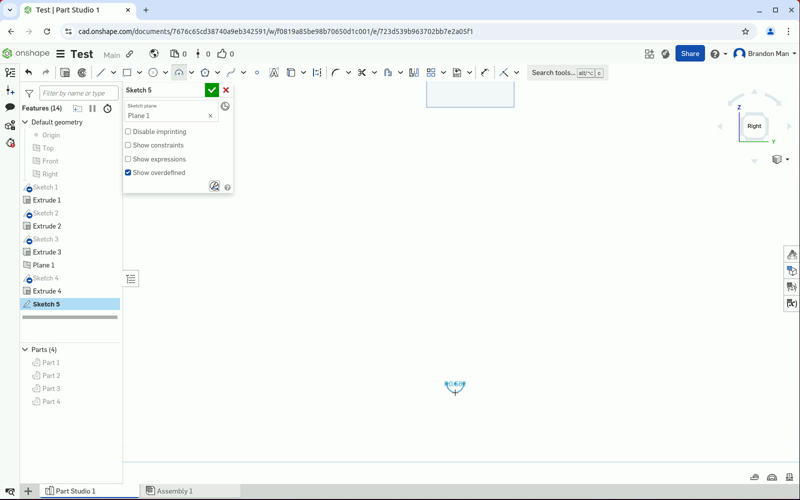
scroll(6)
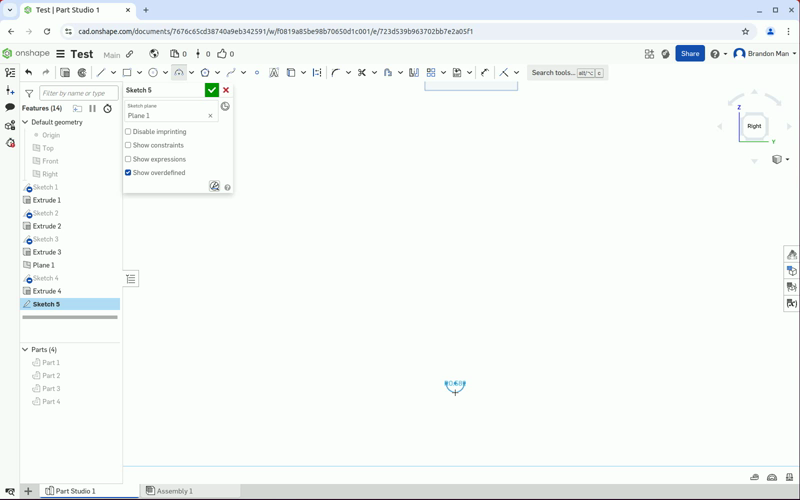
scroll(6)
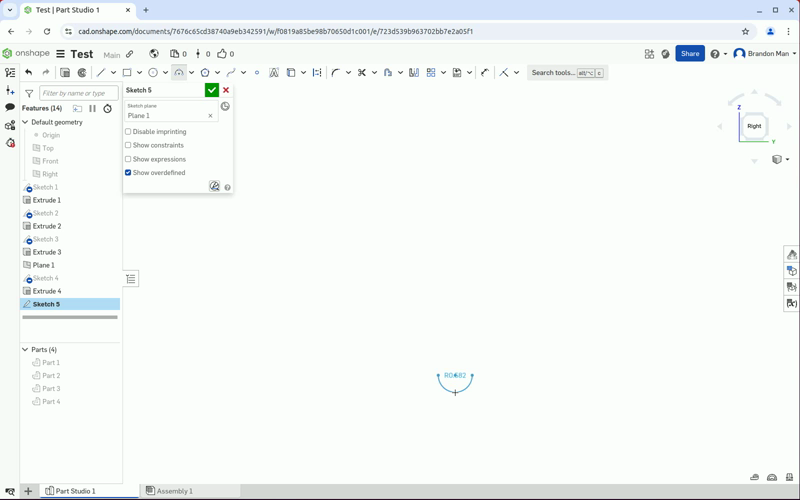
scroll(6)
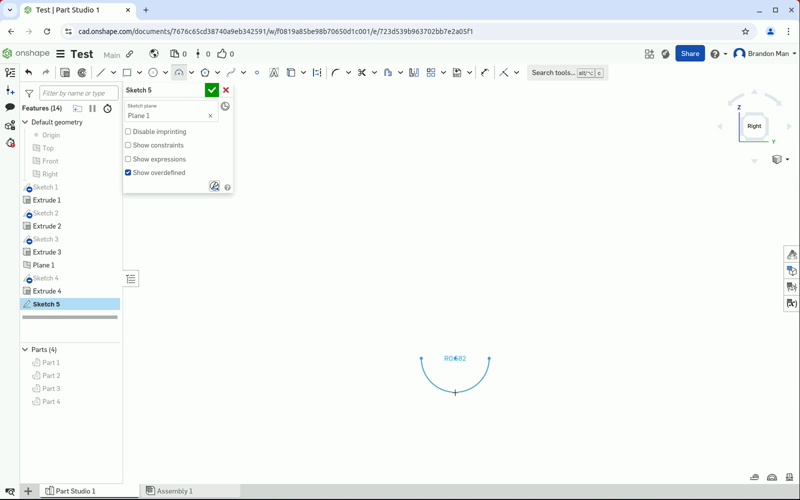
click(455, 392)
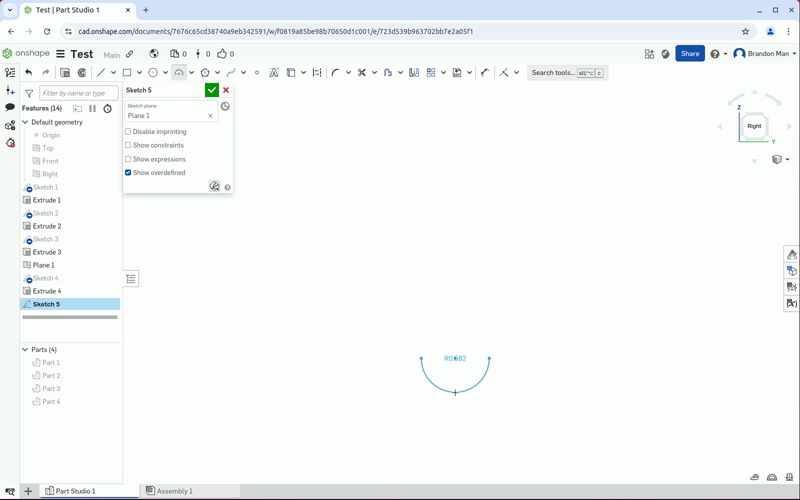
scroll(-6)
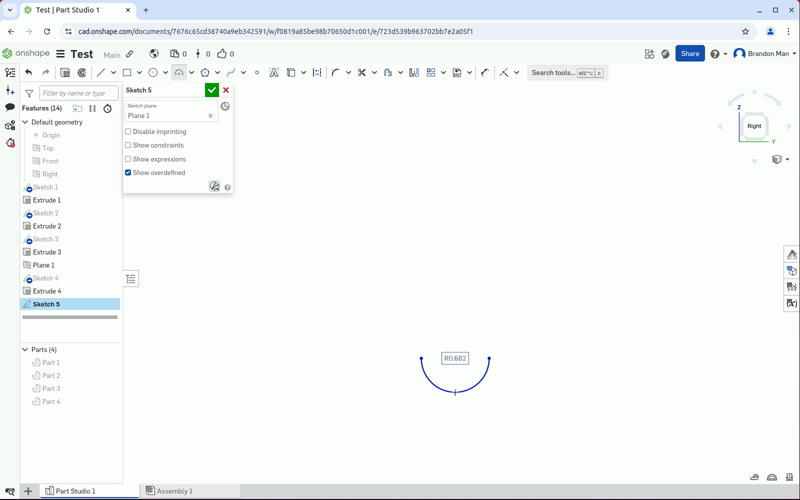
scroll(-6)
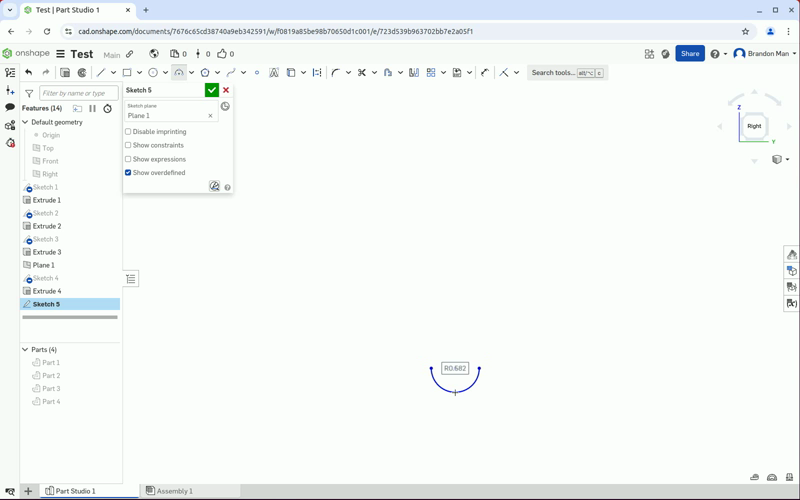
scroll(-6)
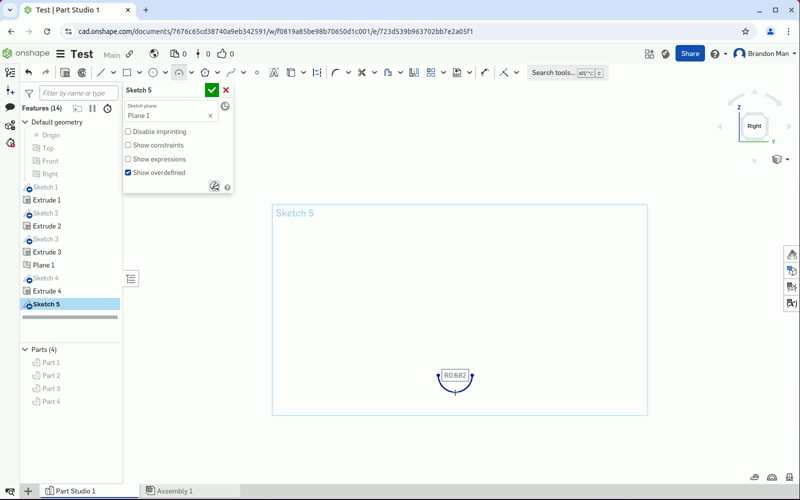
scroll(-6)
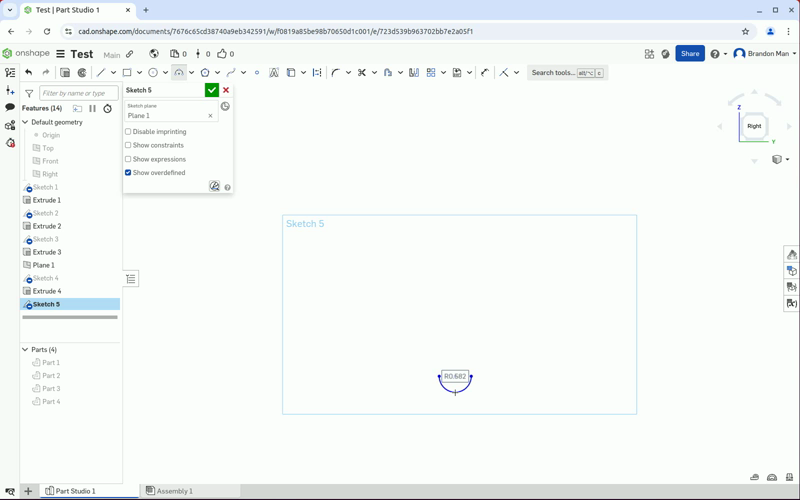
scroll(-6)
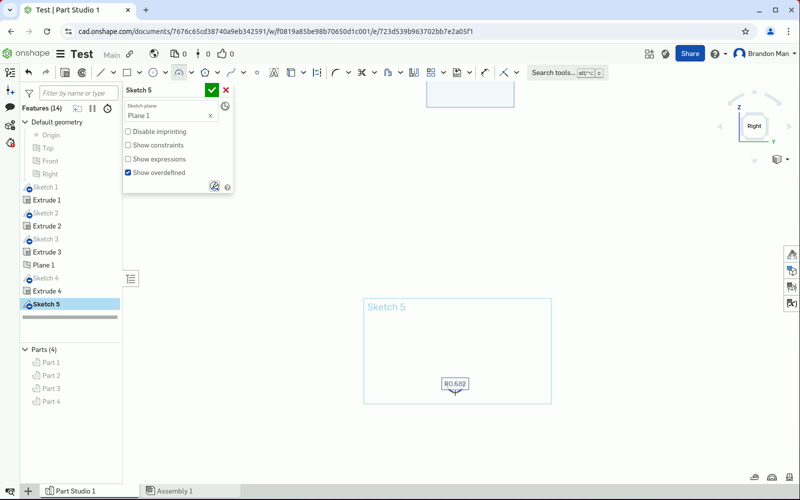
scroll(-6)
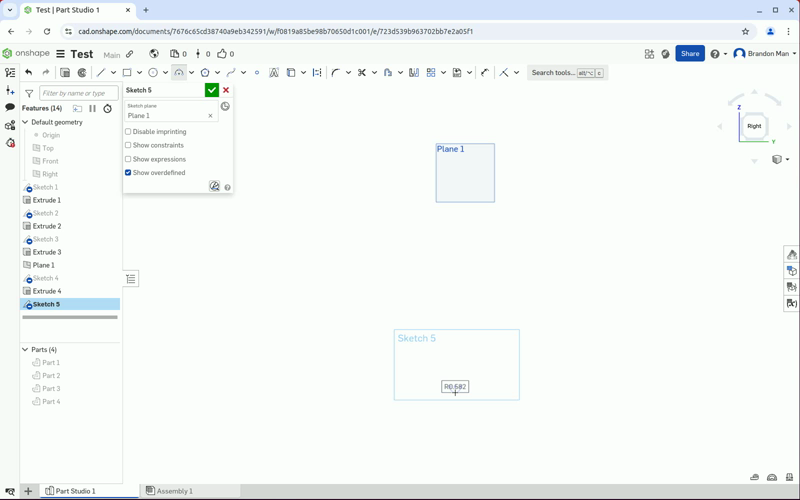
scroll(-6)
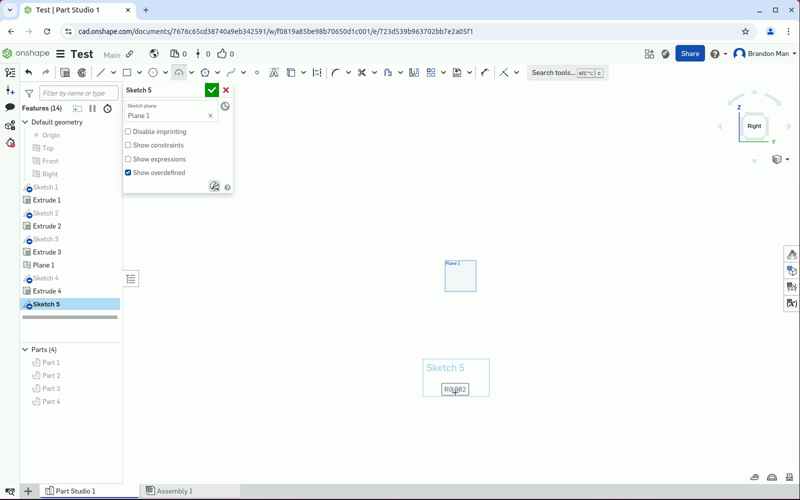
key_up(shift)
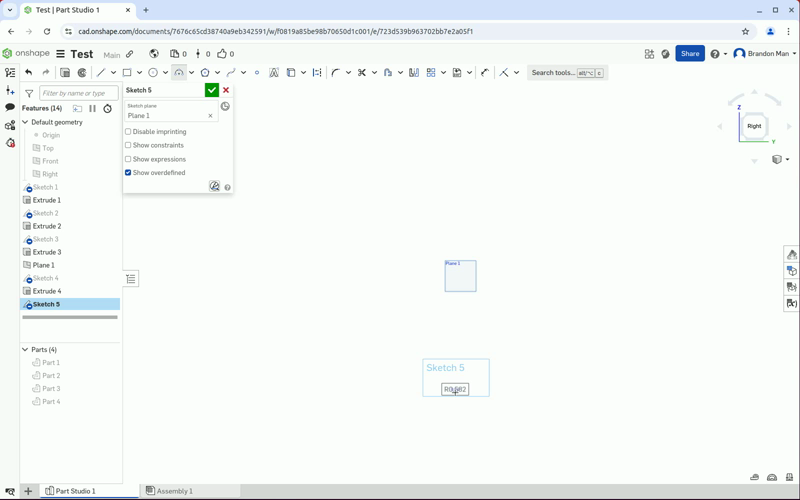
key(esc)
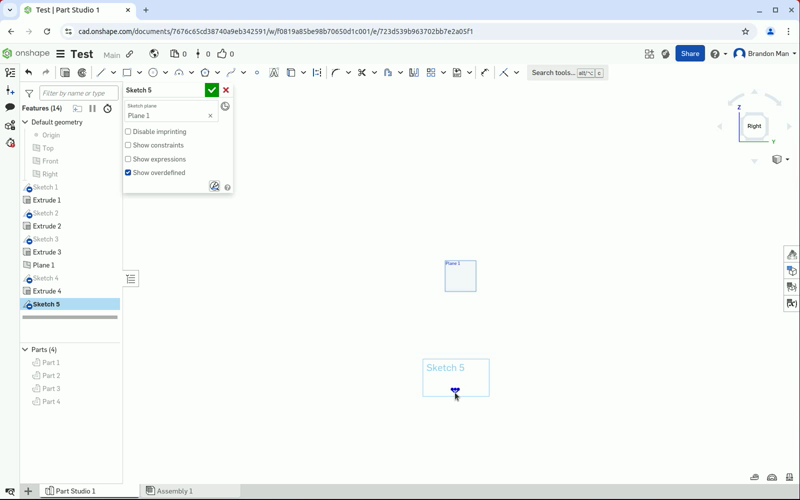
key(l)
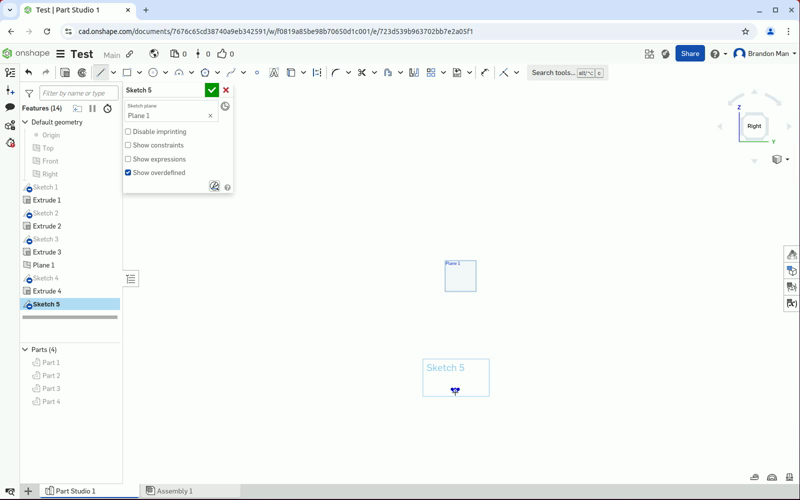
mouse_move(458, 389)
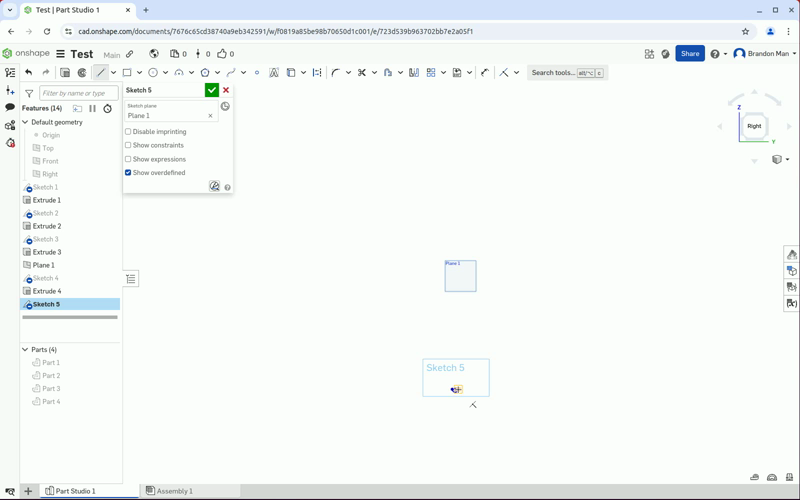
scroll(6)
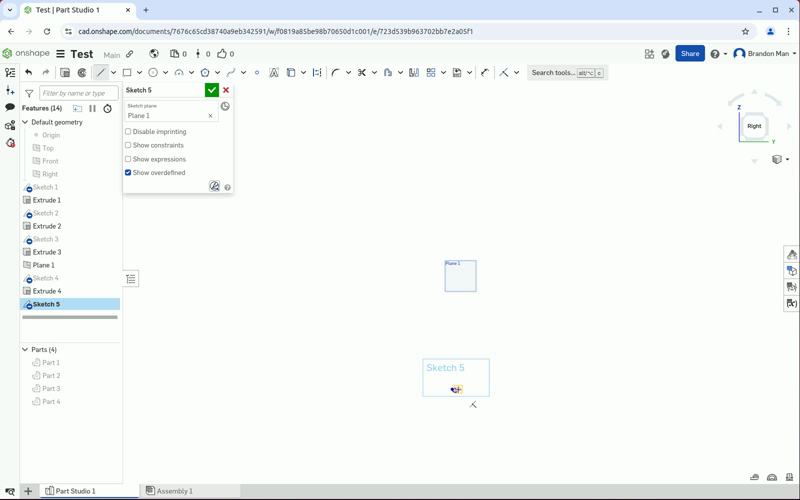
scroll(6)
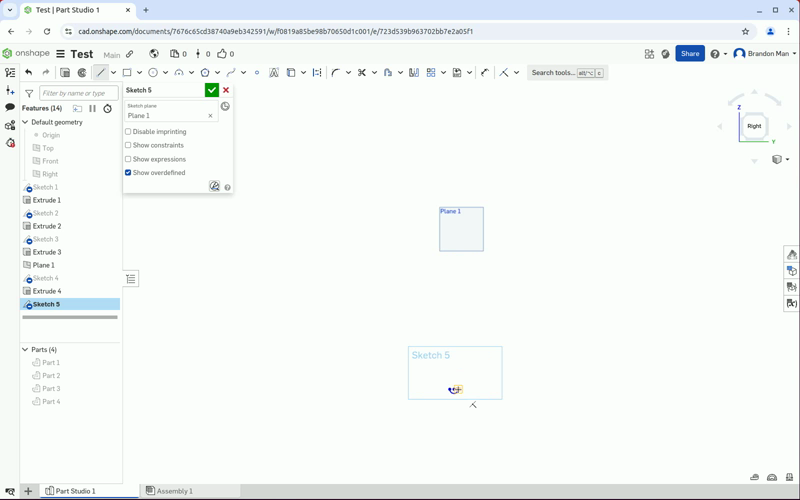
scroll(6)
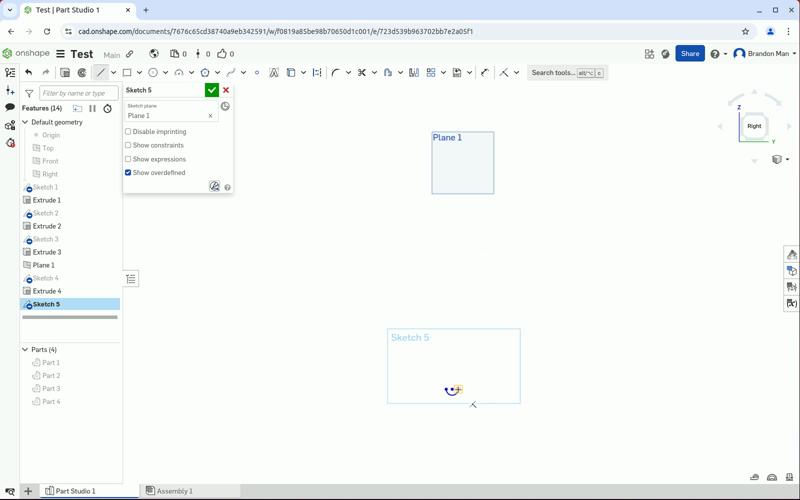
scroll(6)
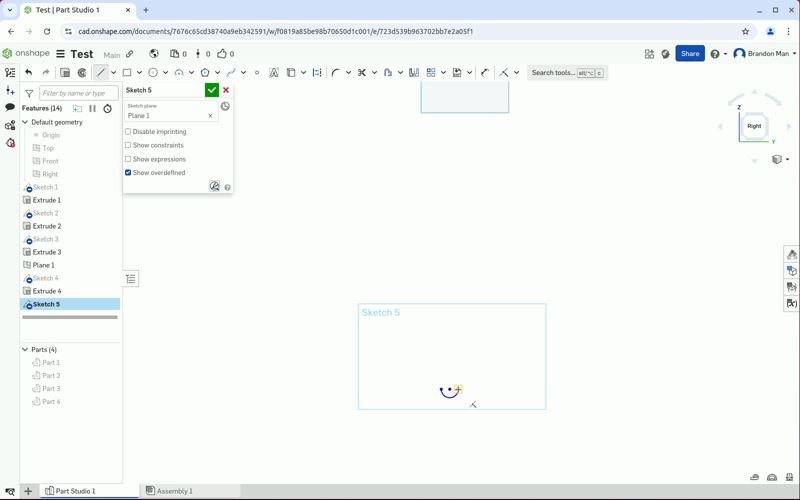
scroll(6)
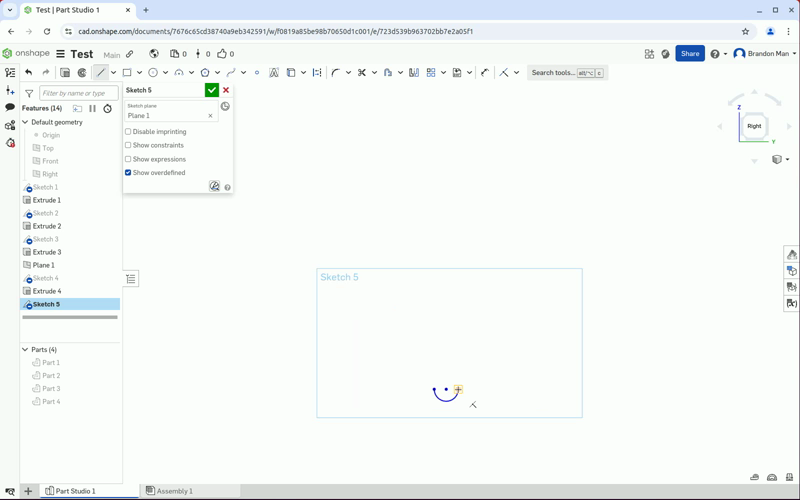
scroll(6)
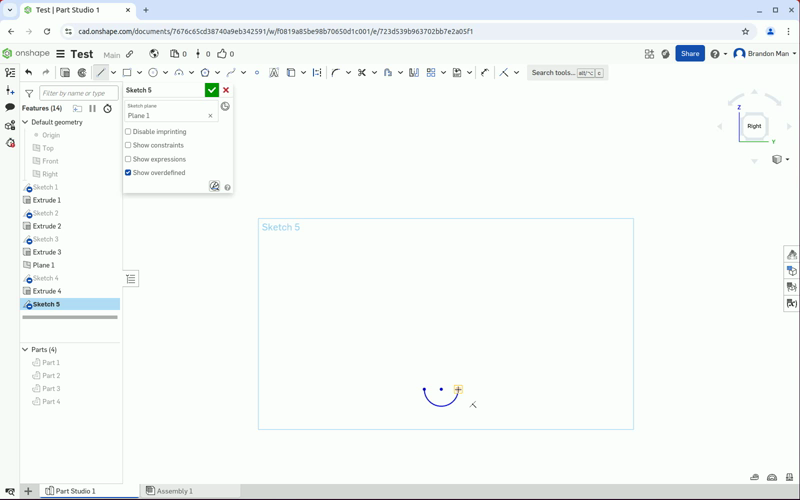
scroll(6)
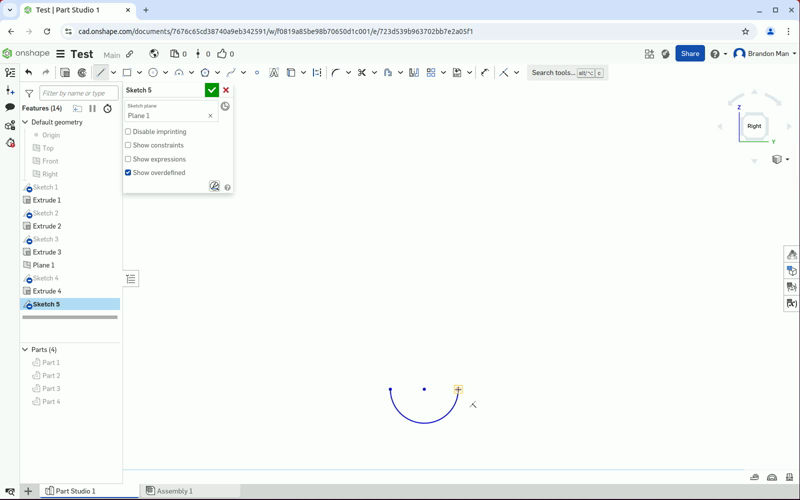
click(458, 389)
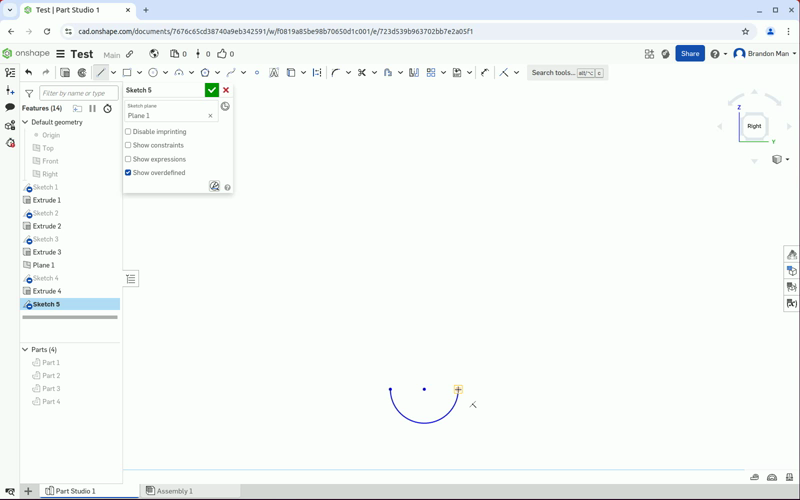
scroll(-6)
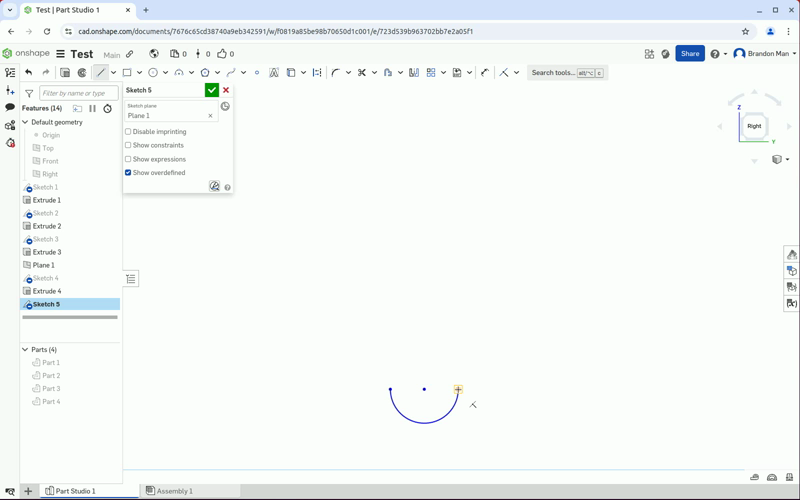
scroll(-6)
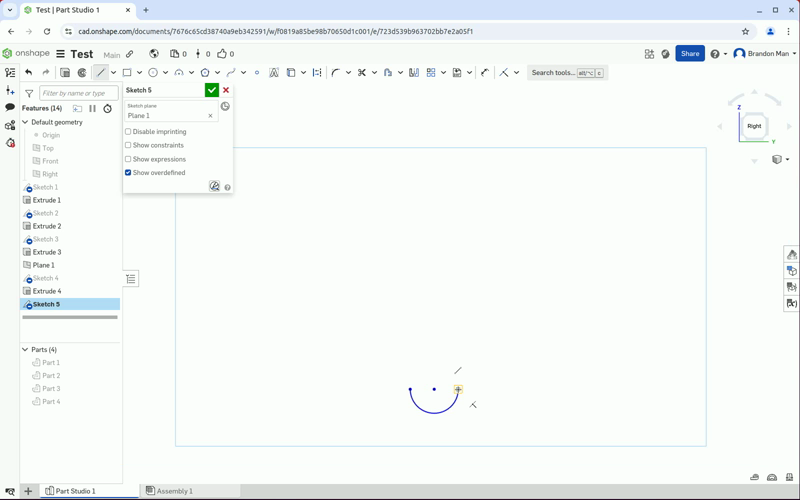
scroll(-6)
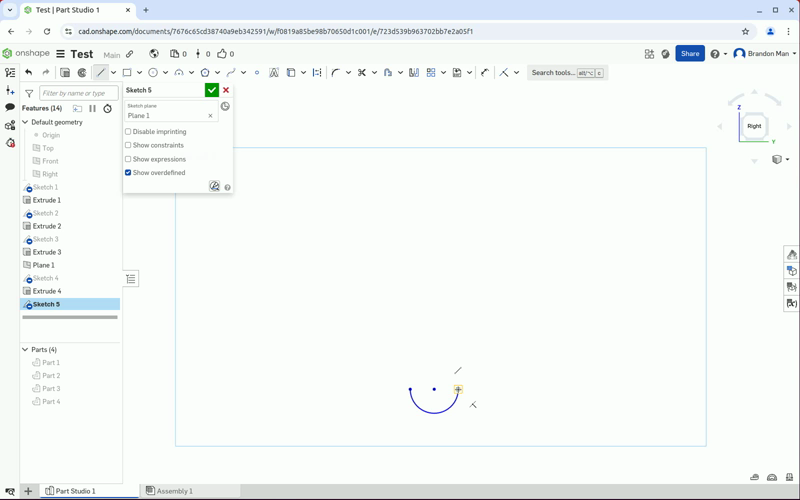
scroll(-6)
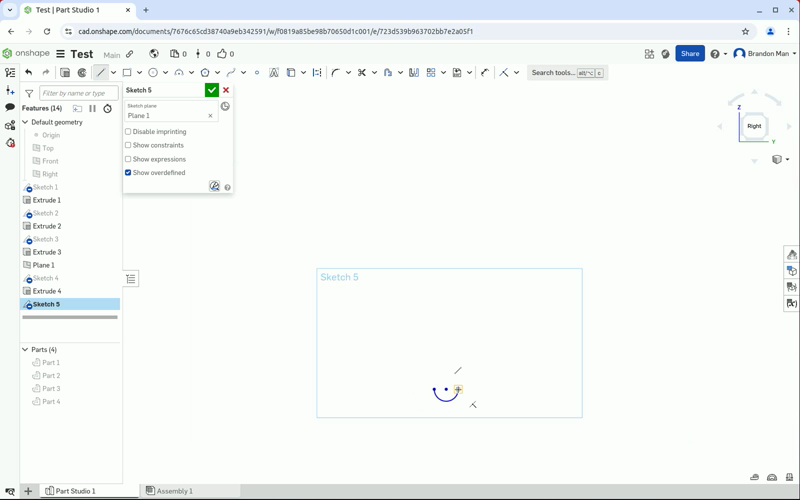
scroll(-6)
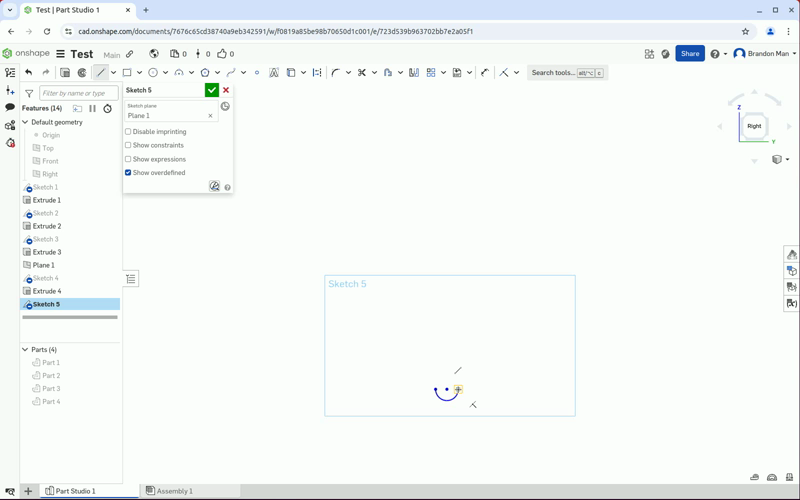
scroll(-6)
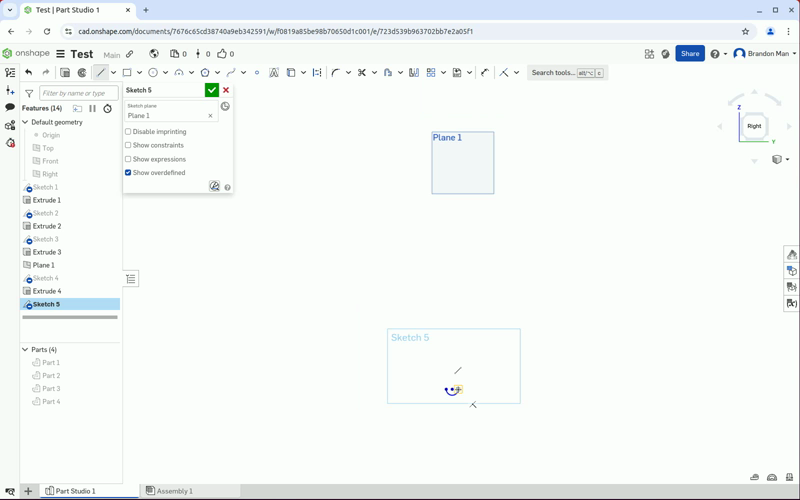
scroll(-6)
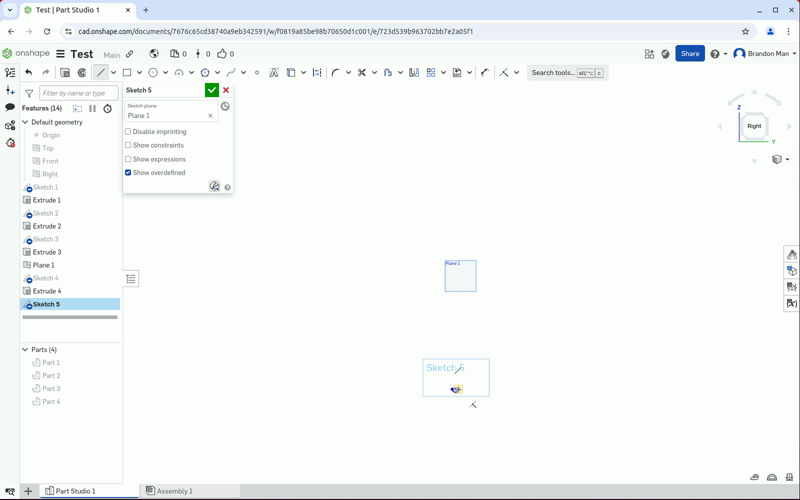
key_down(shift)
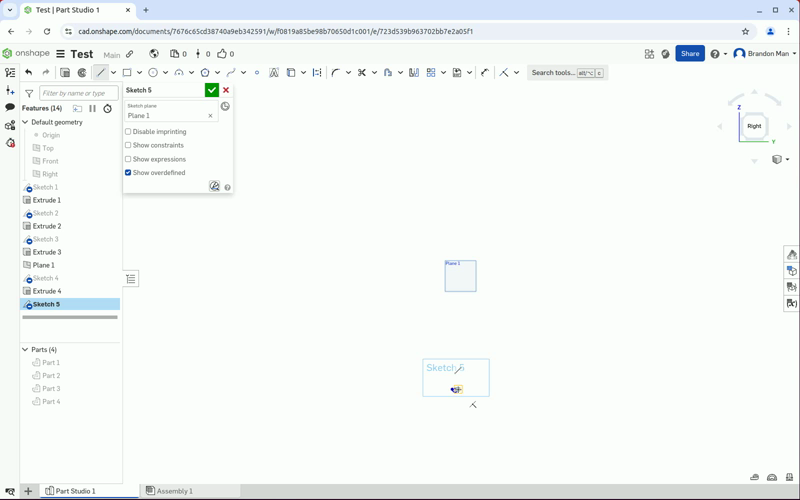
mouse_move(458, 299)
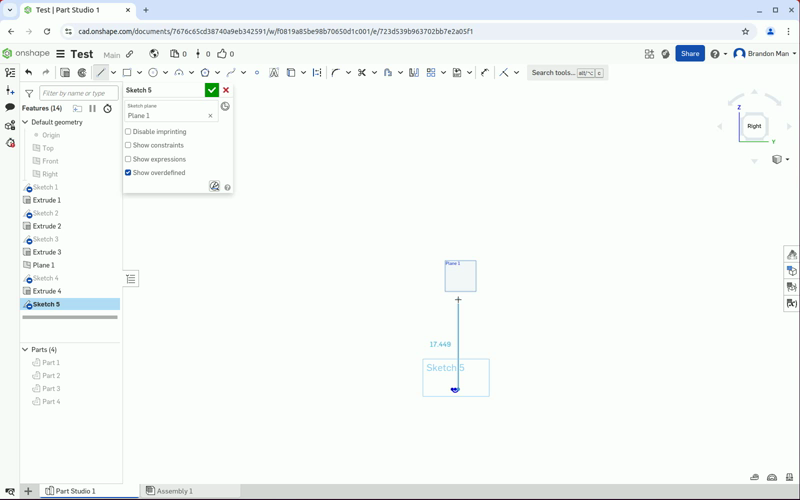
click(458, 299)
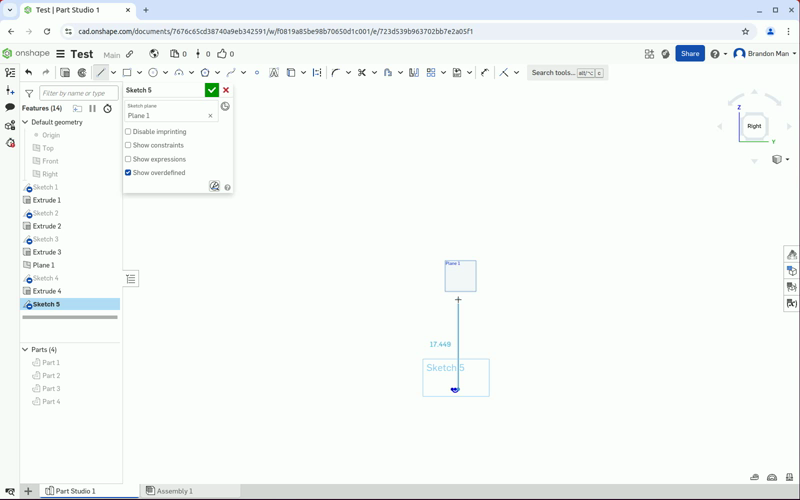
key_up(shift)
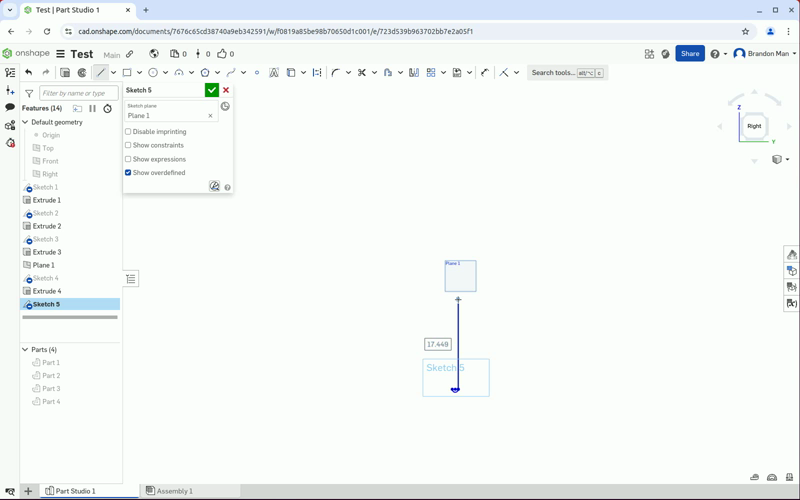
key(esc)
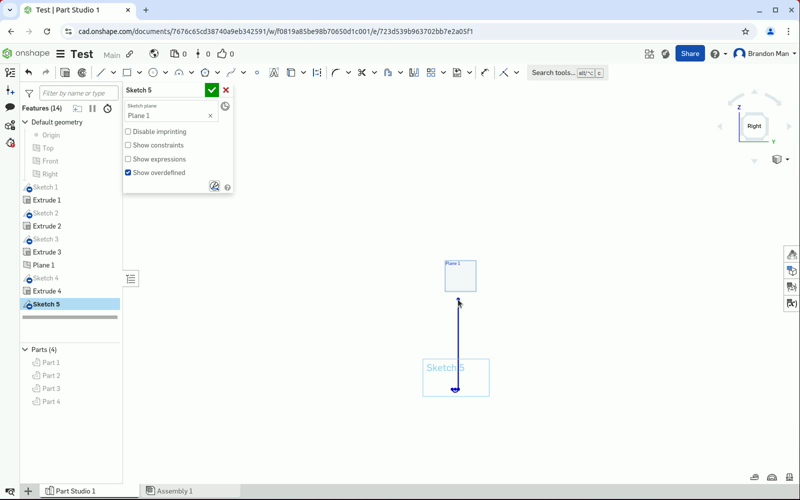
key(a)
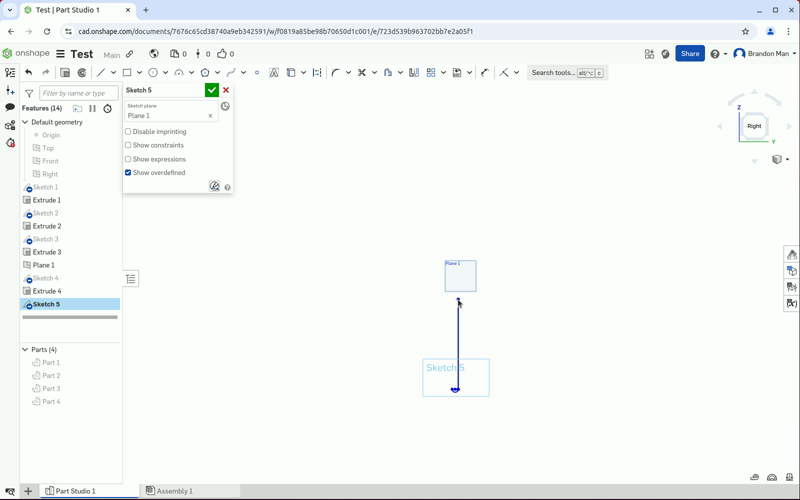
mouse_move(458, 299)
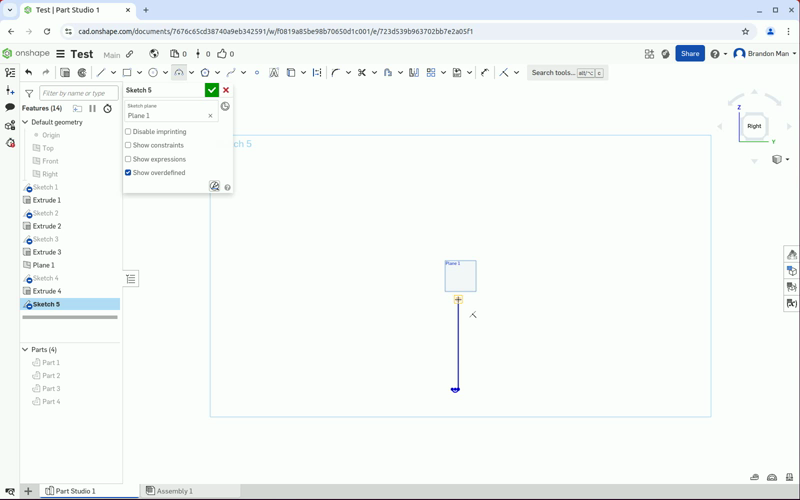
click(458, 299)
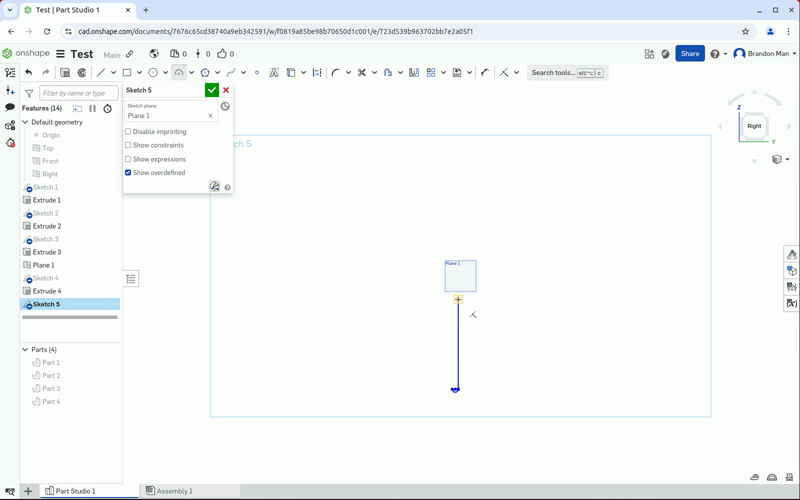
key_down(shift)
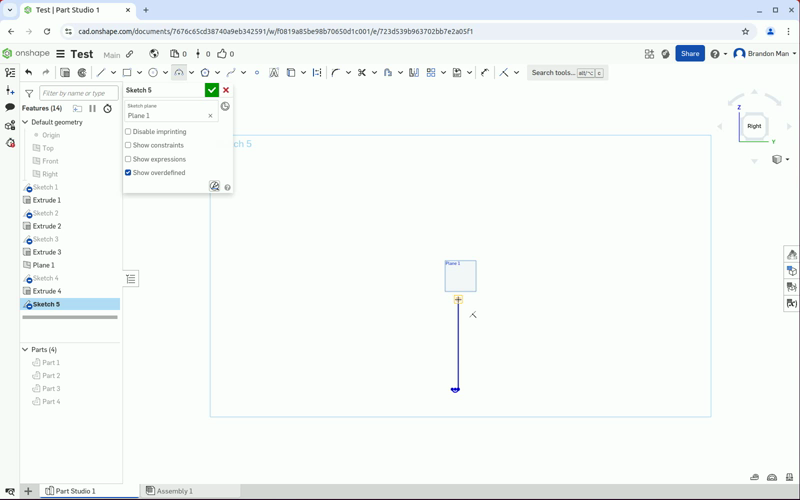
mouse_move(452, 299)
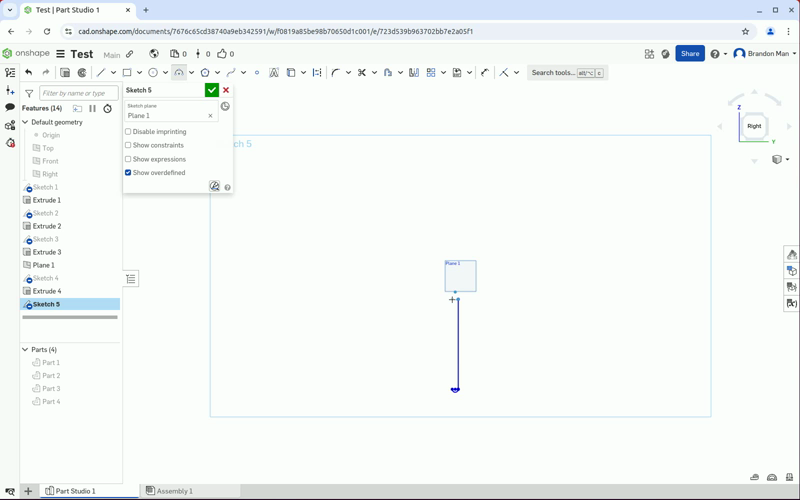
scroll(6)
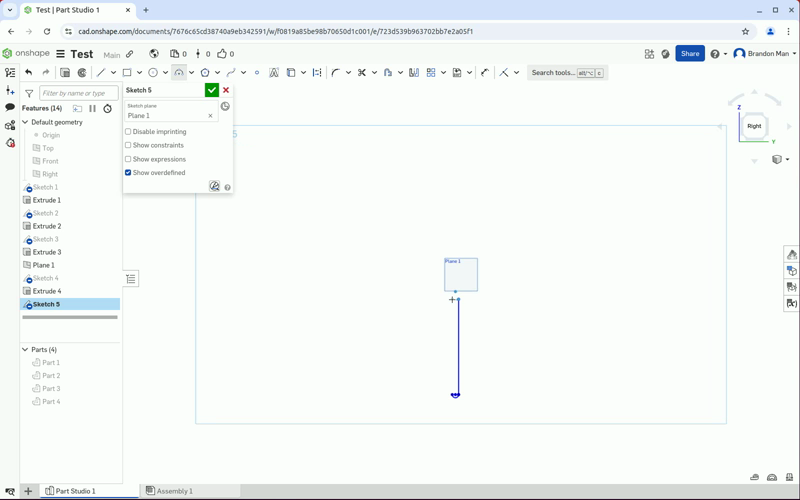
scroll(6)
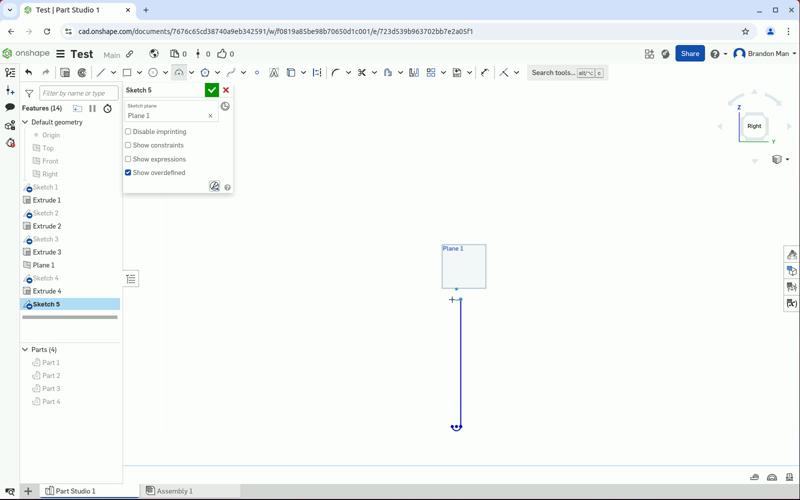
scroll(6)
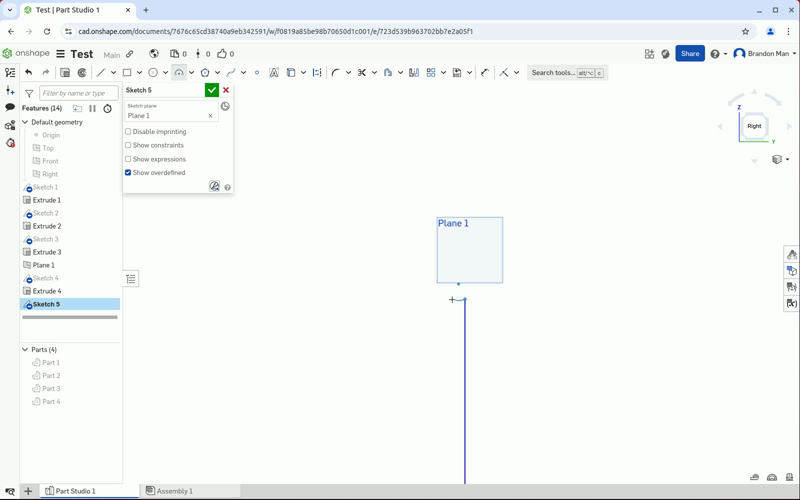
scroll(6)
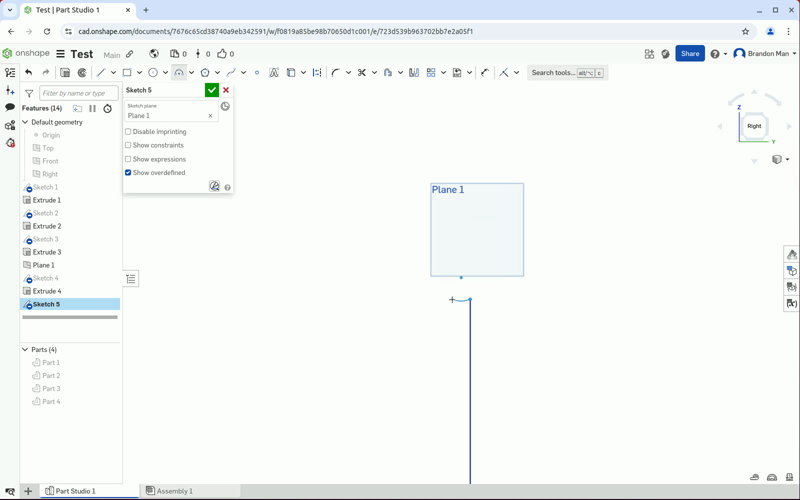
scroll(6)
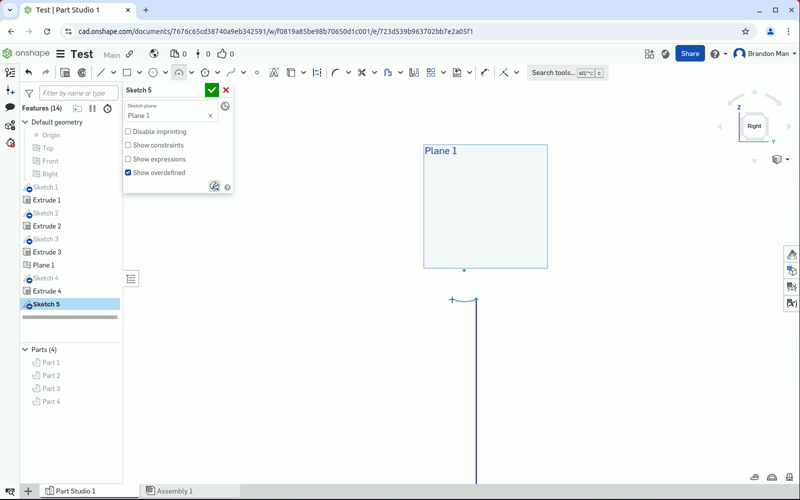
scroll(6)
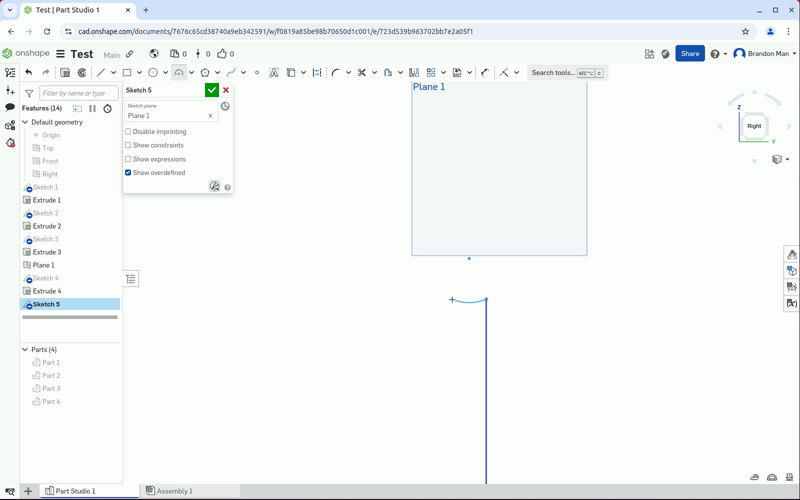
scroll(6)
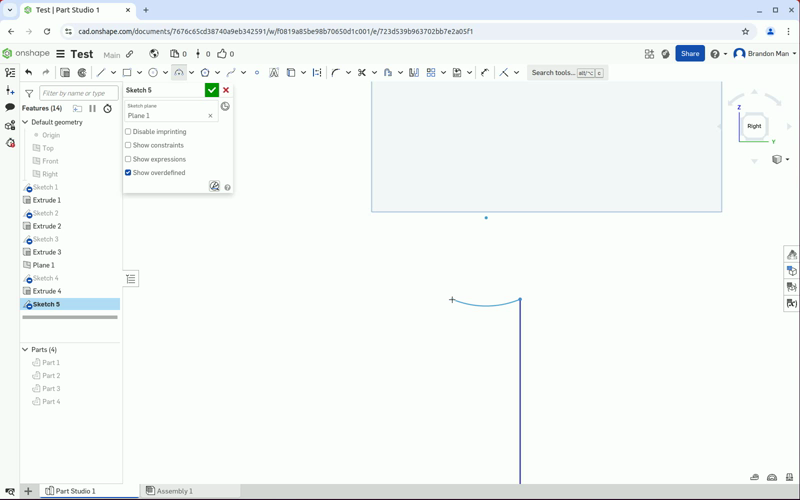
click(452, 299)
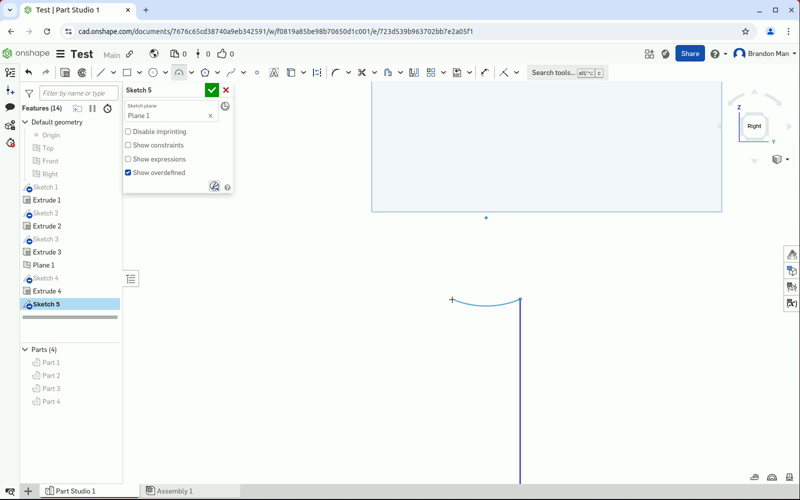
scroll(-6)
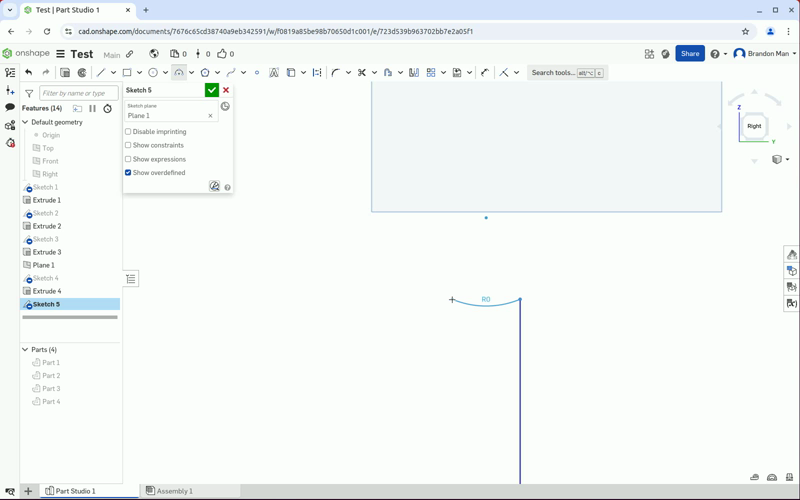
scroll(-6)
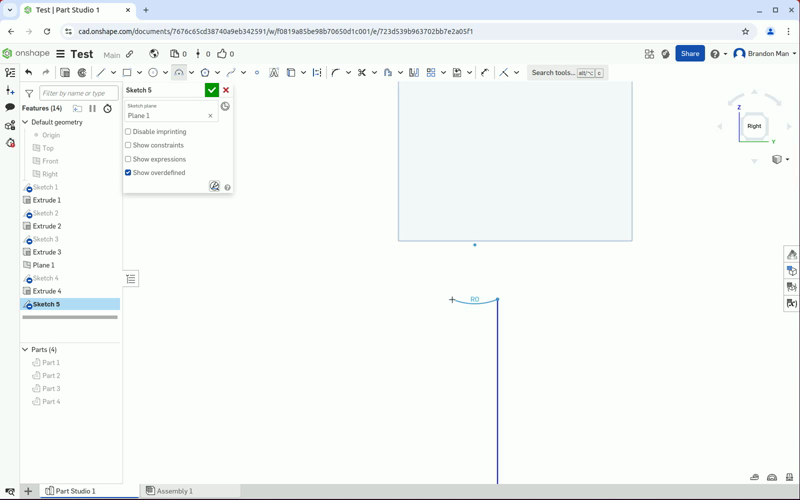
scroll(-6)
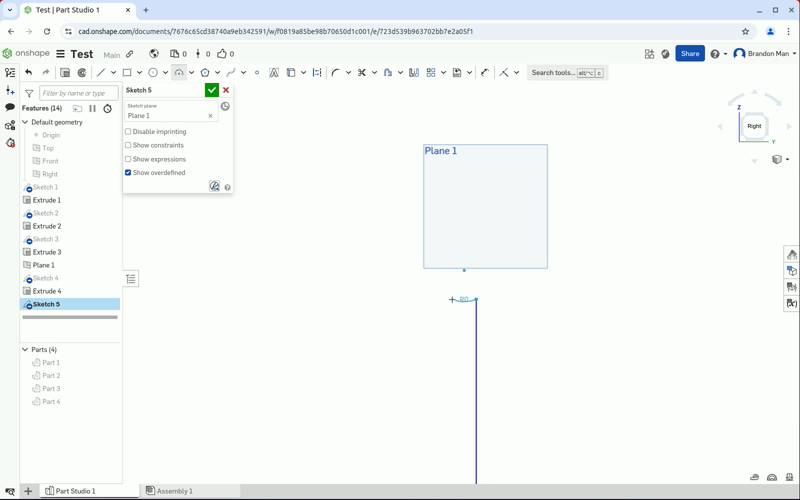
scroll(-6)
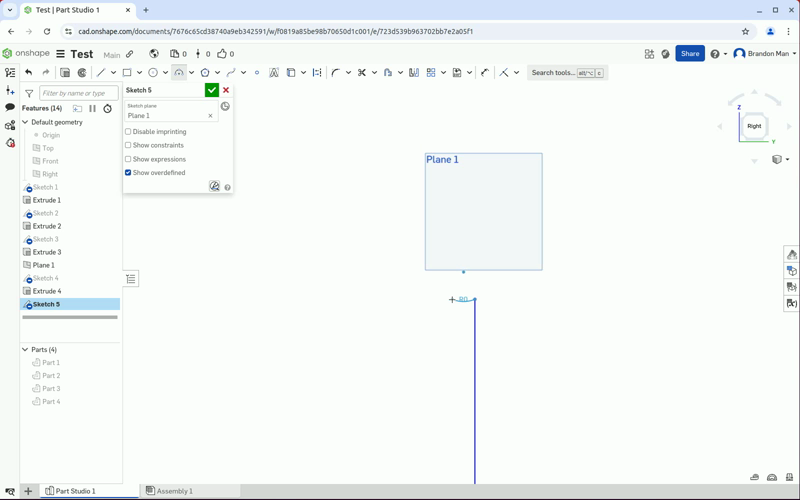
scroll(-6)
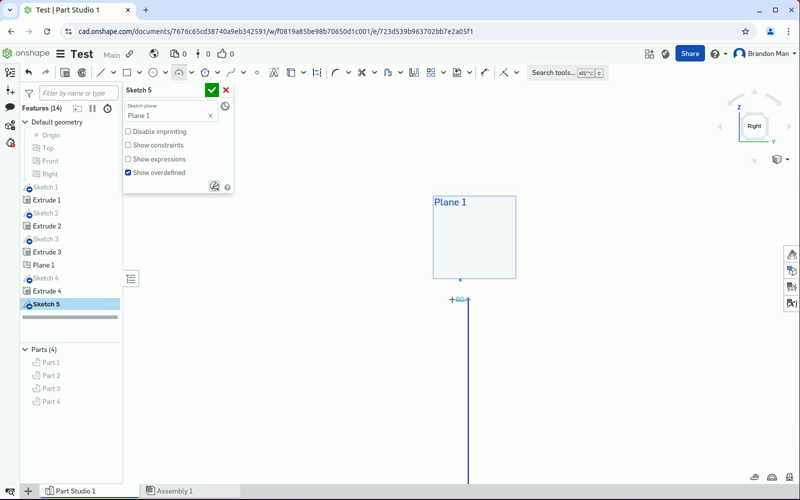
scroll(-6)
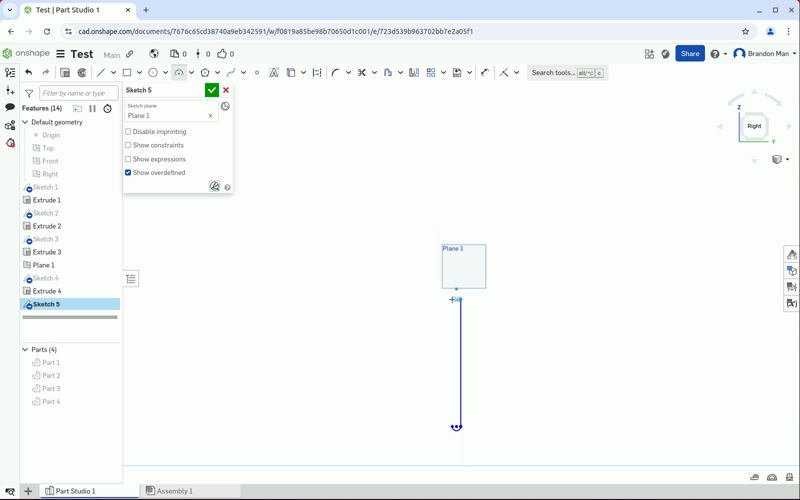
scroll(-6)
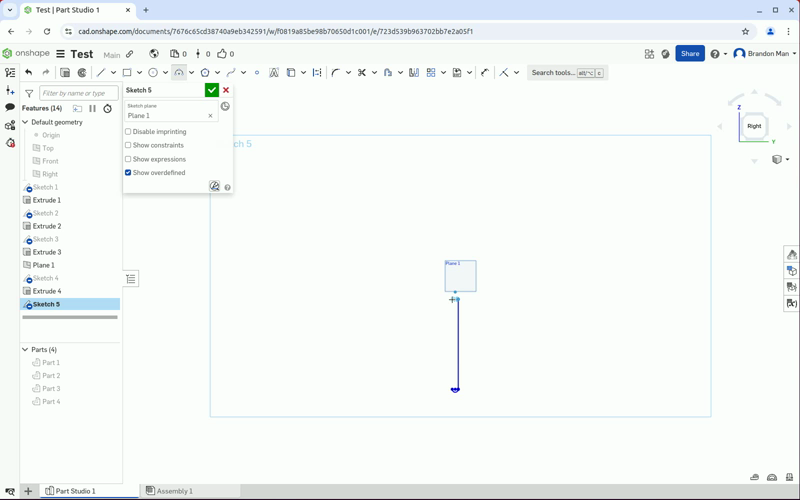
mouse_move(455, 302)
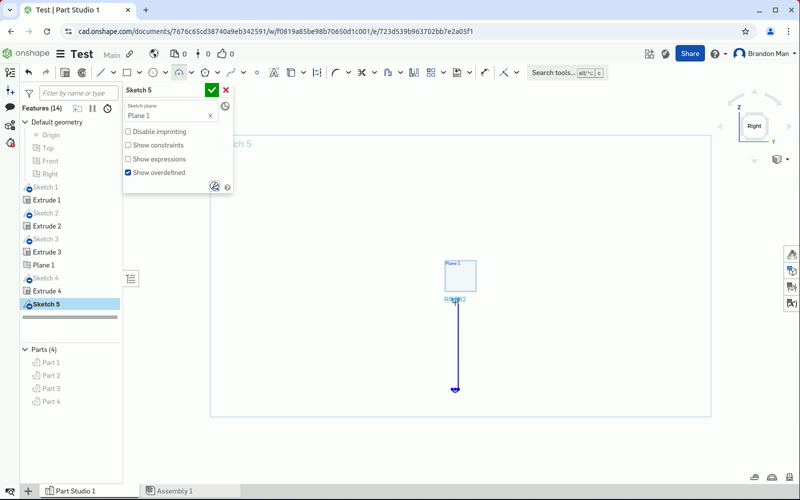
scroll(6)
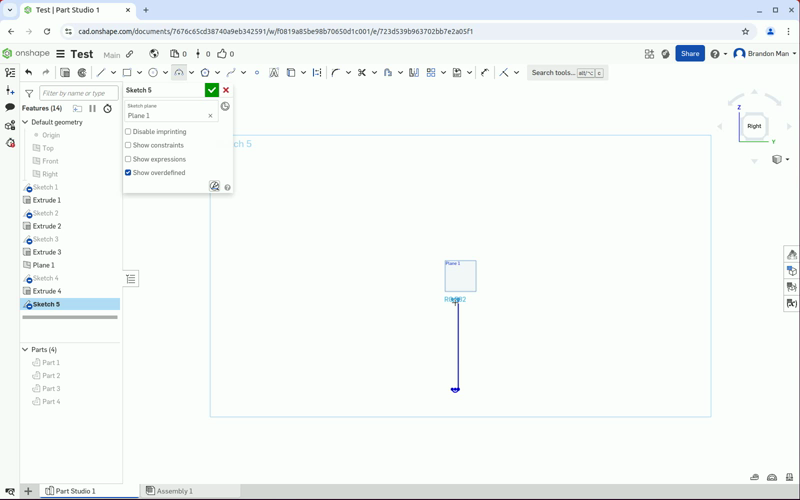
scroll(6)
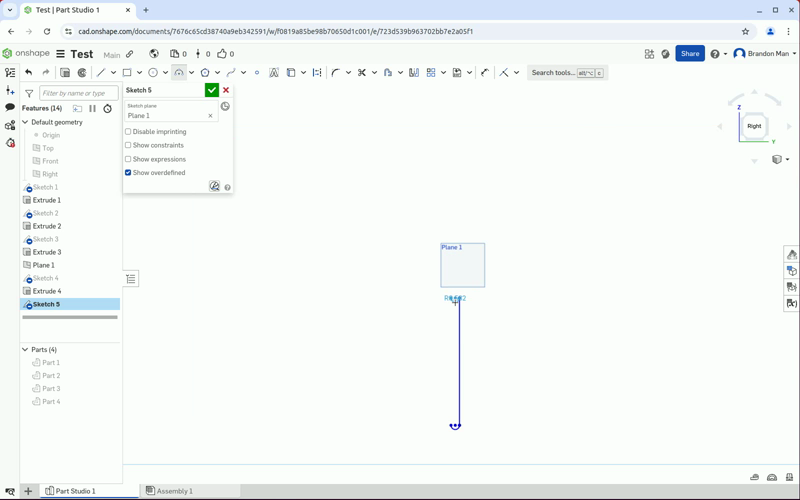
scroll(6)
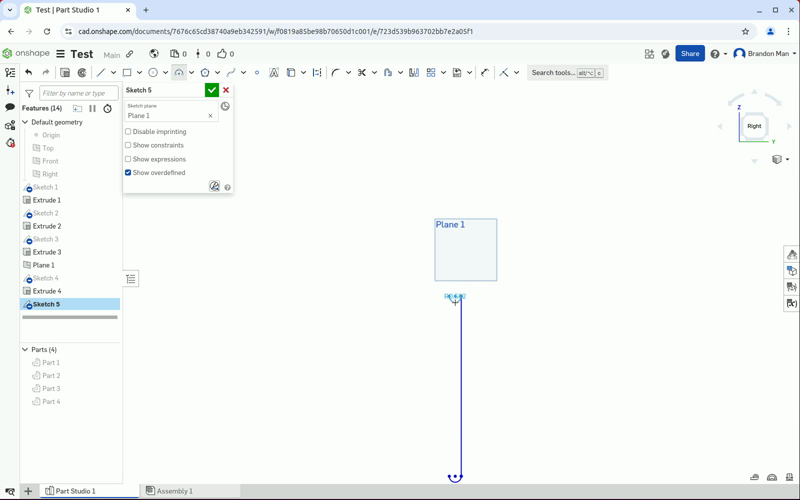
scroll(6)
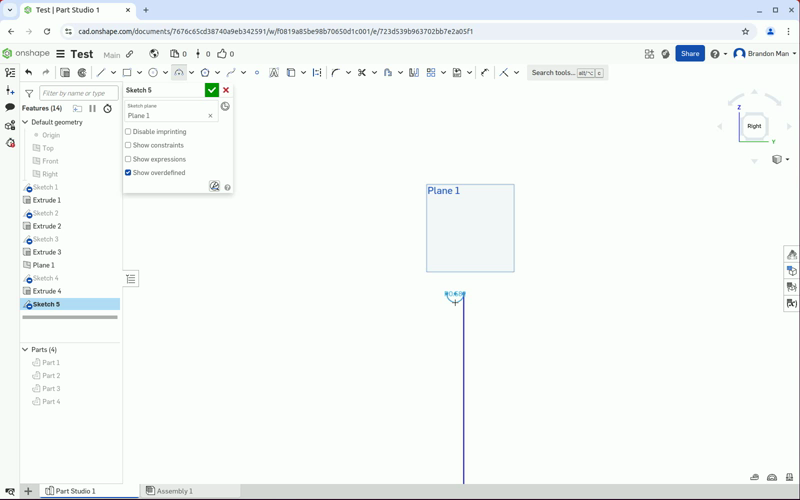
scroll(6)
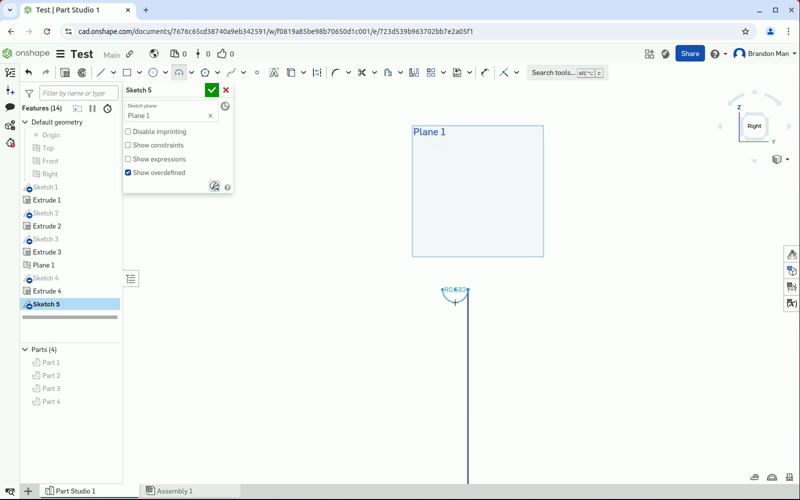
scroll(6)
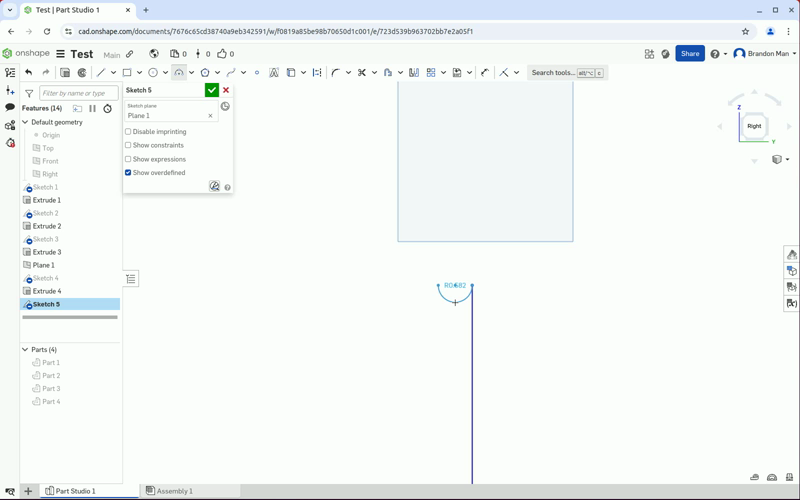
scroll(6)
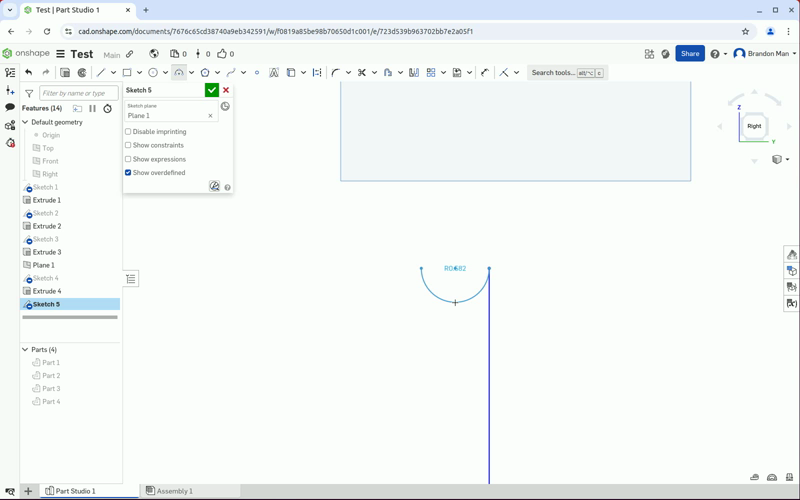
click(455, 302)
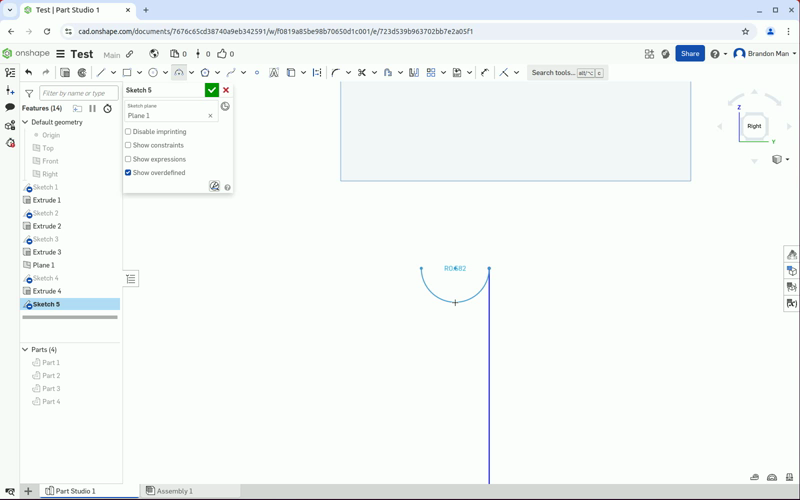
scroll(-6)
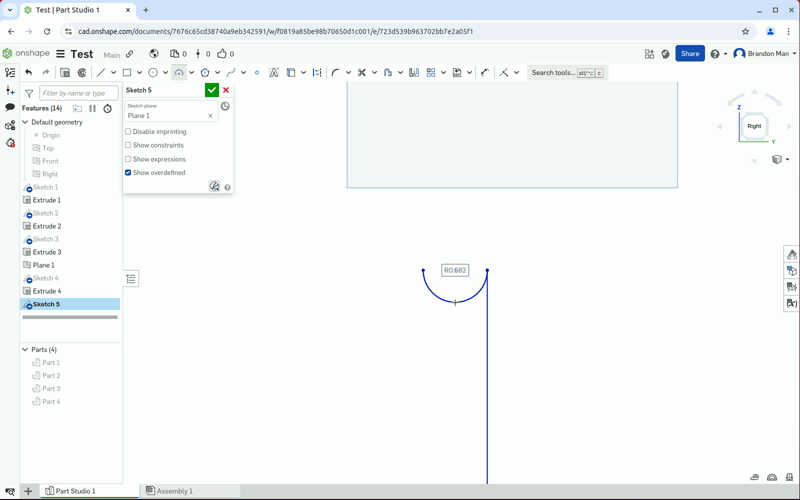
scroll(-6)
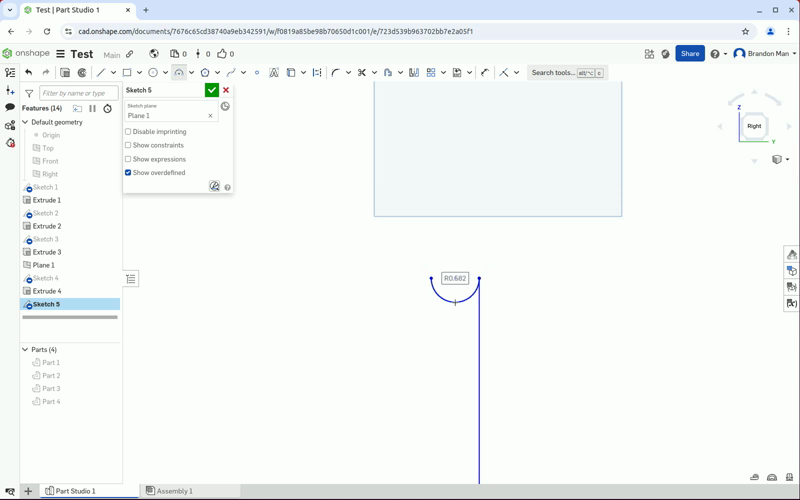
scroll(-6)
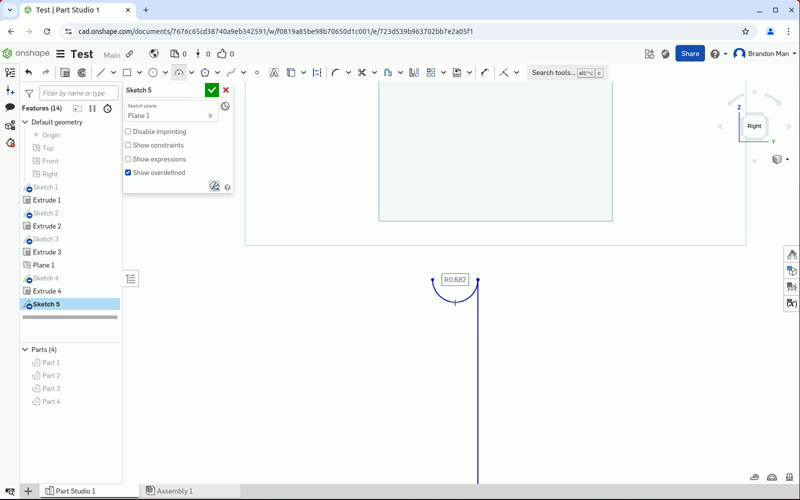
scroll(-6)
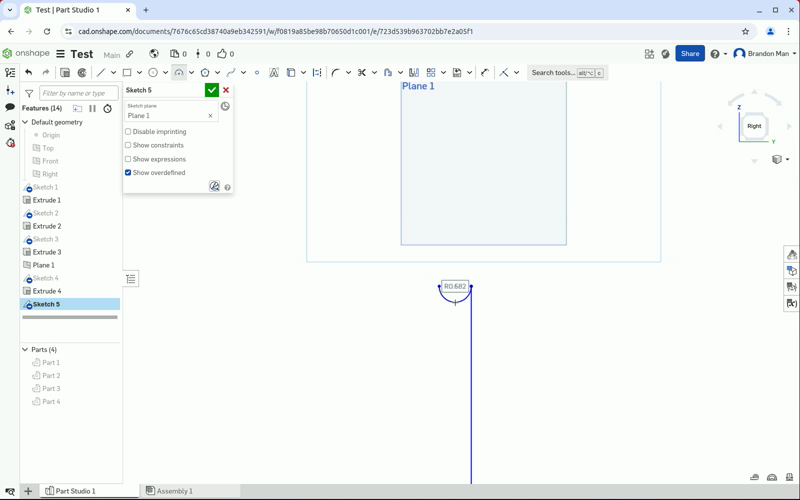
scroll(-6)
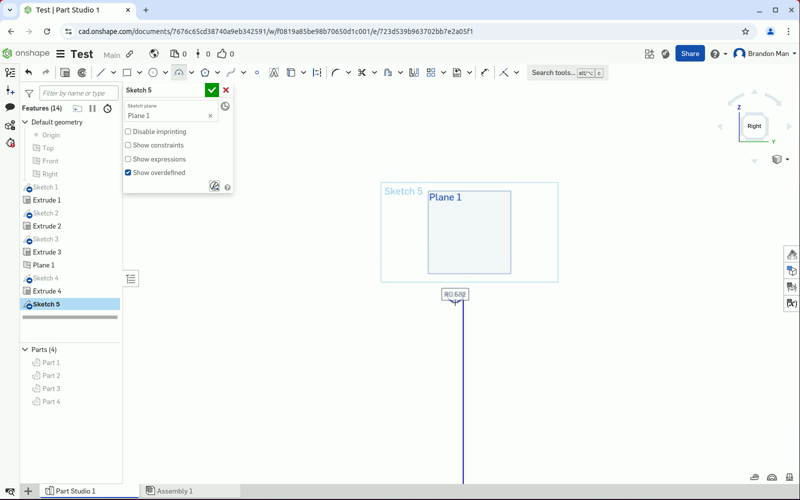
scroll(-6)
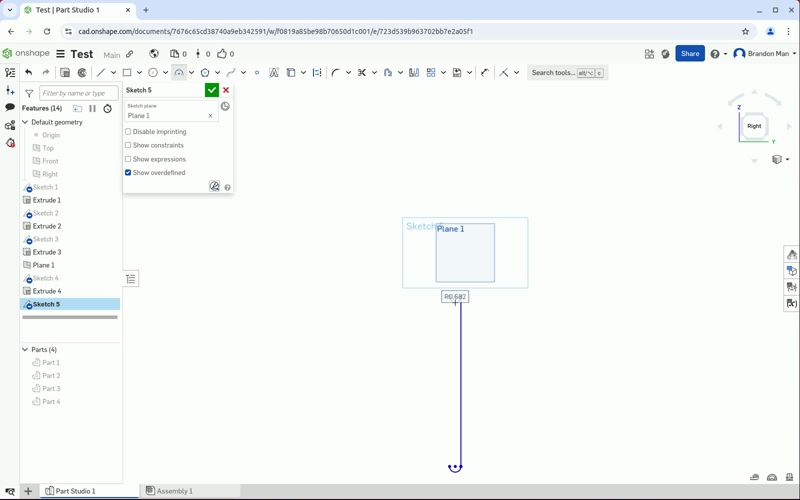
scroll(-6)
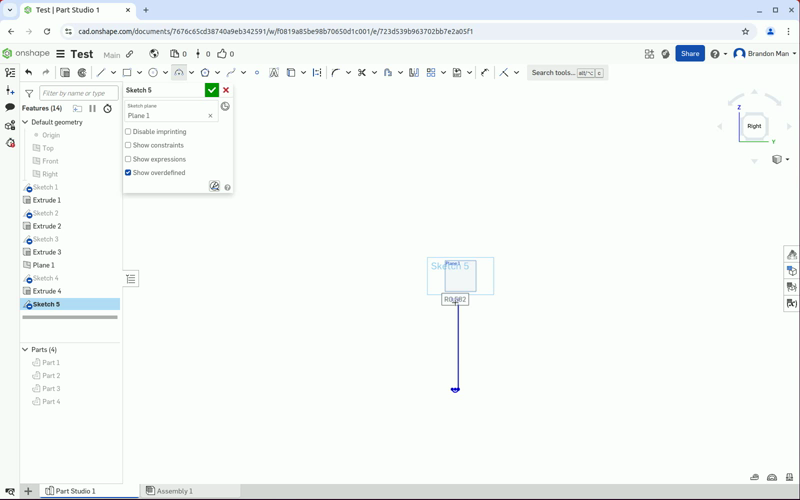
key_up(shift)
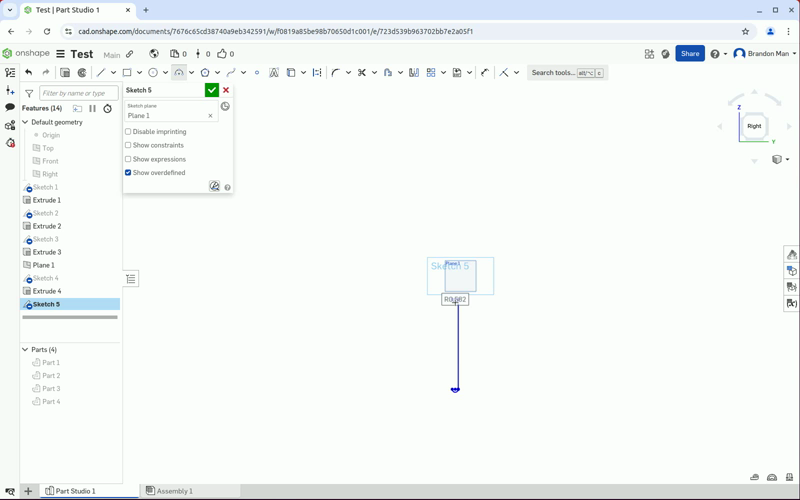
key(esc)
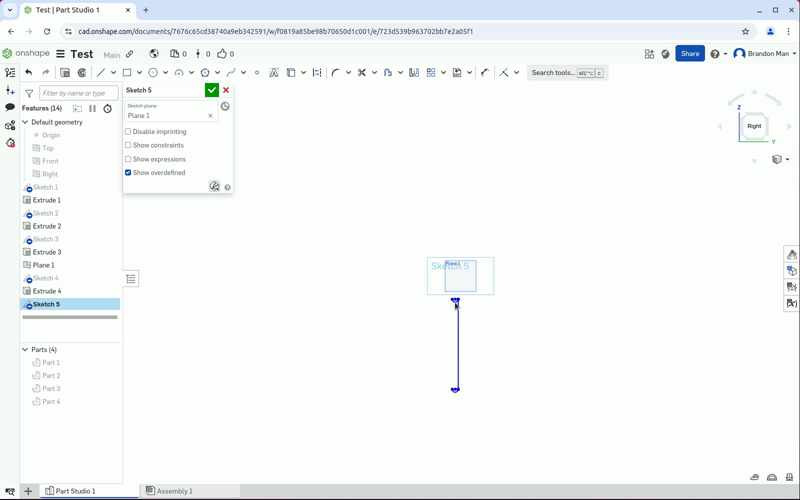
key(l)
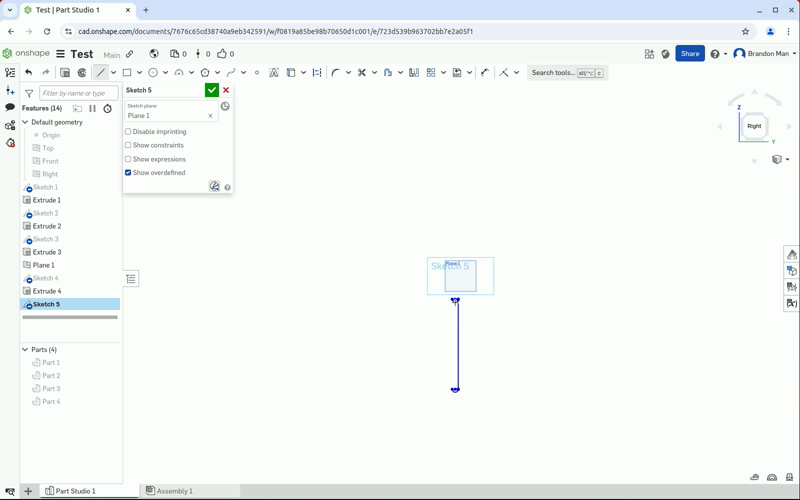
mouse_move(452, 299)
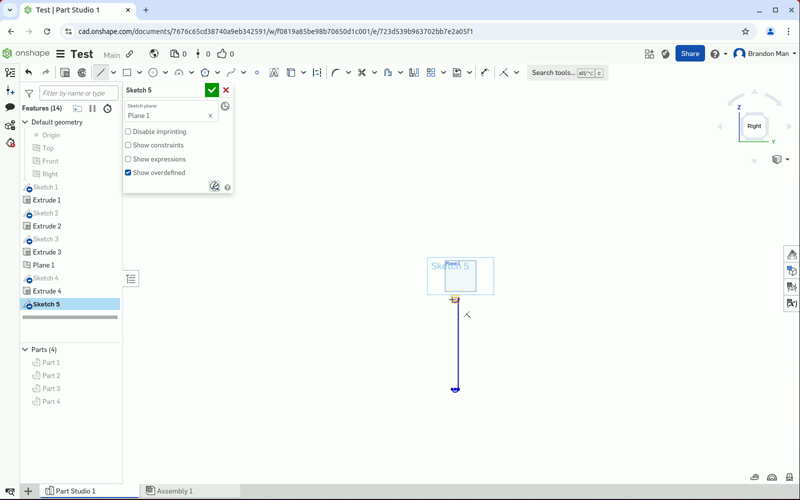
scroll(6)
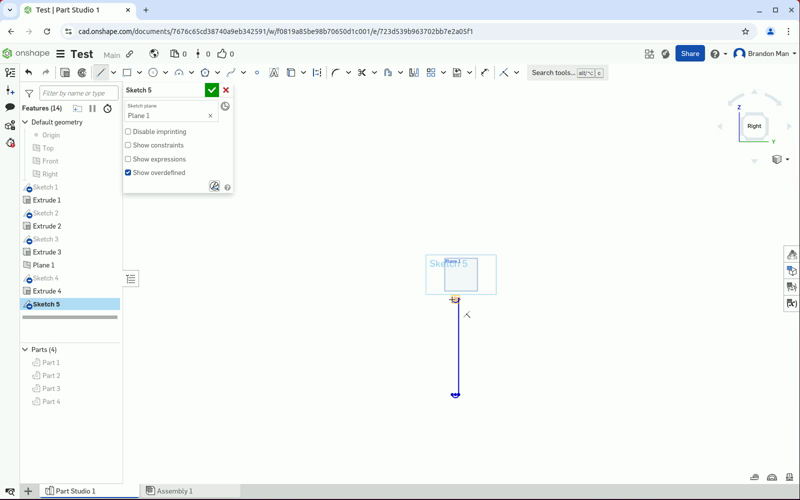
scroll(6)
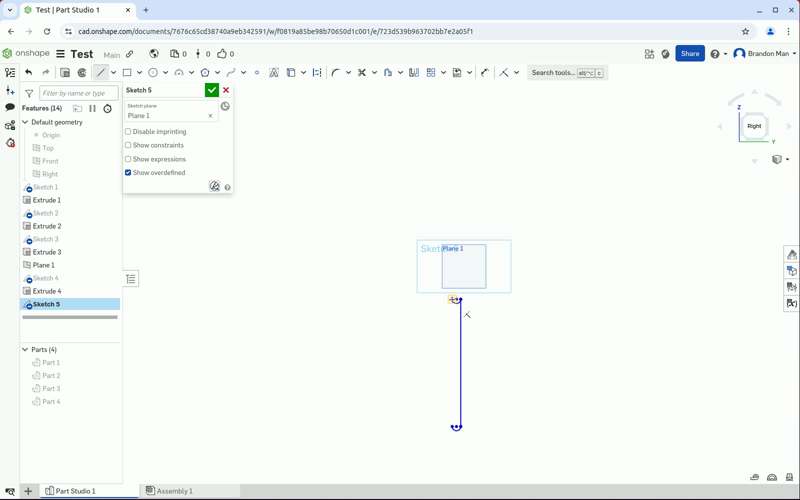
scroll(6)
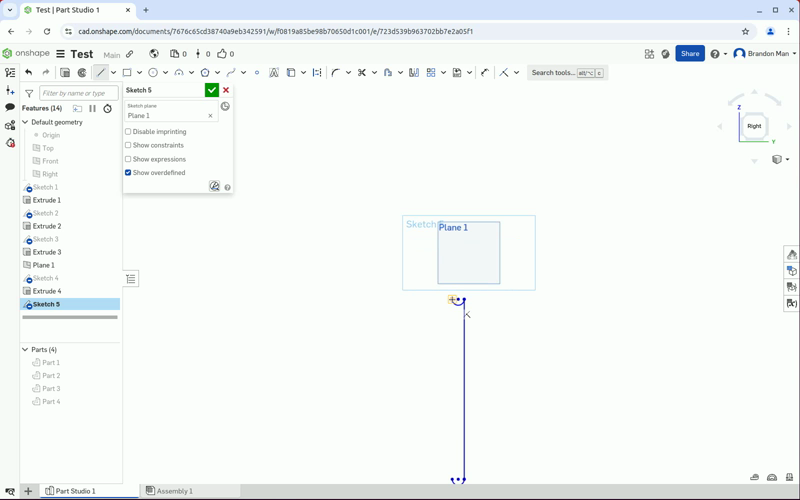
scroll(6)
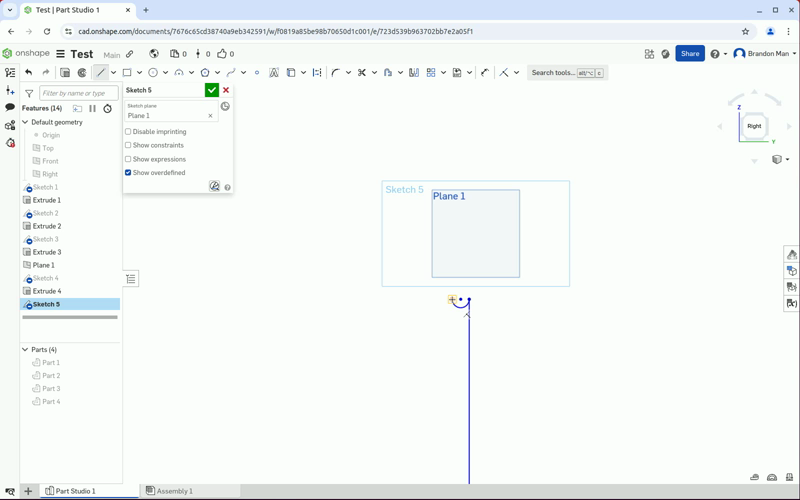
scroll(6)
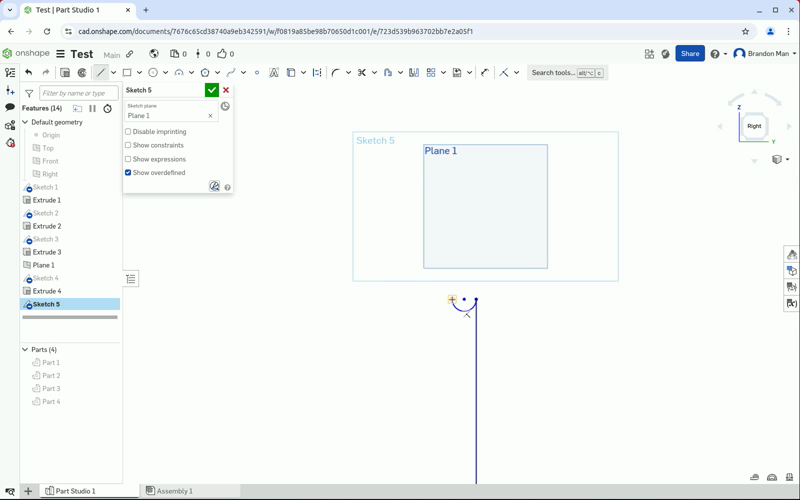
scroll(6)
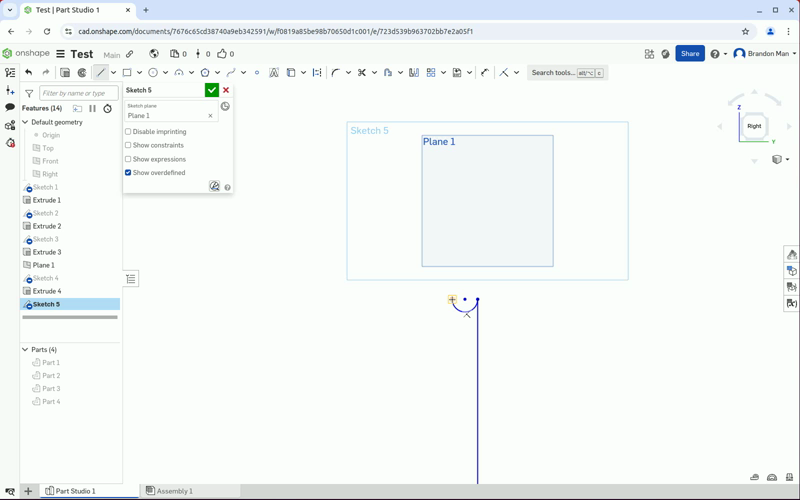
scroll(6)
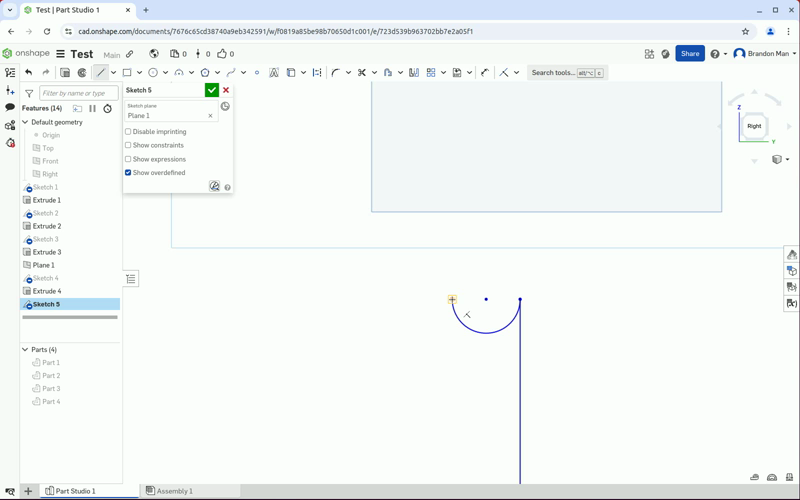
click(452, 299)
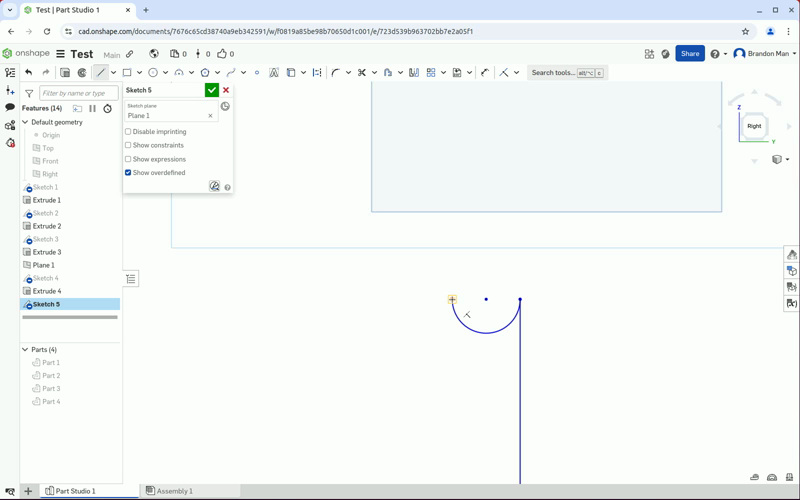
scroll(-6)
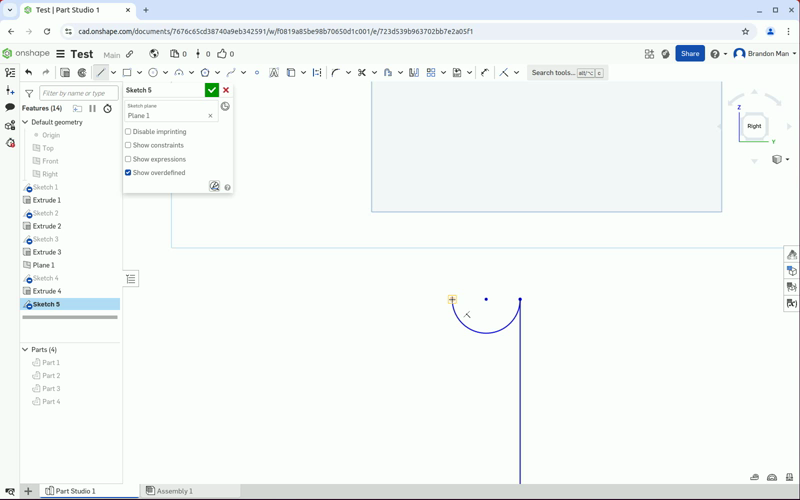
scroll(-6)
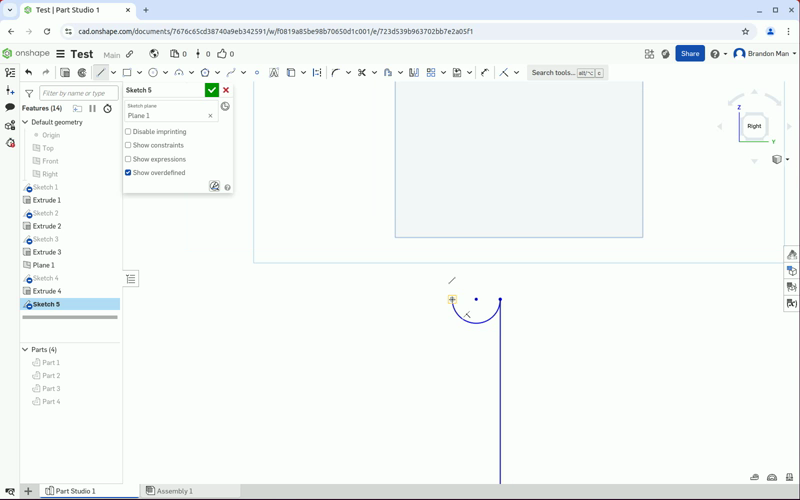
scroll(-6)
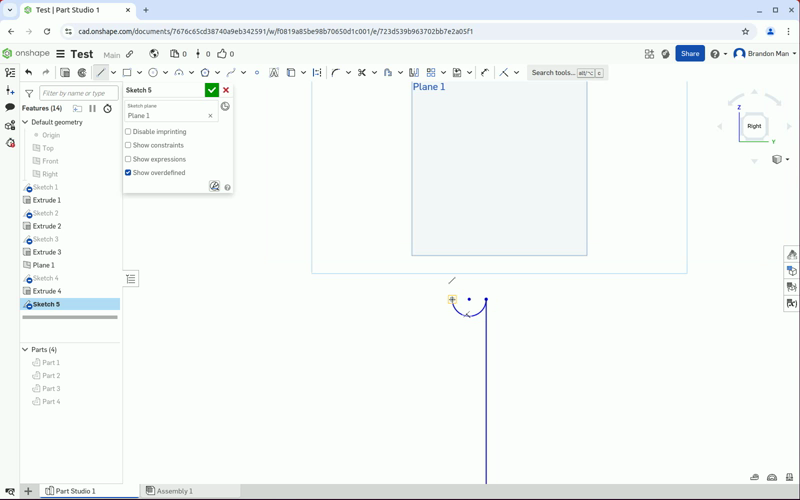
scroll(-6)
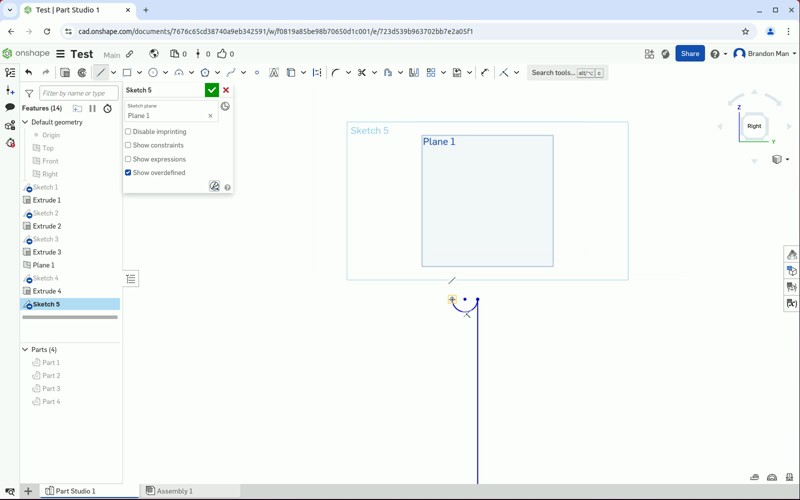
scroll(-6)
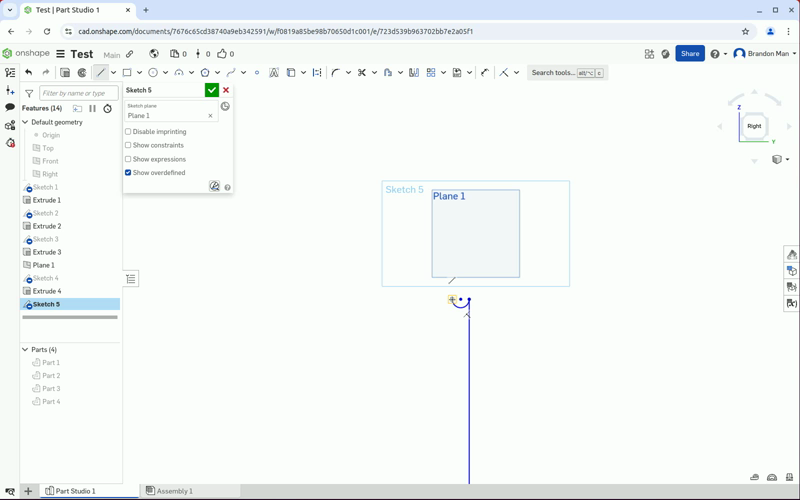
scroll(-6)
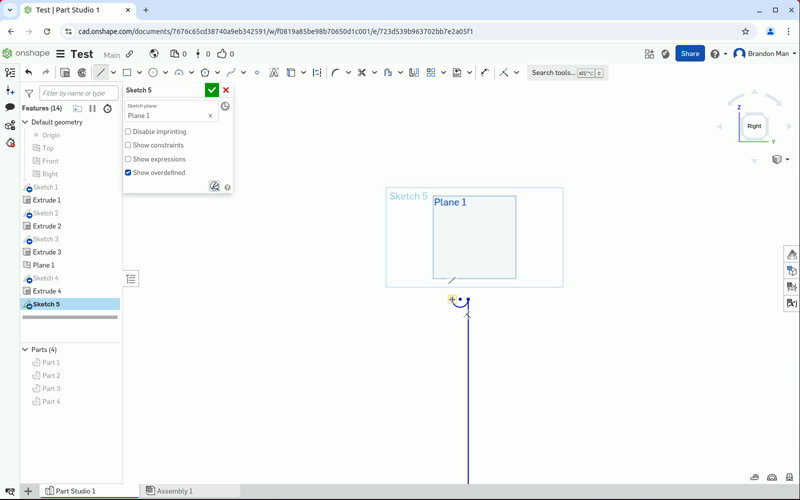
scroll(-6)
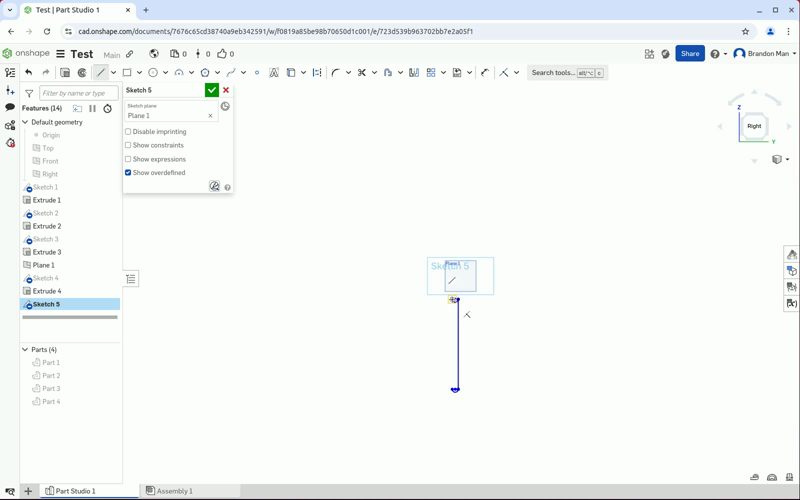
key_down(shift)
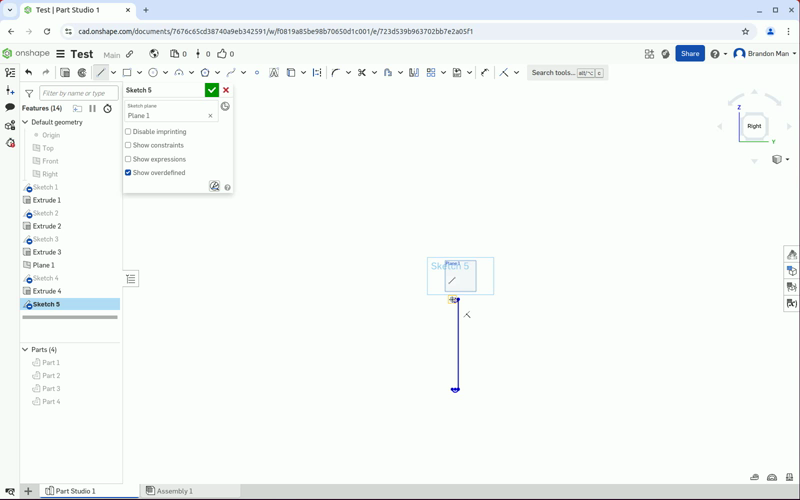
mouse_move(452, 389)
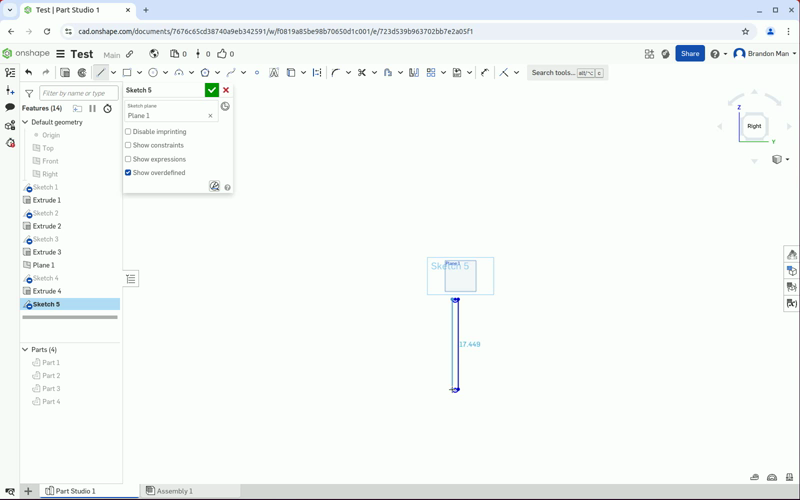
scroll(6)
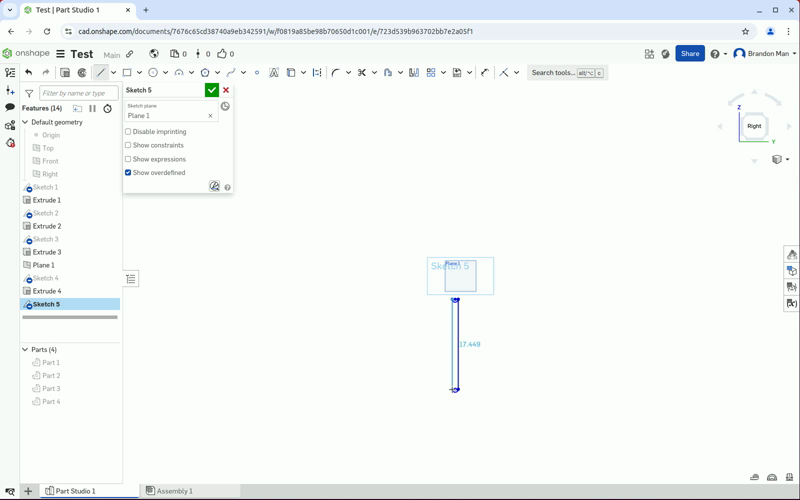
scroll(6)
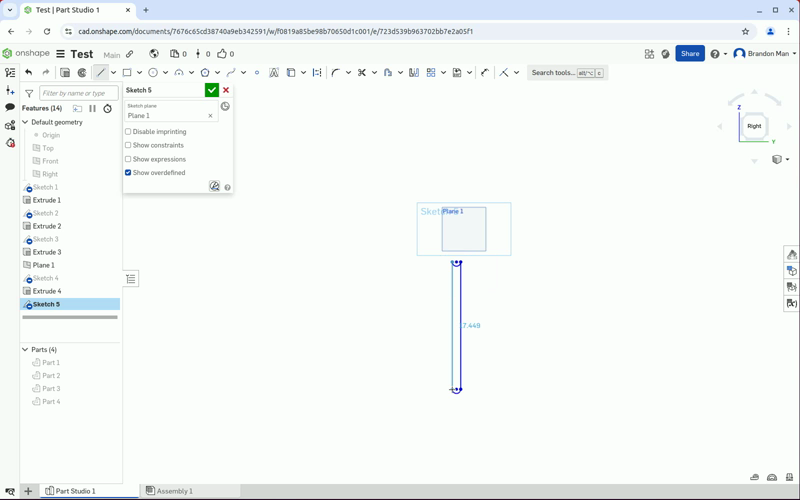
scroll(6)
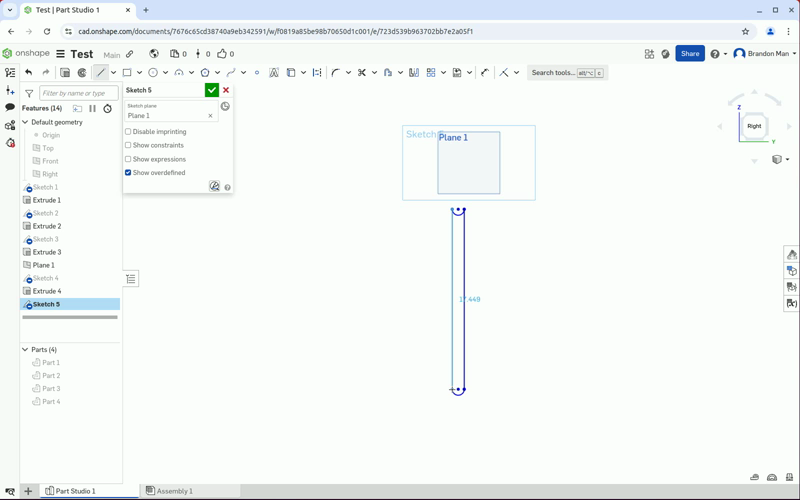
scroll(6)
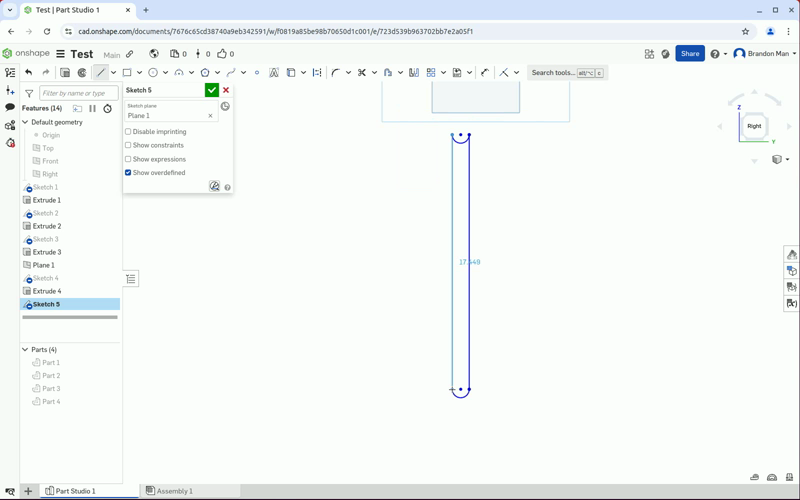
scroll(6)
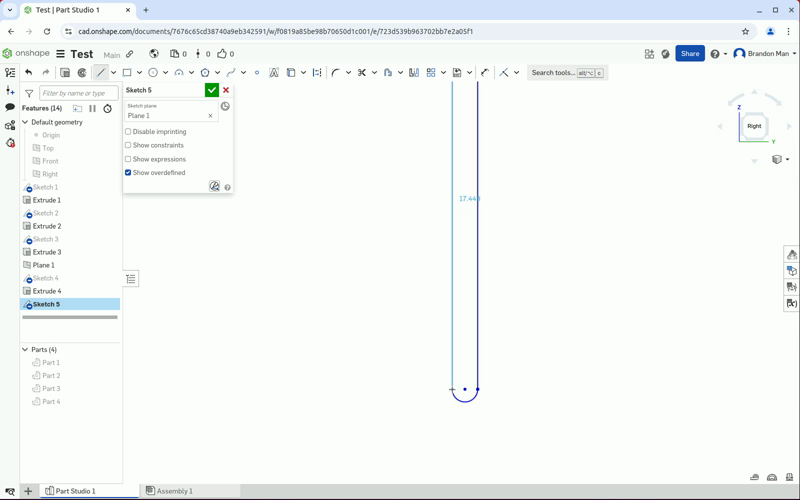
scroll(6)
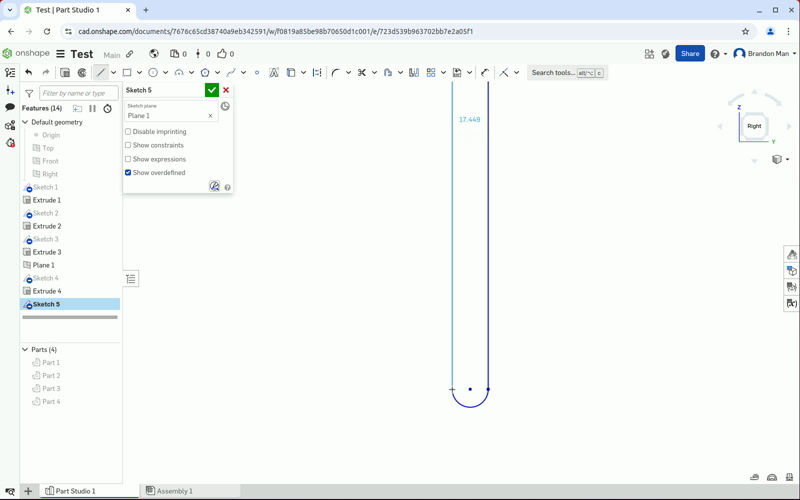
scroll(6)
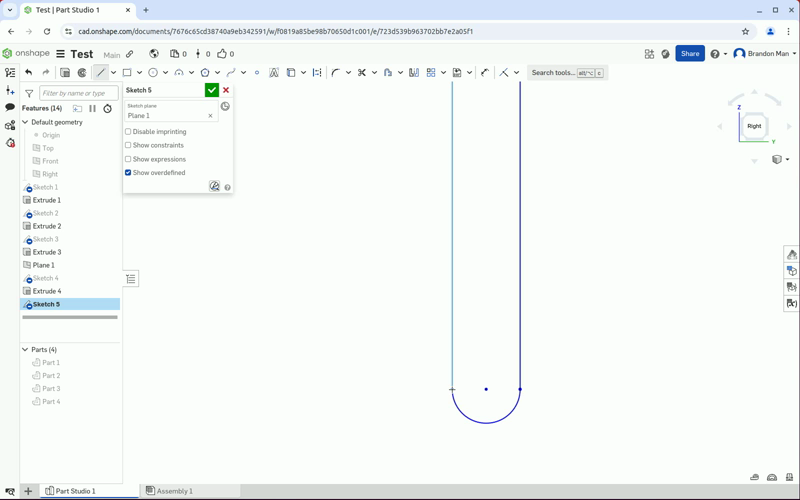
key_up(shift)
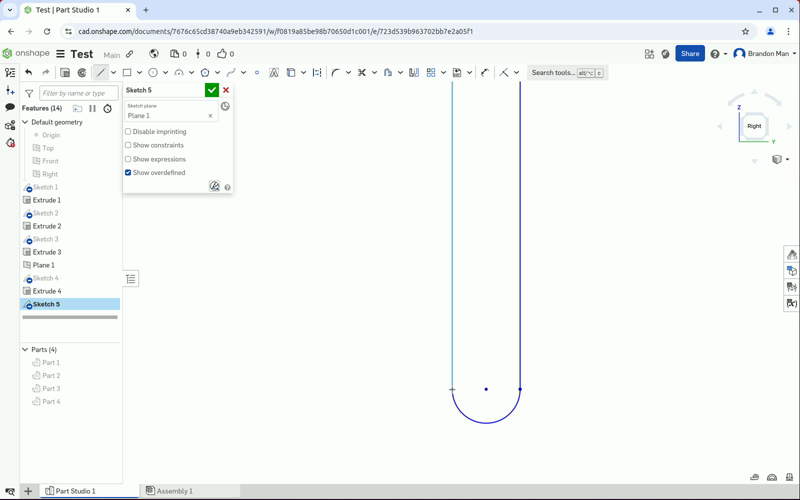
click(452, 389)
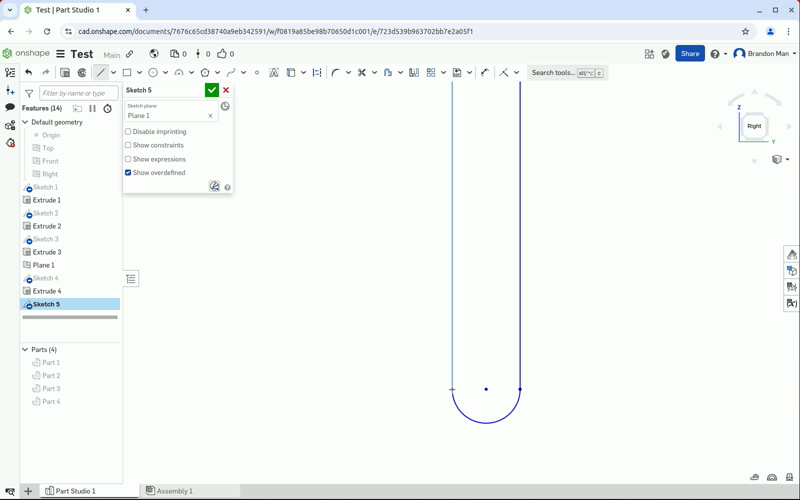
scroll(-6)
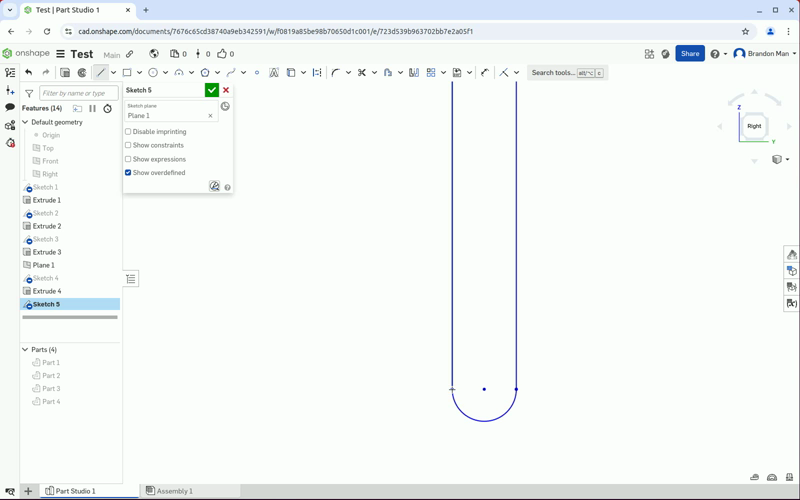
scroll(-6)
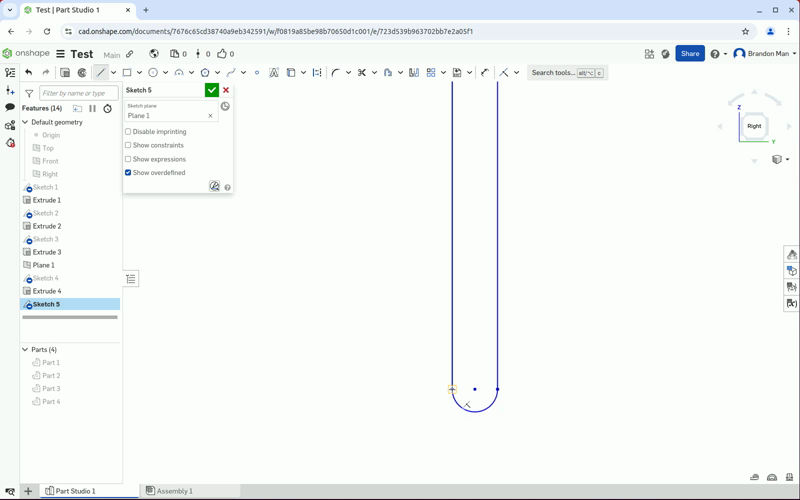
scroll(-6)
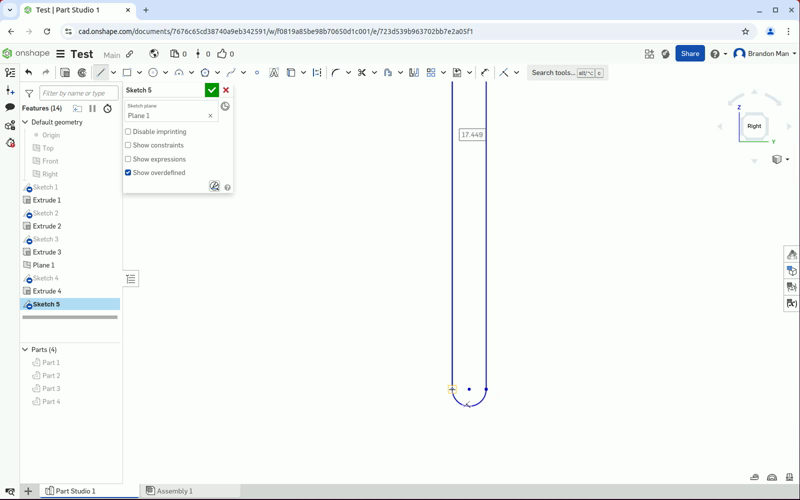
scroll(-6)
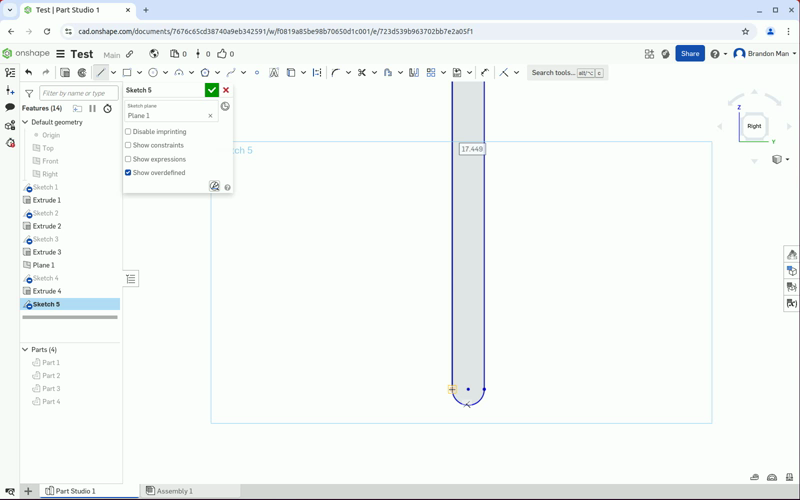
scroll(-6)
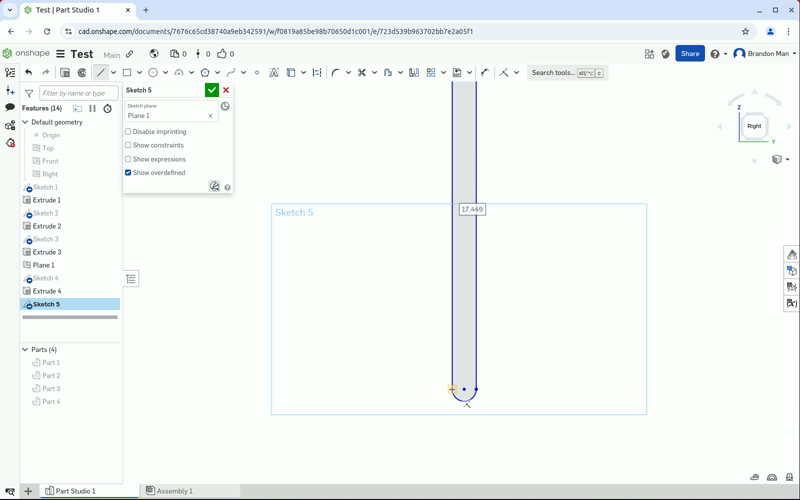
scroll(-6)
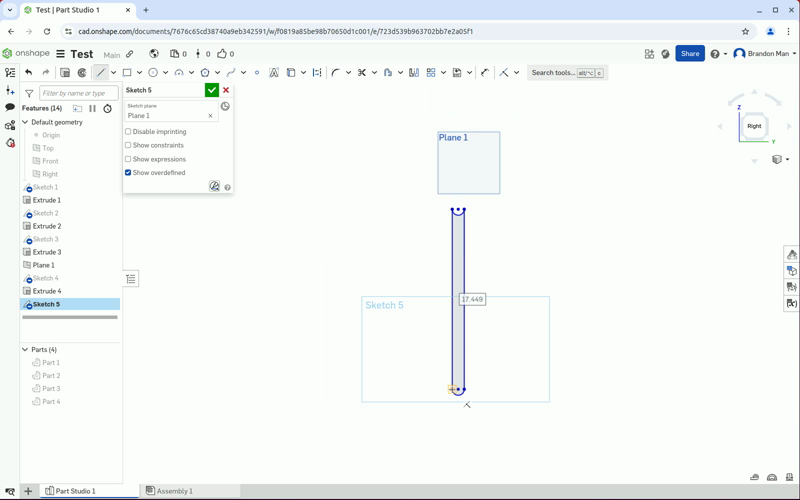
scroll(-6)
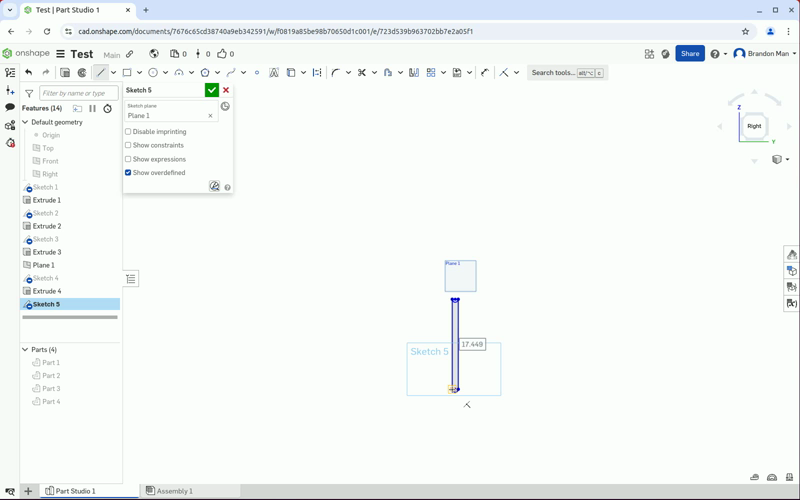
key(esc)
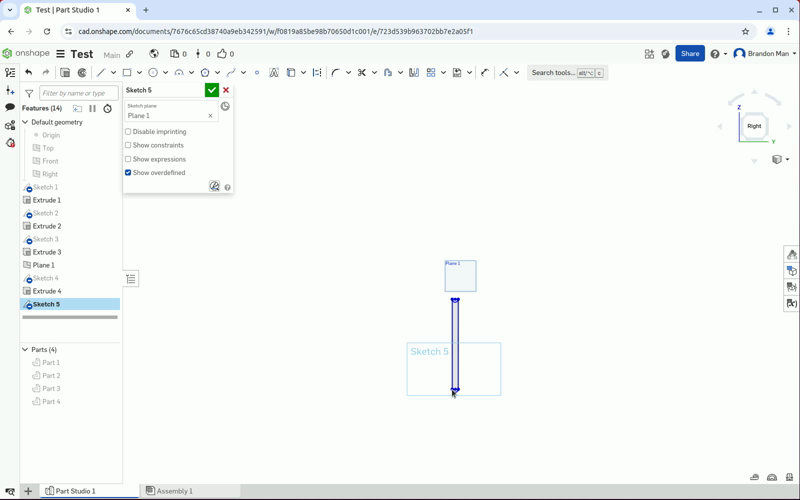
mouse_move(456, 375)
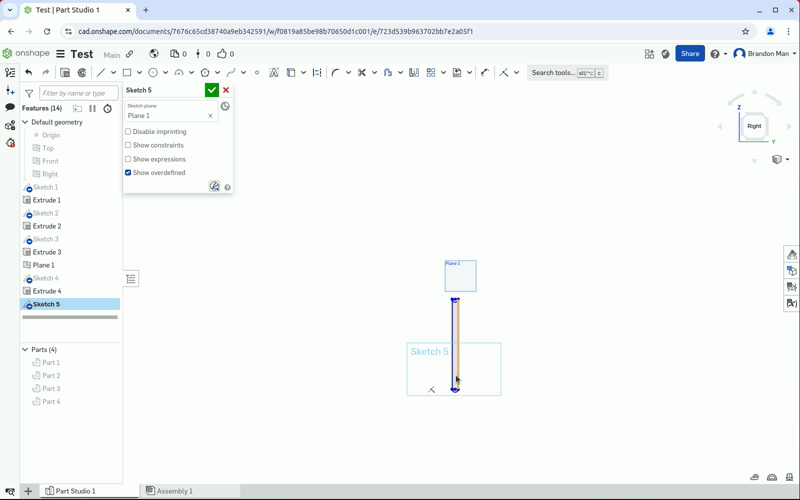
scroll(6)
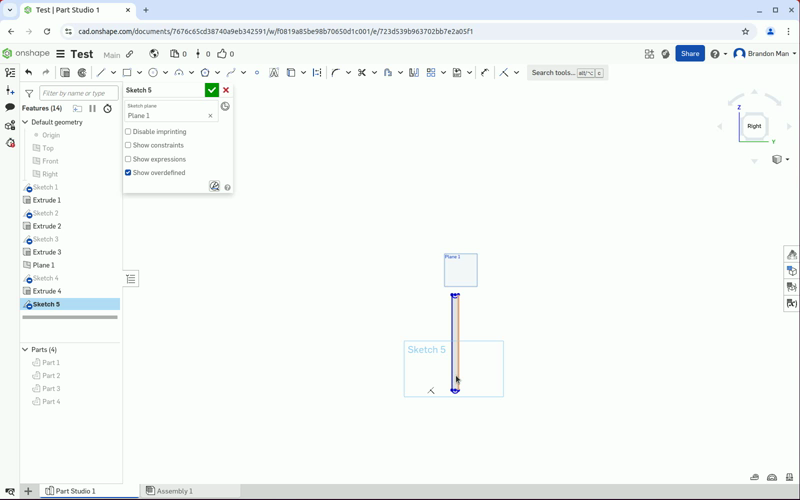
scroll(6)
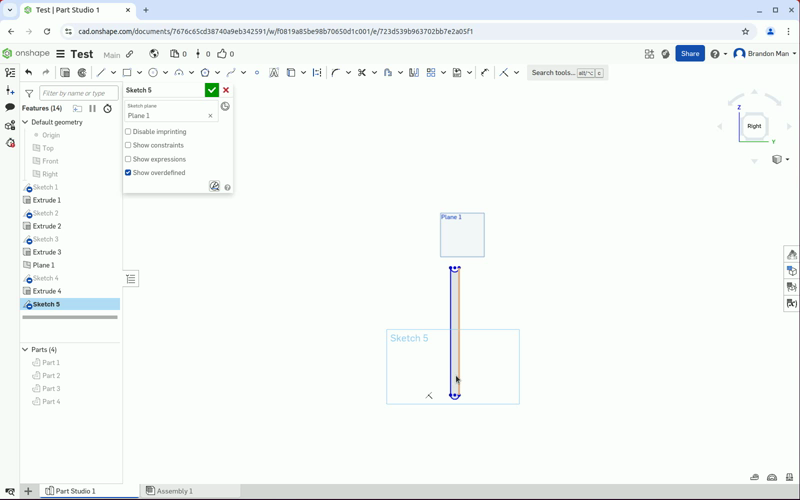
scroll(6)
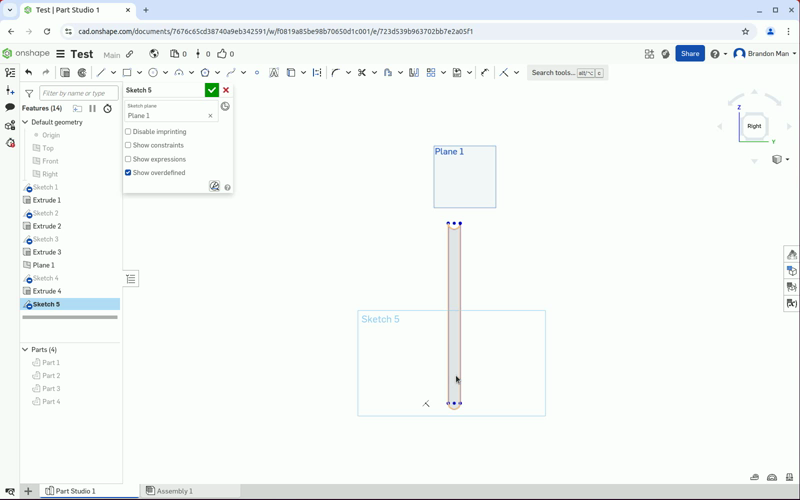
scroll(6)
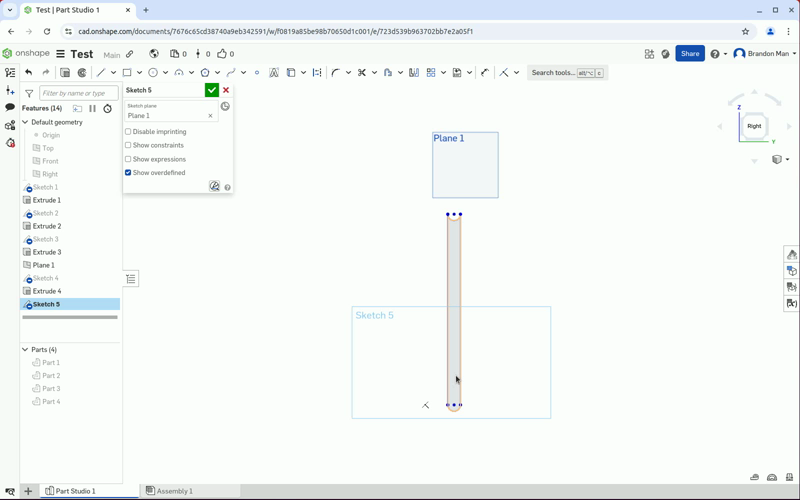
scroll(6)
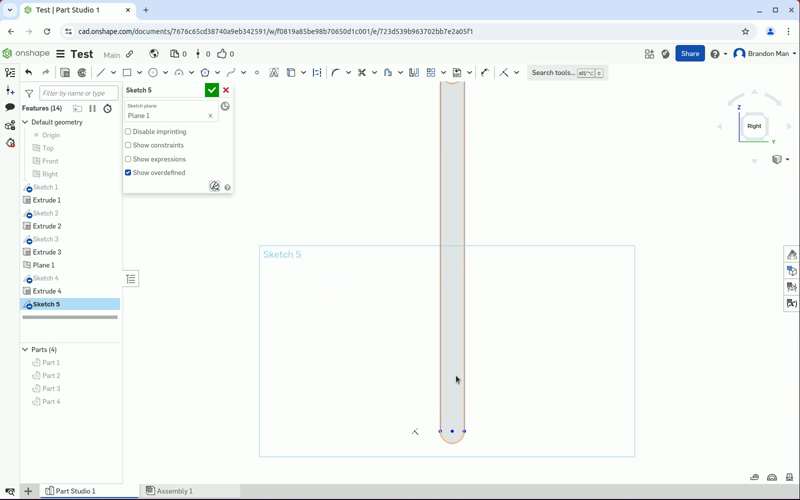
scroll(6)
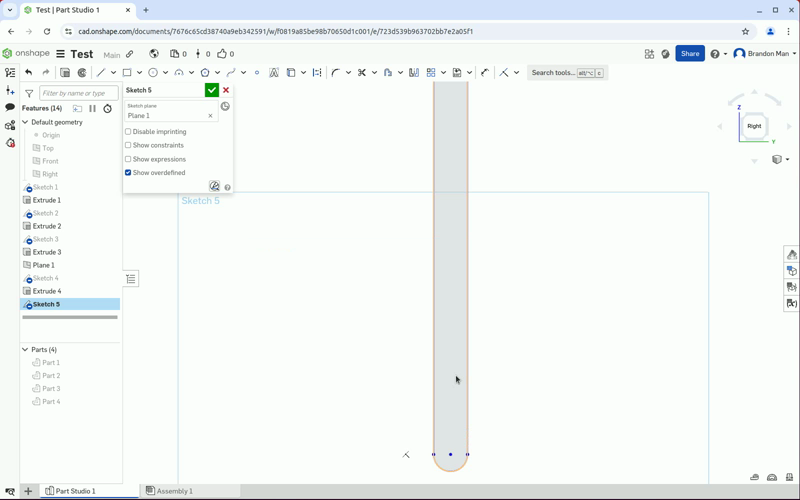
scroll(6)
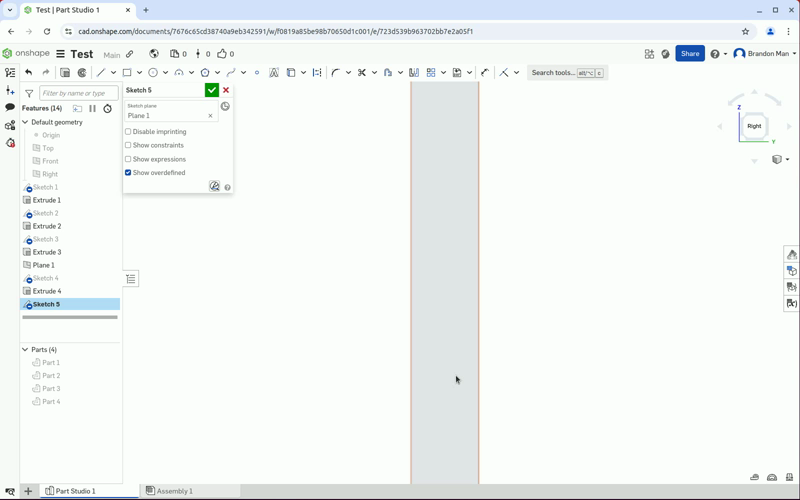
click(456, 375)
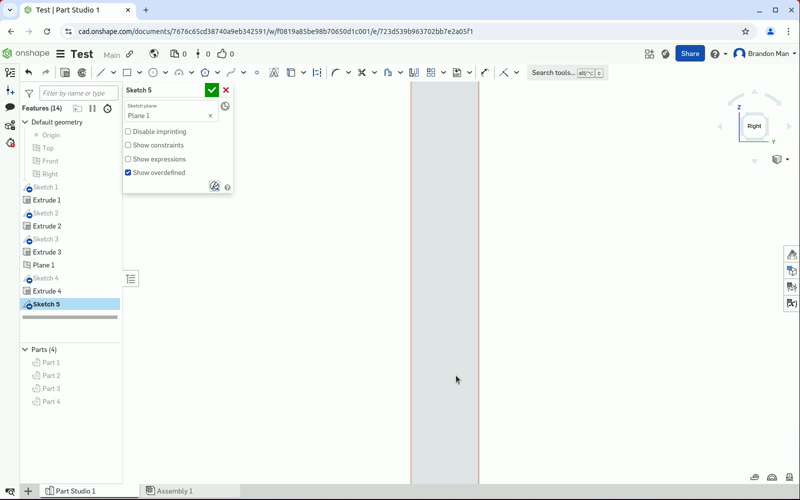
scroll(-6)
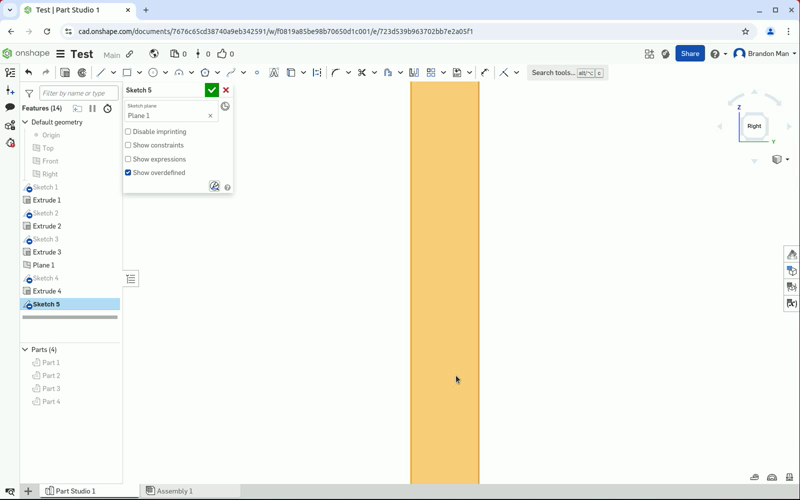
scroll(-6)
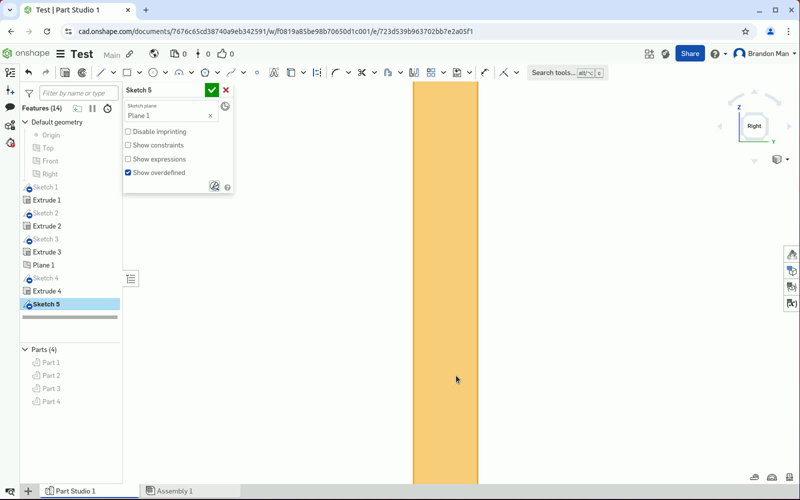
scroll(-6)
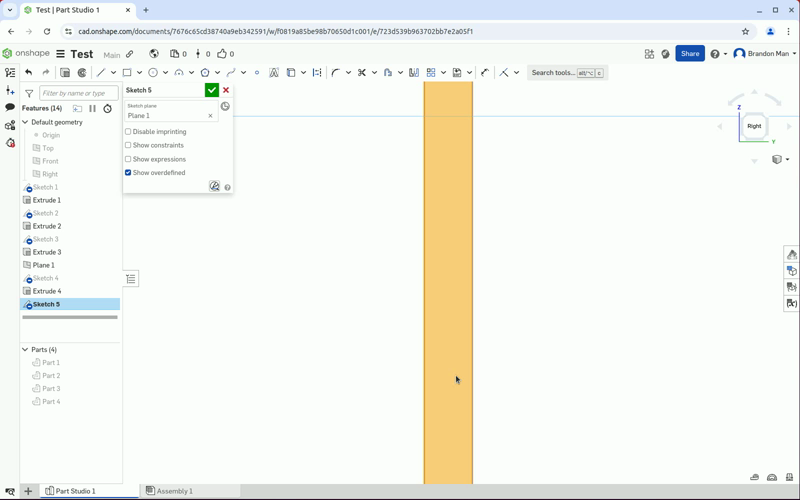
scroll(-6)
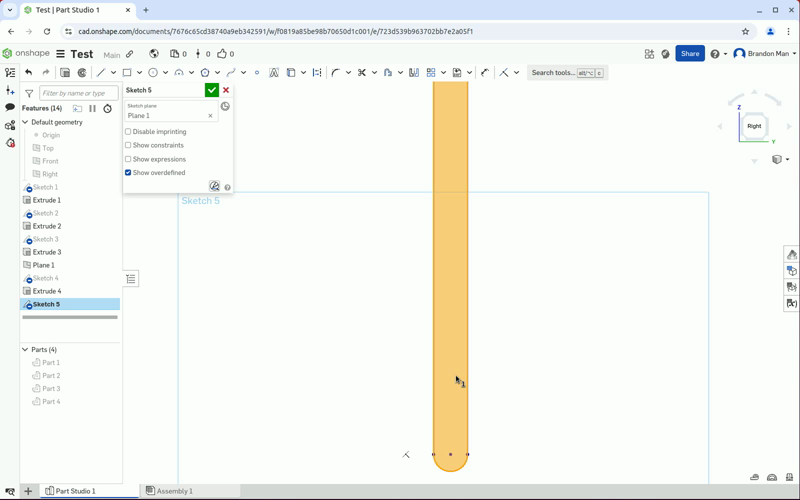
scroll(-6)
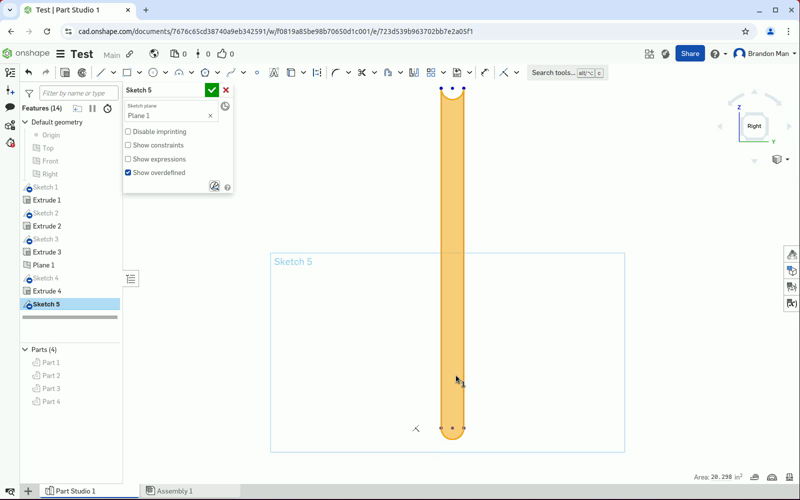
scroll(-6)
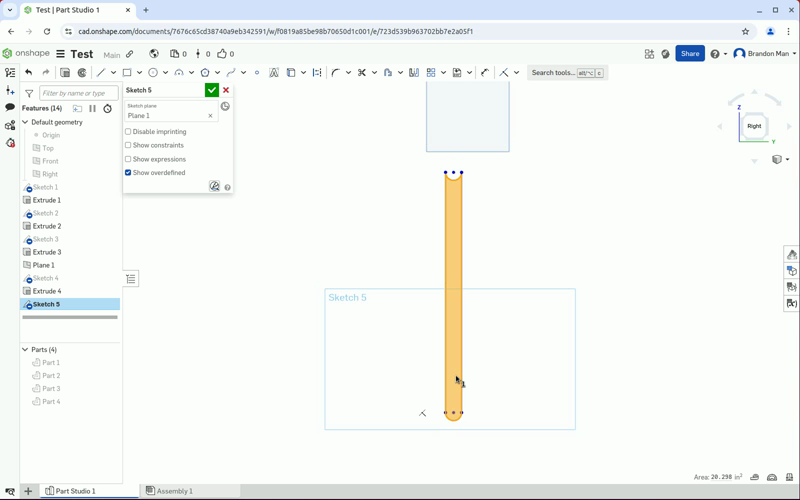
scroll(-6)
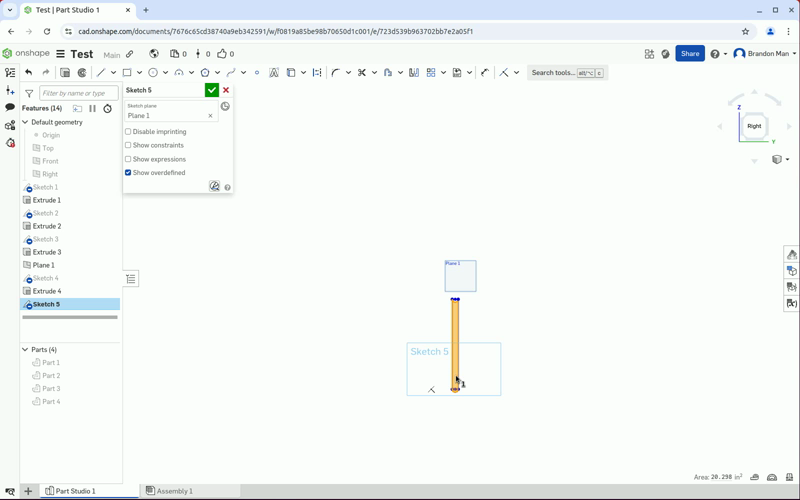
mouse_move(73, 352)
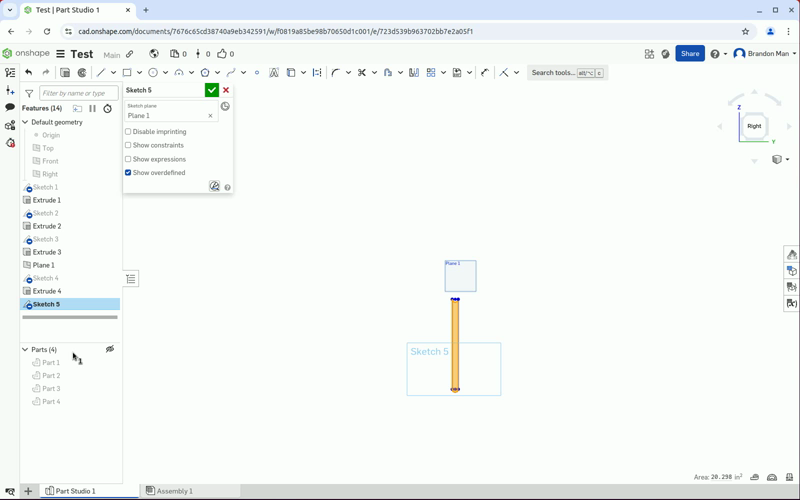
key(shift+y)
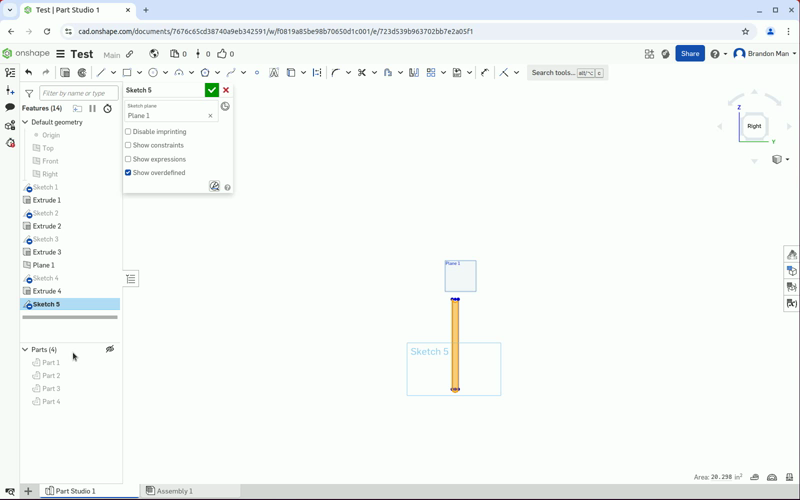
key(shift+e)
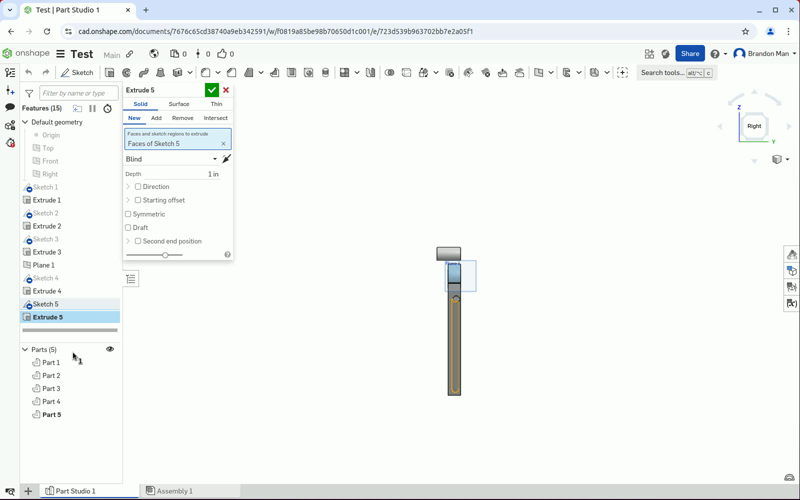
mouse_move(143, 106)
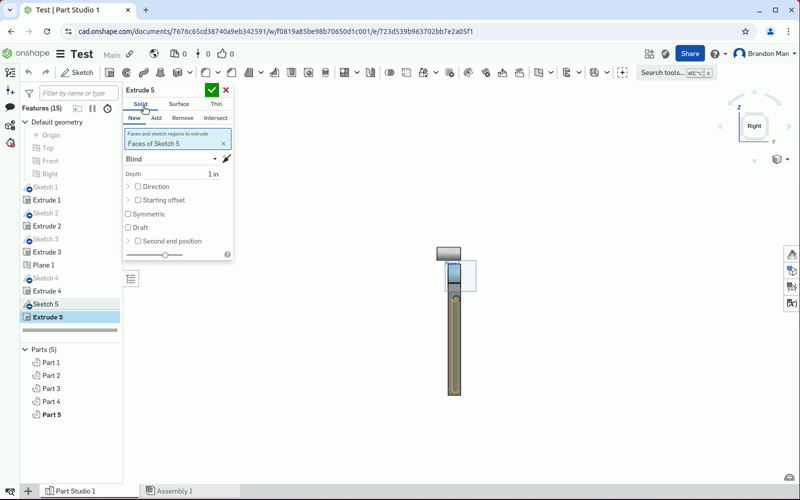
click(143, 106)
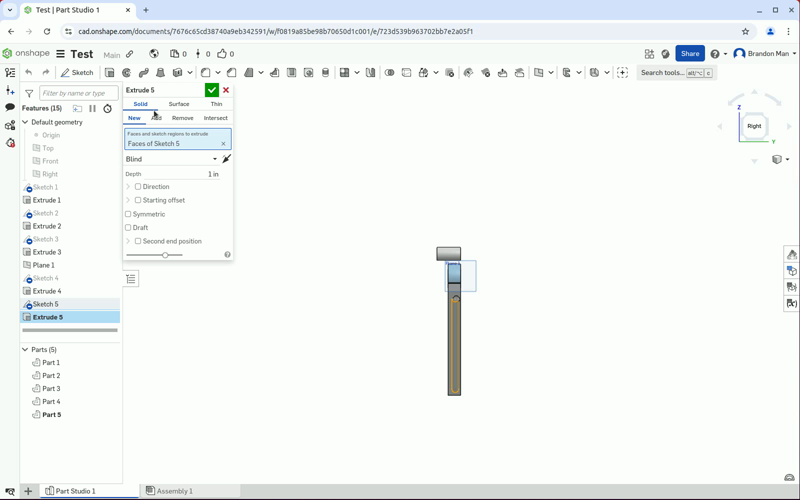
mouse_move(186, 120)
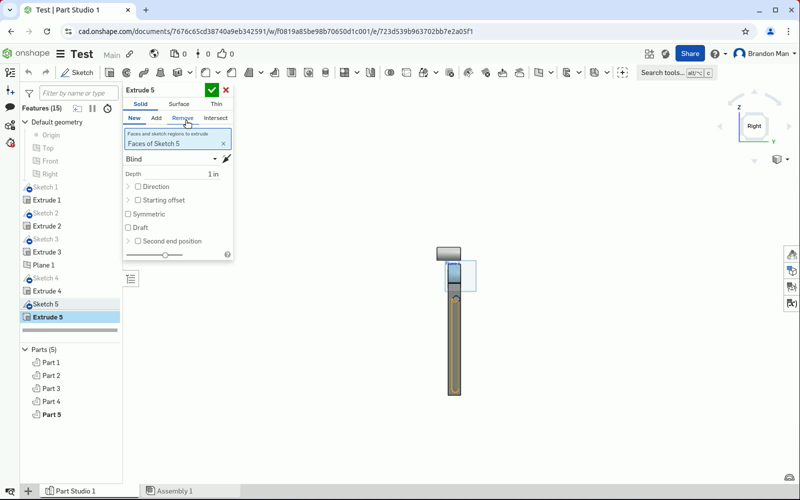
click(186, 120)
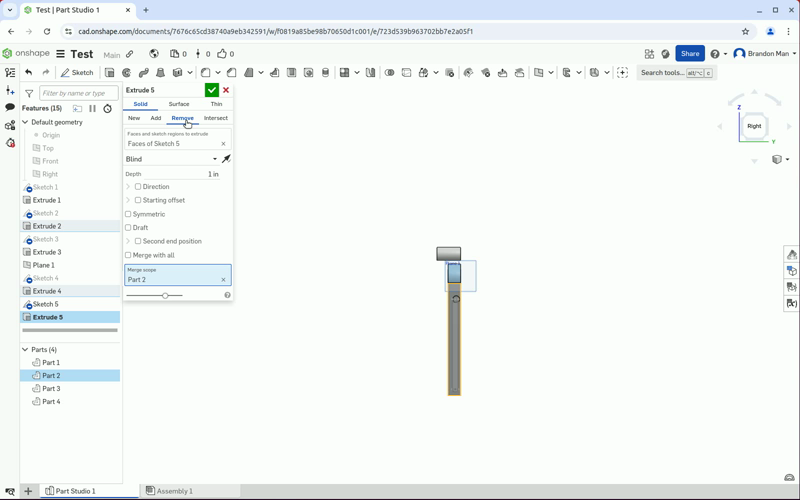
key(tab, 4)
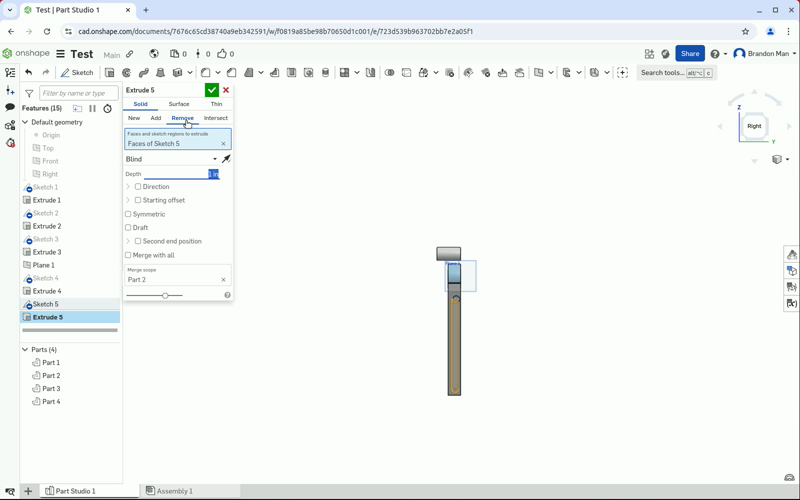
text(0.241)
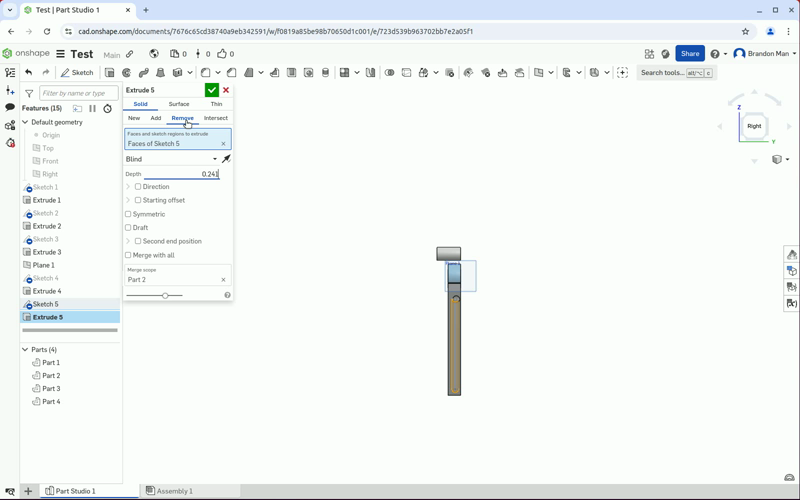
key(tab, 6)
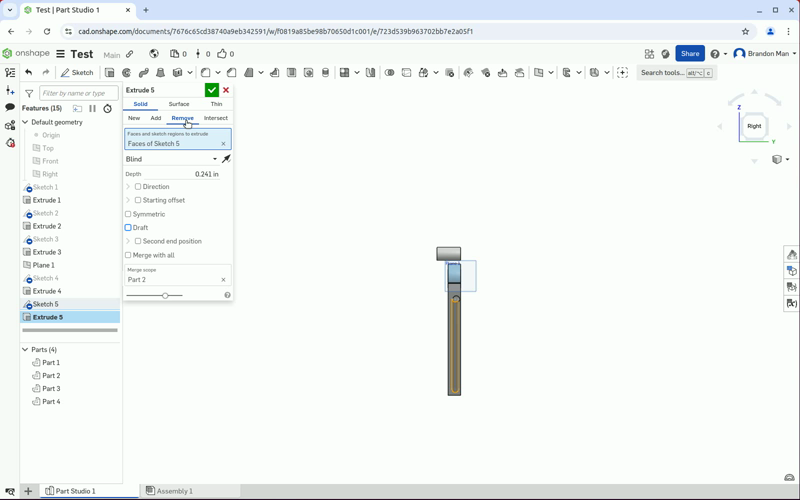
key(space)
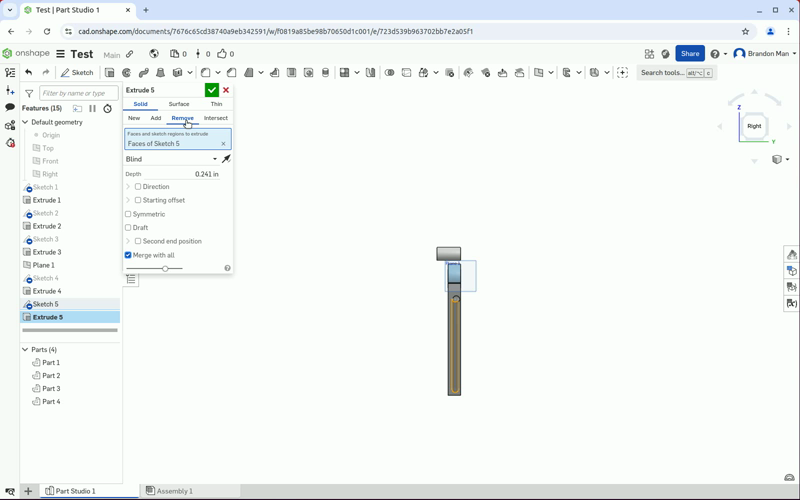
key(enter)
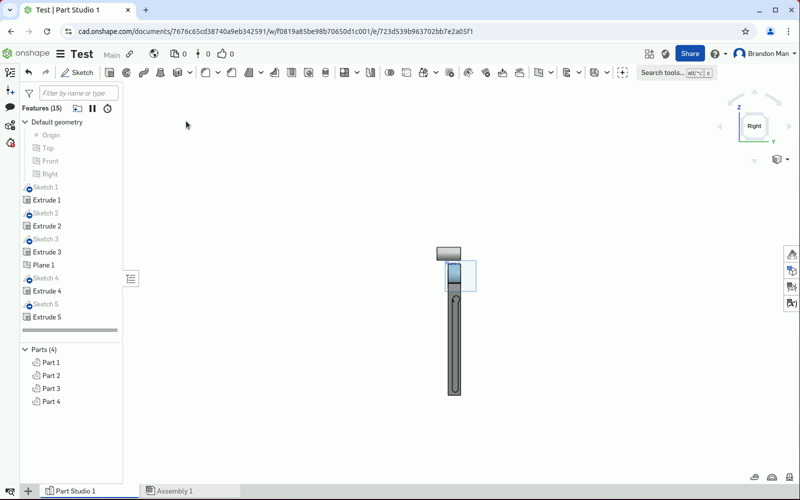
key(shift+h)
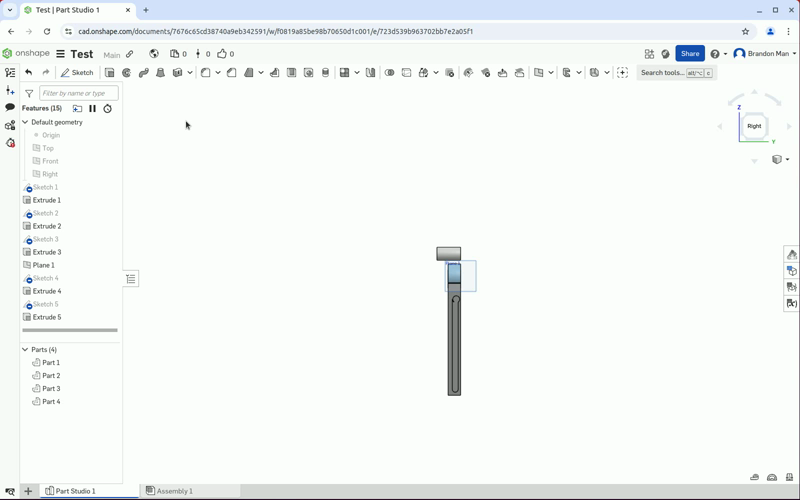
key(shift+h)
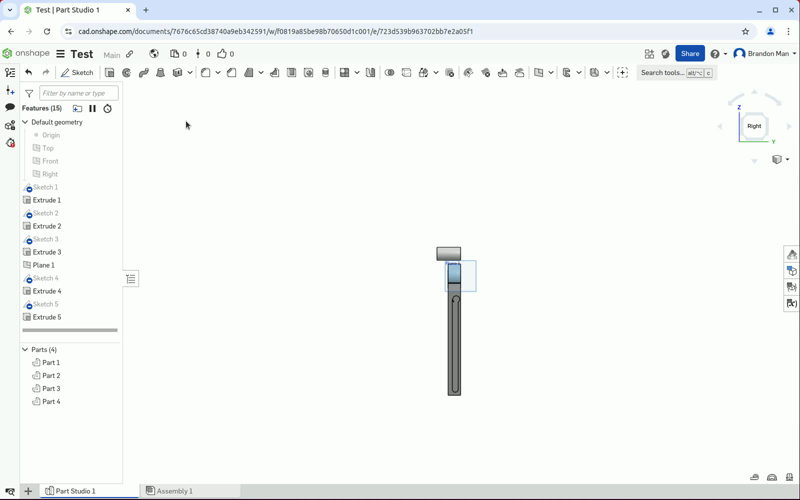
mouse_move(73, 189)
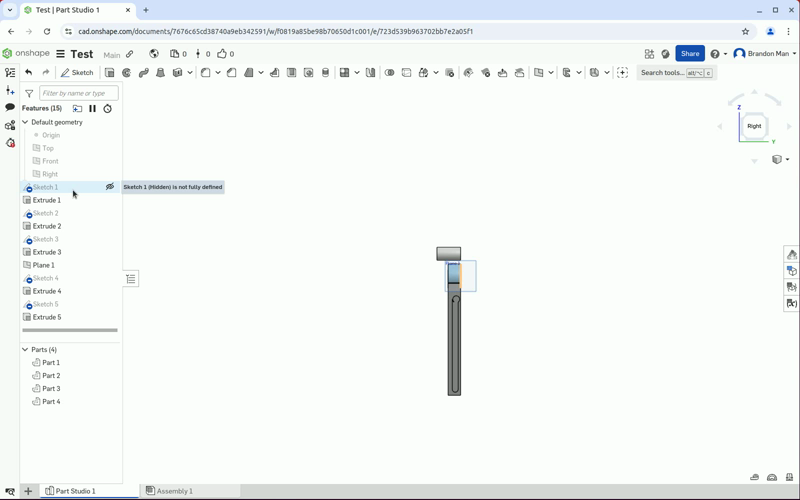
click(73, 189)
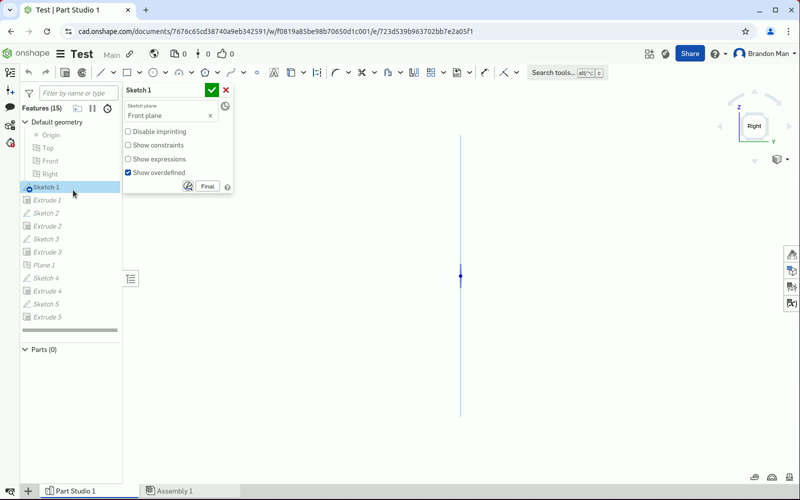
mouse_move(229, 92)
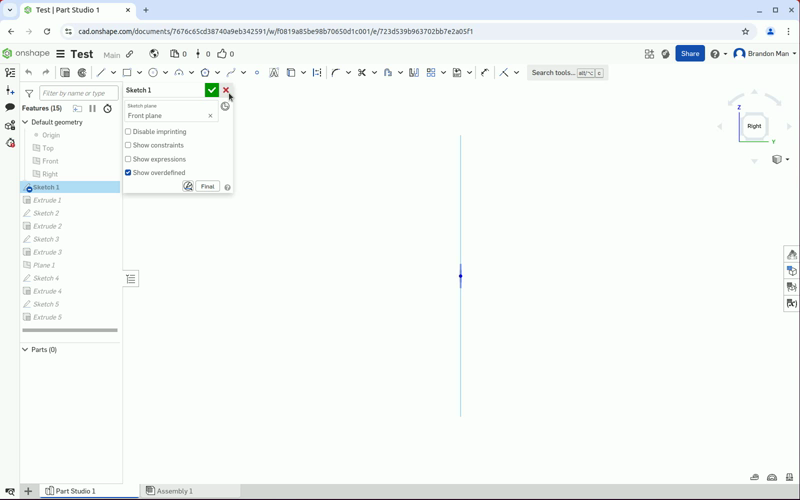
click(229, 92)
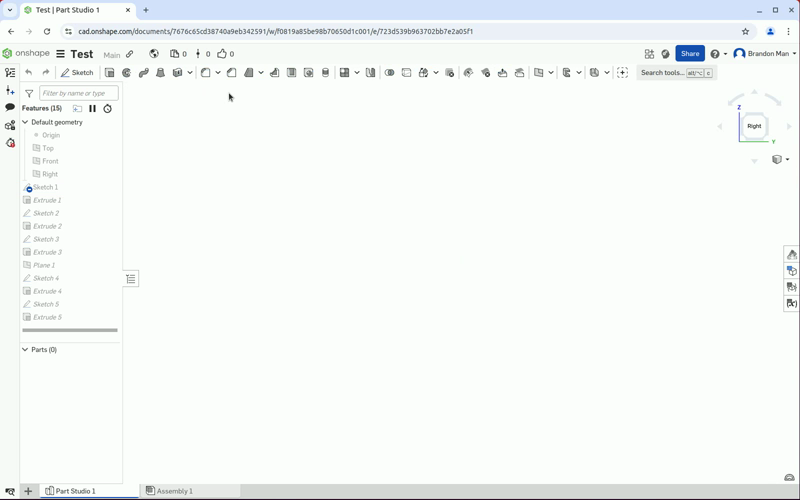
key(shift+s)
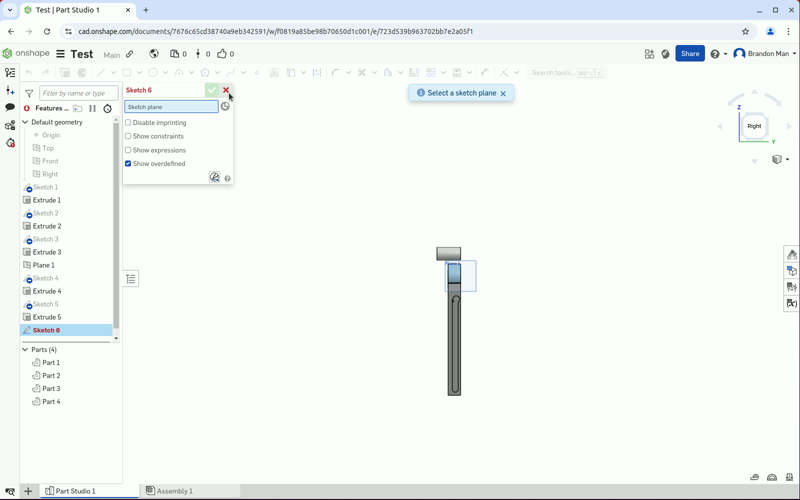
mouse_move(69, 267)
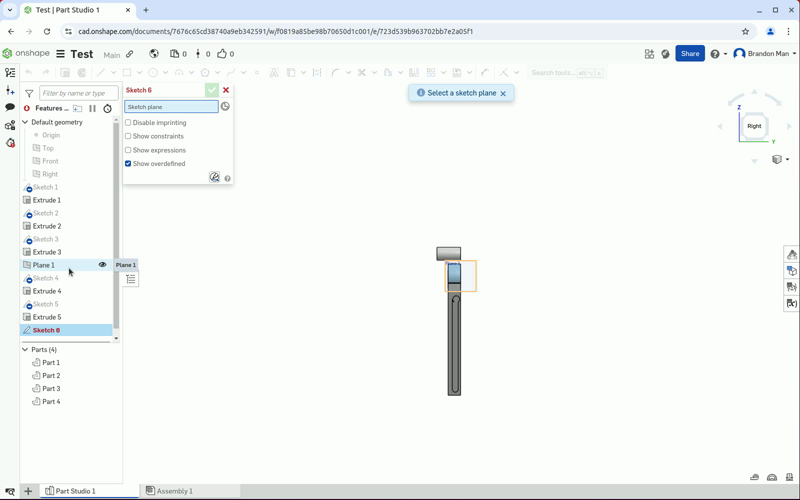
click(69, 267)
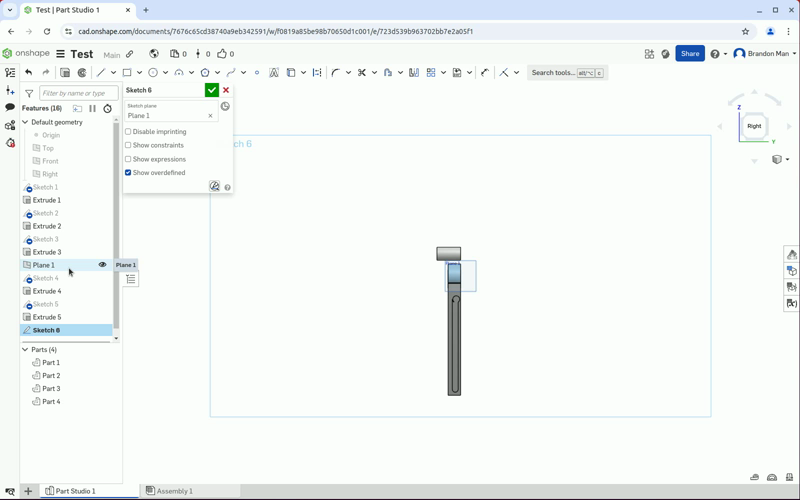
mouse_move(73, 352)
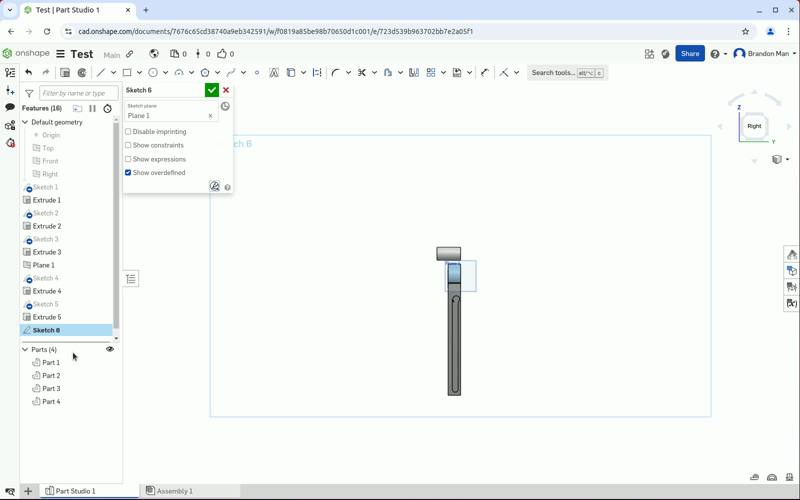
key(y)
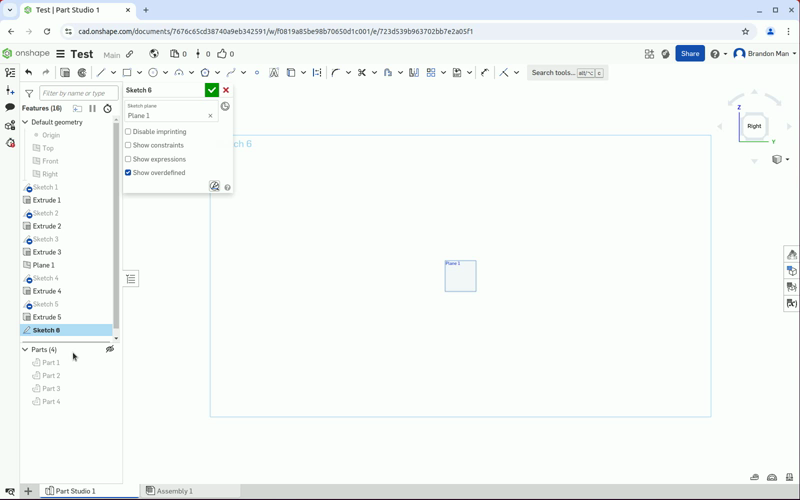
key(c)
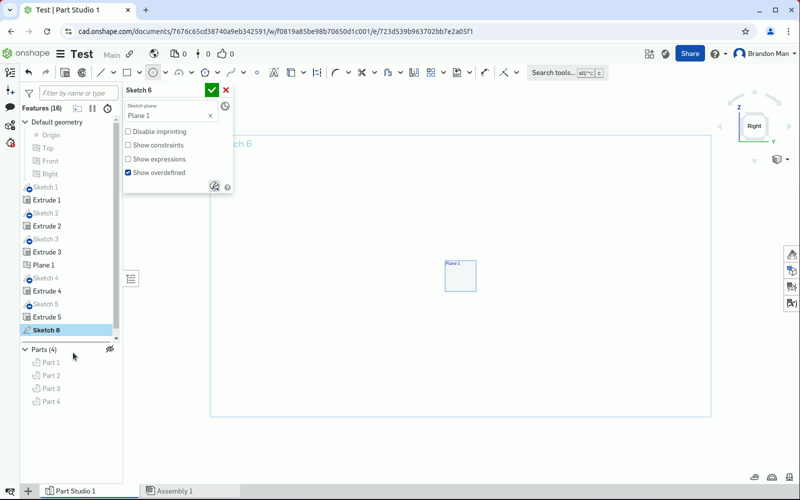
key_down(shift)
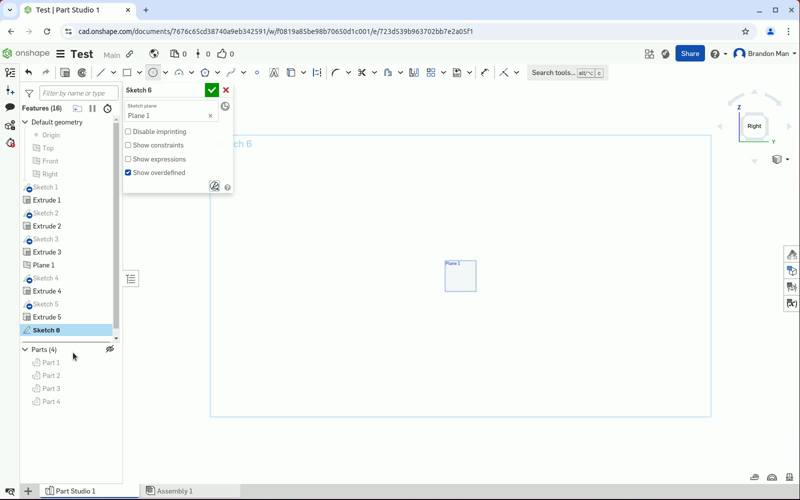
mouse_move(456, 389)
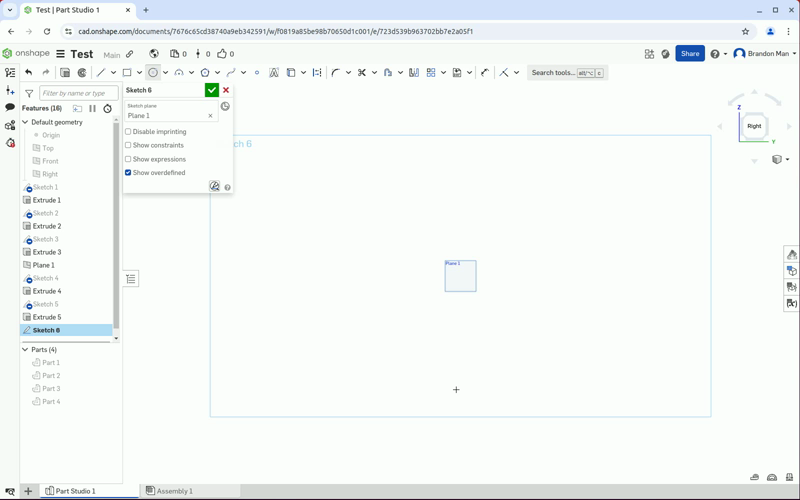
click(456, 389)
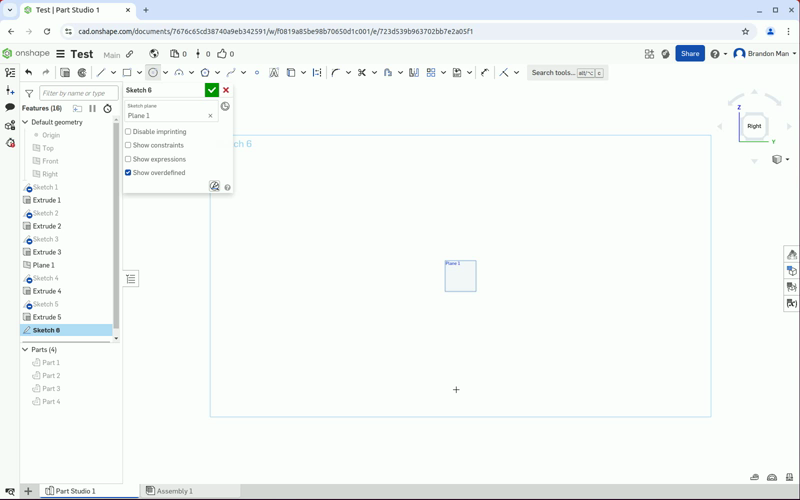
key_up(shift)
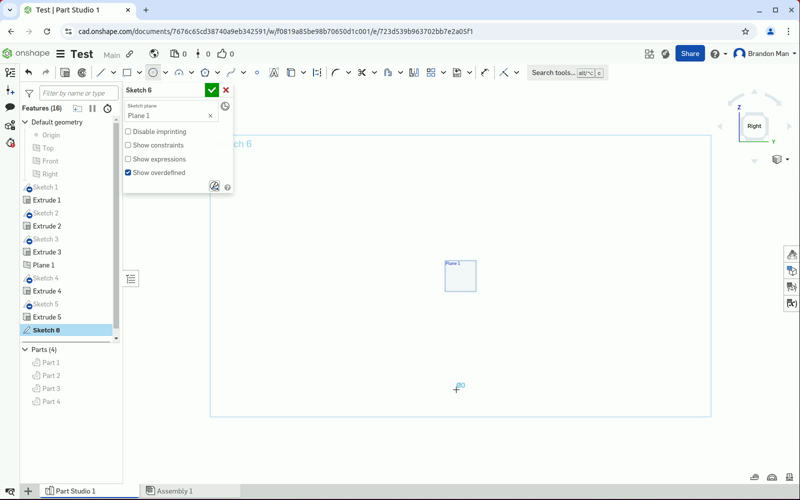
mouse_move(459, 389)
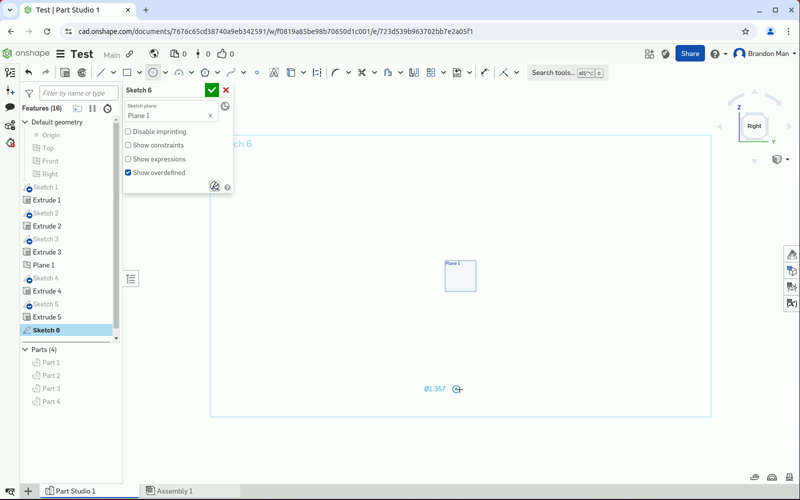
click(459, 389)
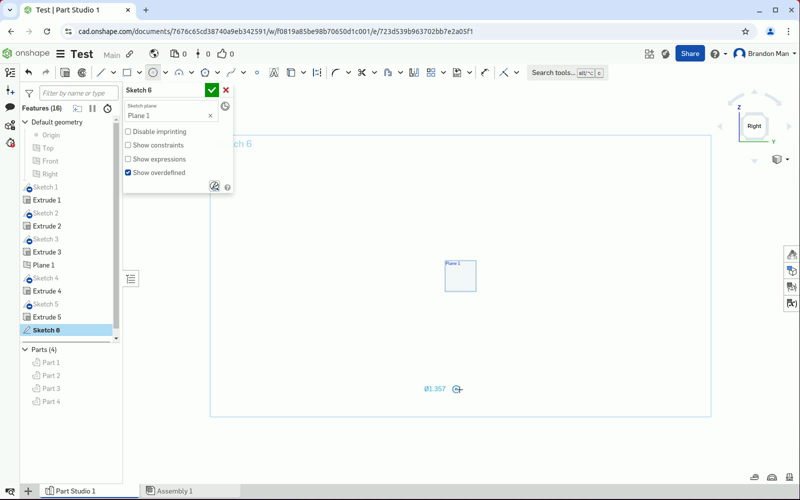
key(esc)
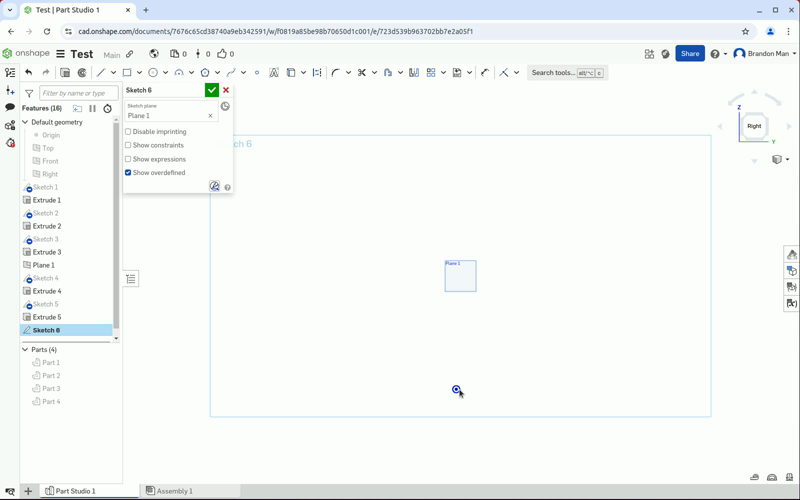
mouse_move(455, 386)
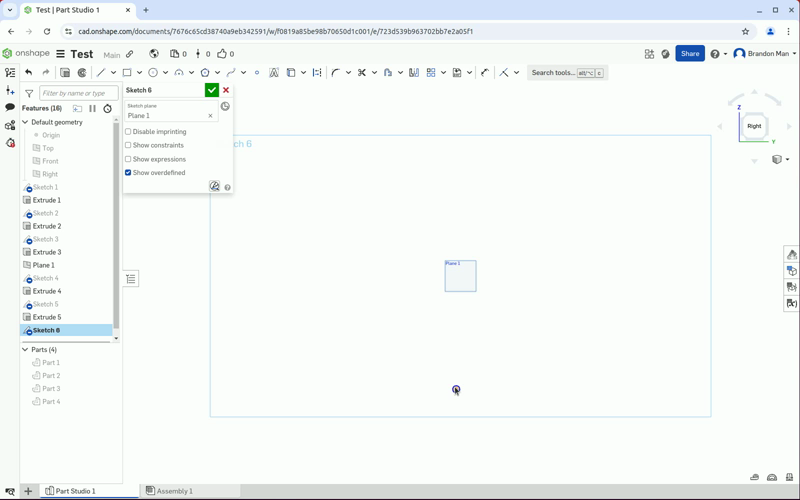
scroll(6)
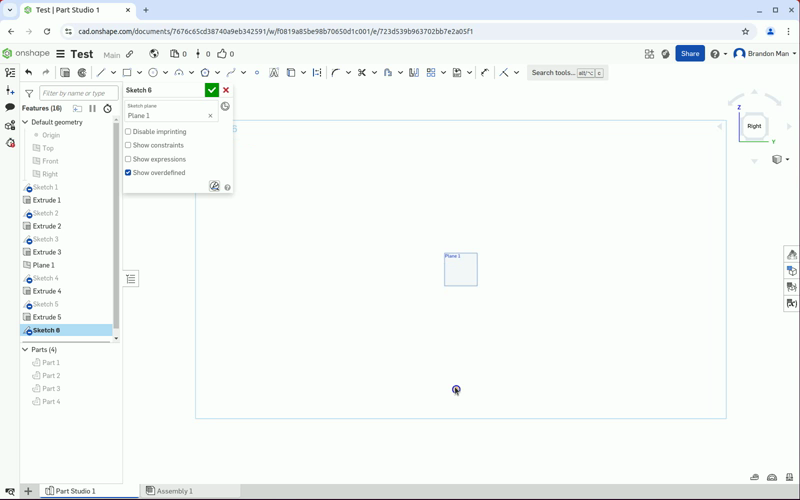
scroll(6)
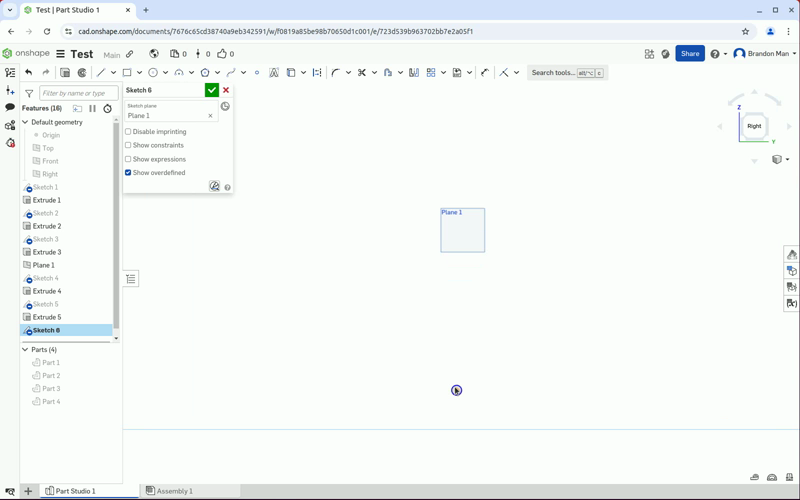
scroll(6)
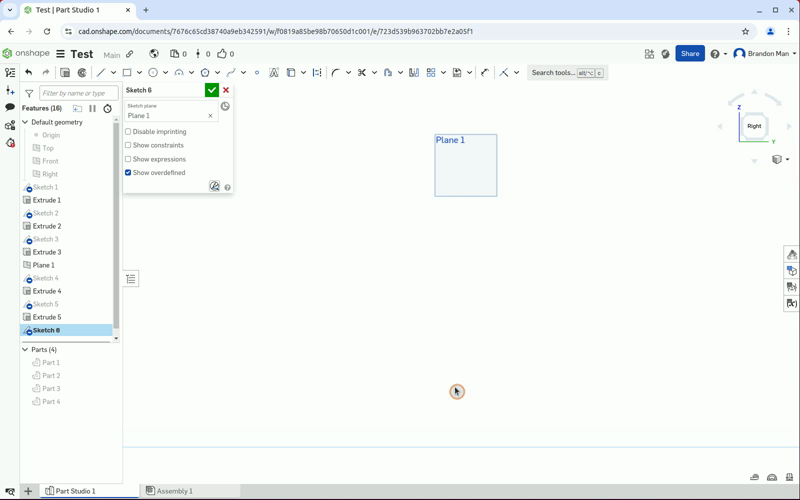
scroll(6)
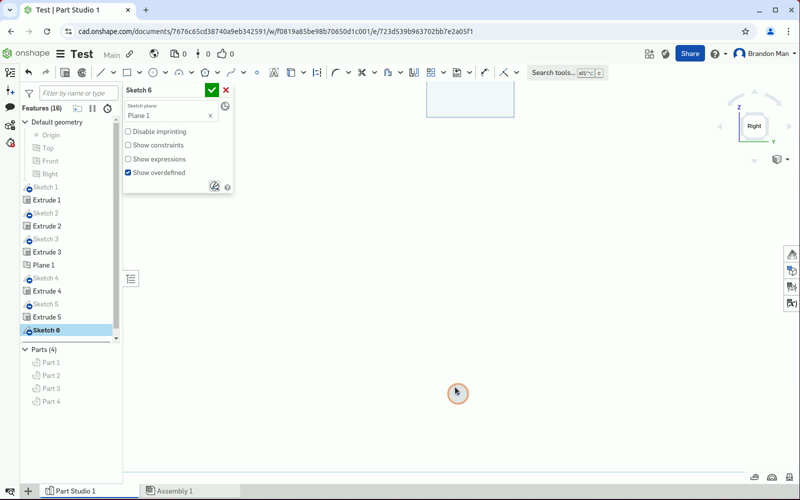
scroll(6)
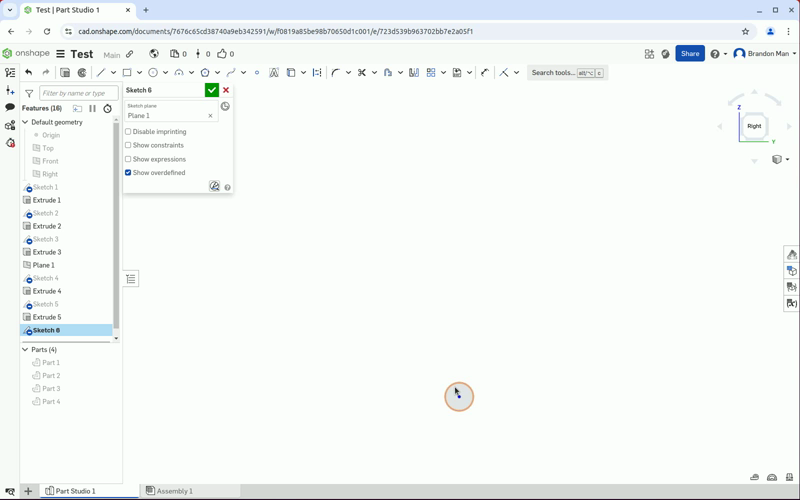
scroll(6)
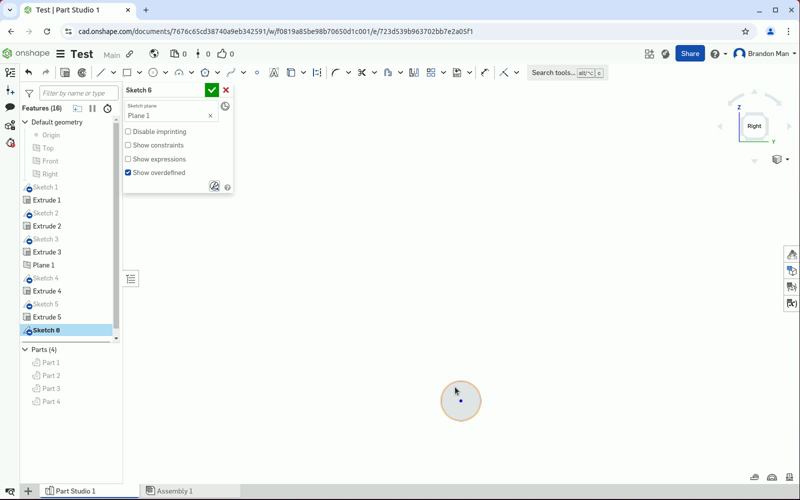
scroll(6)
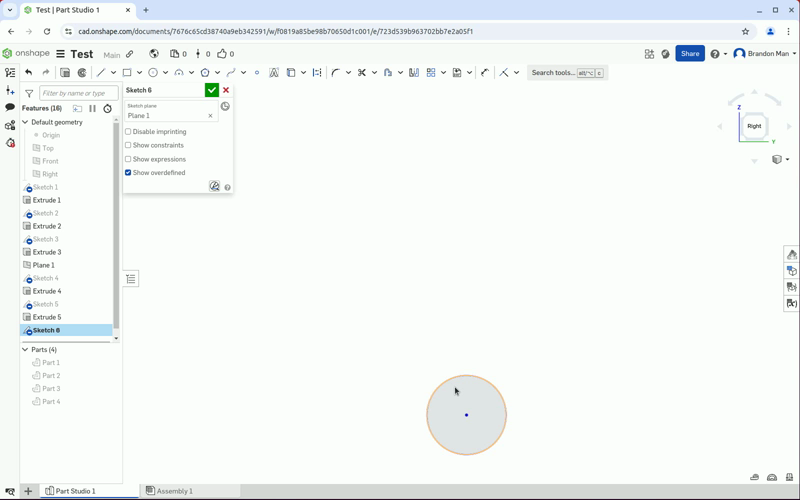
click(455, 386)
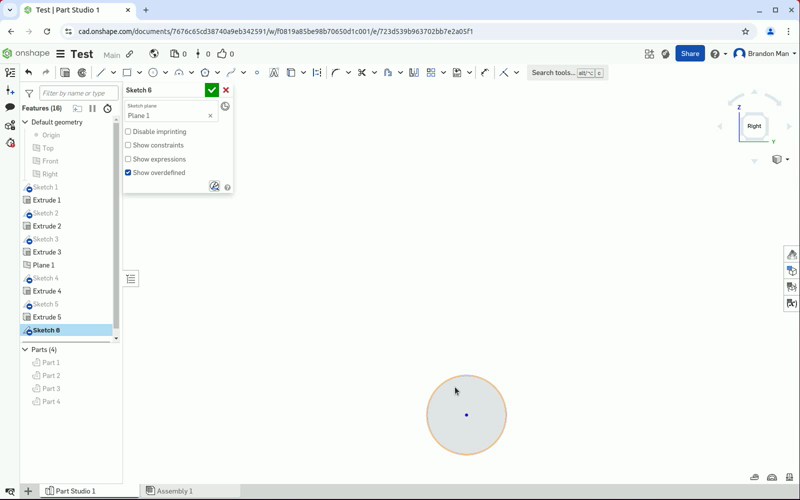
scroll(-6)
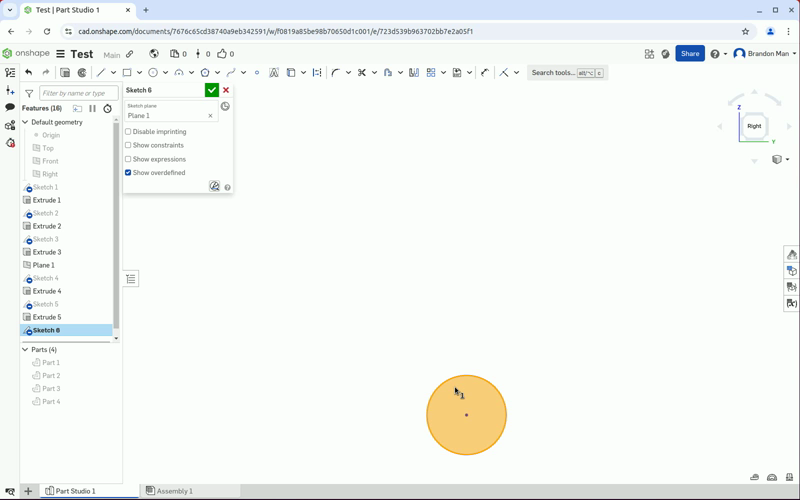
scroll(-6)
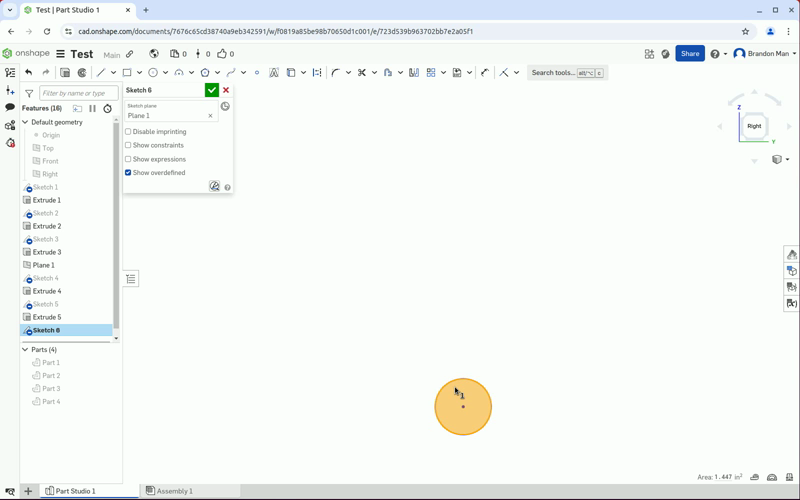
scroll(-6)
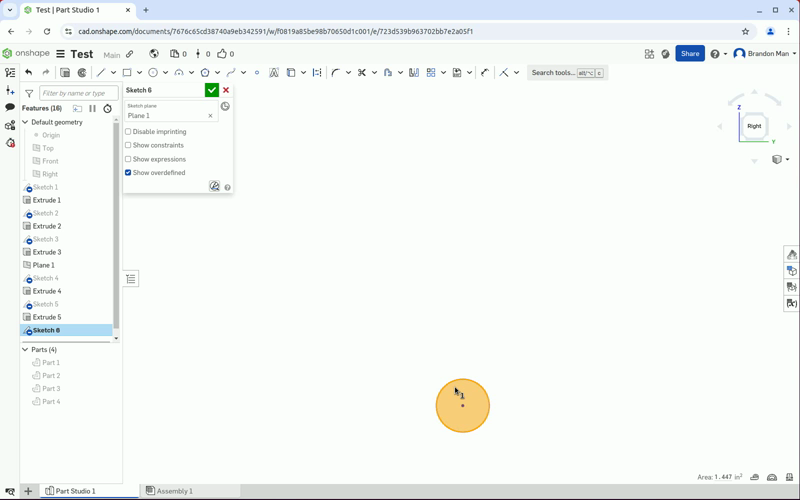
scroll(-6)
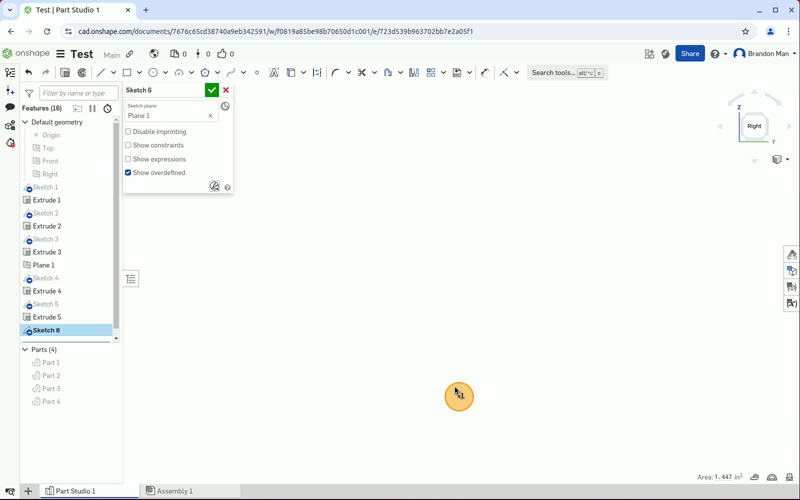
scroll(-6)
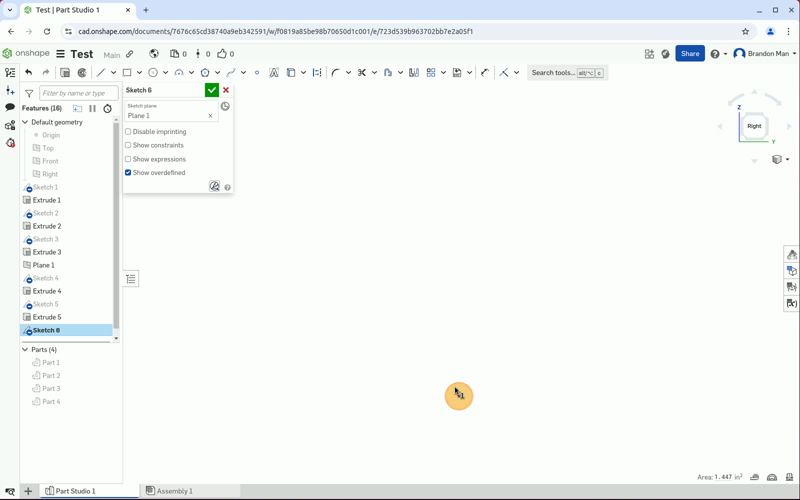
scroll(-6)
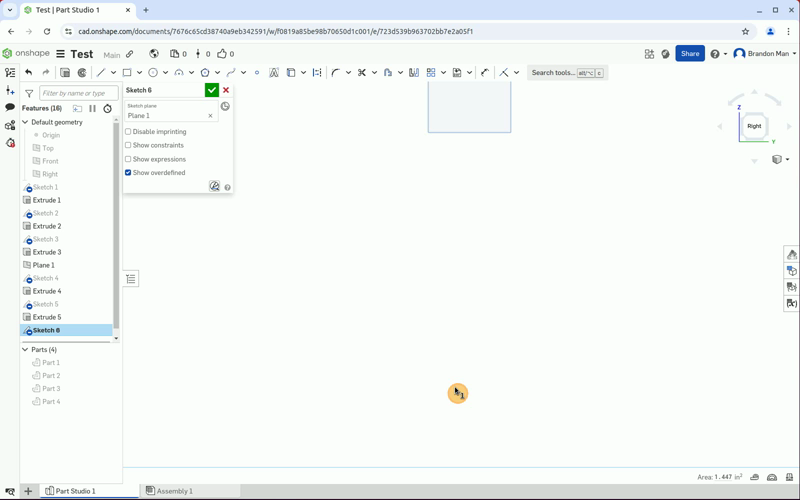
scroll(-6)
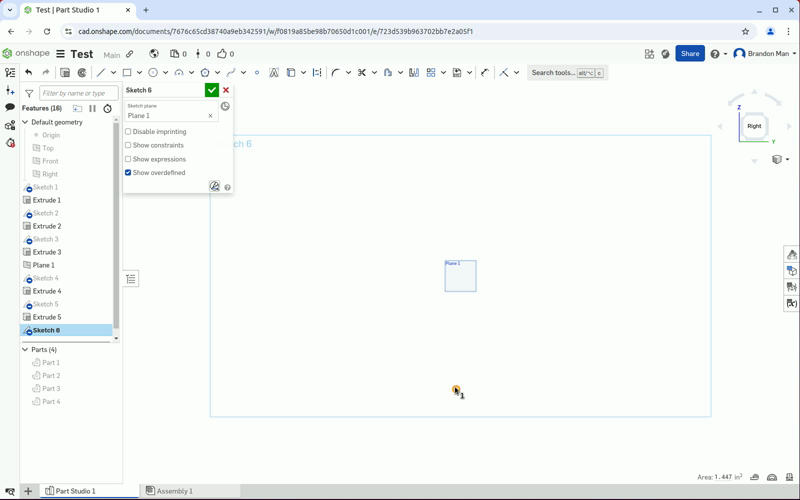
mouse_move(73, 352)
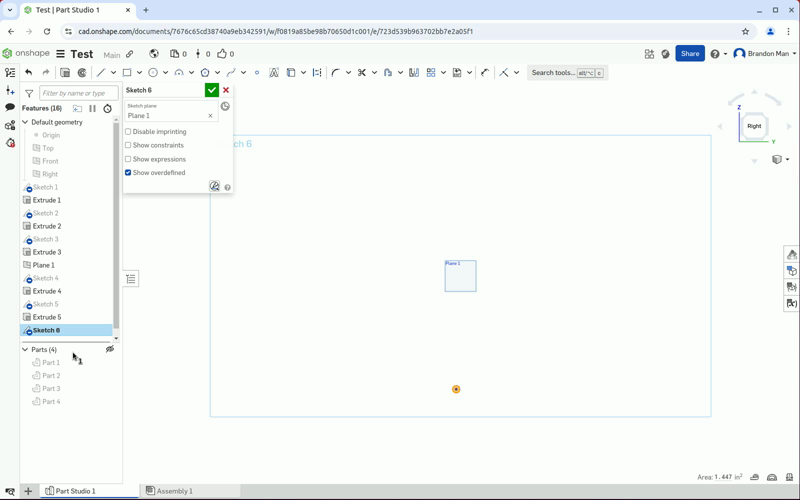
key(shift+y)
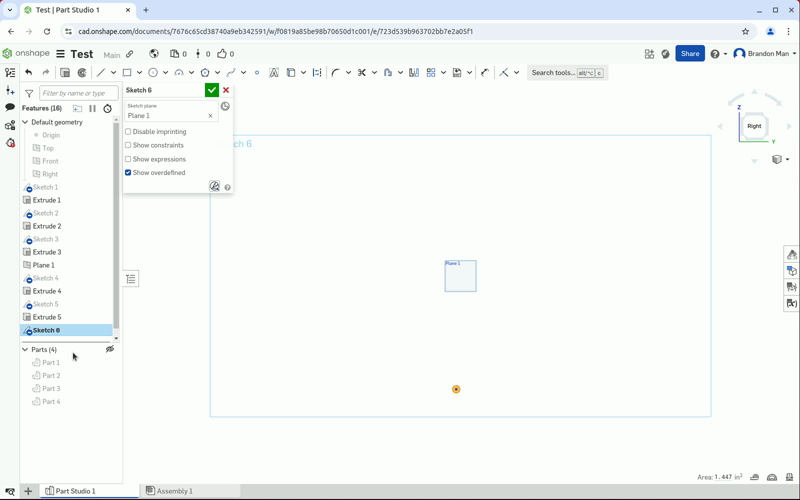
key(shift+e)
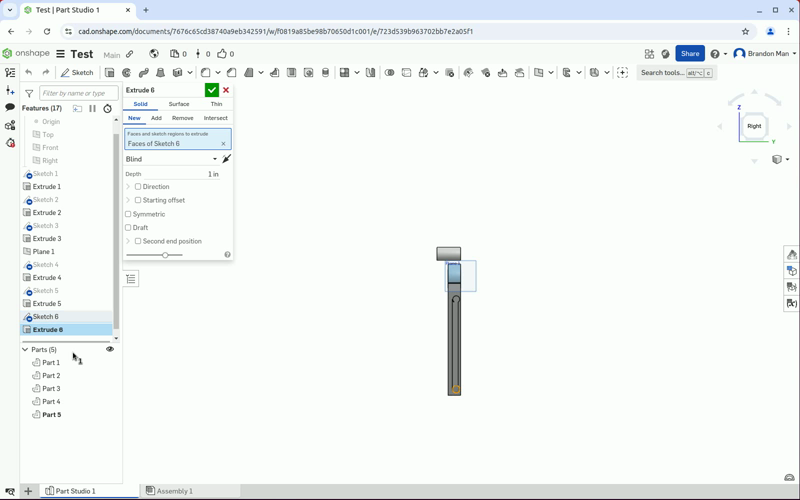
mouse_move(143, 106)
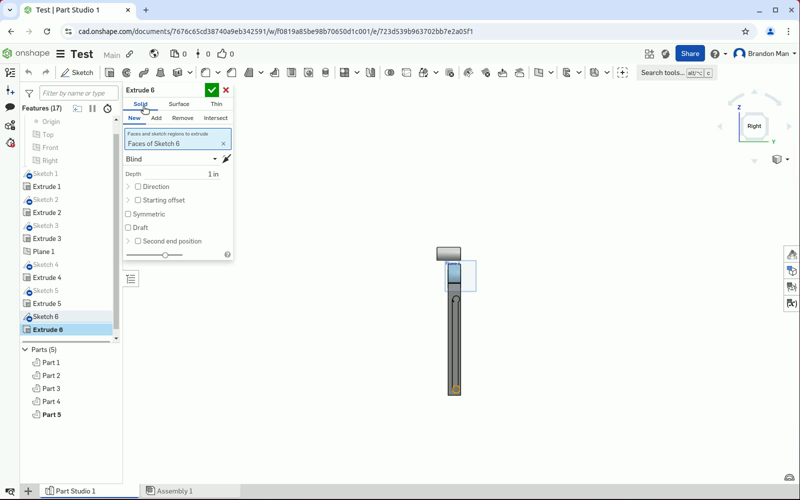
click(143, 106)
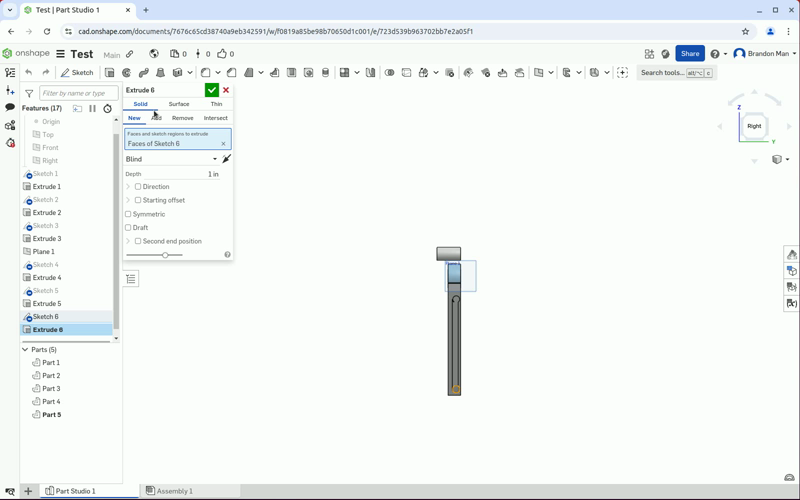
mouse_move(186, 120)
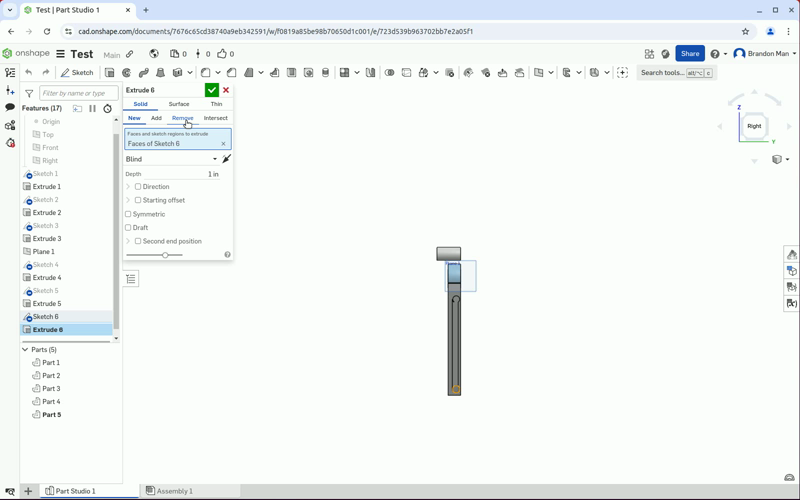
click(186, 120)
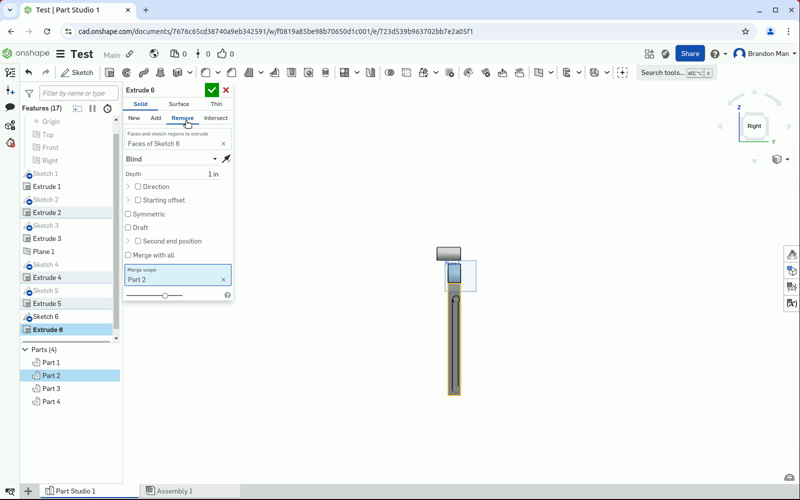
key(tab, 4)
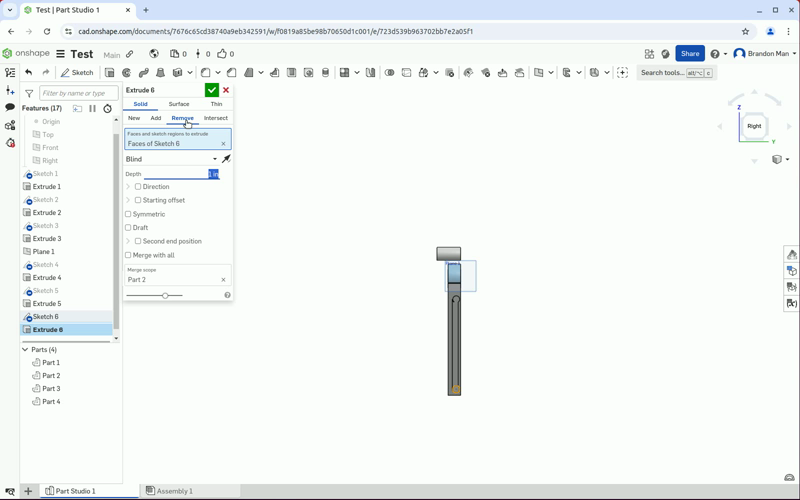
text(0.241)
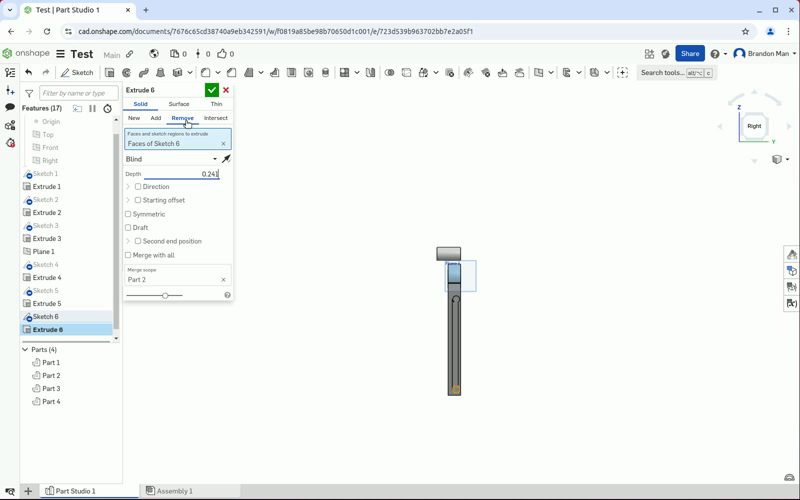
key(tab, 6)
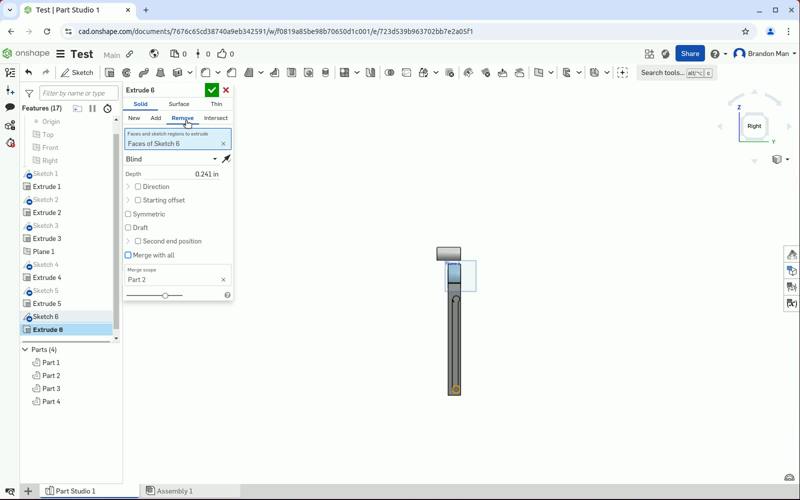
key(space)
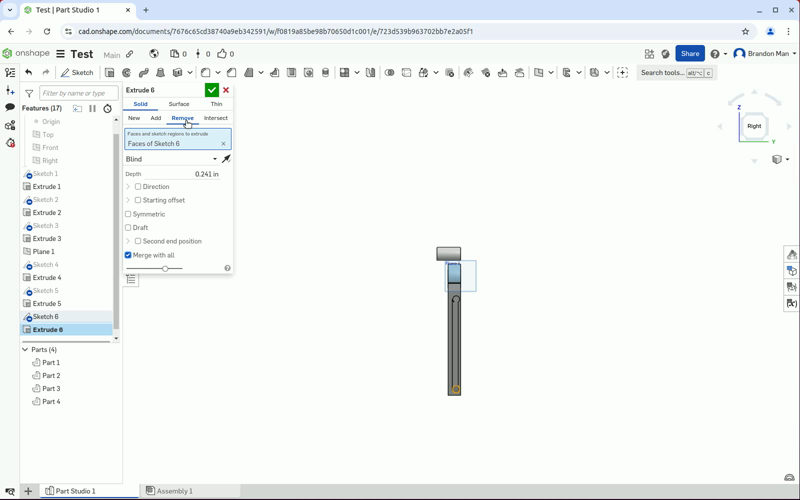
key(enter)
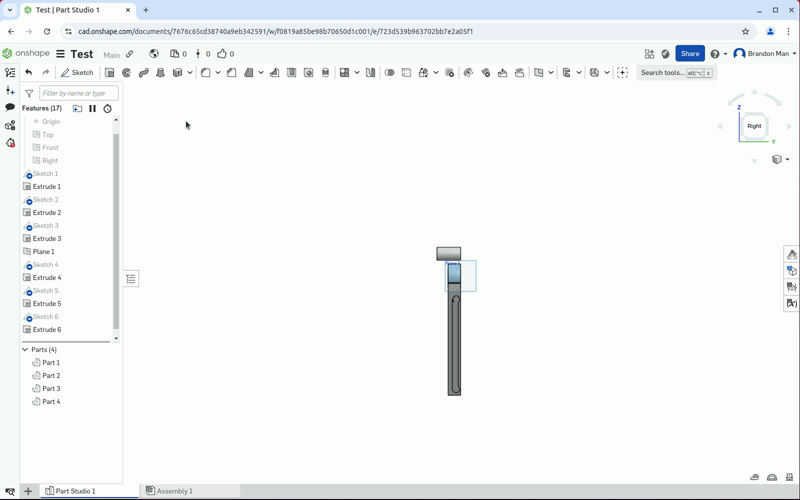
key(shift+h)
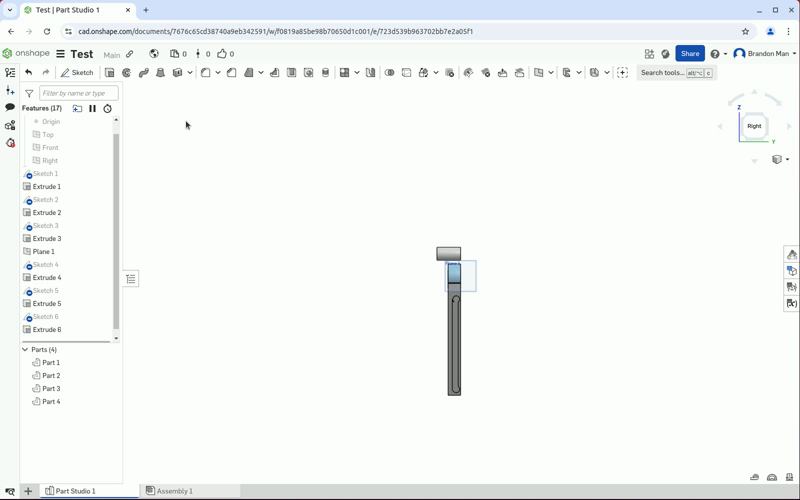
key(shift+h)
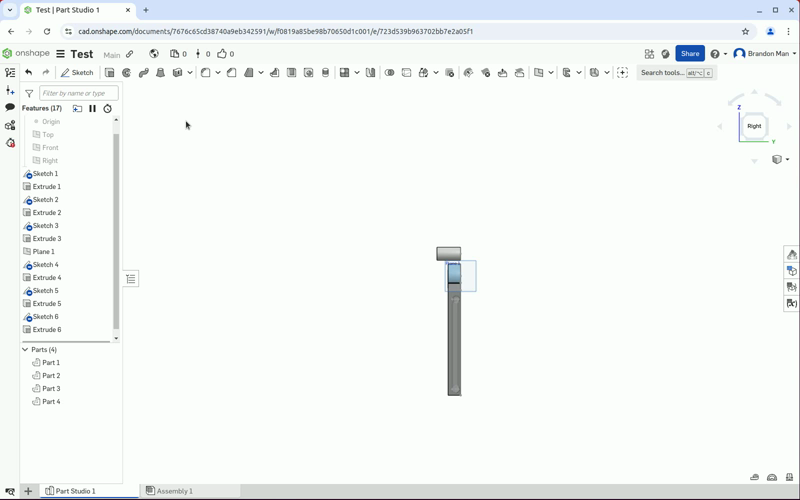
key(shift+7)
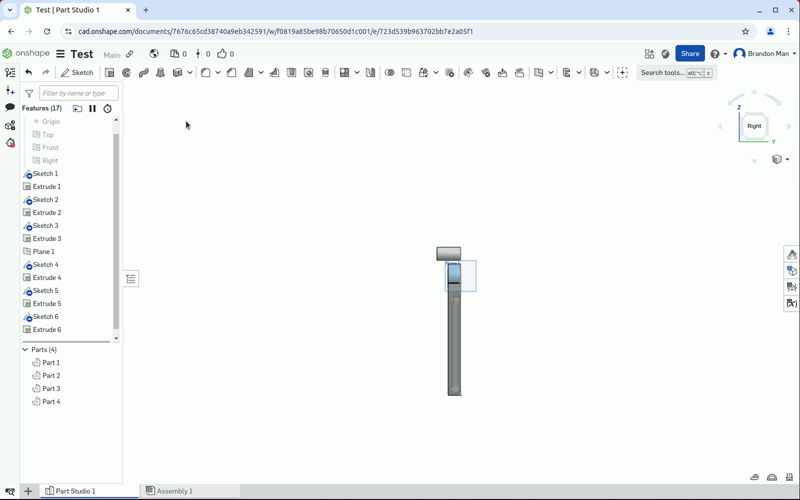
key(right, 2)
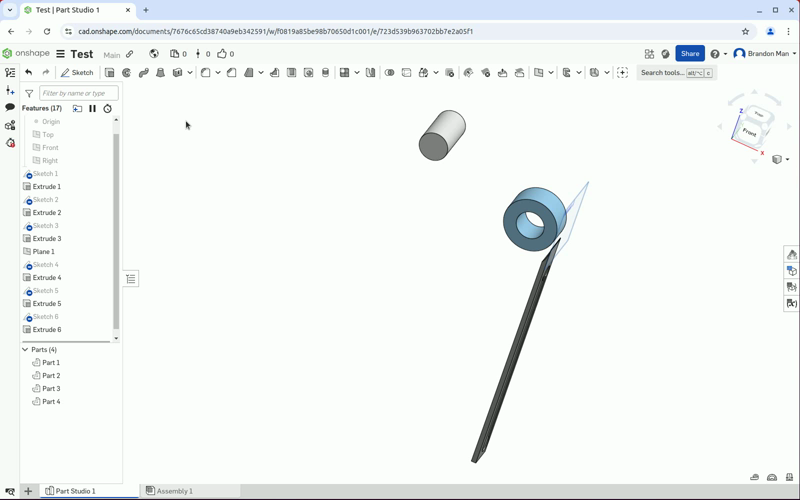
key(down, 2)
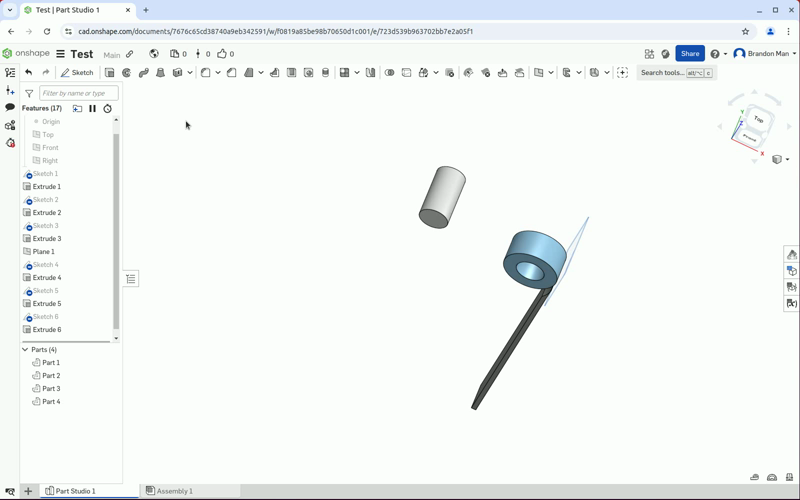
key(up, 2)
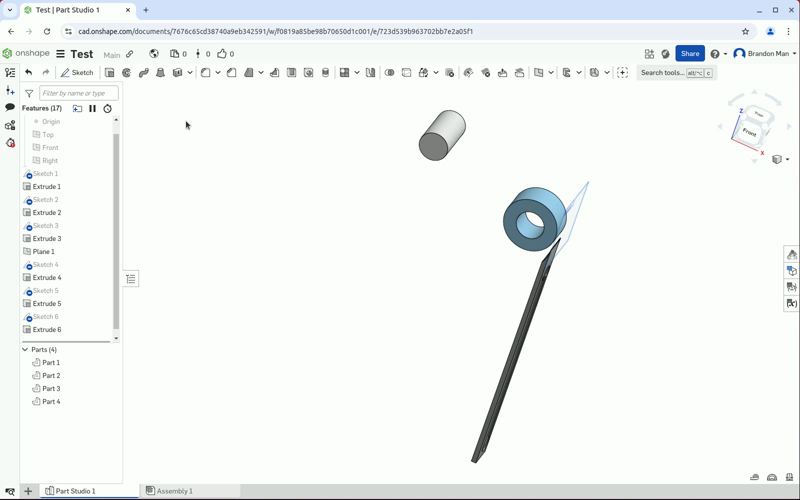
key(left, 2)
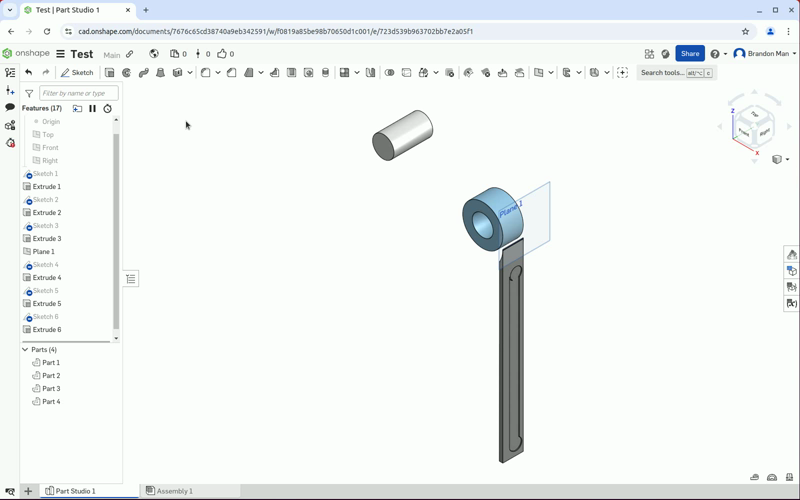
mouse_move(69, 176)
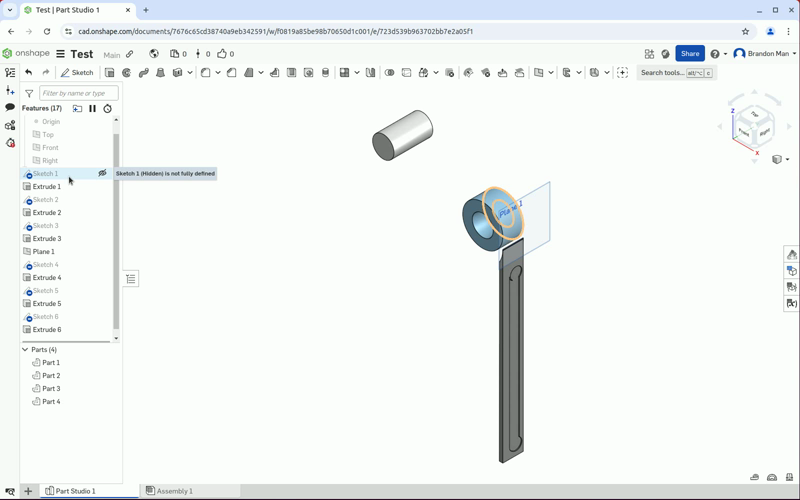
click(69, 176)